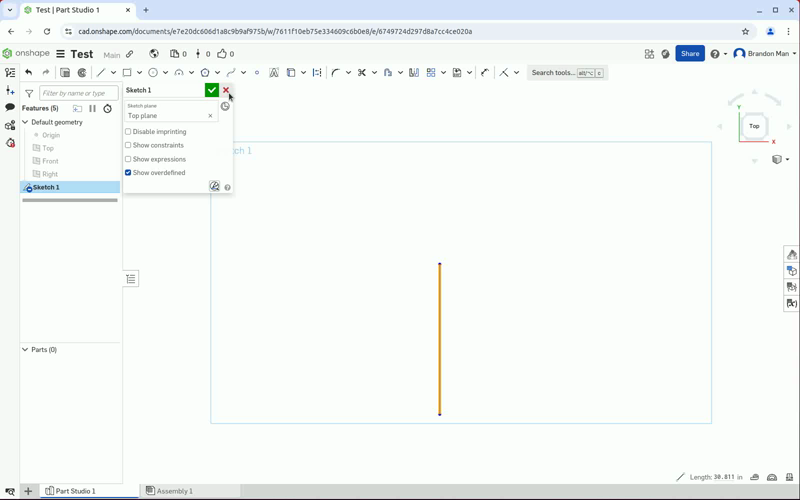
key(shift+h)
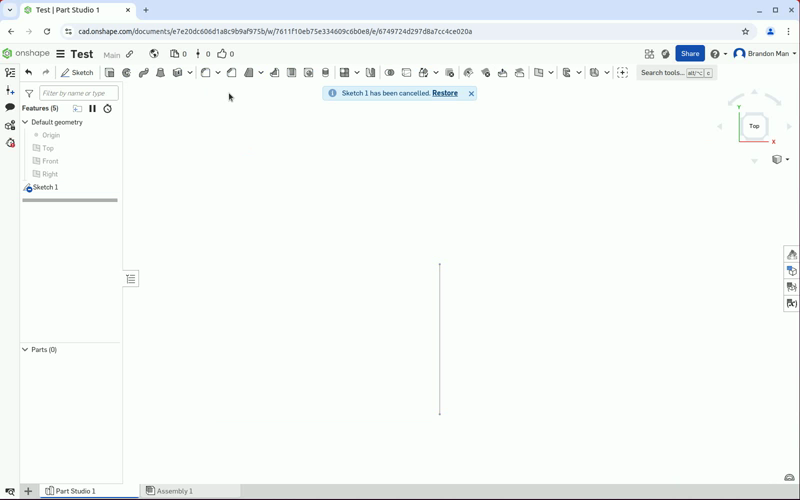
key(shift+s)
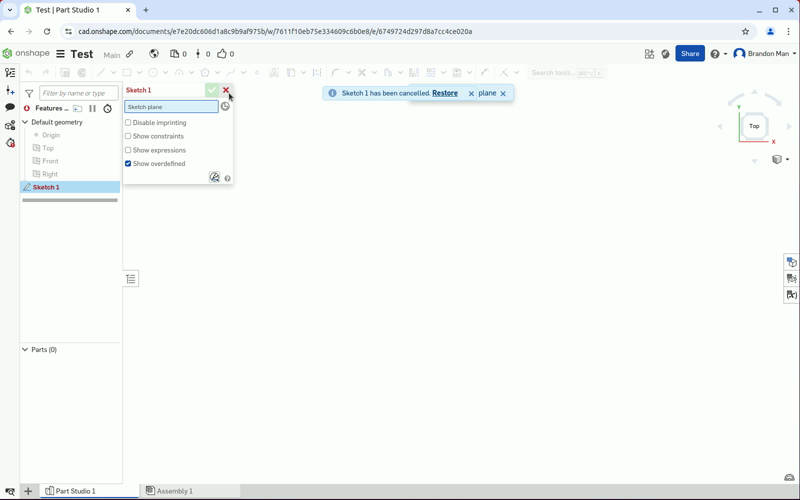
mouse_move(73, 150)
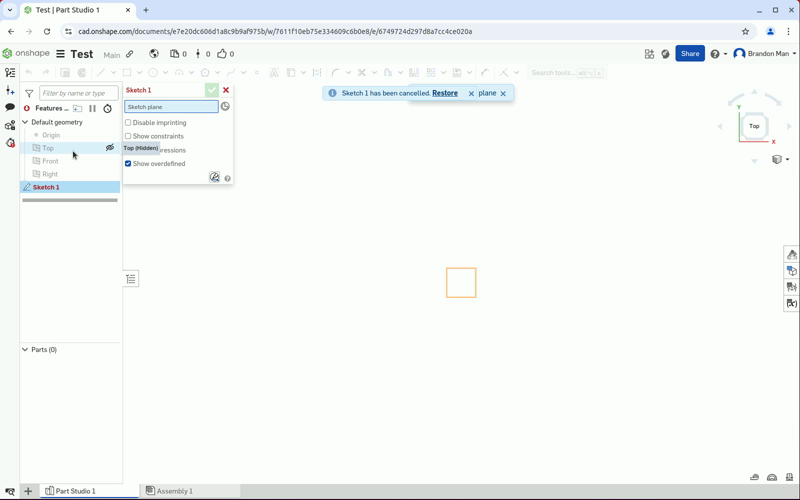
click(73, 150)
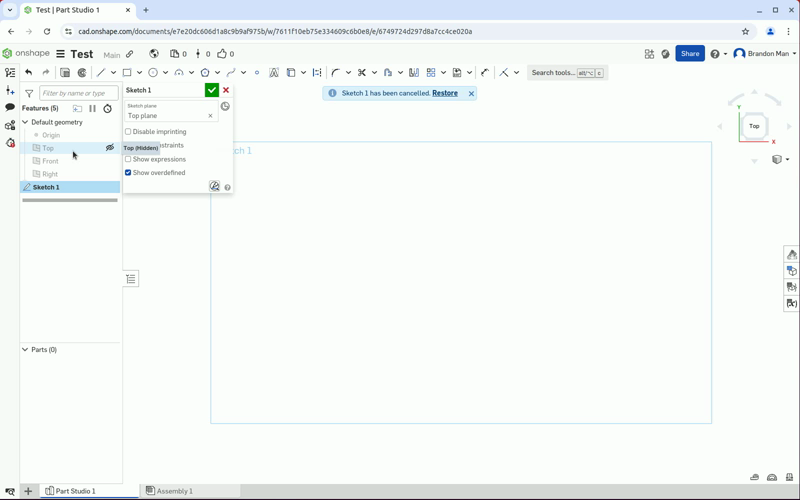
mouse_move(73, 352)
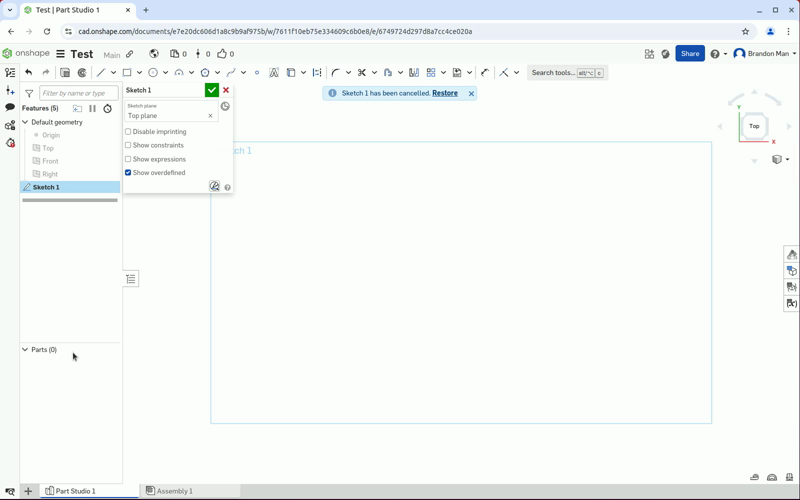
key(y)
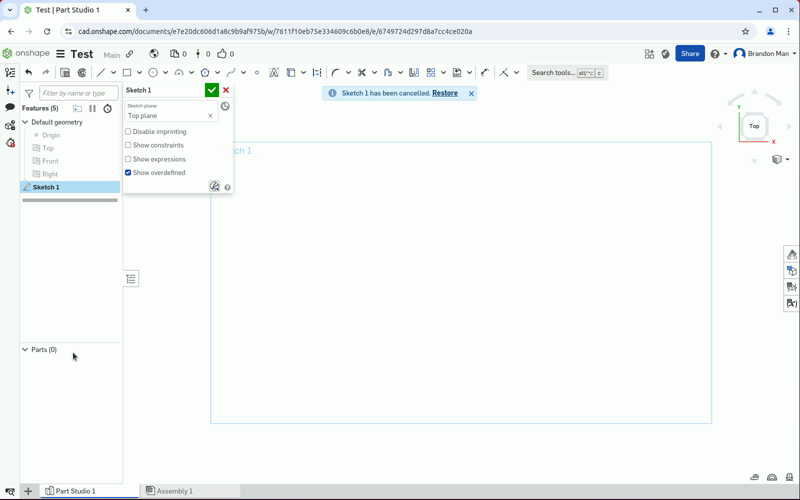
key(l)
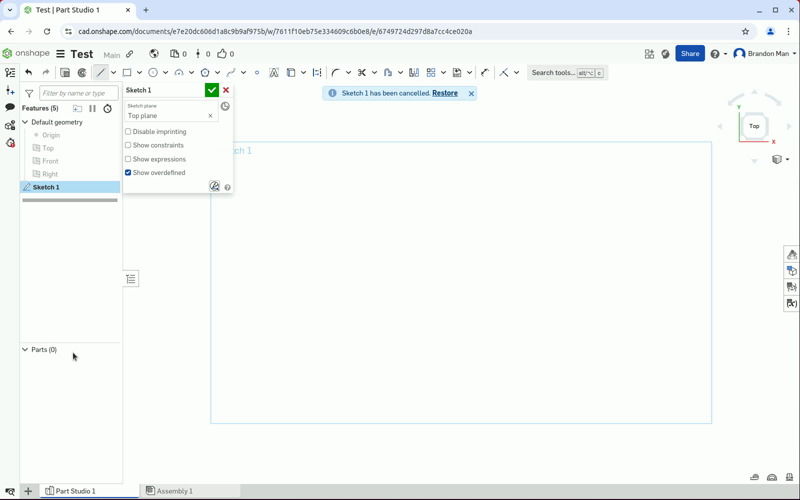
key_down(shift)
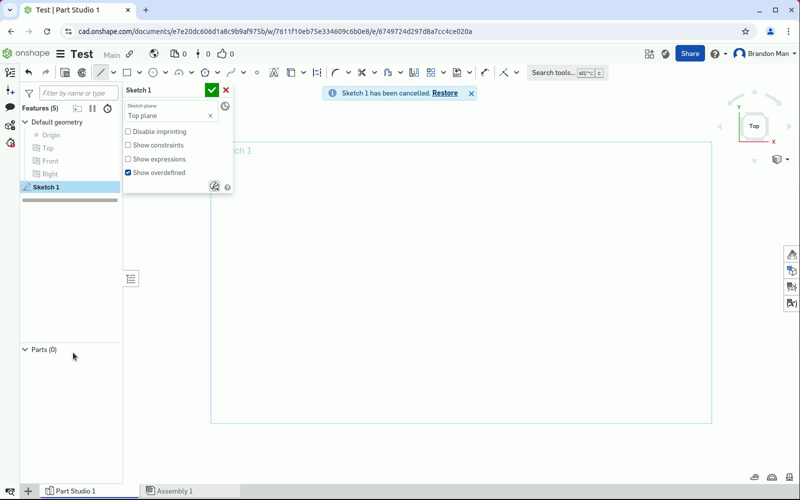
mouse_move(366, 359)
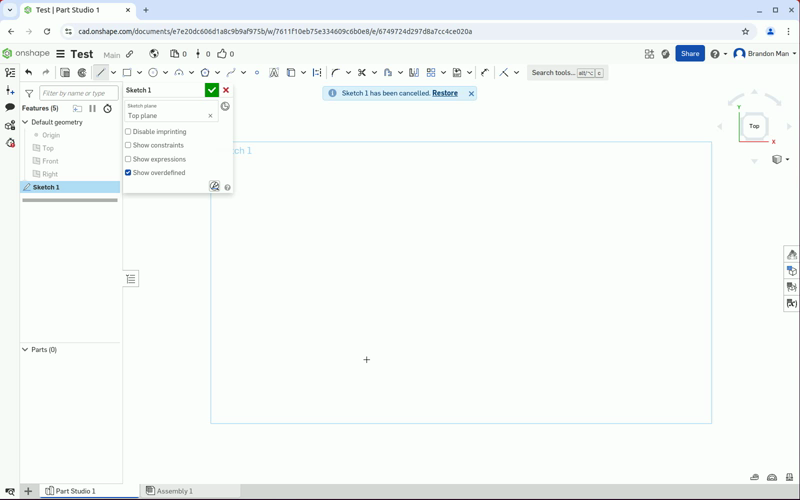
click(366, 359)
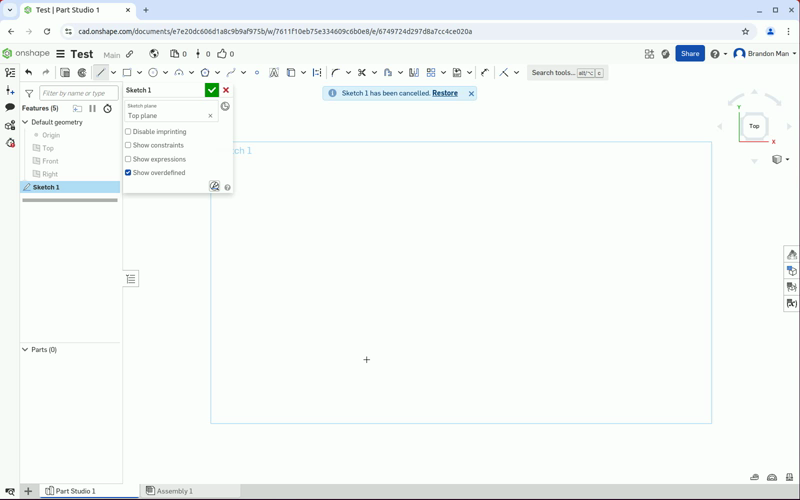
key_up(shift)
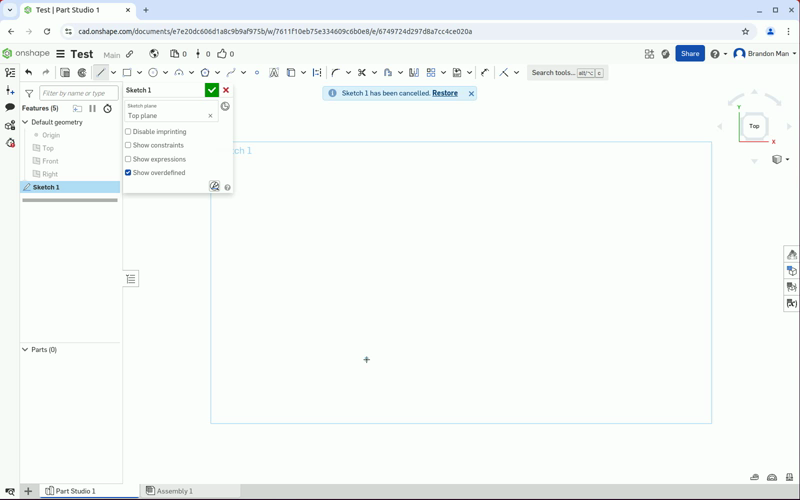
key_down(shift)
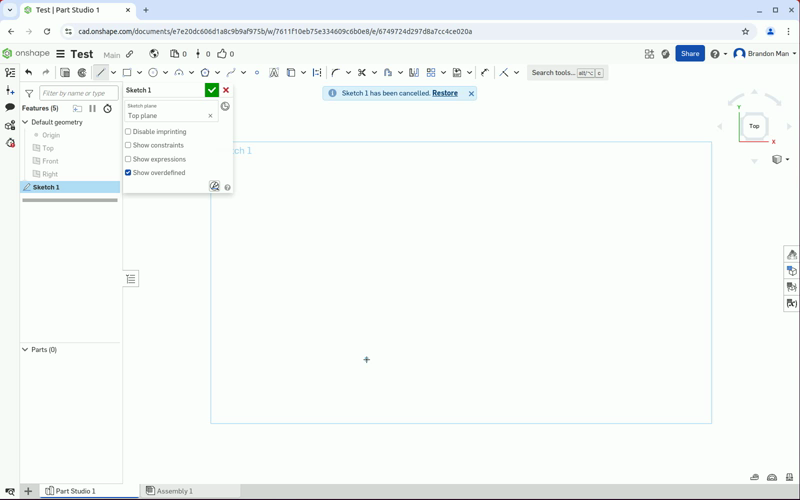
mouse_move(396, 359)
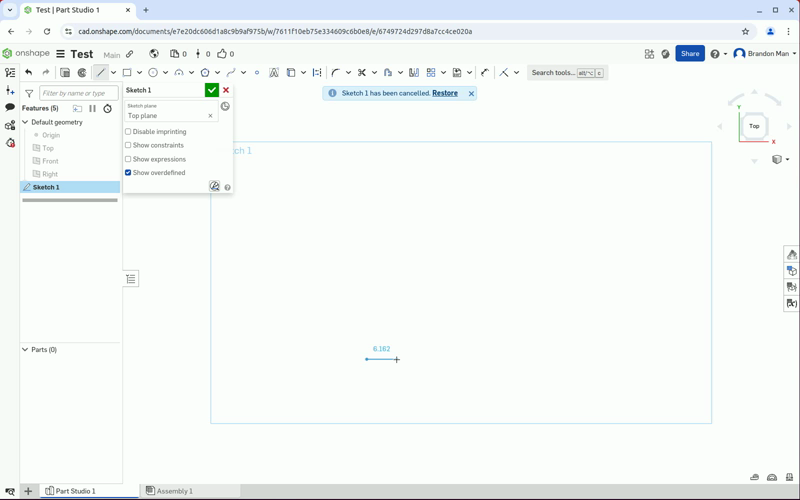
mouse_move(410, 359)
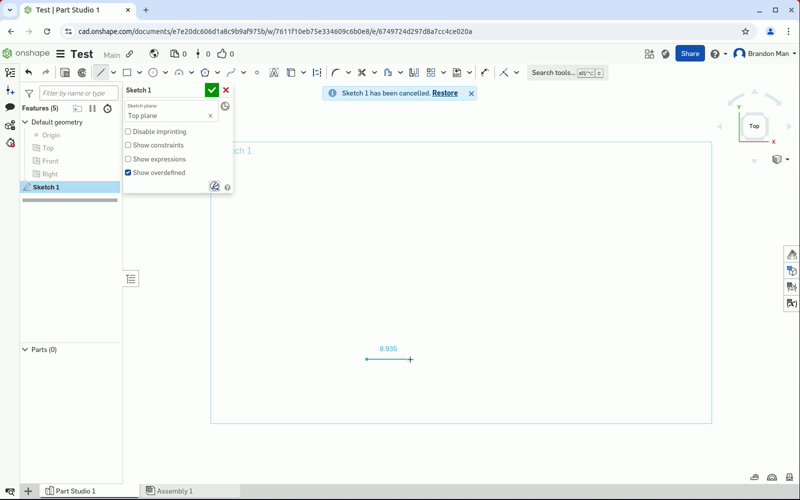
click(410, 359)
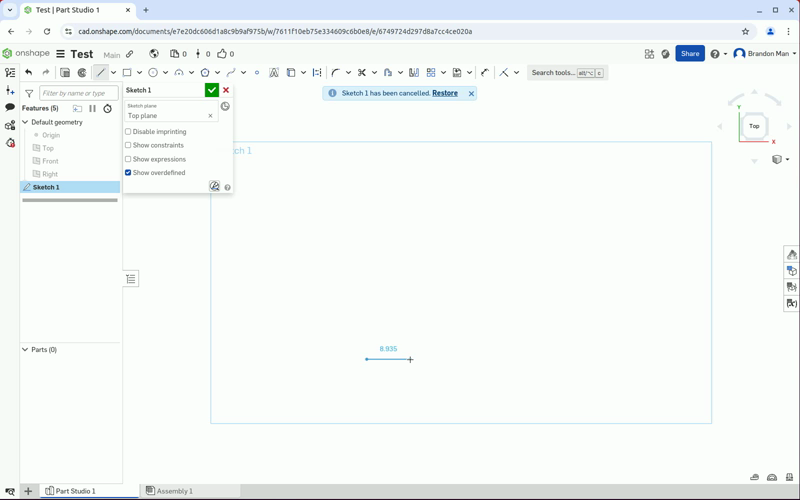
key_up(shift)
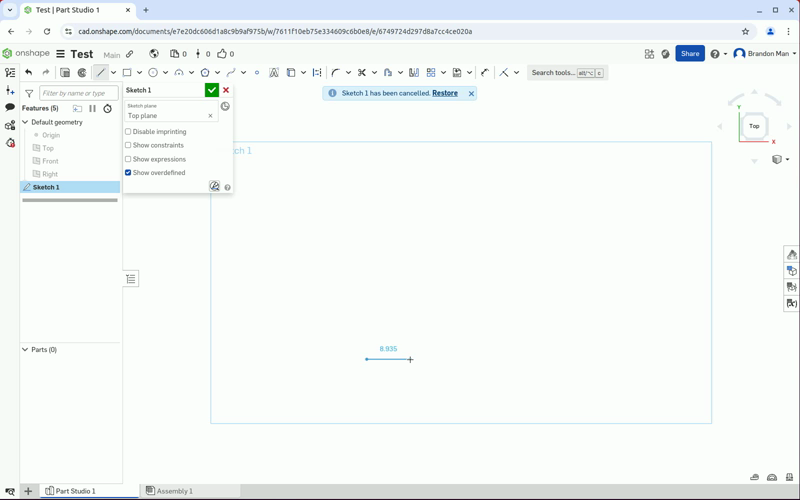
key_down(shift)
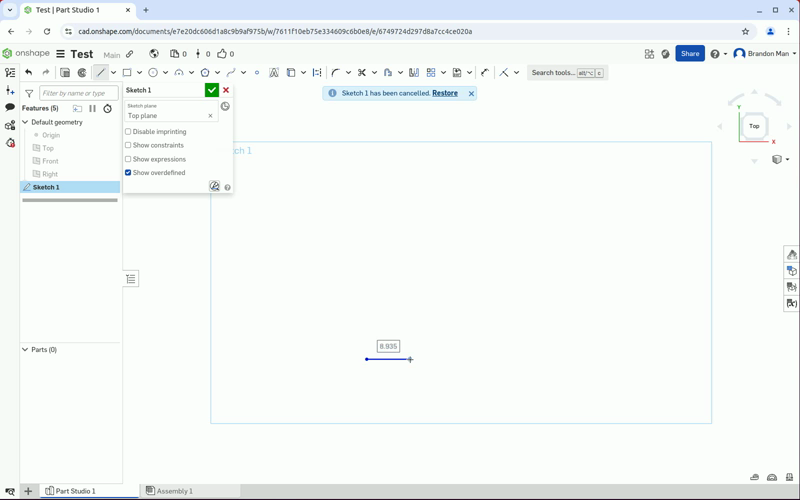
mouse_move(556, 359)
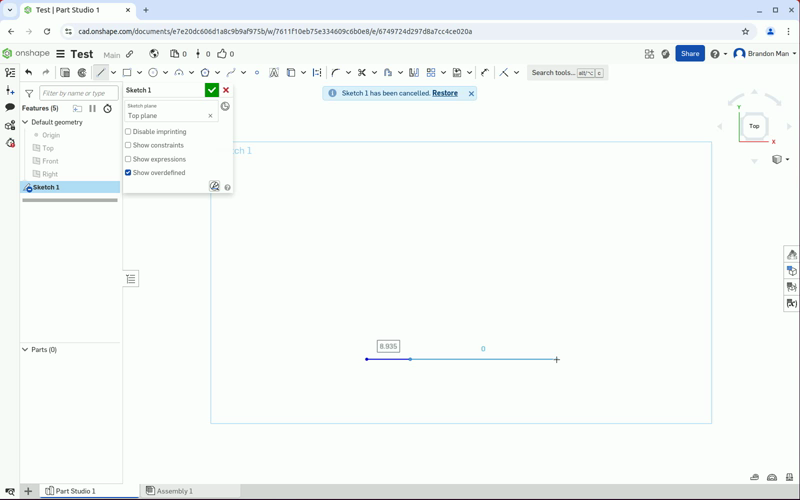
click(556, 359)
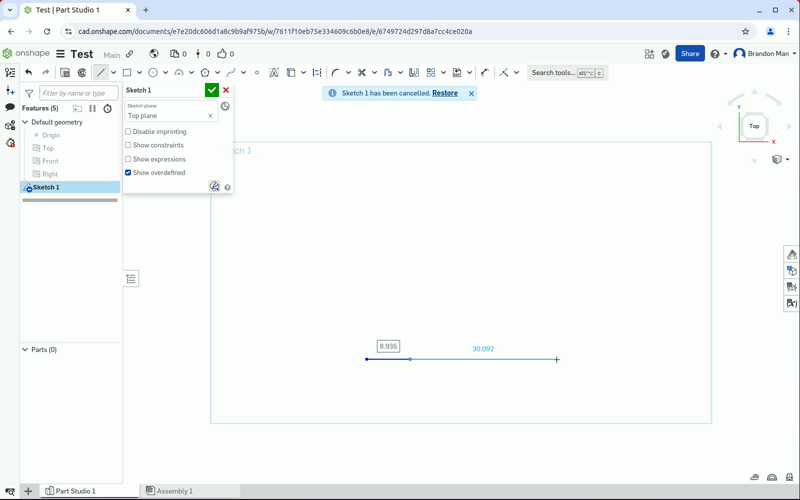
key_up(shift)
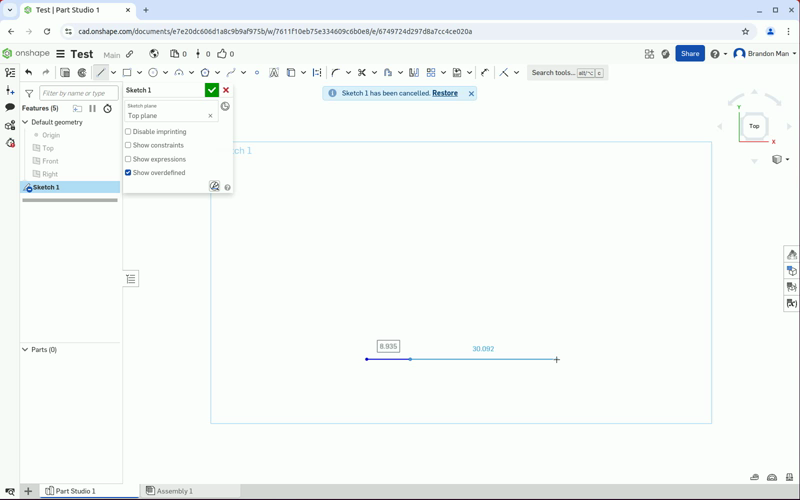
key_down(shift)
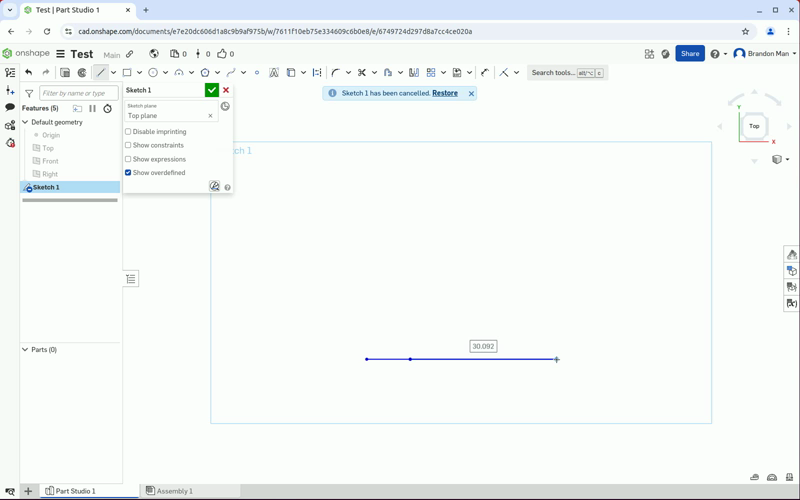
mouse_move(586, 359)
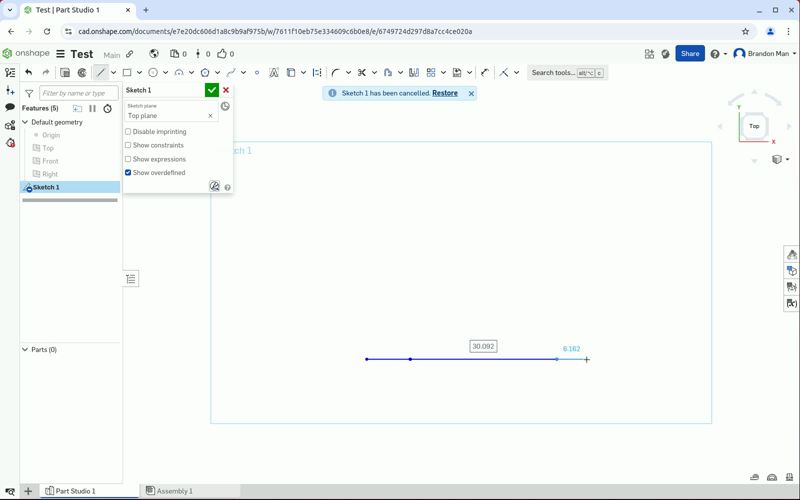
mouse_move(556, 350)
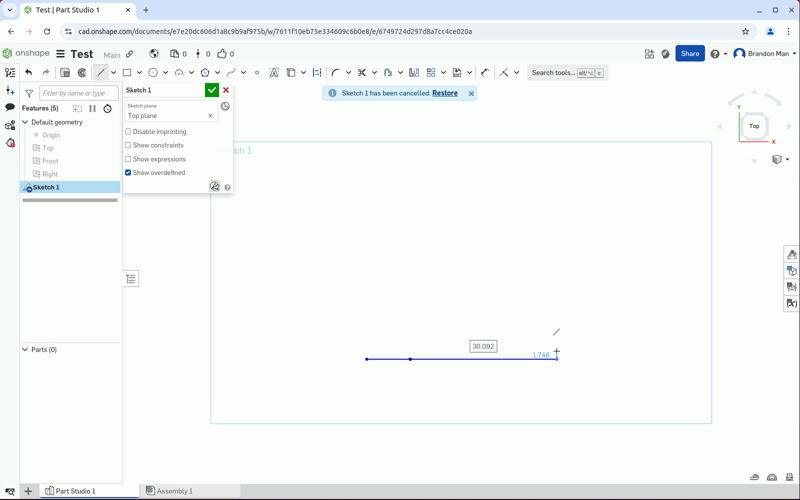
click(556, 350)
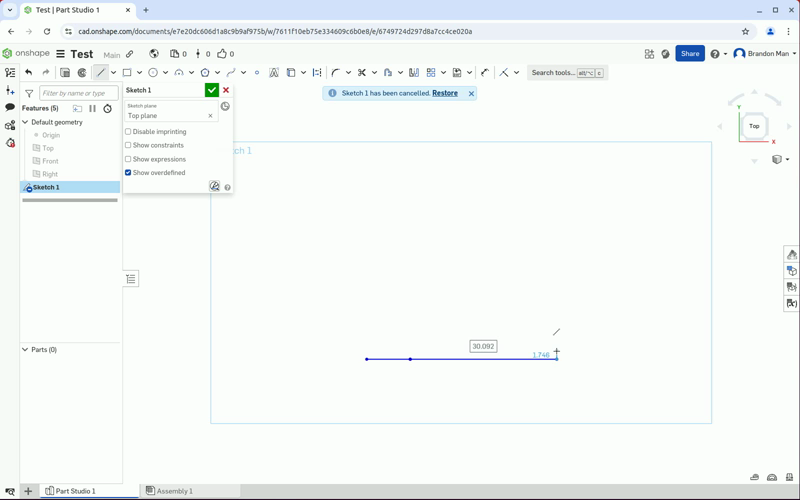
key_up(shift)
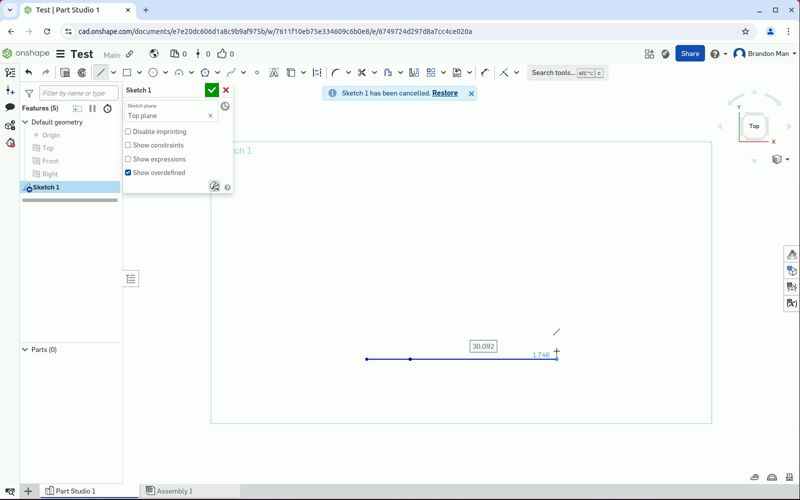
key_down(shift)
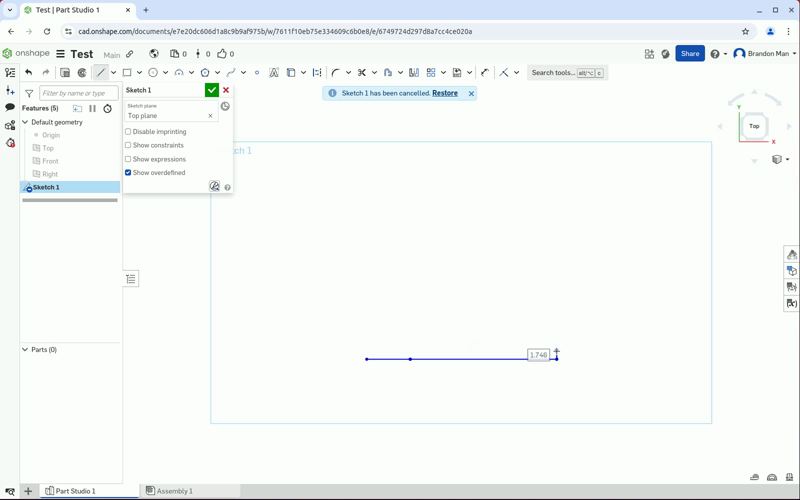
mouse_move(586, 350)
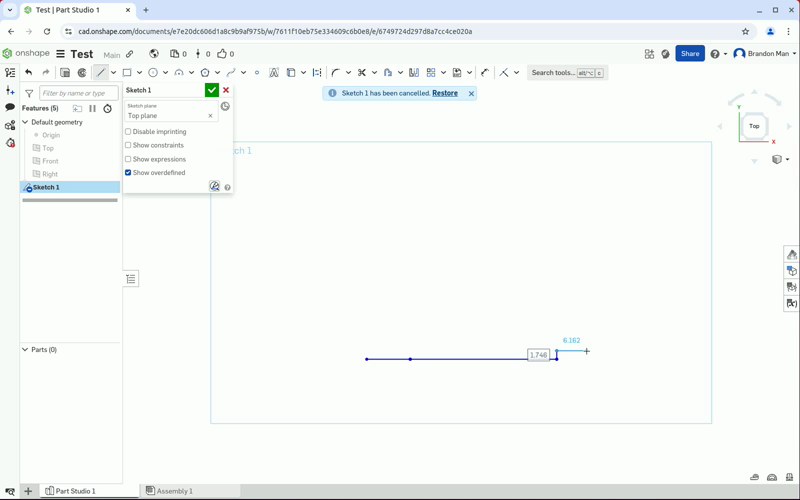
mouse_move(563, 344)
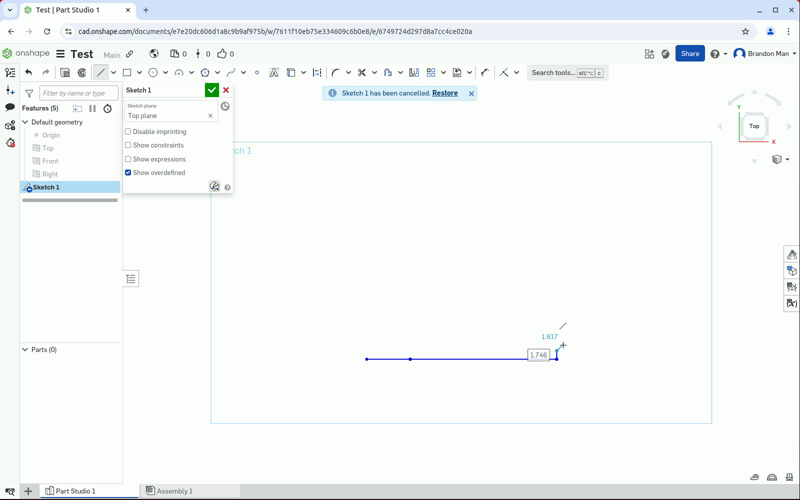
click(563, 344)
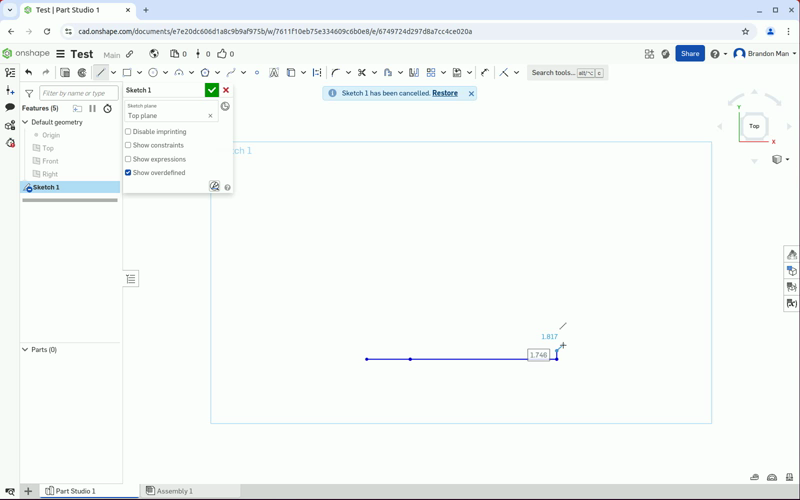
key_up(shift)
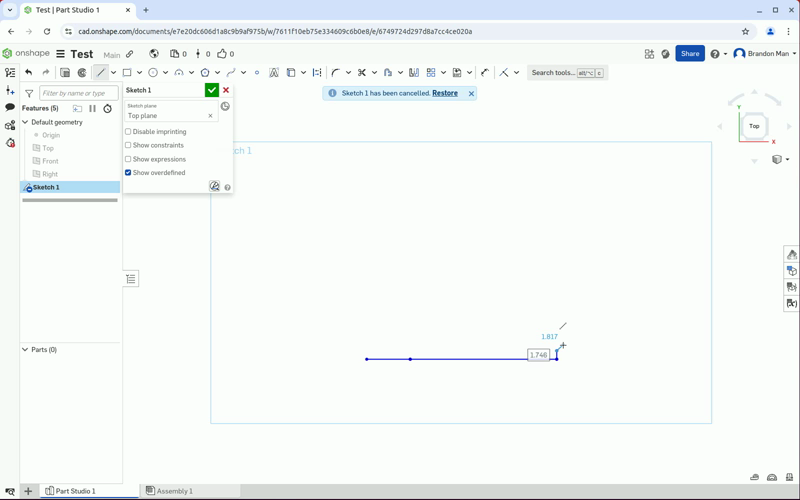
key_down(shift)
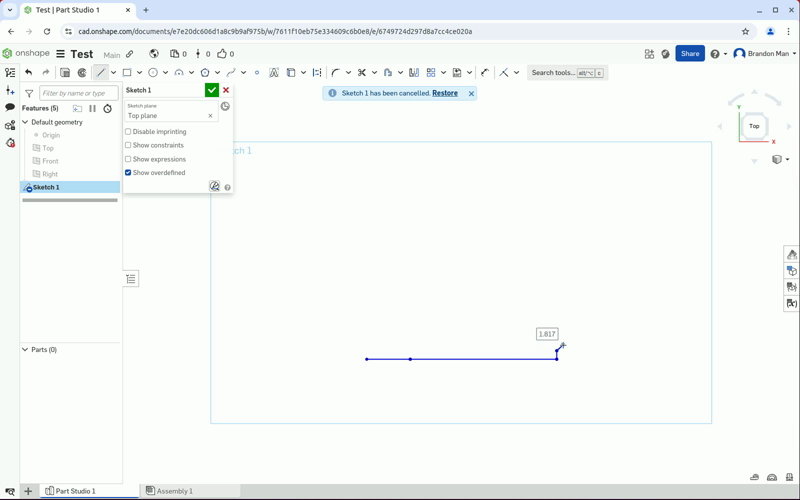
mouse_move(563, 249)
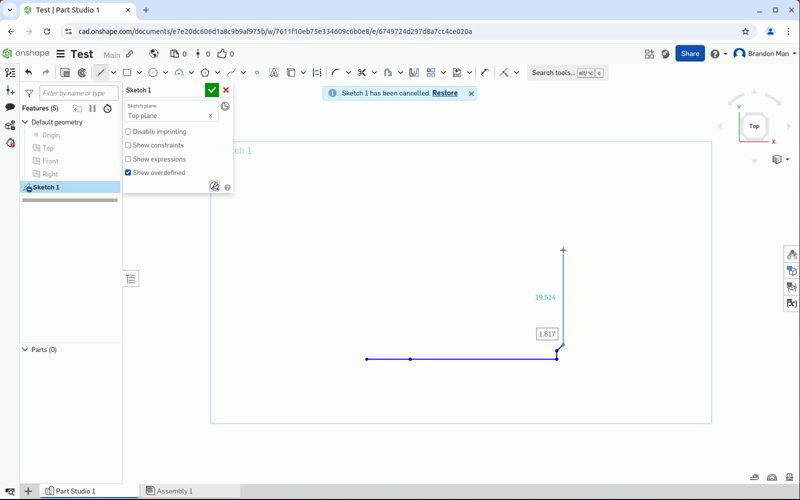
click(563, 249)
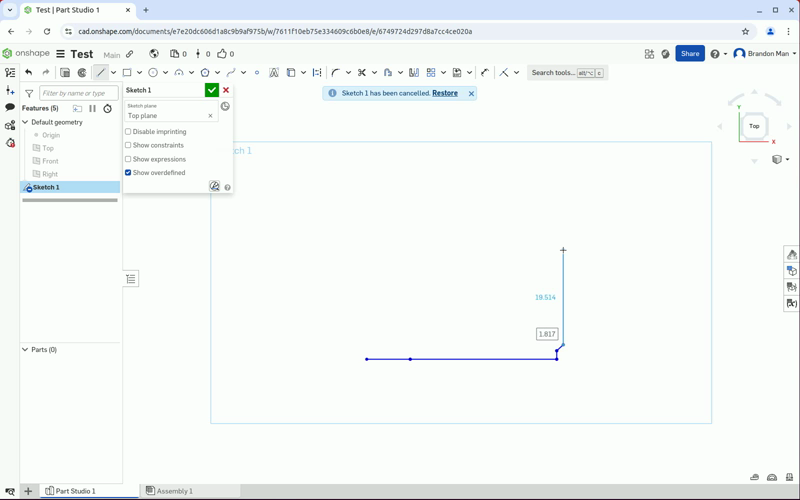
key_up(shift)
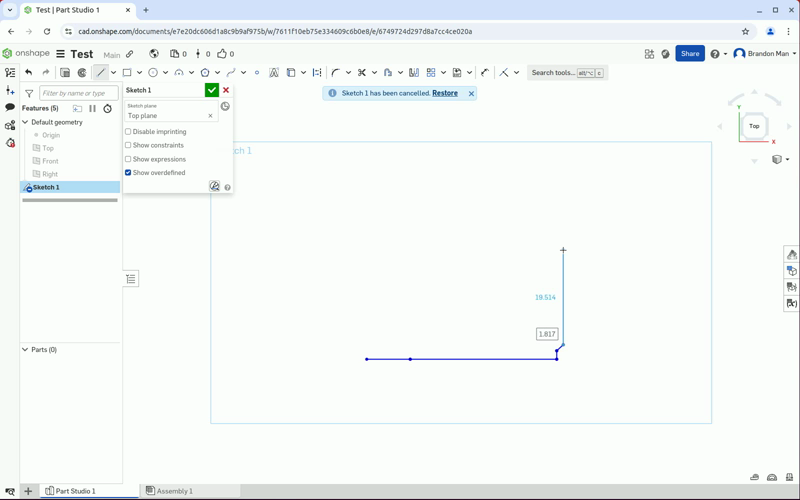
key_down(shift)
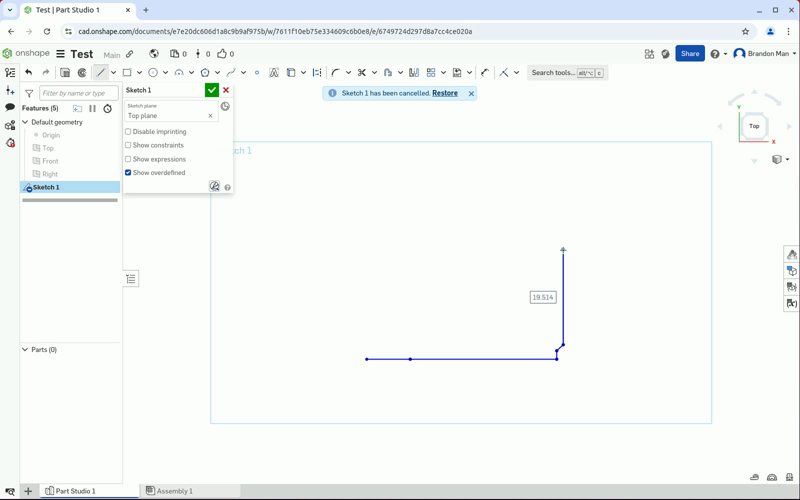
mouse_move(589, 249)
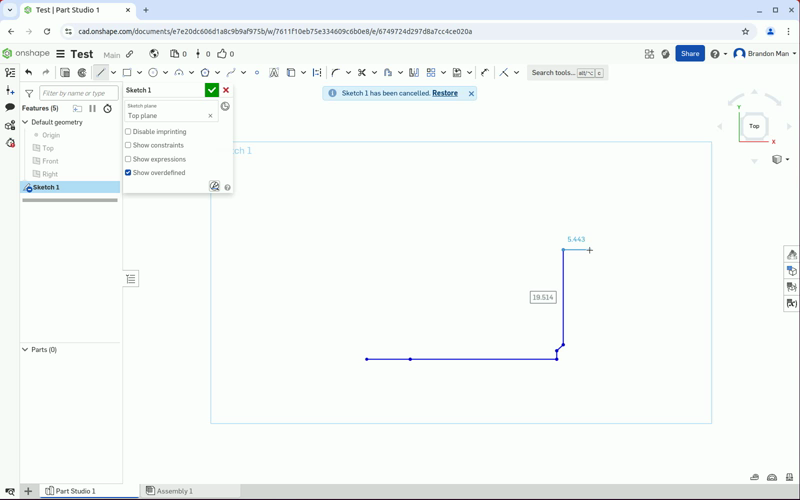
mouse_move(556, 245)
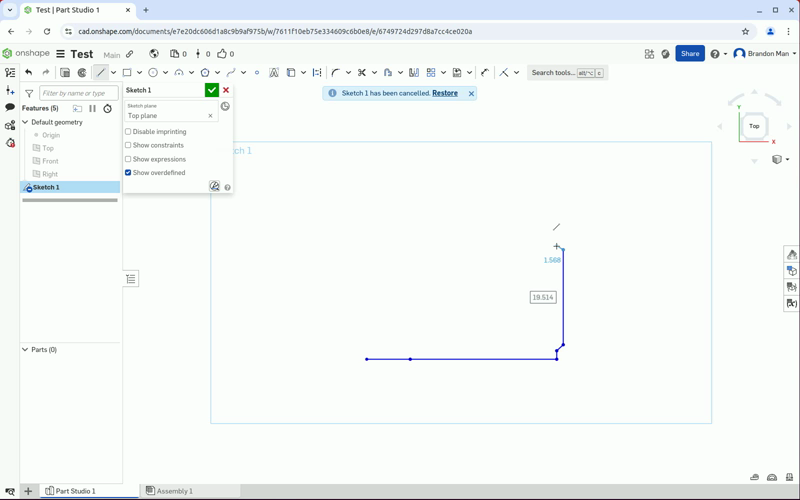
click(556, 245)
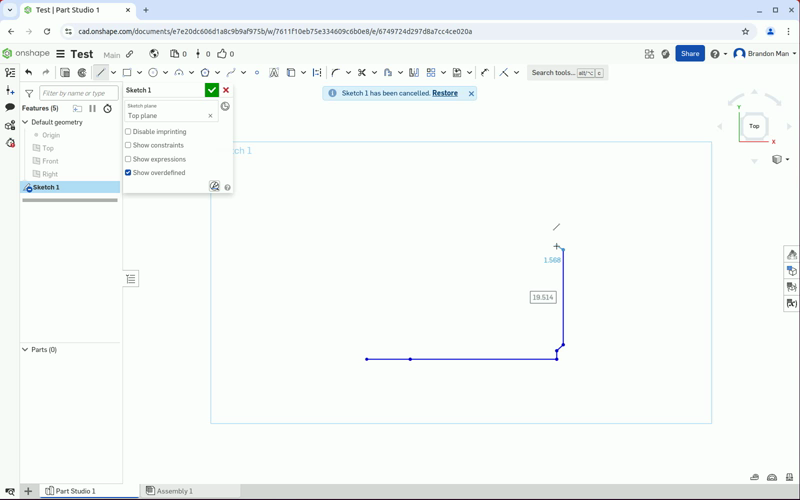
key_up(shift)
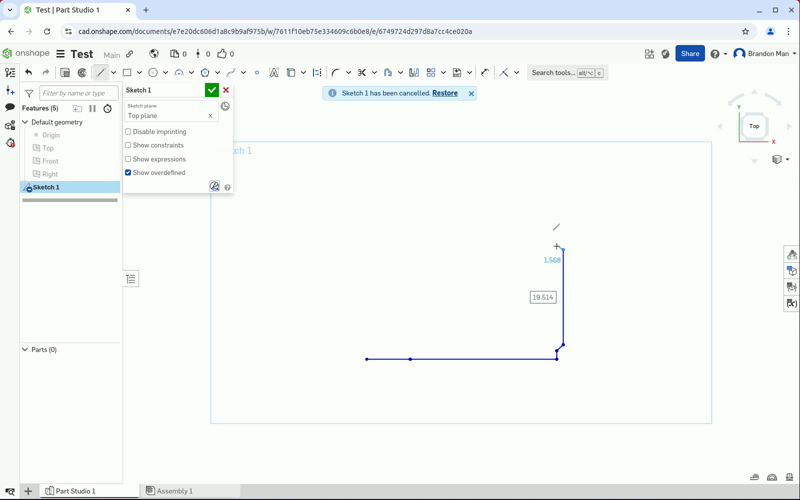
key_down(shift)
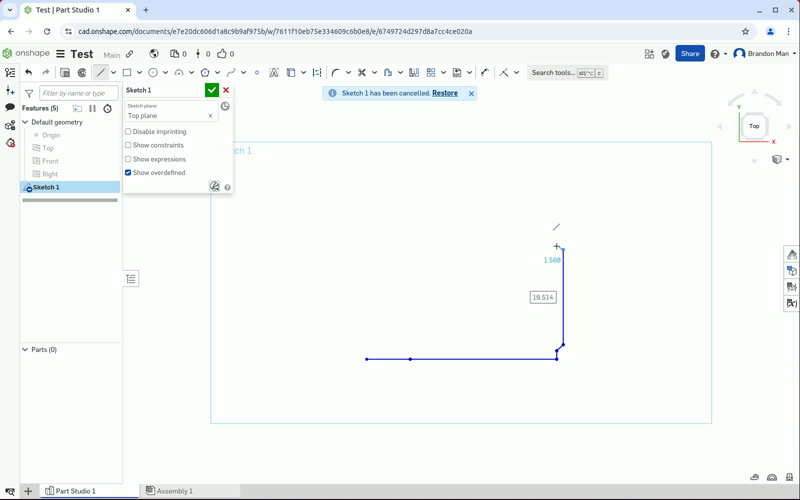
mouse_move(586, 245)
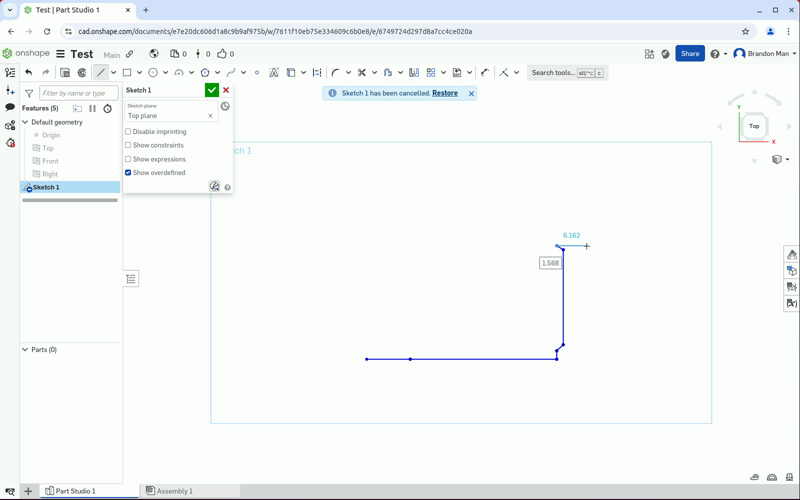
mouse_move(556, 212)
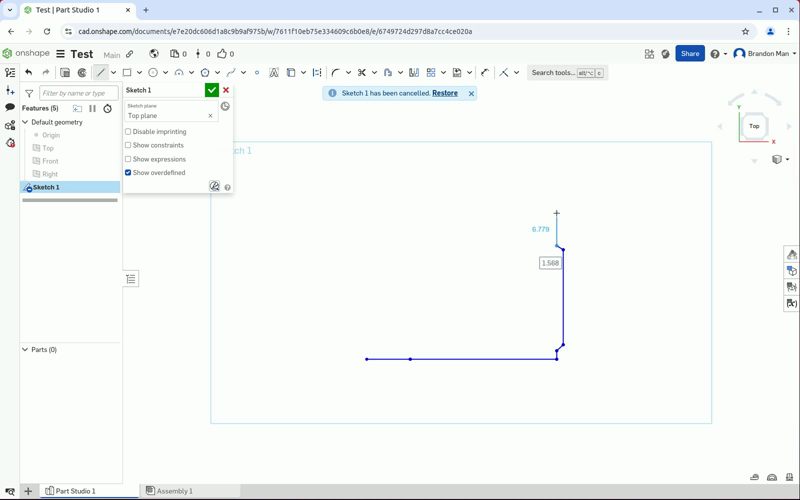
click(556, 212)
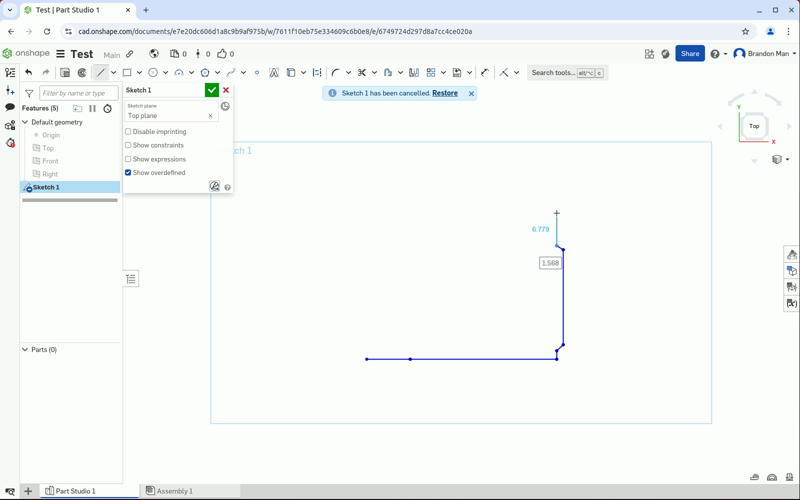
key_up(shift)
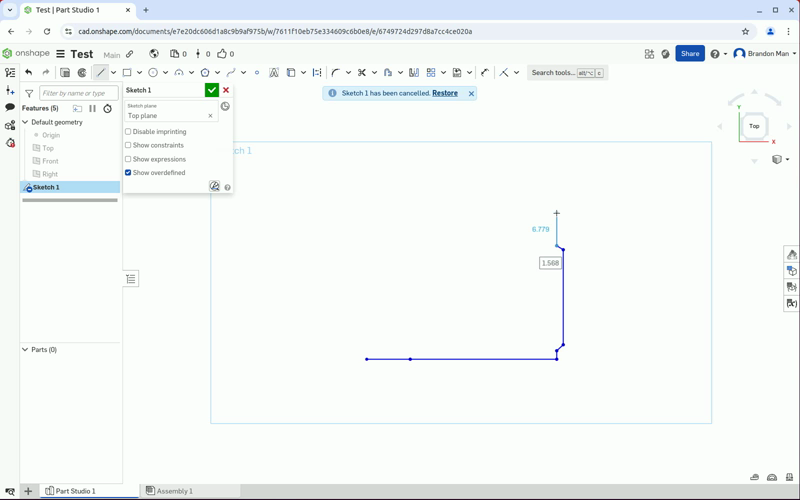
key_down(shift)
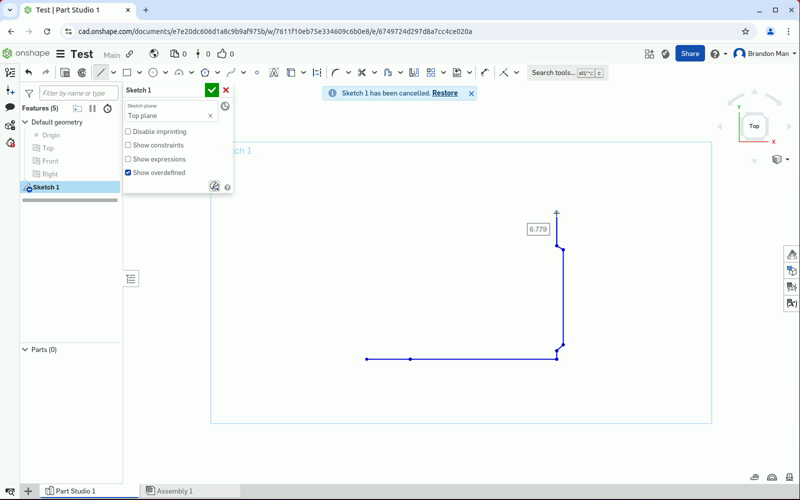
mouse_move(586, 212)
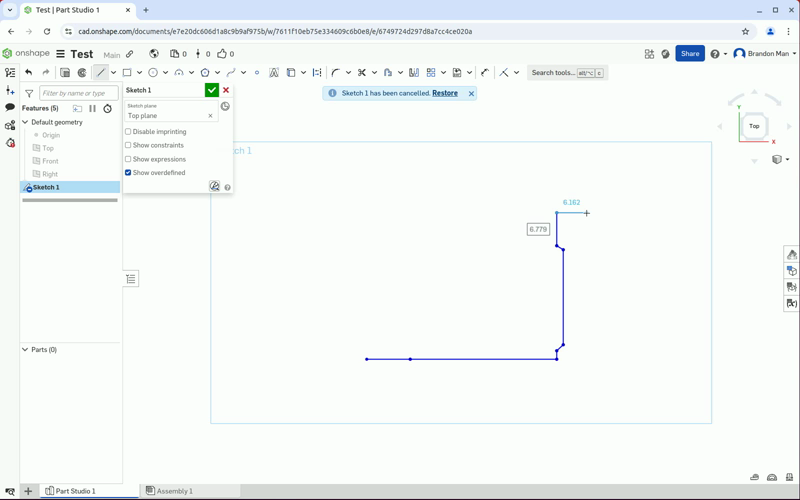
mouse_move(552, 206)
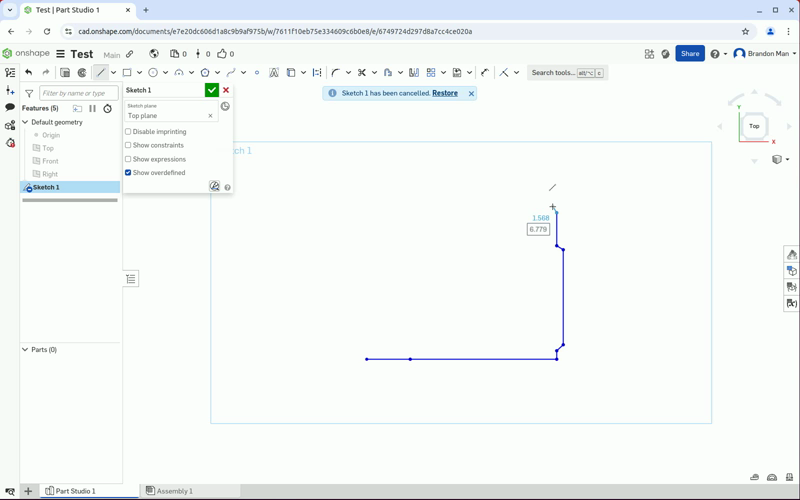
click(552, 206)
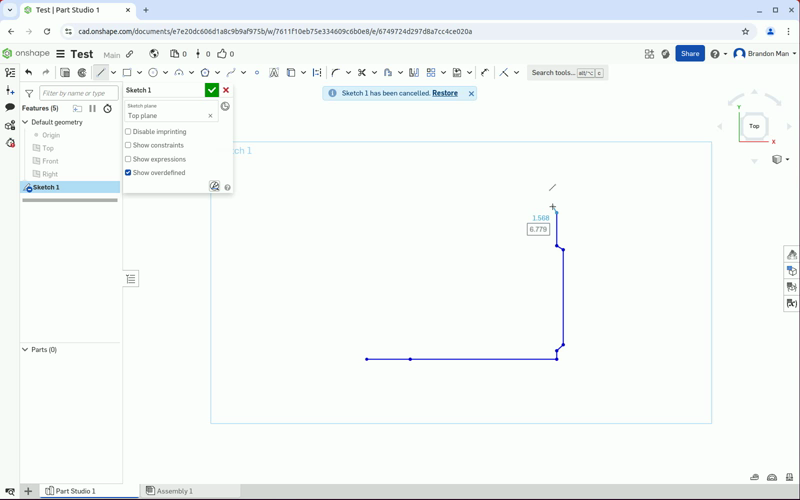
key_up(shift)
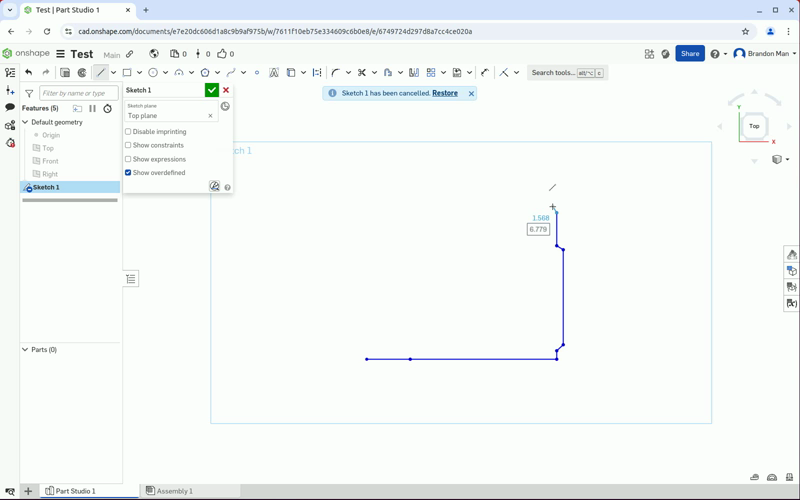
key_down(shift)
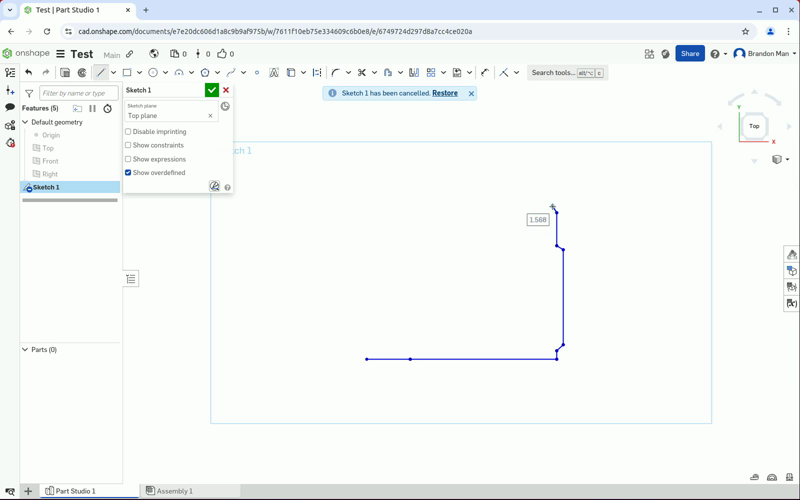
mouse_move(366, 206)
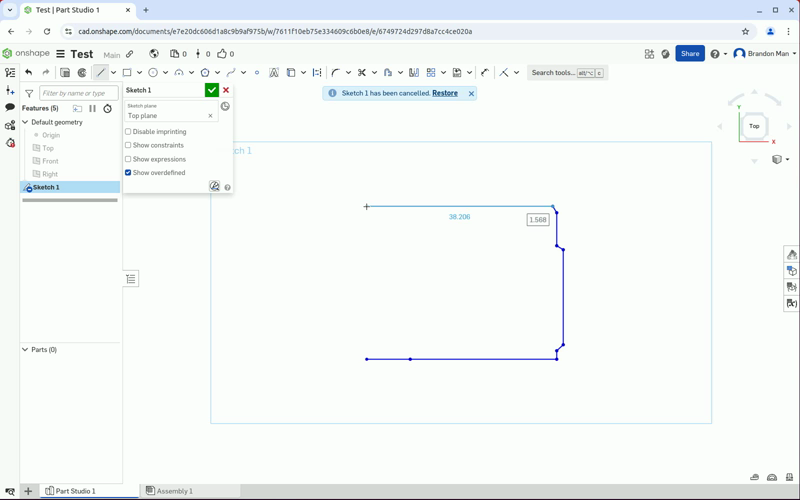
click(366, 206)
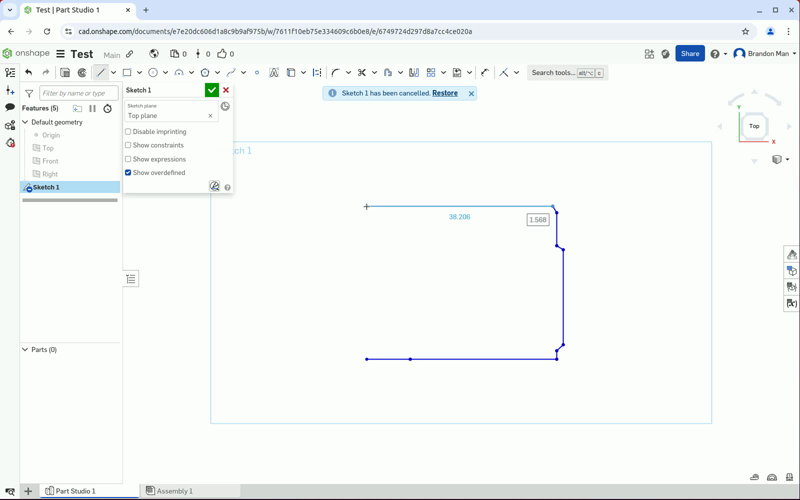
key_up(shift)
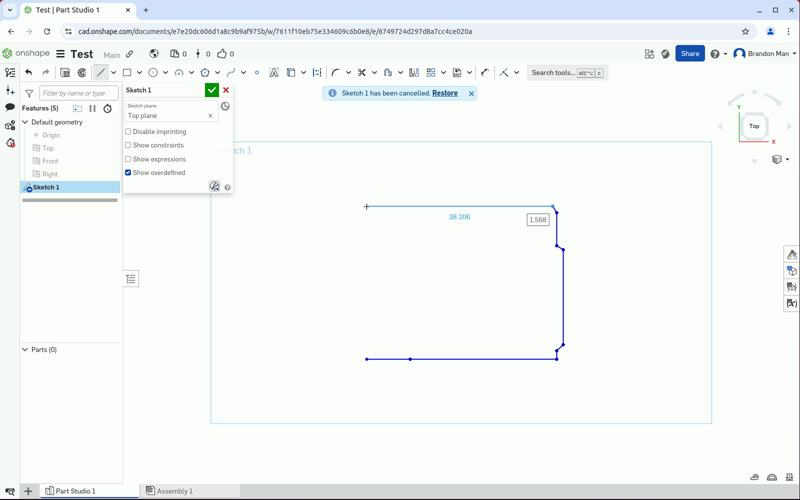
key_down(shift)
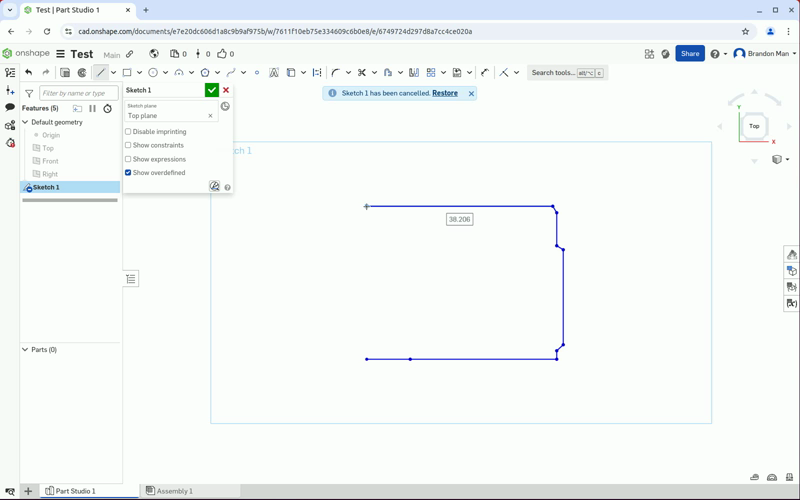
mouse_move(366, 359)
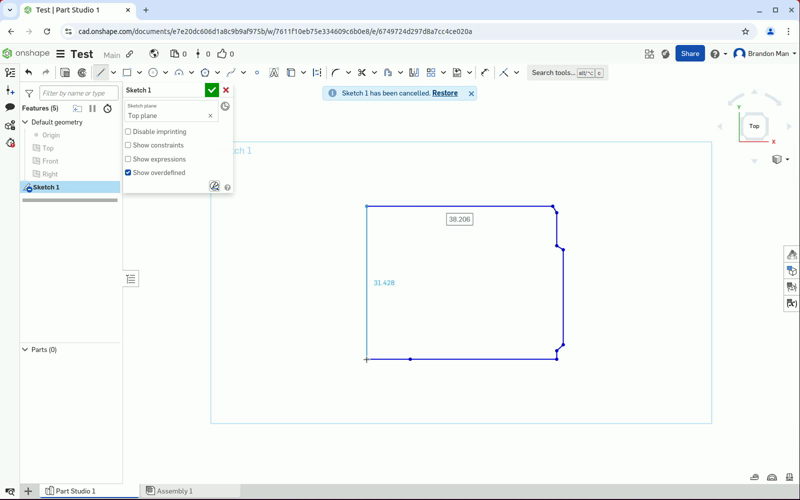
key_up(shift)
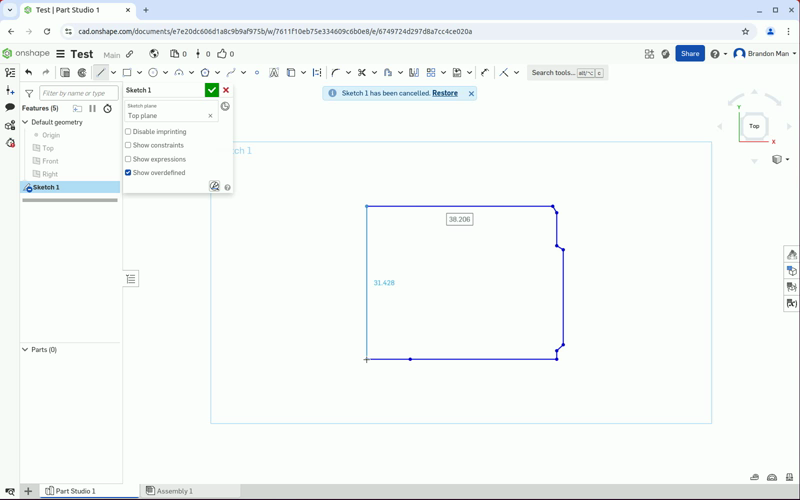
click(366, 359)
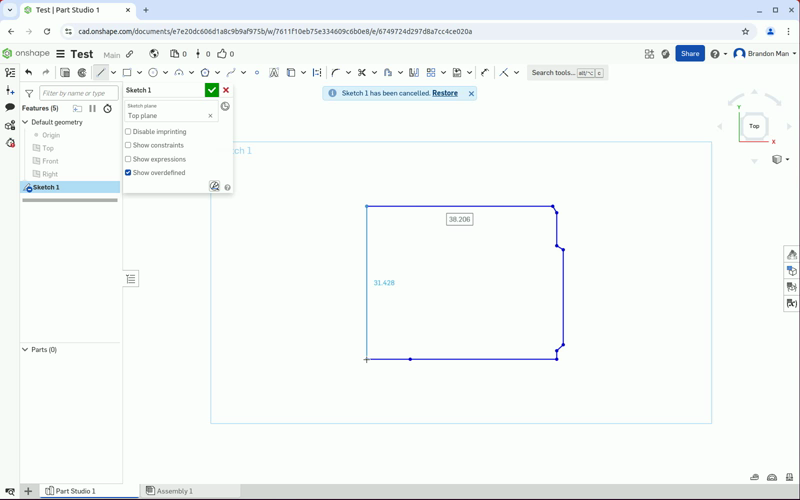
key(esc)
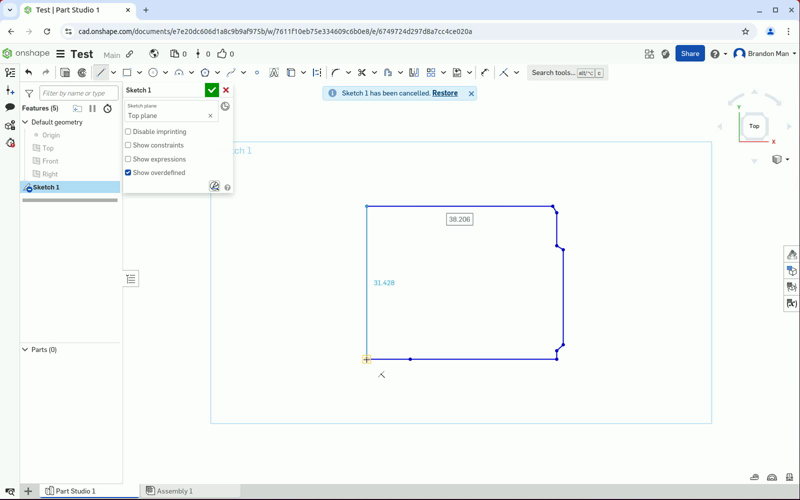
key(c)
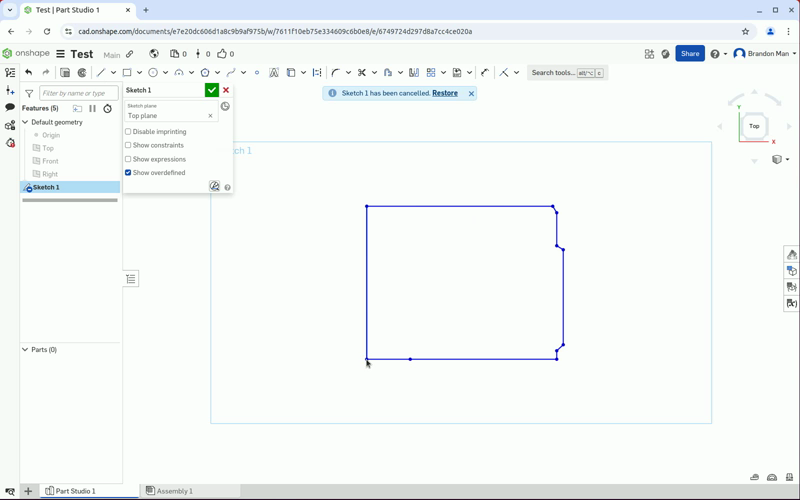
key_down(shift)
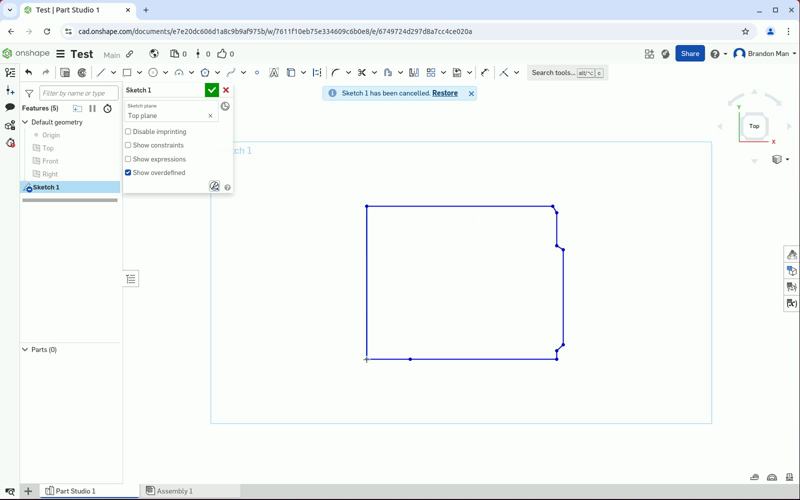
mouse_move(406, 350)
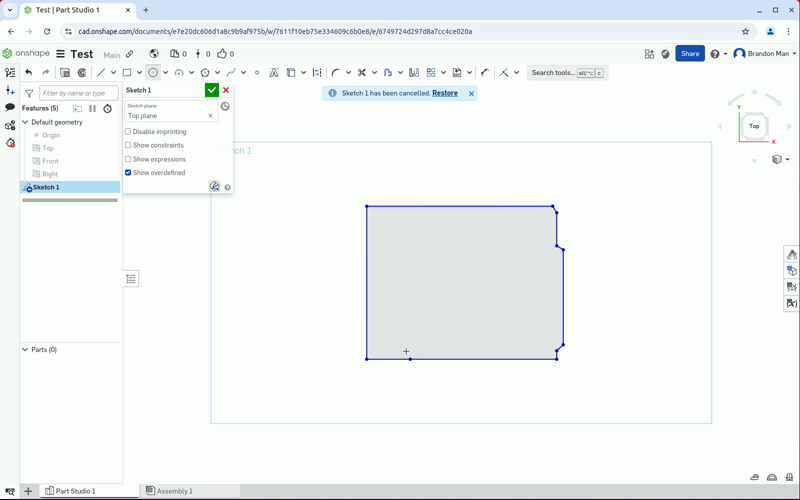
click(406, 350)
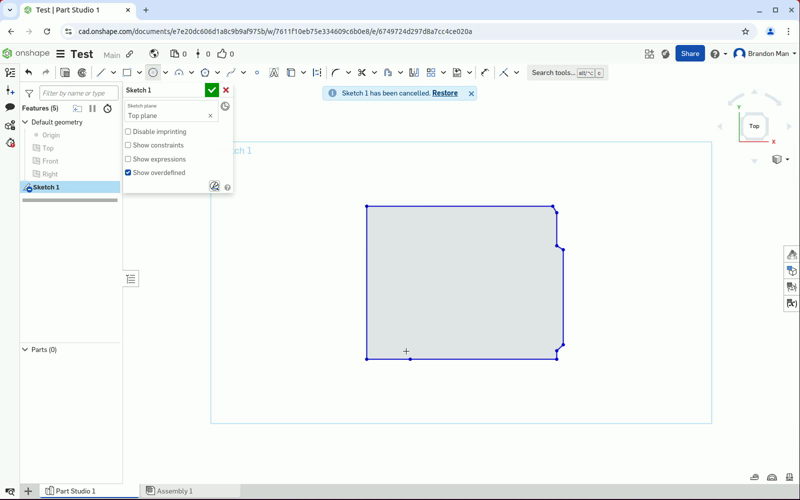
key_up(shift)
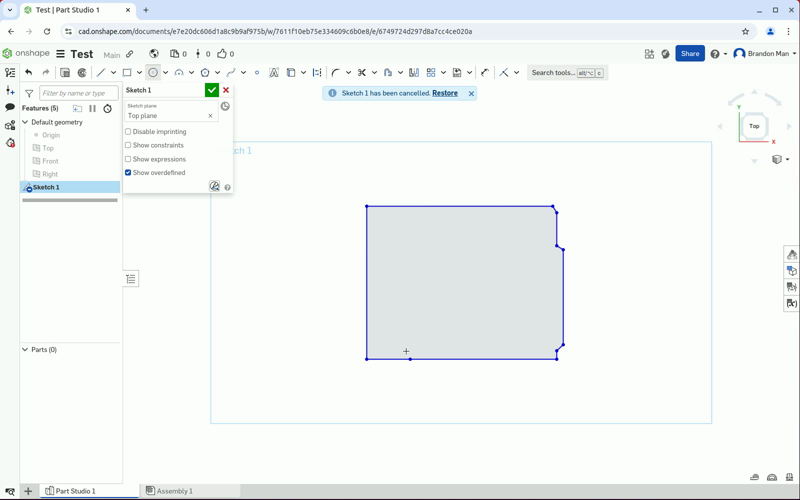
mouse_move(410, 350)
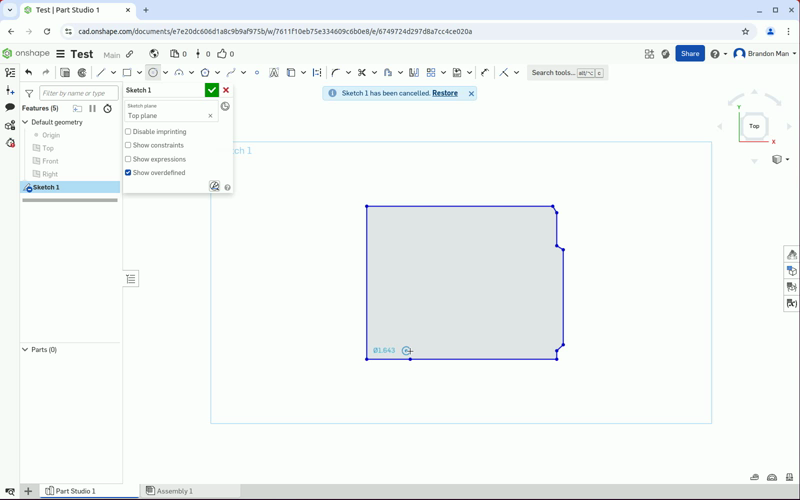
click(410, 350)
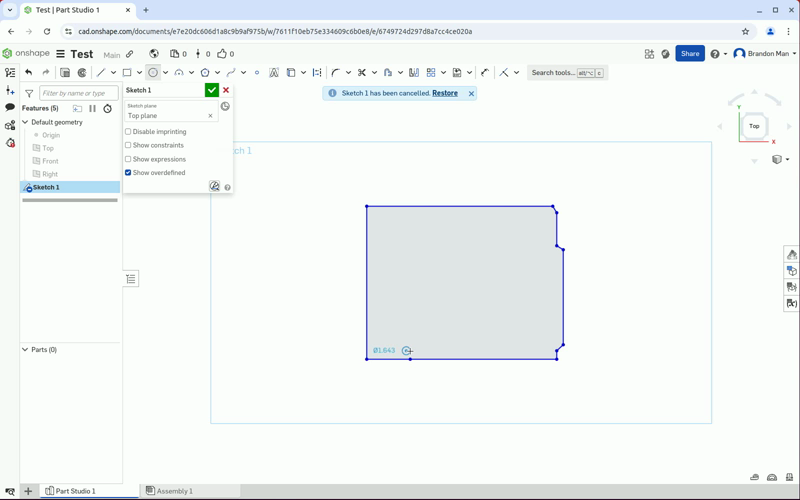
key(esc)
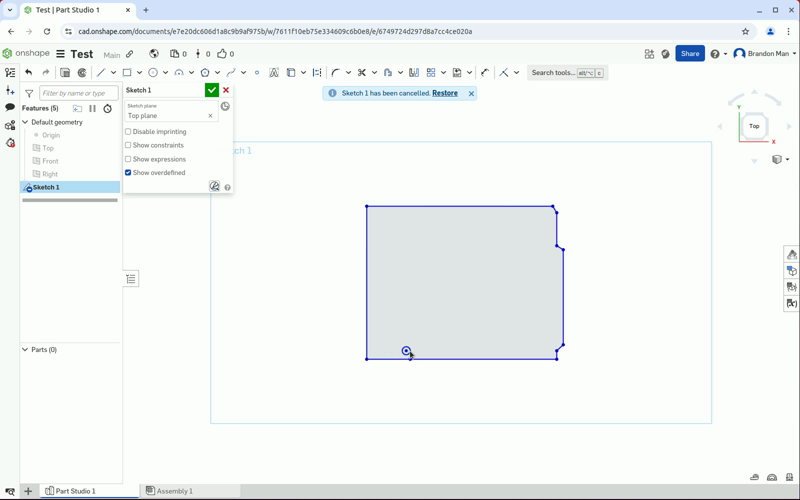
key(c)
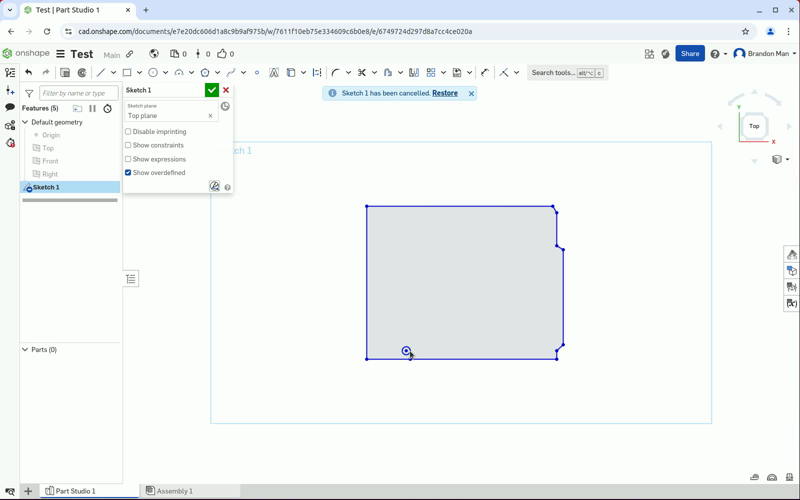
key_down(shift)
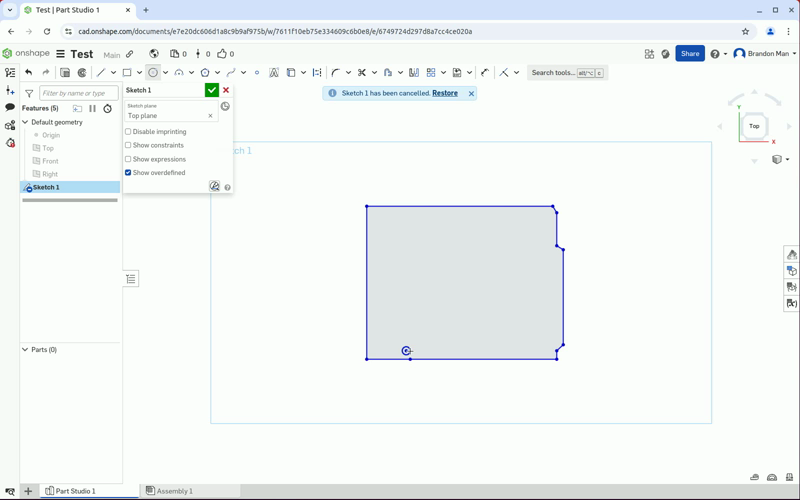
mouse_move(410, 212)
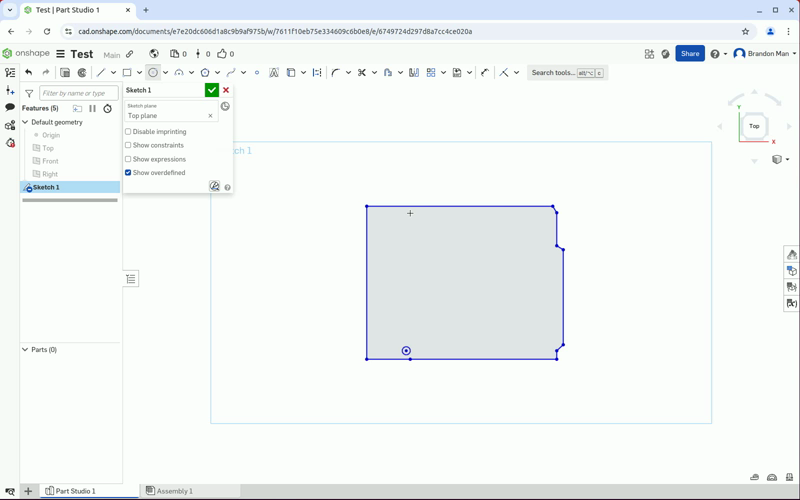
click(410, 212)
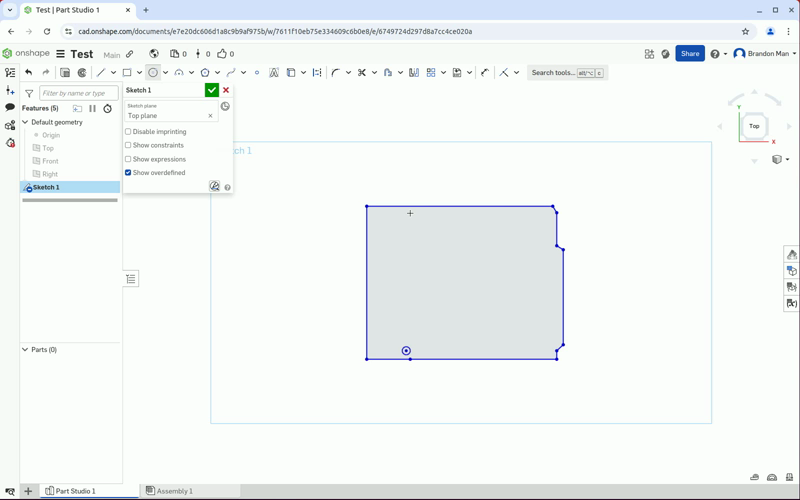
key_up(shift)
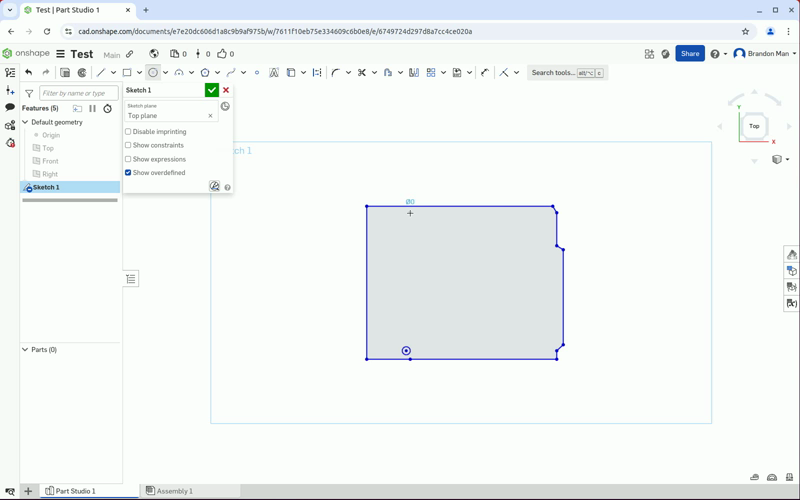
mouse_move(414, 212)
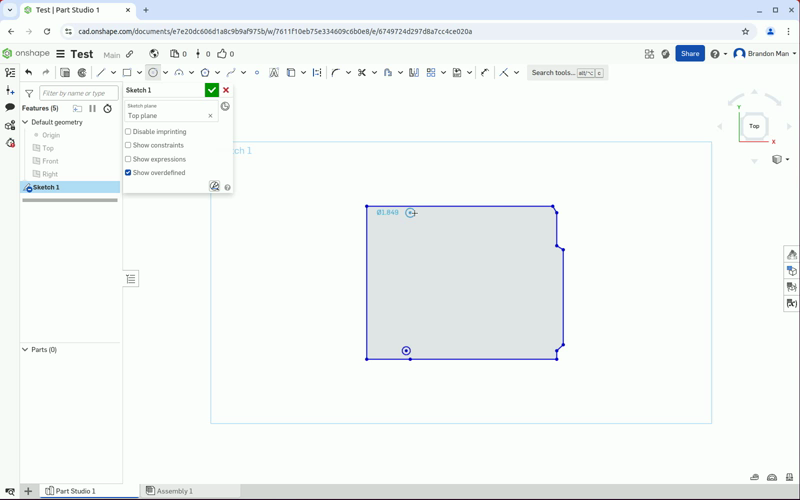
click(414, 212)
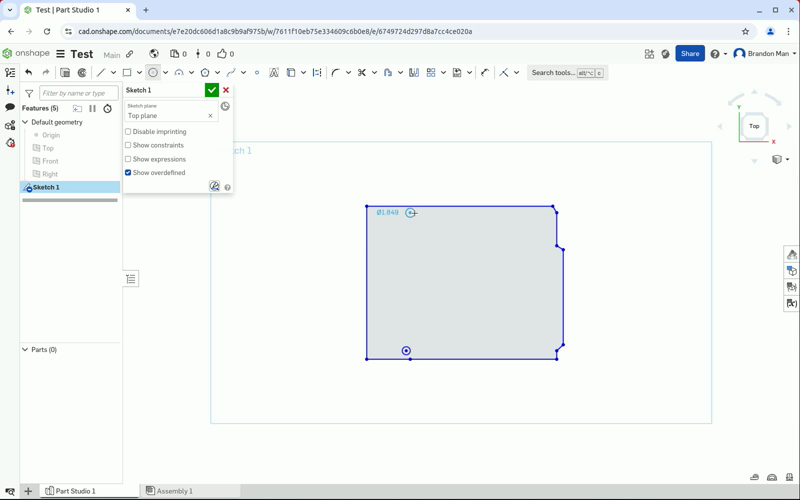
key(esc)
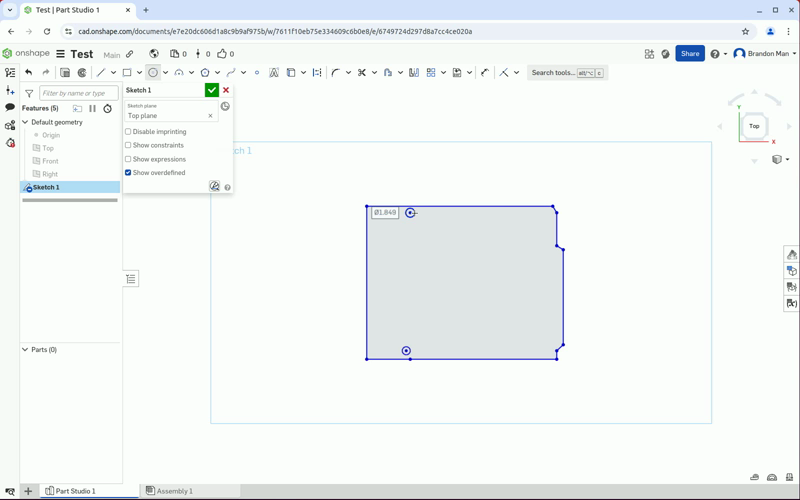
key(c)
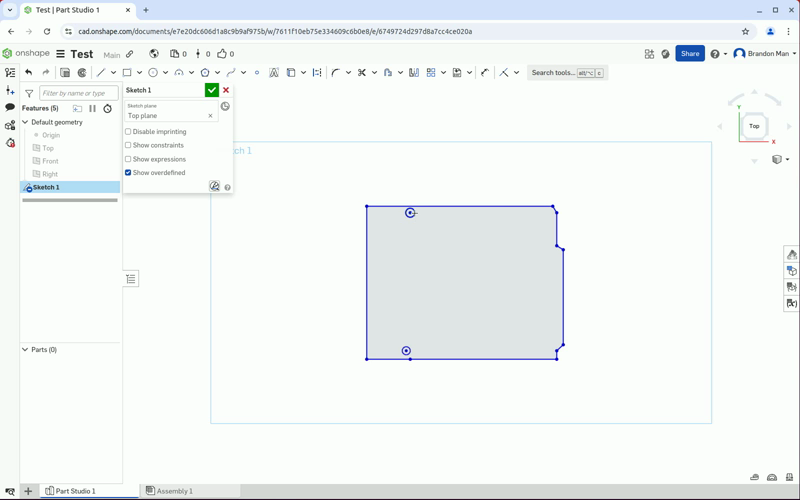
key_down(shift)
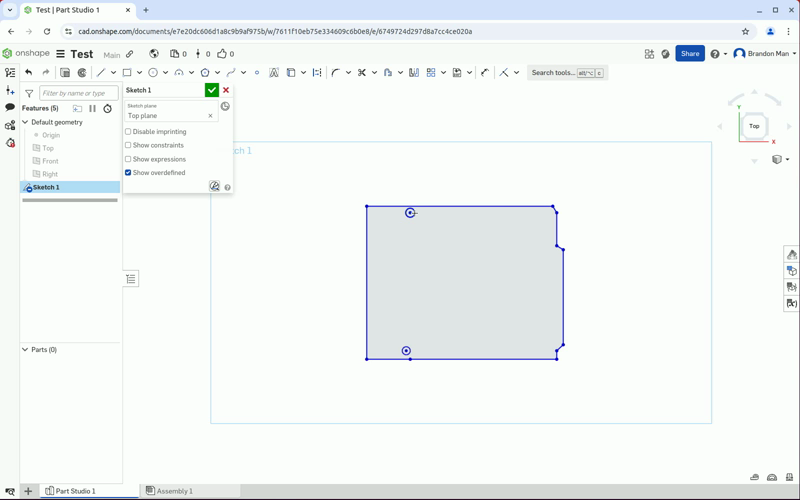
mouse_move(556, 336)
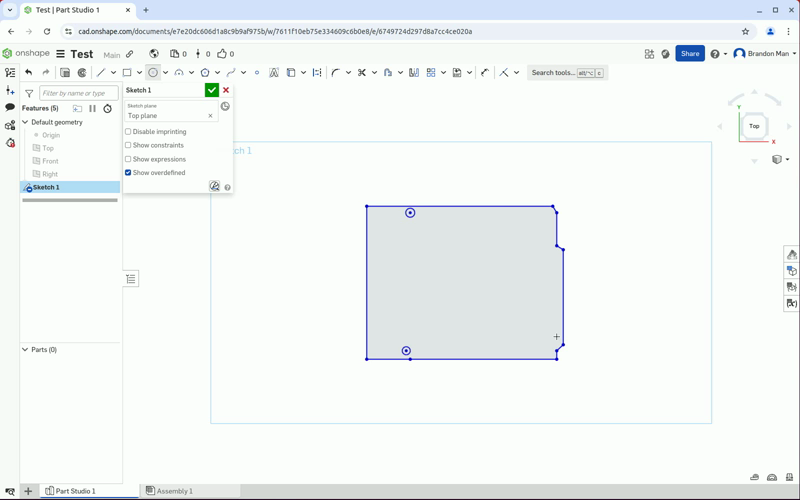
click(556, 336)
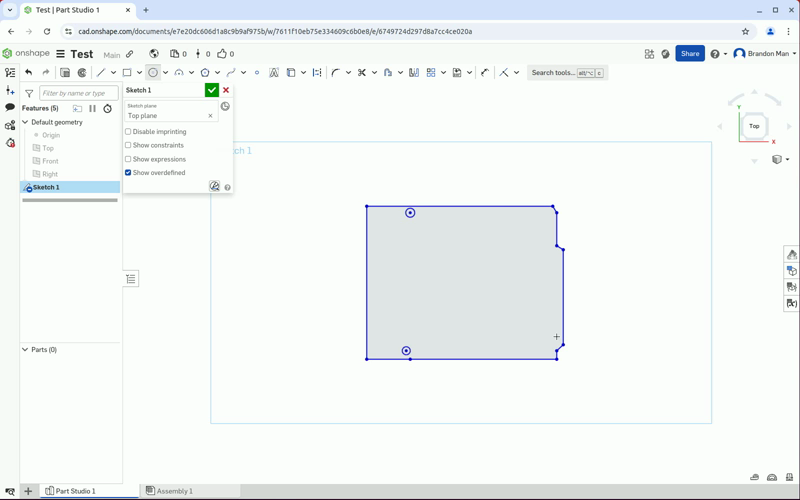
key_up(shift)
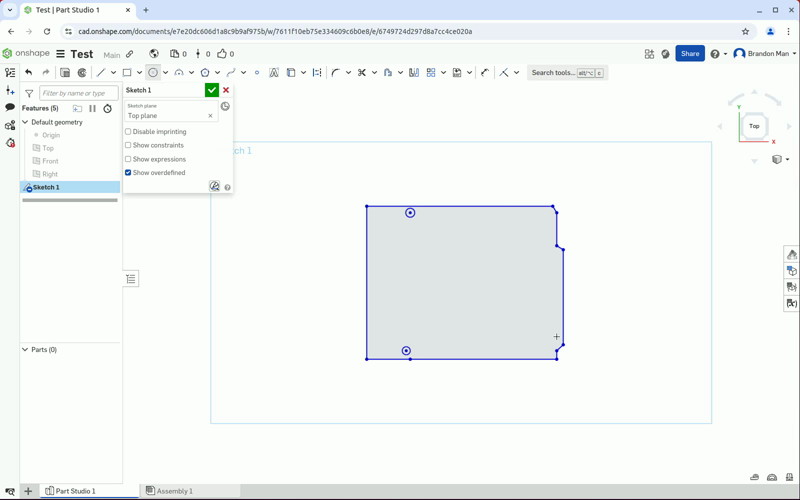
mouse_move(561, 336)
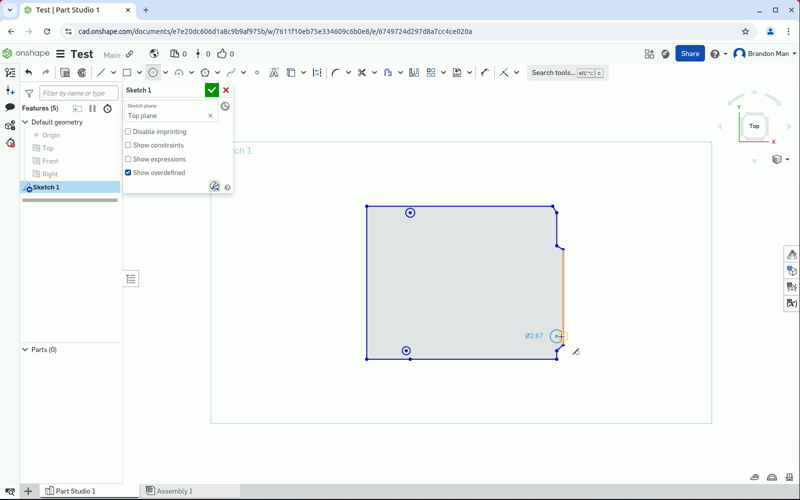
click(561, 336)
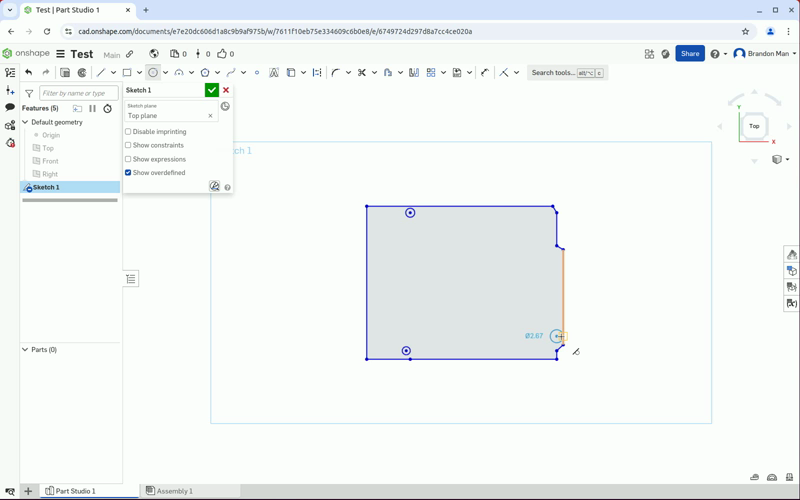
key(esc)
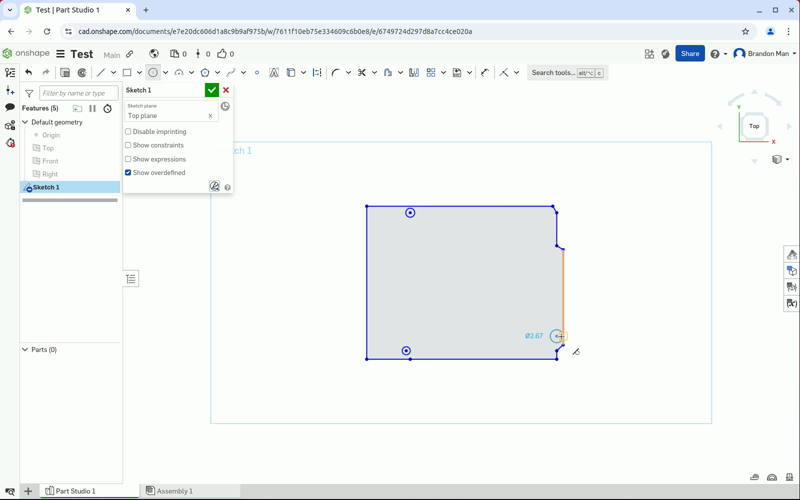
key(c)
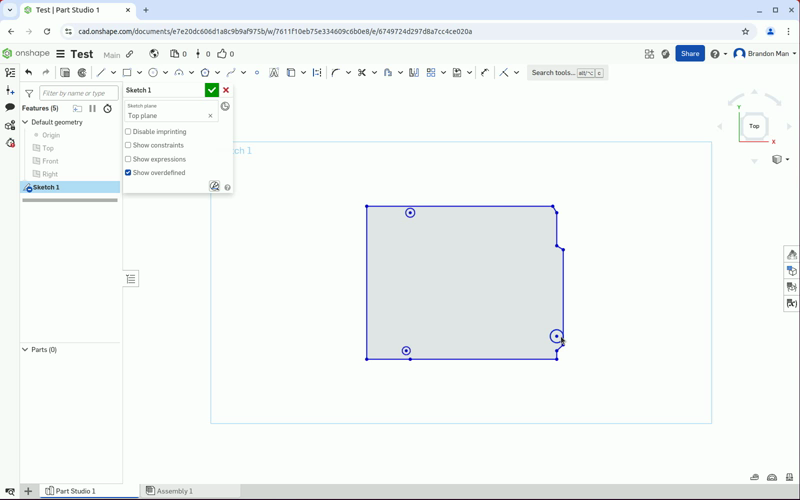
key_down(shift)
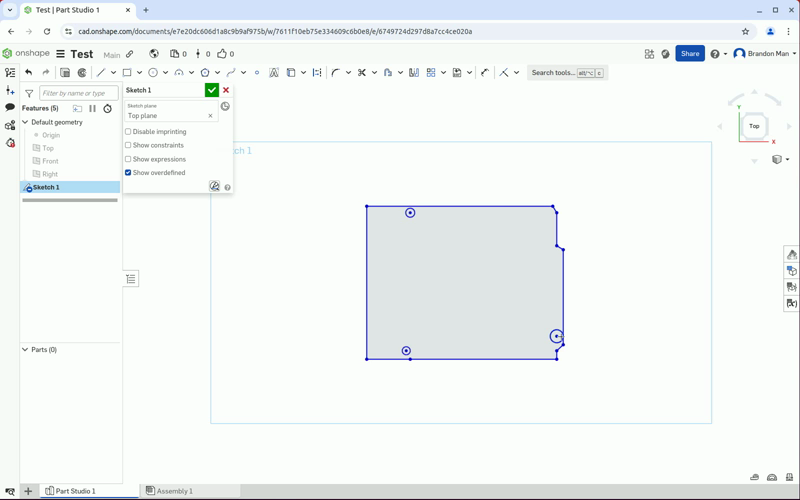
mouse_move(556, 255)
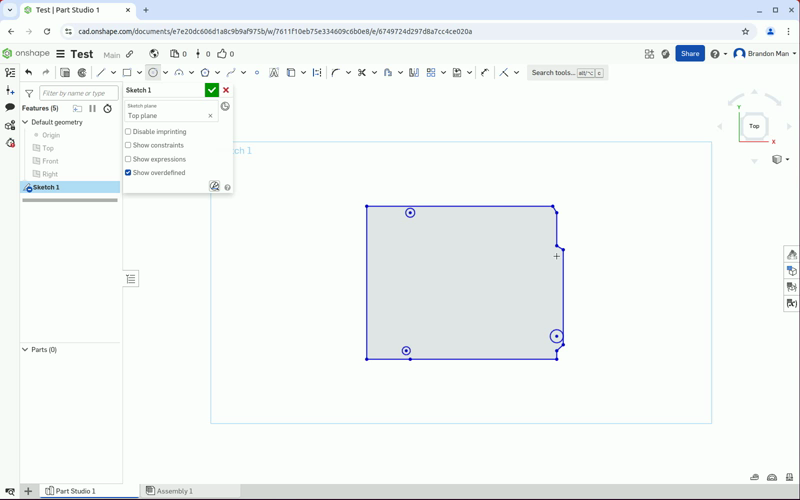
click(556, 255)
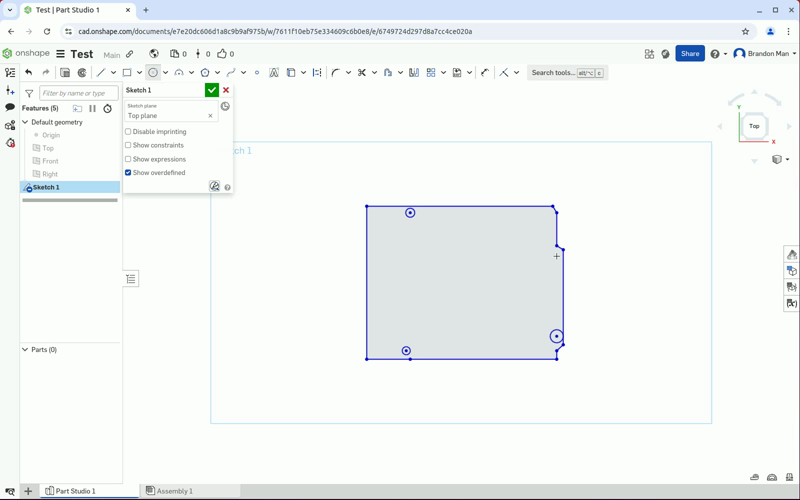
key_up(shift)
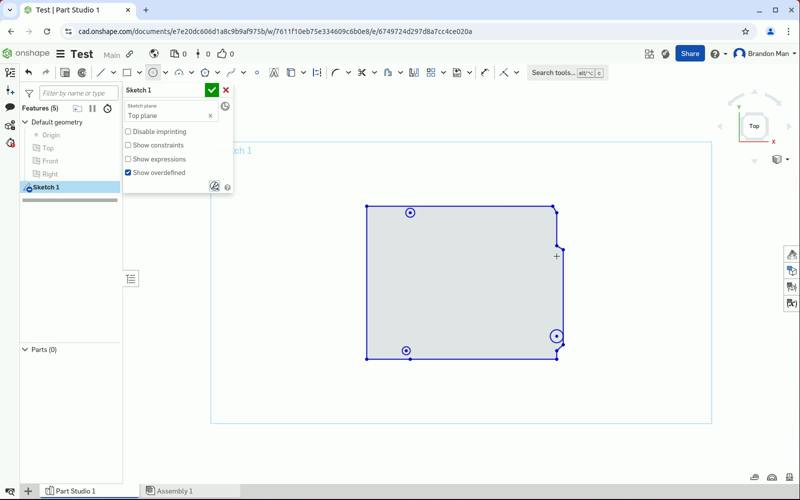
mouse_move(561, 255)
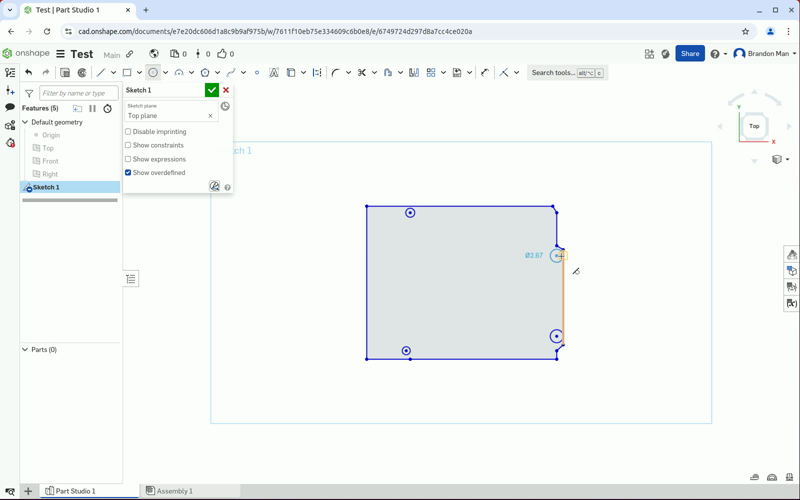
click(561, 255)
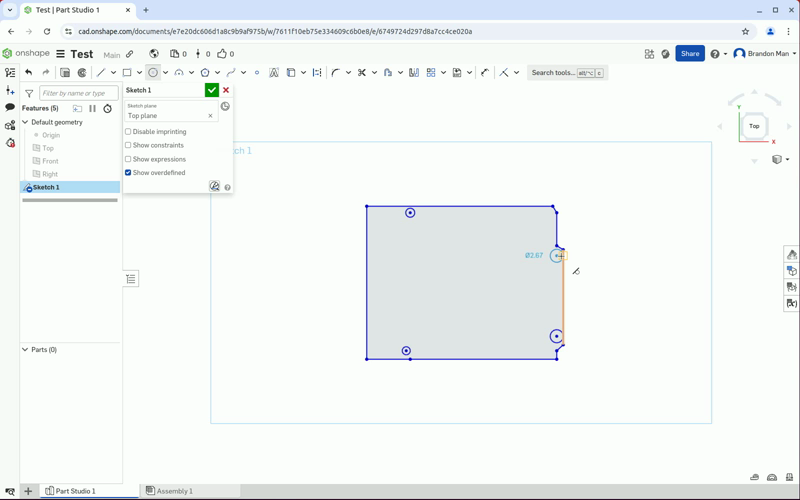
key(esc)
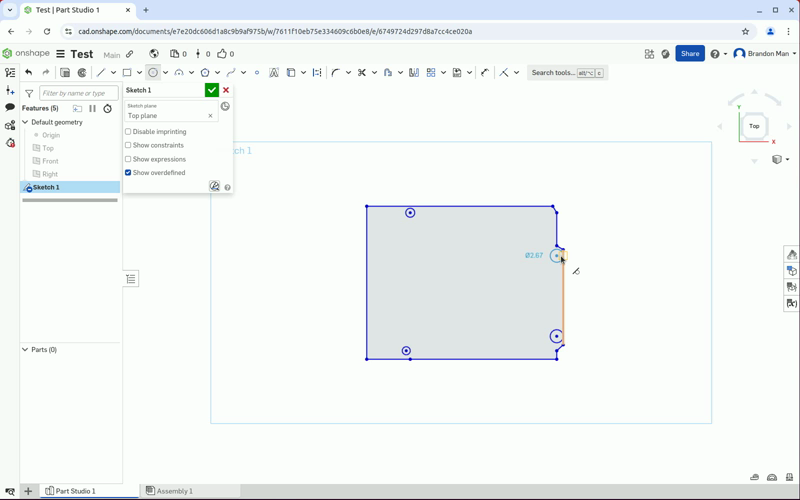
mouse_move(531, 332)
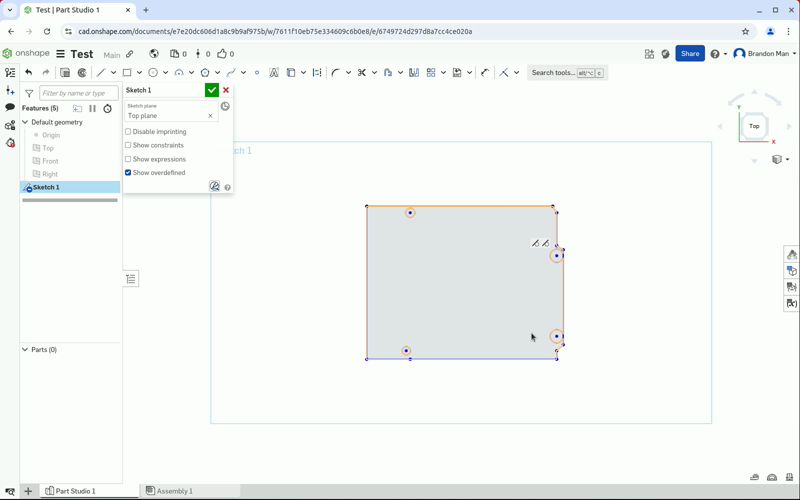
click(531, 332)
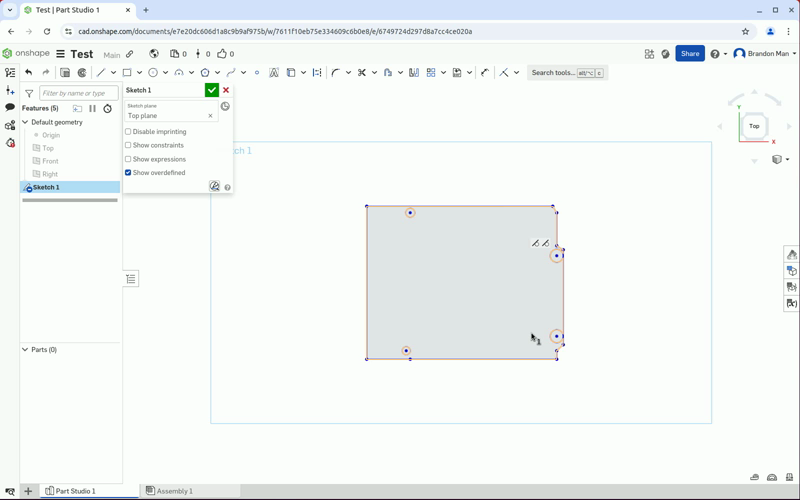
mouse_move(73, 352)
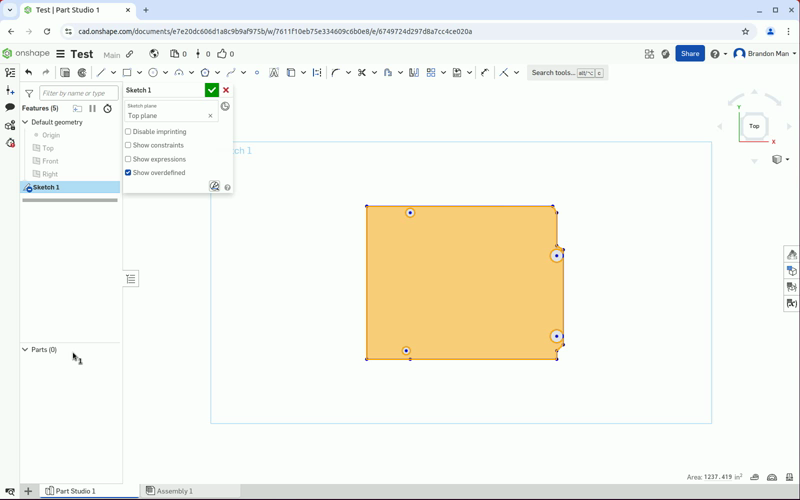
key(shift+y)
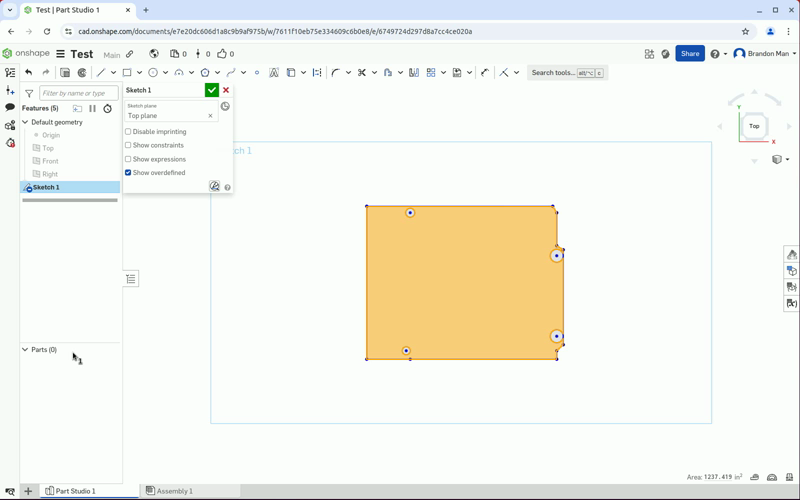
key(shift+e)
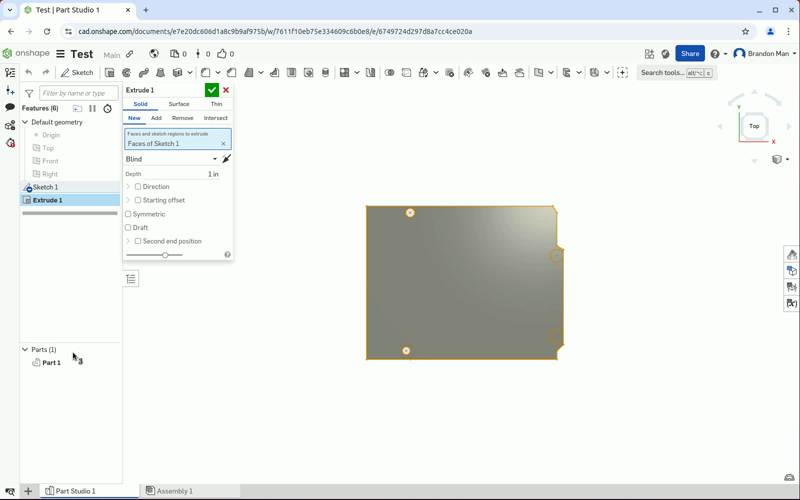
mouse_move(143, 106)
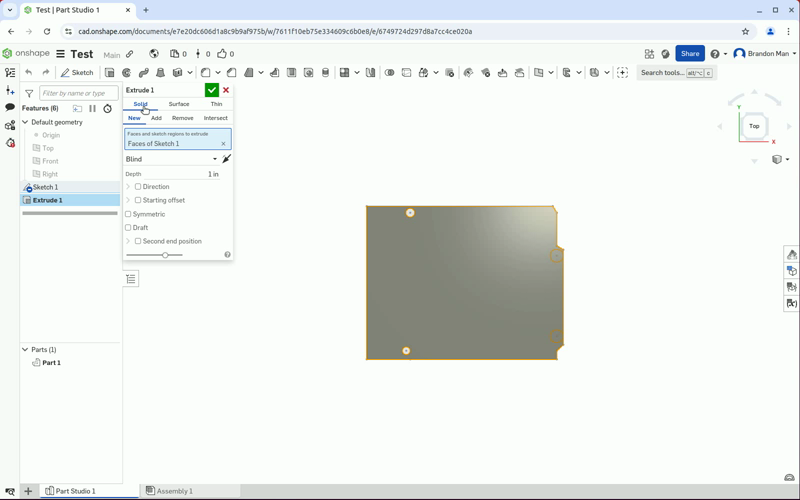
click(143, 106)
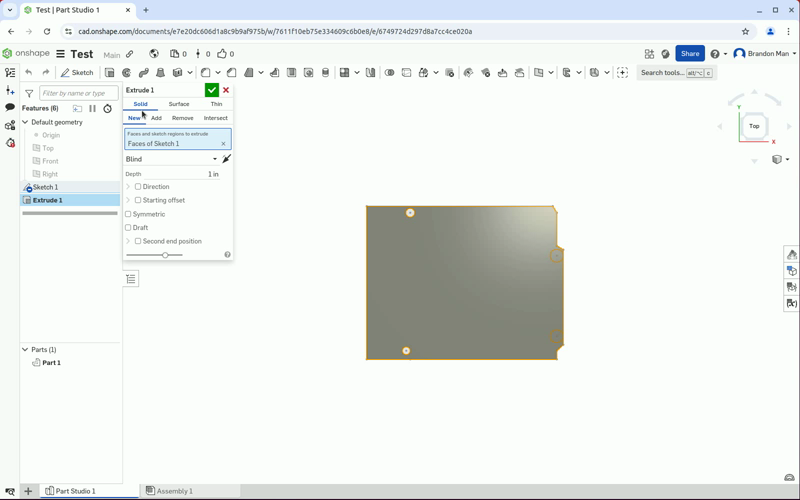
mouse_move(137, 120)
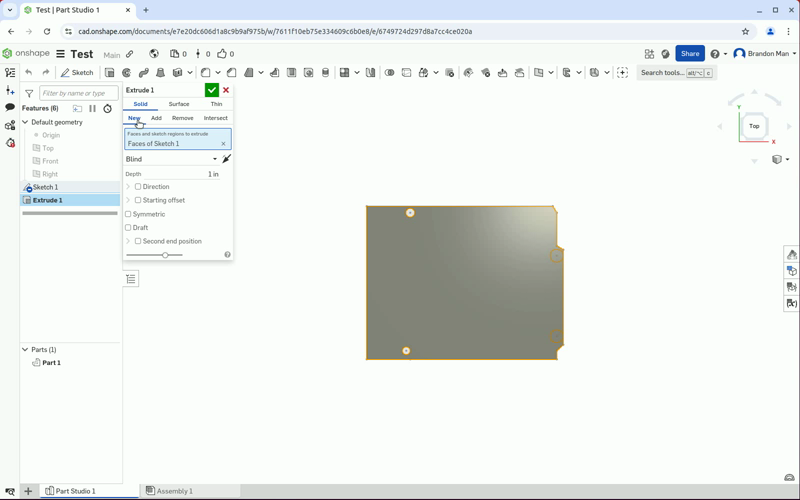
click(137, 120)
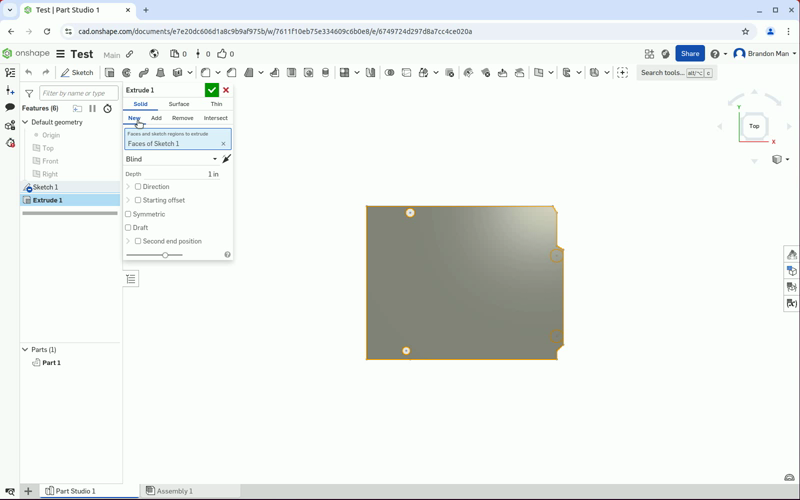
key(tab, 4)
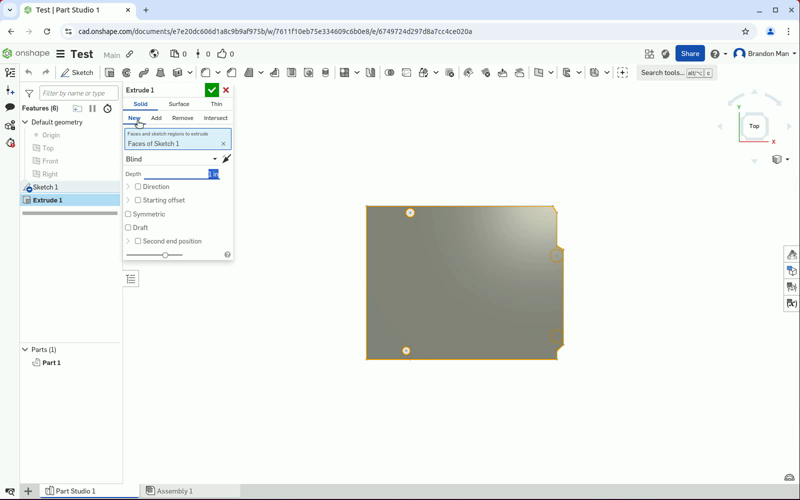
text(0.963)
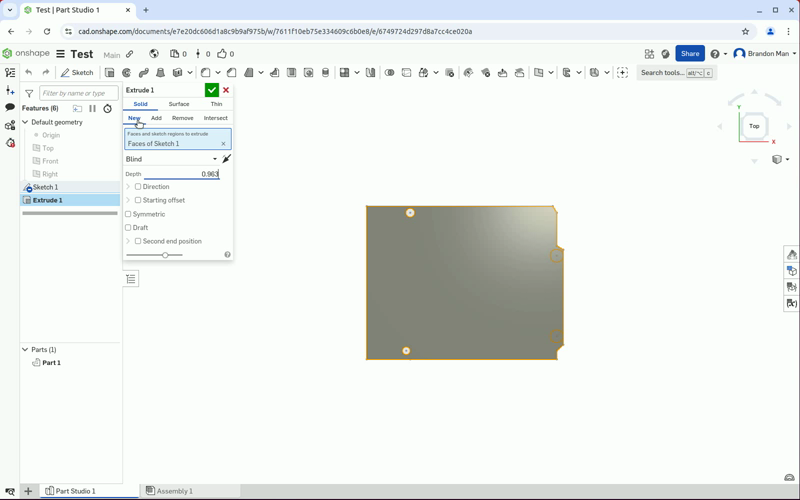
key(enter)
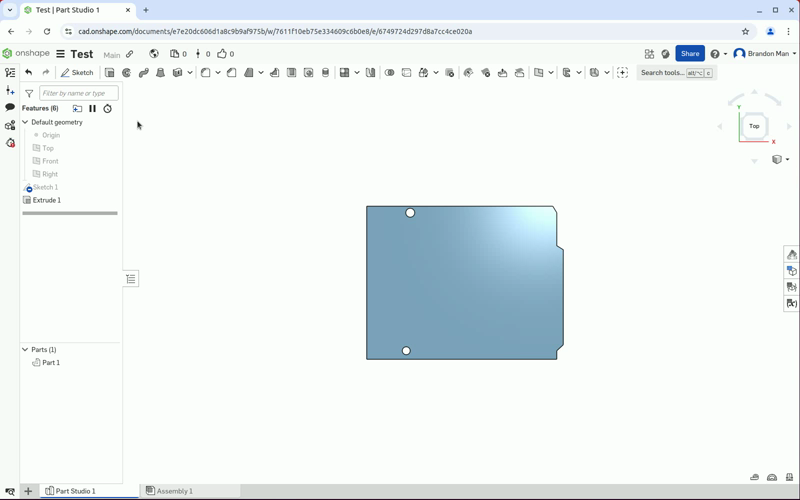
key(shift+h)
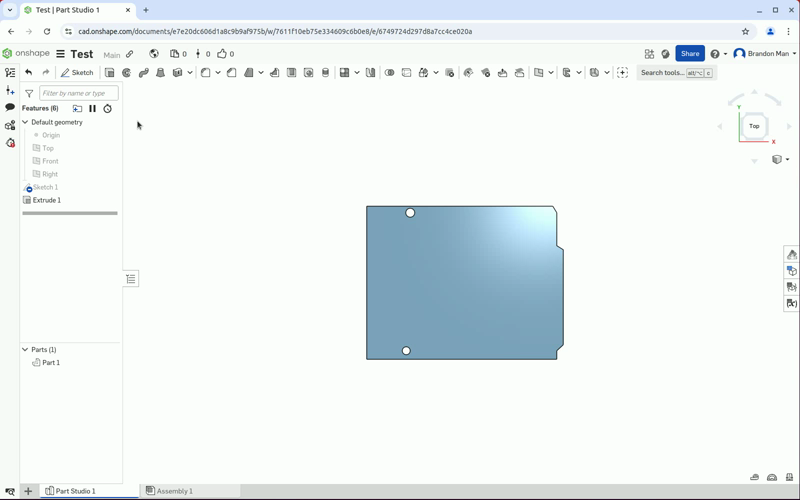
key(shift+h)
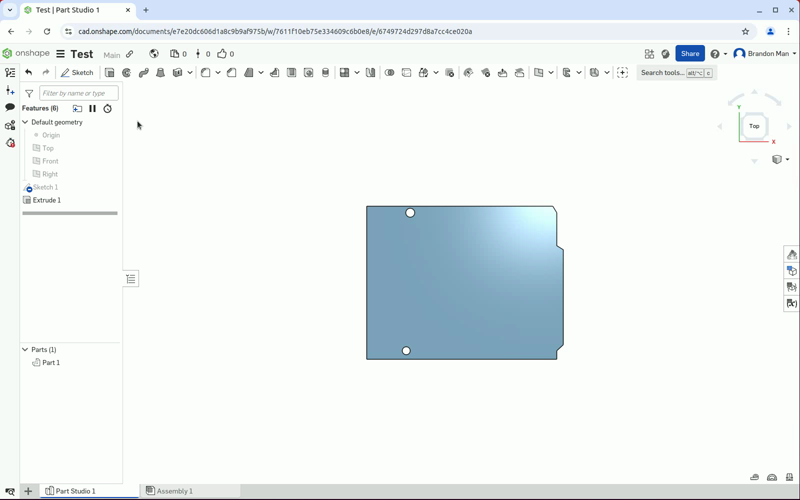
mouse_move(73, 189)
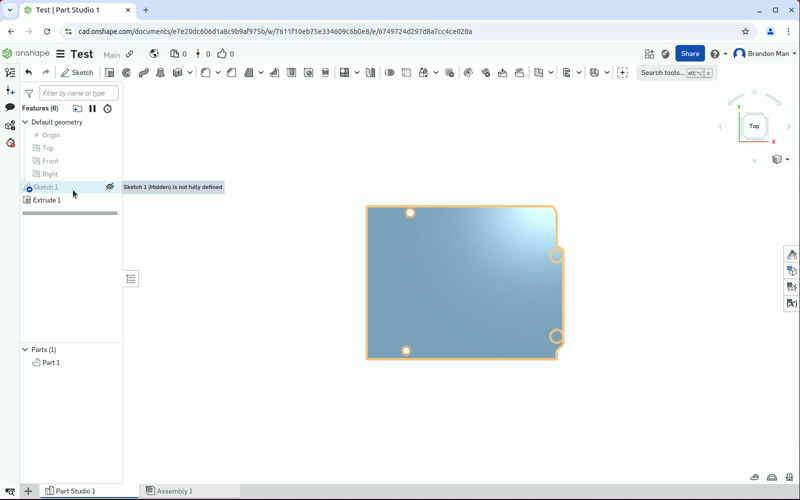
click(73, 189)
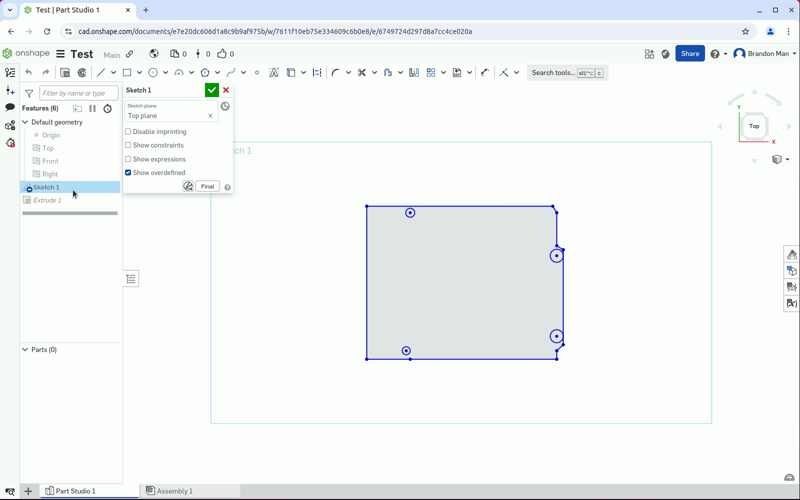
mouse_move(229, 92)
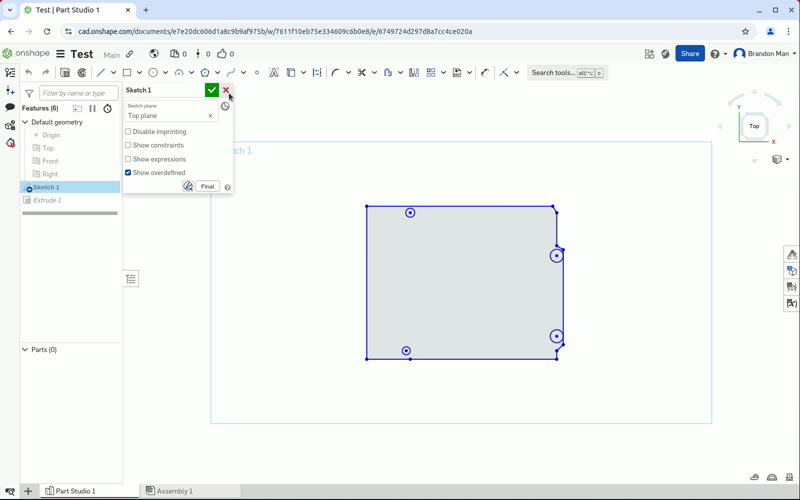
click(229, 92)
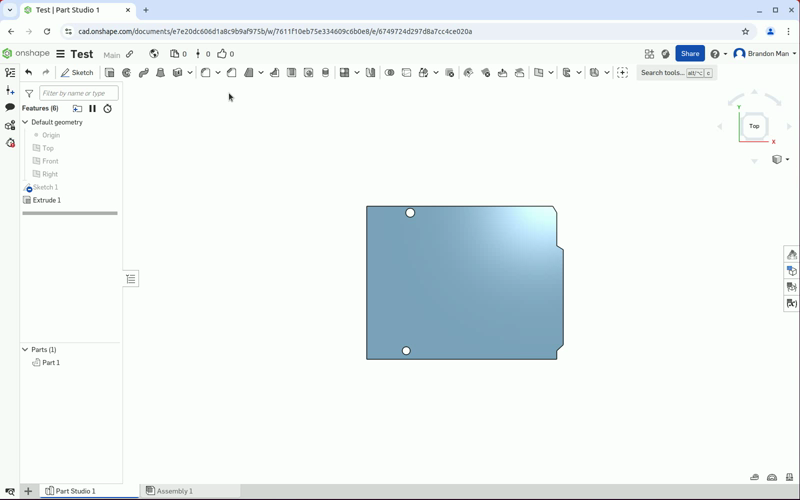
mouse_move(541, 75)
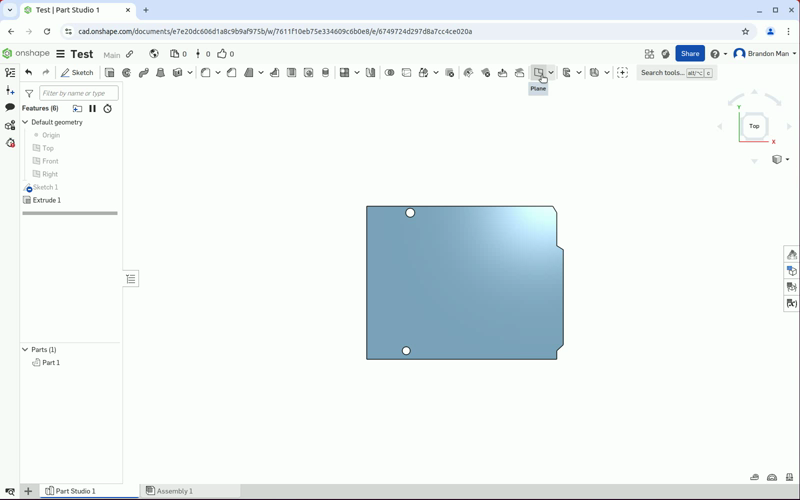
click(541, 75)
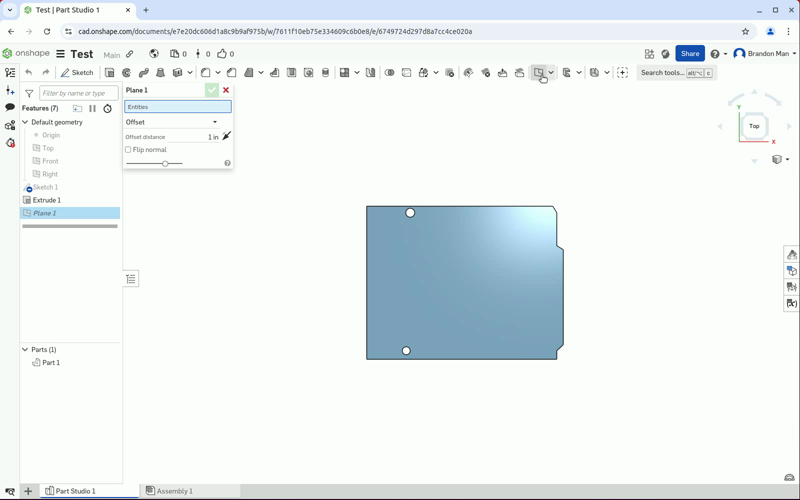
mouse_move(73, 150)
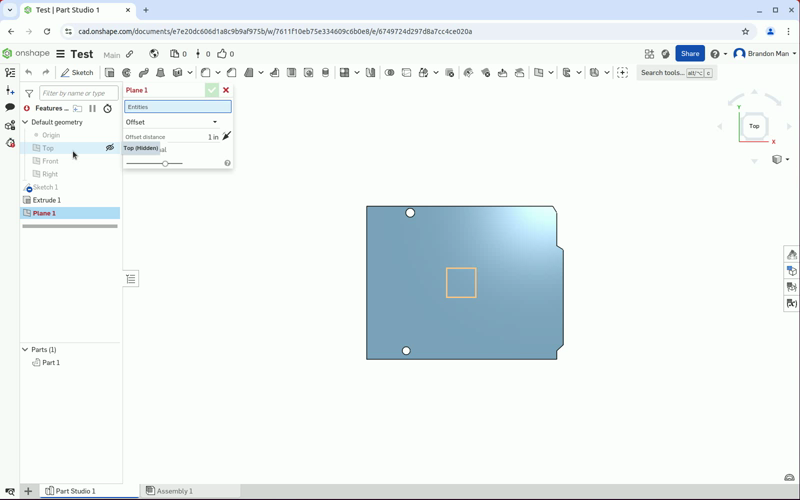
click(73, 150)
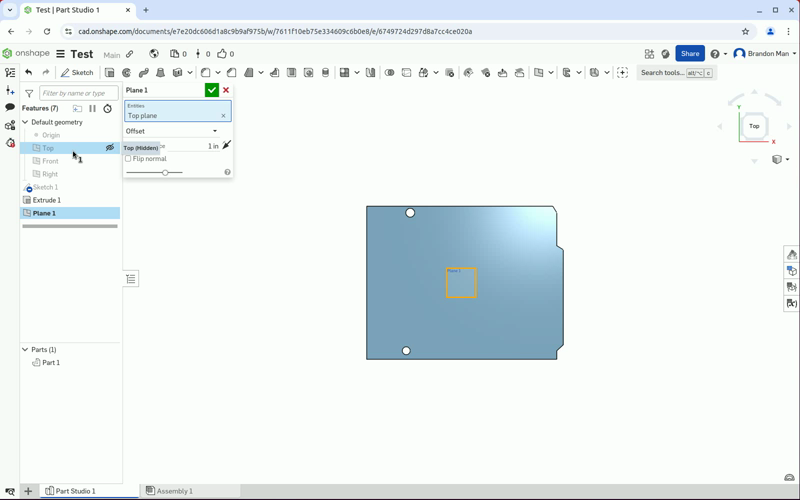
key(tab, 2)
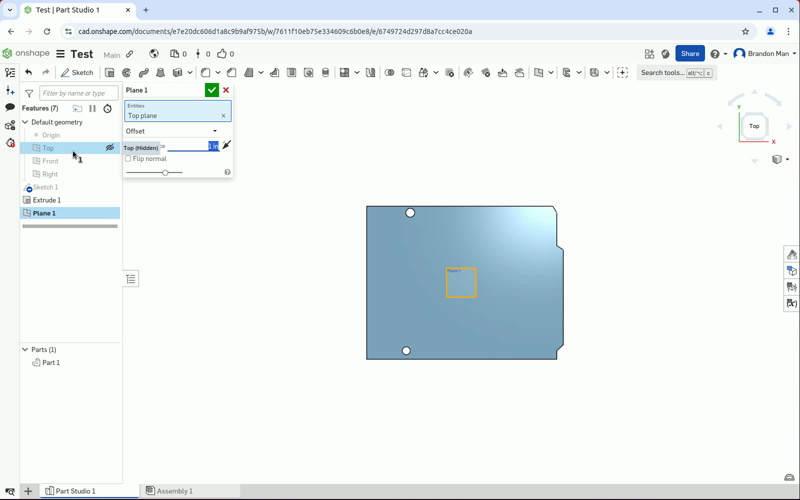
text(0.955)
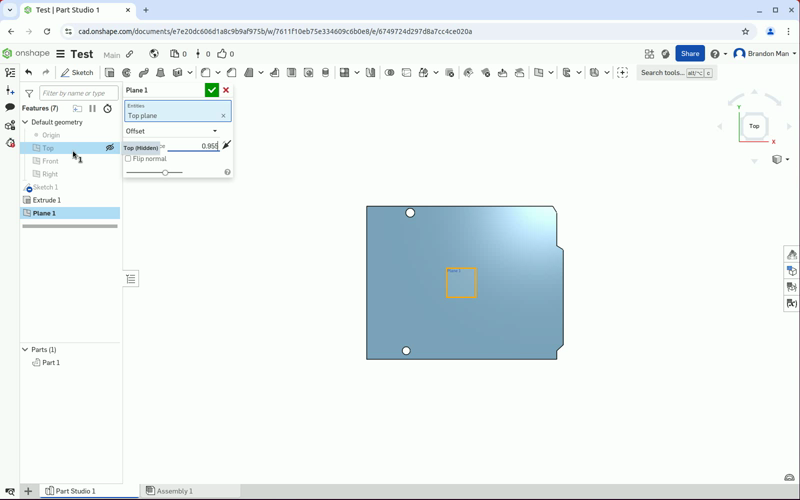
key(enter, 2)
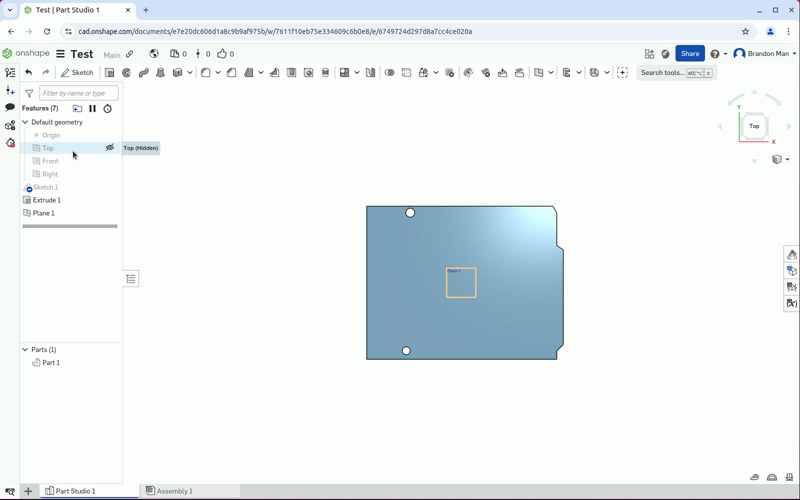
key(shift+s)
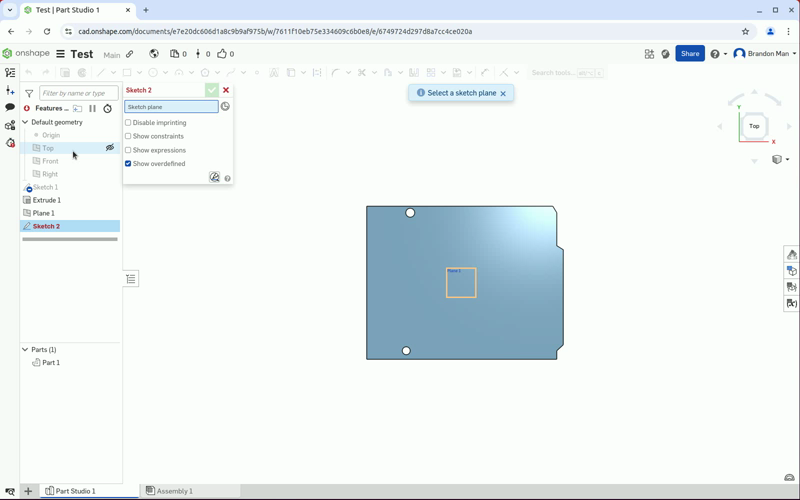
mouse_move(73, 215)
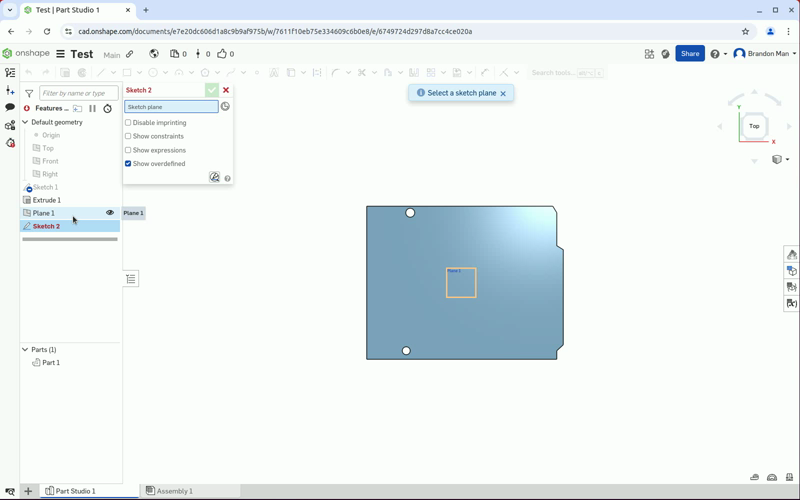
click(73, 215)
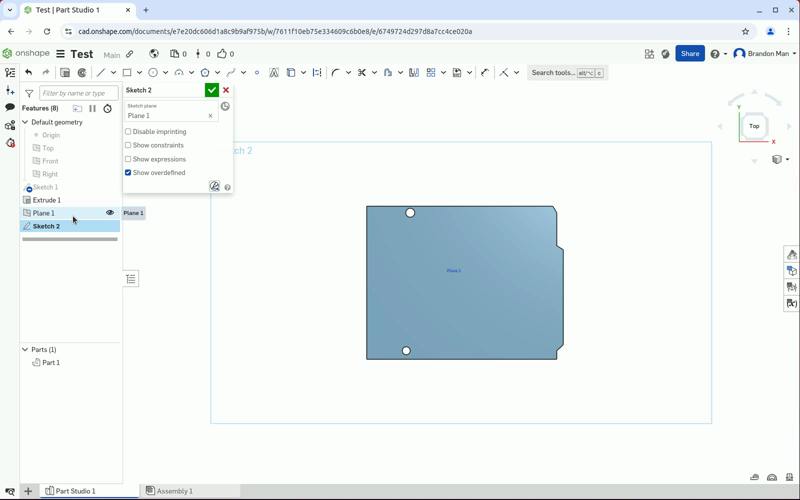
mouse_move(73, 352)
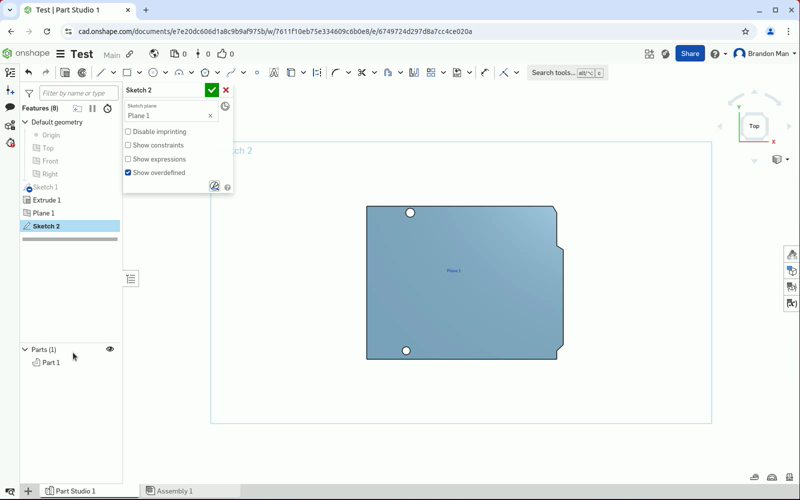
key(y)
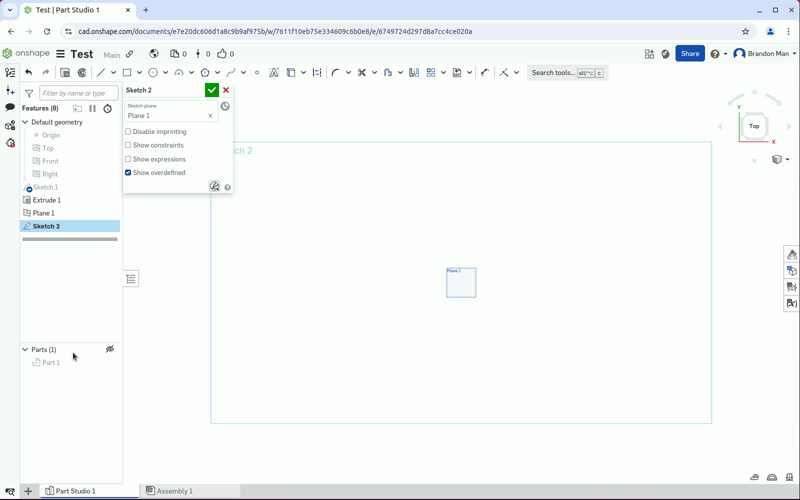
key(l)
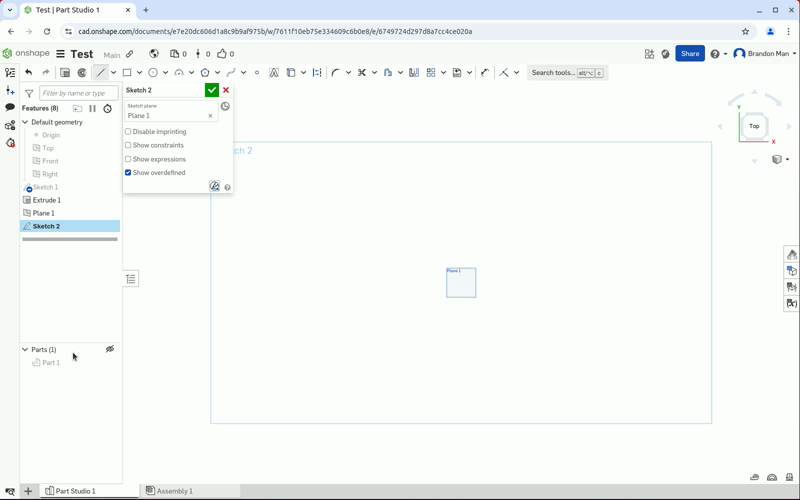
key_down(shift)
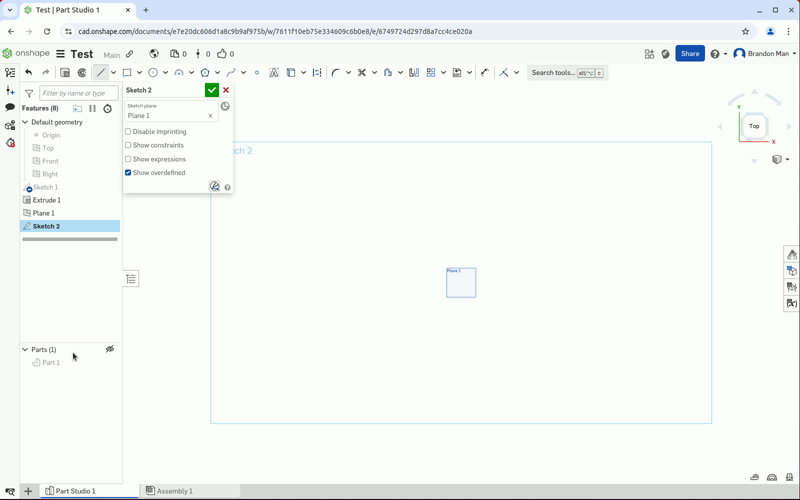
mouse_move(348, 265)
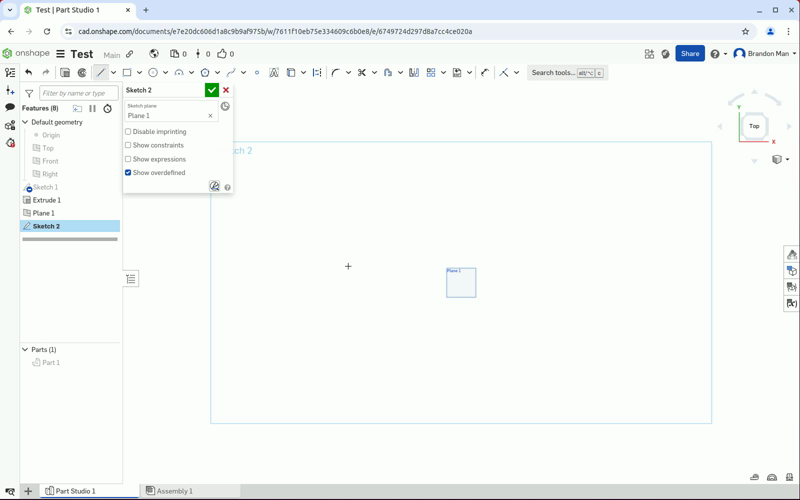
click(348, 265)
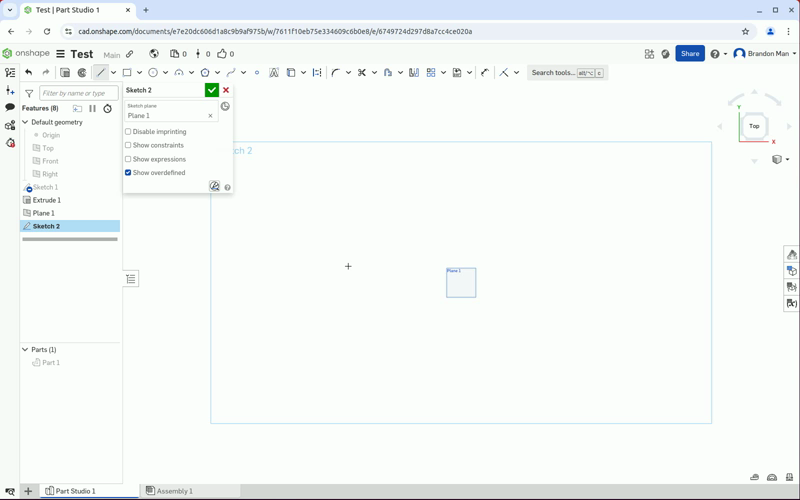
key_up(shift)
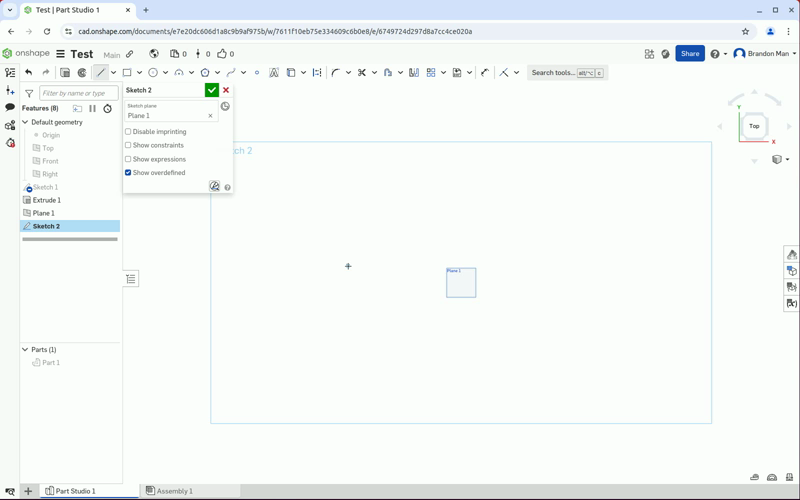
key_down(shift)
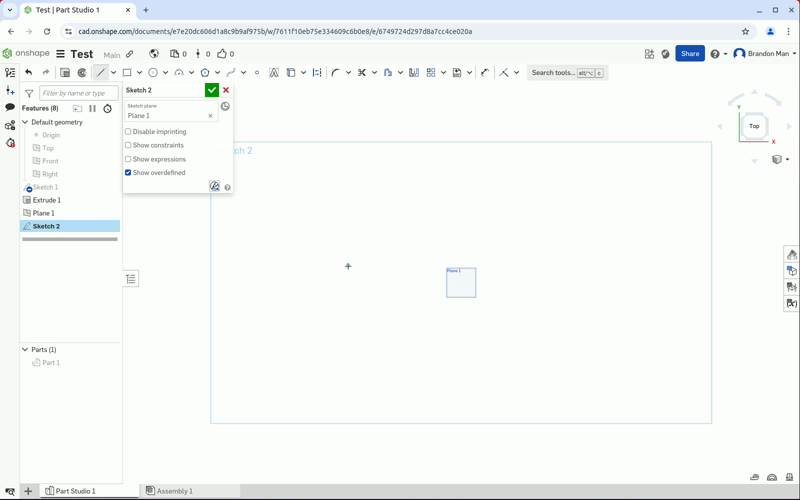
mouse_move(378, 265)
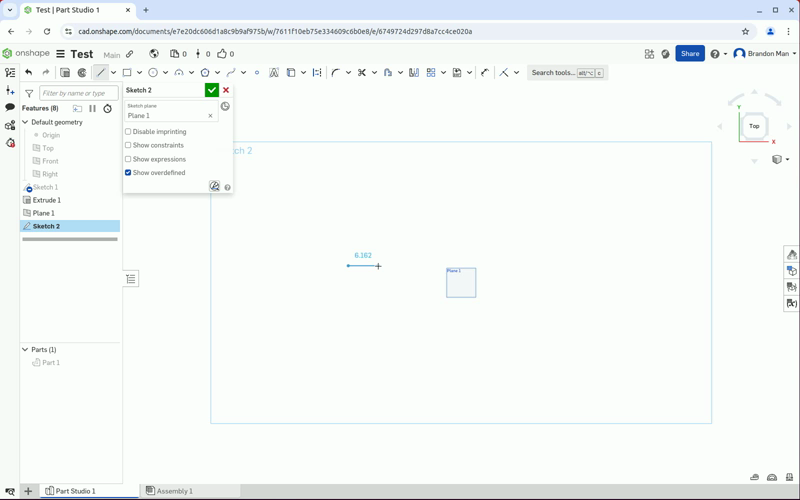
mouse_move(367, 265)
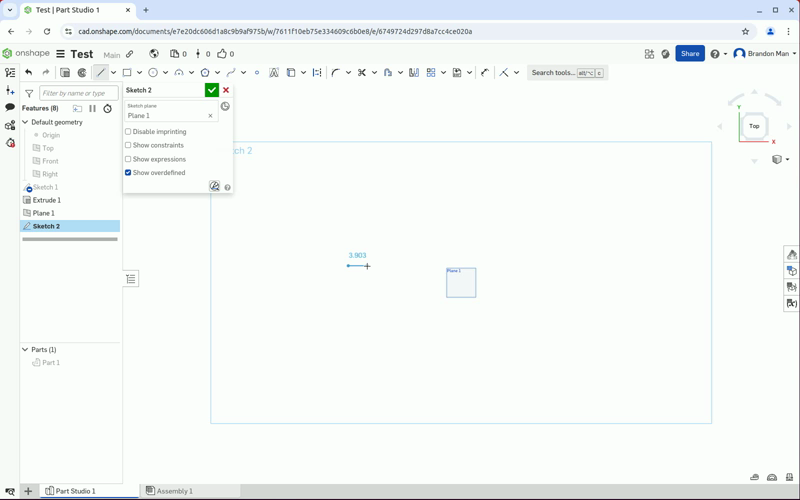
click(367, 265)
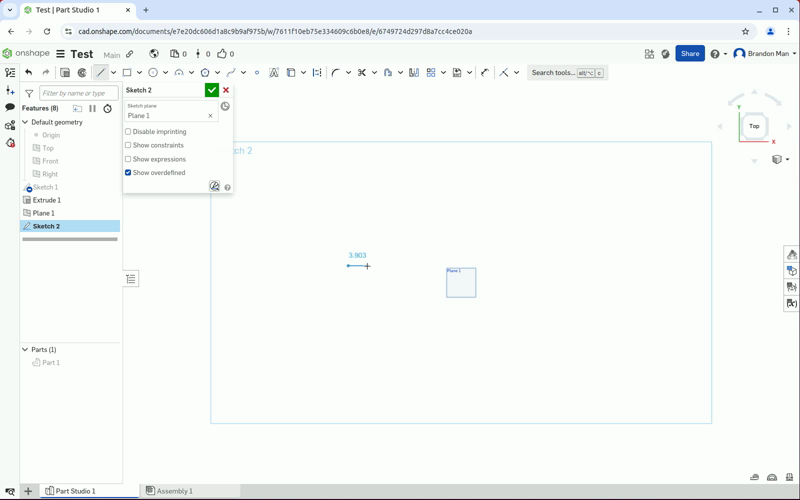
key_up(shift)
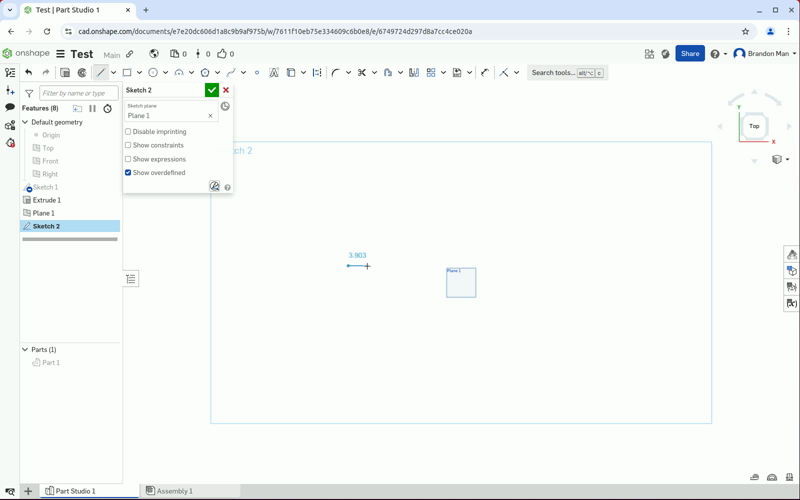
key_down(shift)
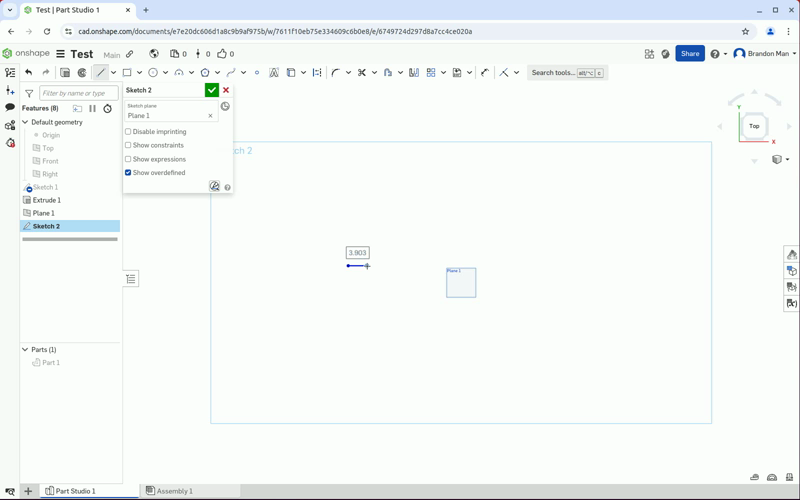
mouse_move(397, 265)
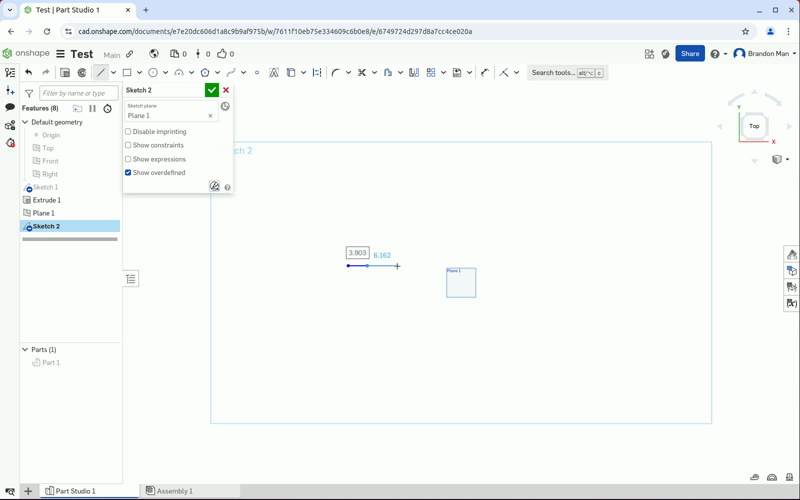
mouse_move(367, 231)
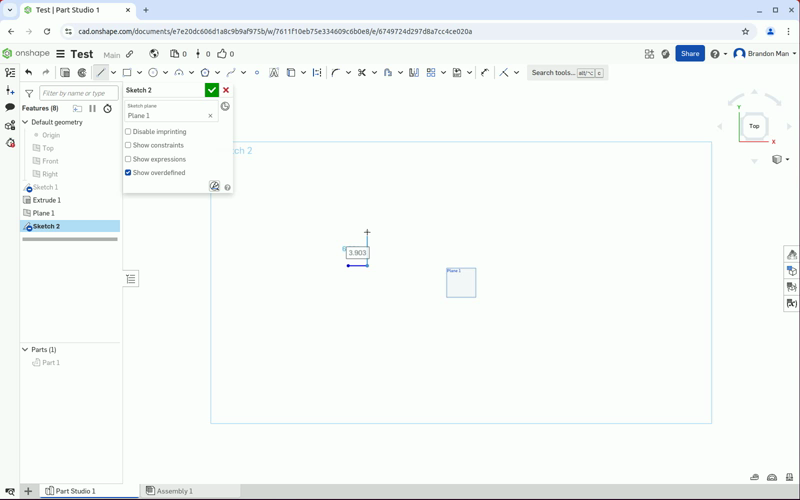
click(367, 231)
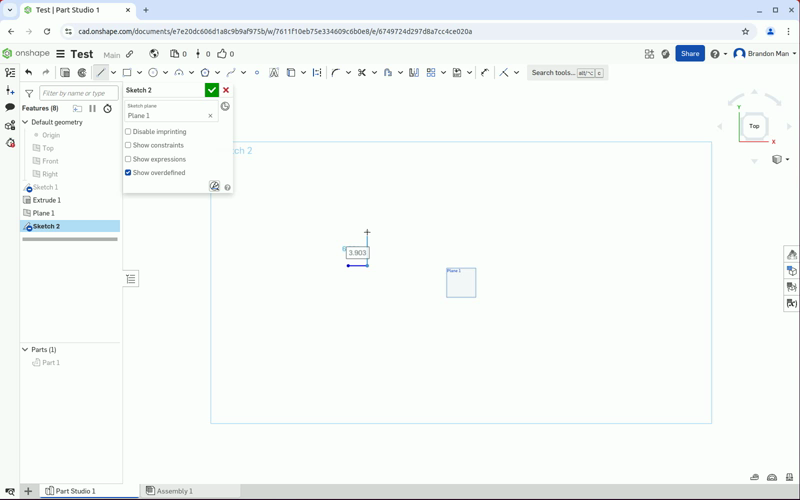
key_up(shift)
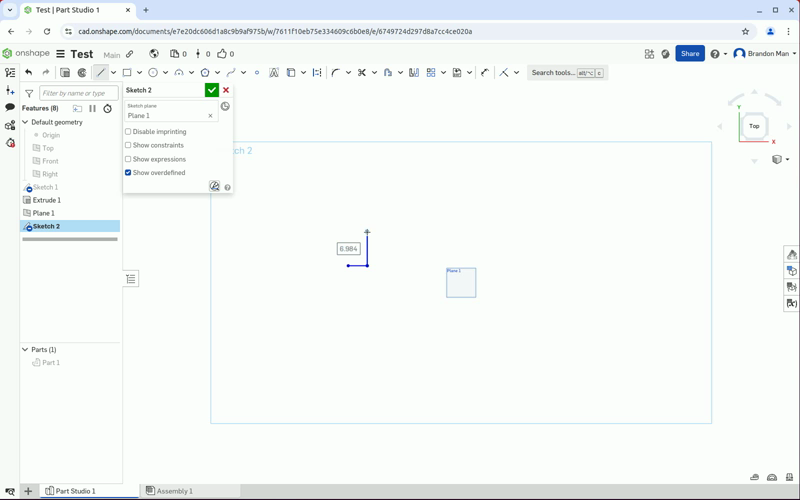
key_down(shift)
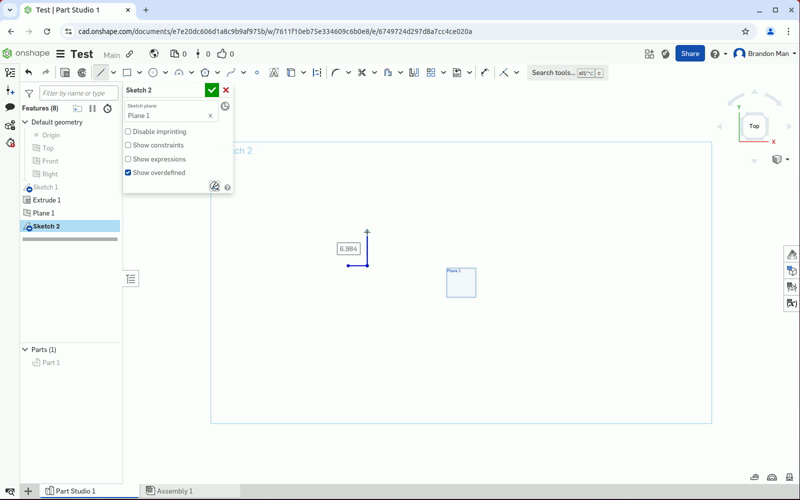
mouse_move(397, 231)
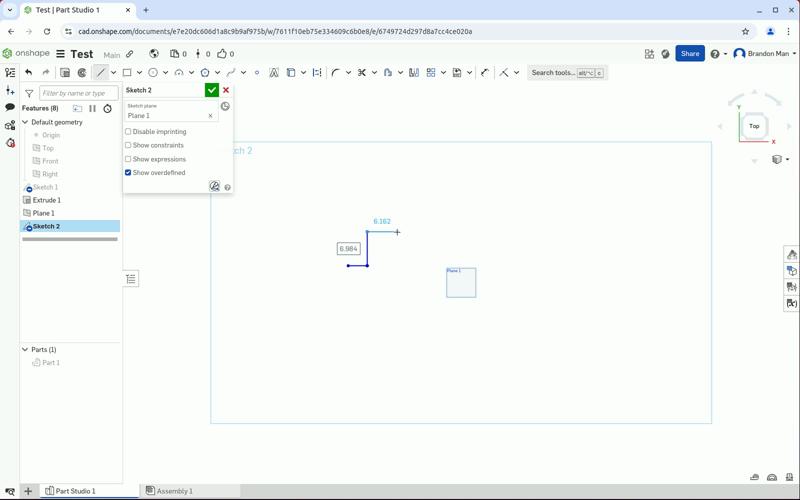
mouse_move(348, 231)
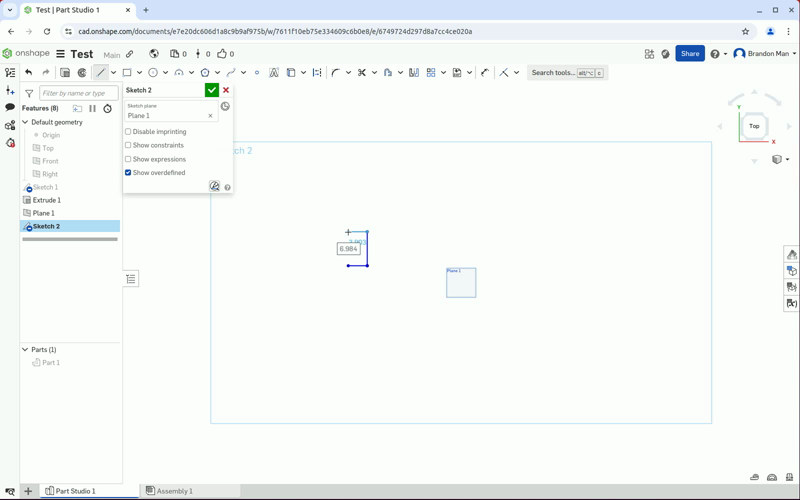
click(348, 231)
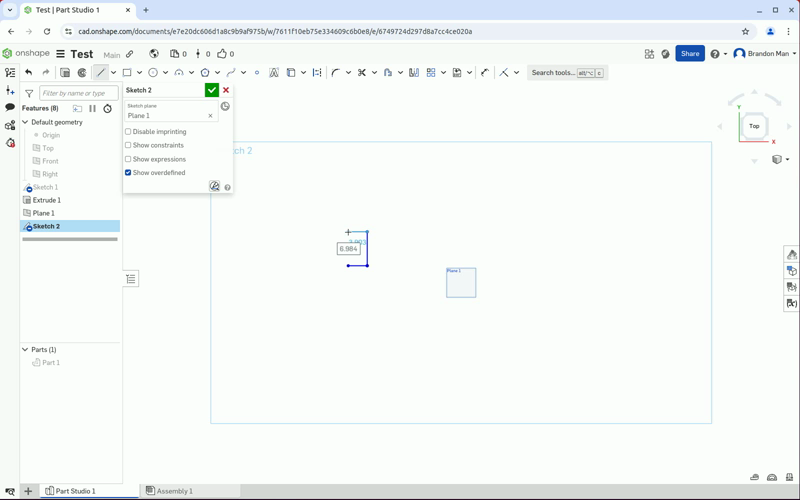
key_up(shift)
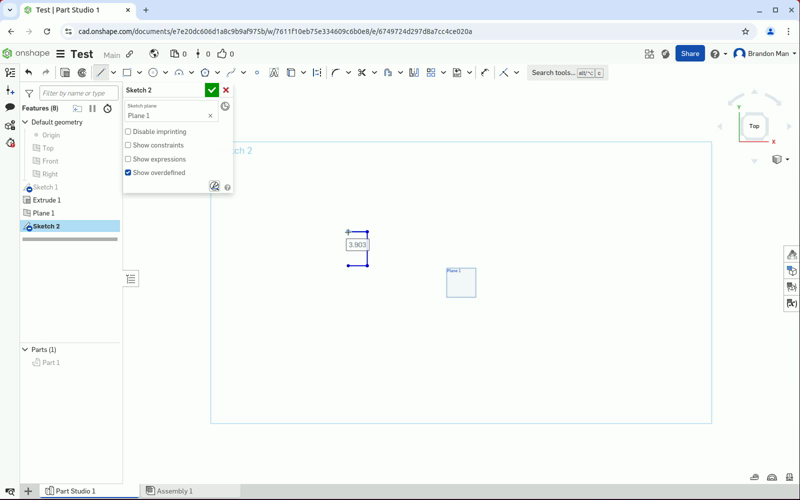
mouse_move(378, 231)
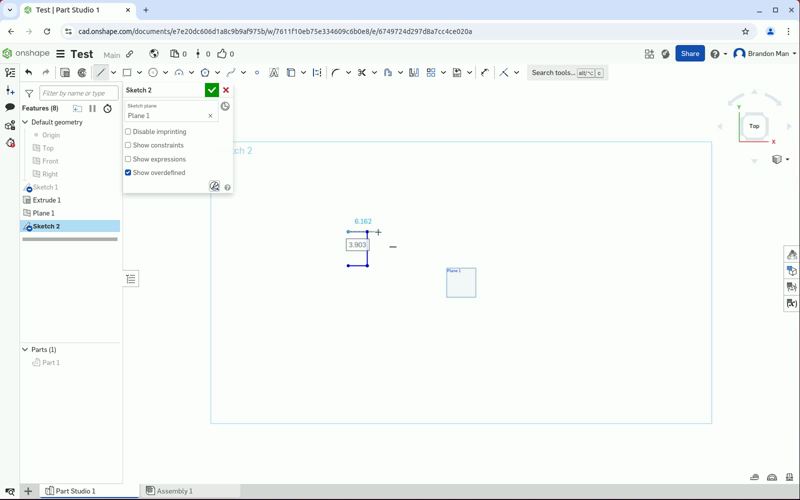
key_down(shift)
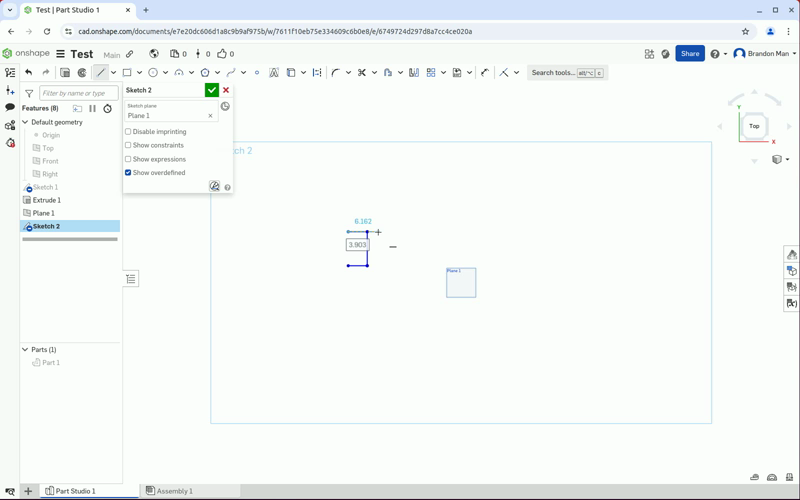
mouse_move(348, 265)
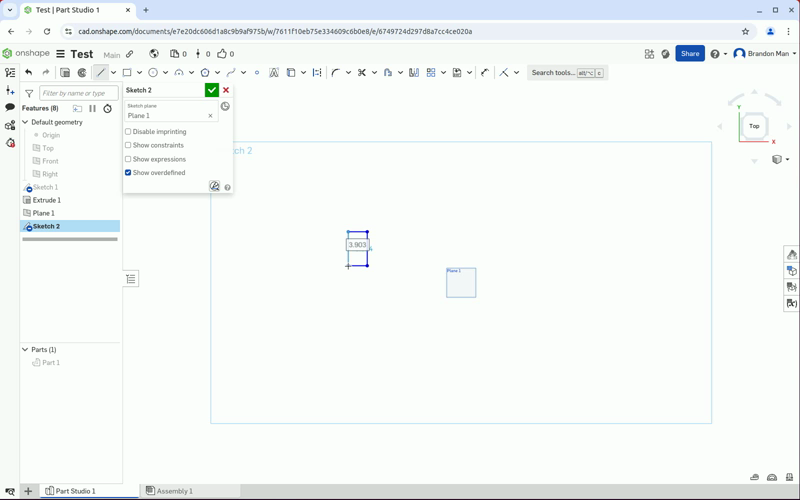
key_up(shift)
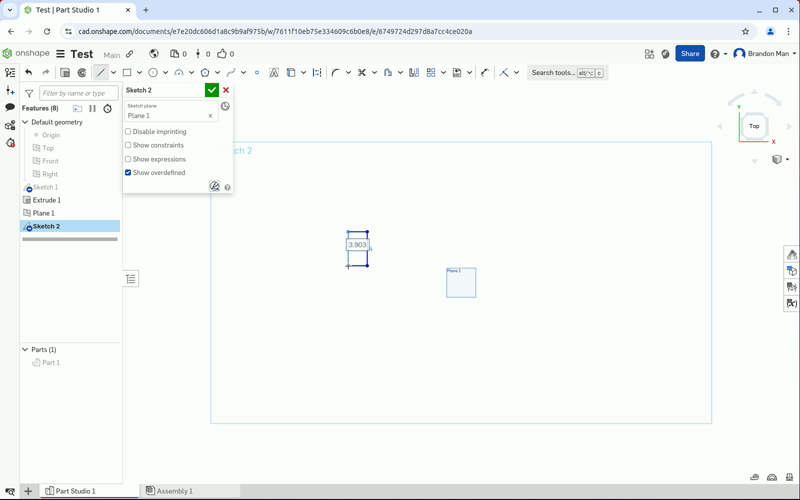
click(348, 265)
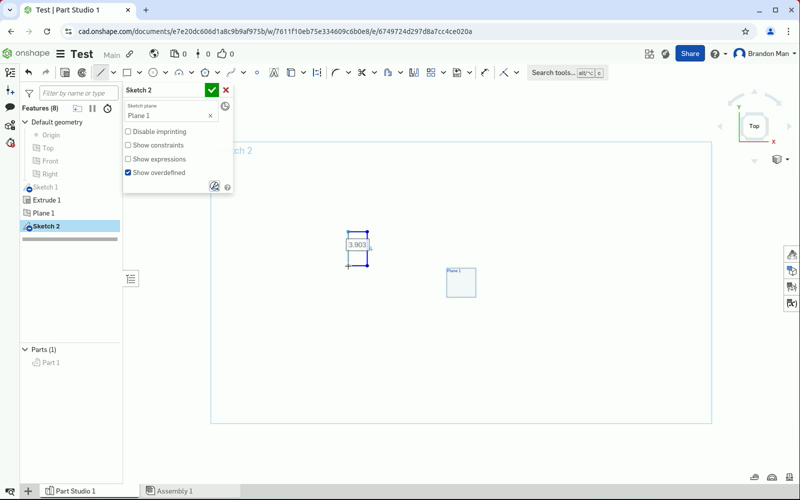
key(esc)
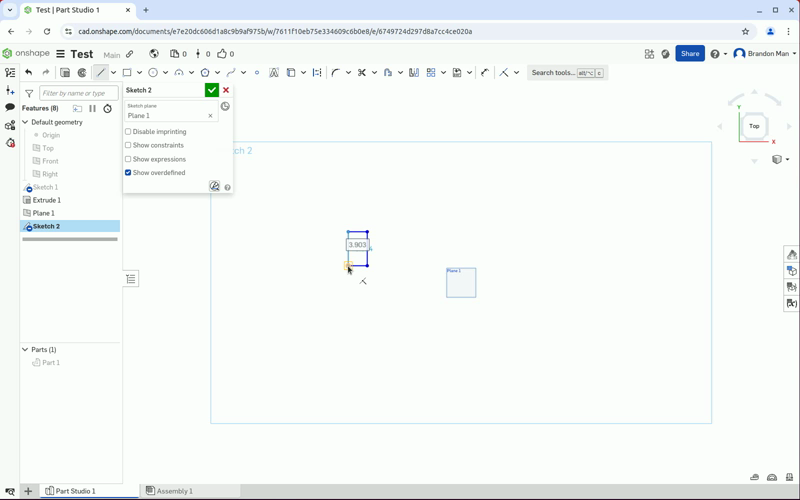
mouse_move(355, 262)
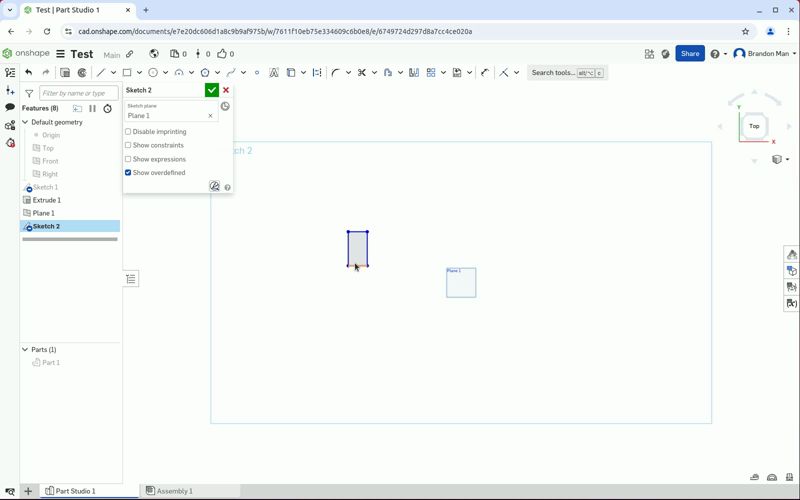
scroll(6)
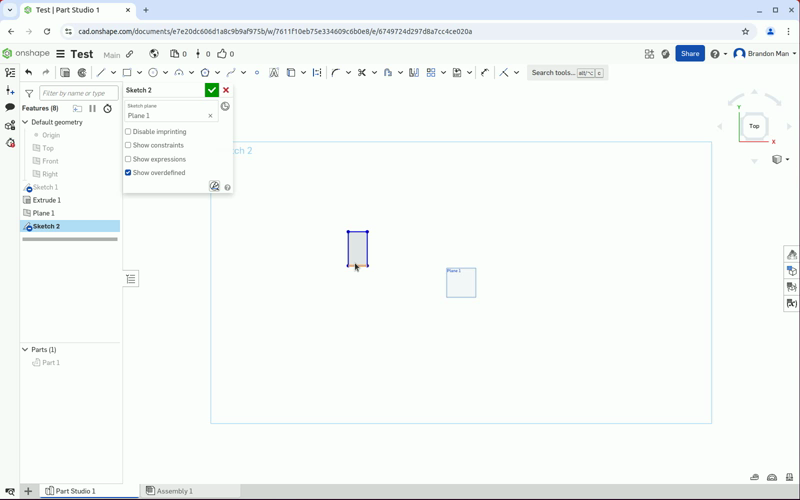
scroll(6)
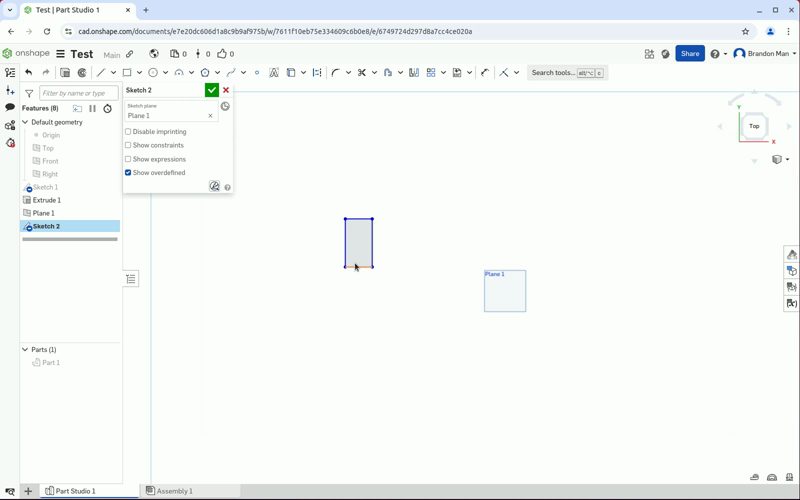
scroll(6)
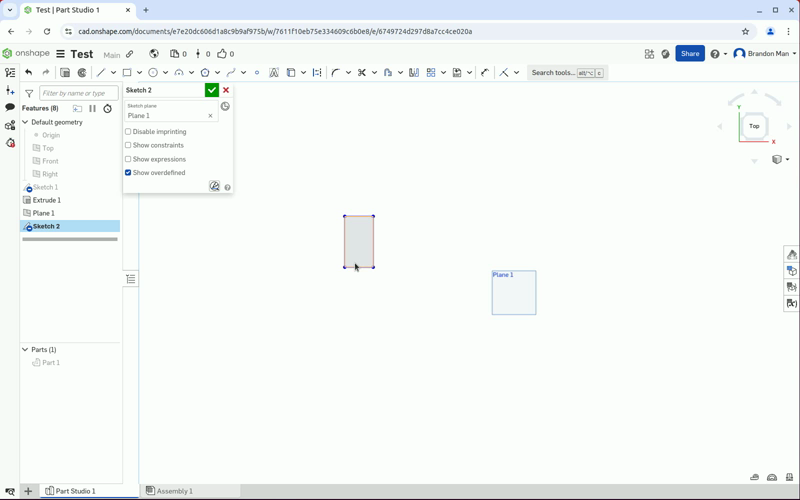
scroll(6)
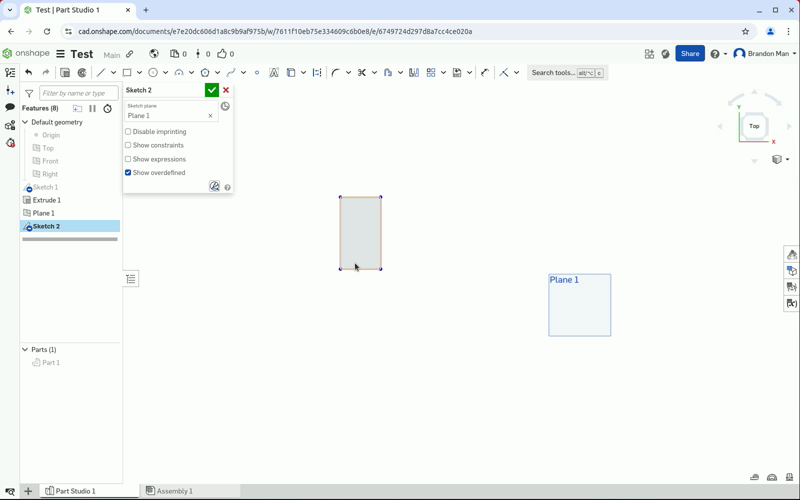
scroll(6)
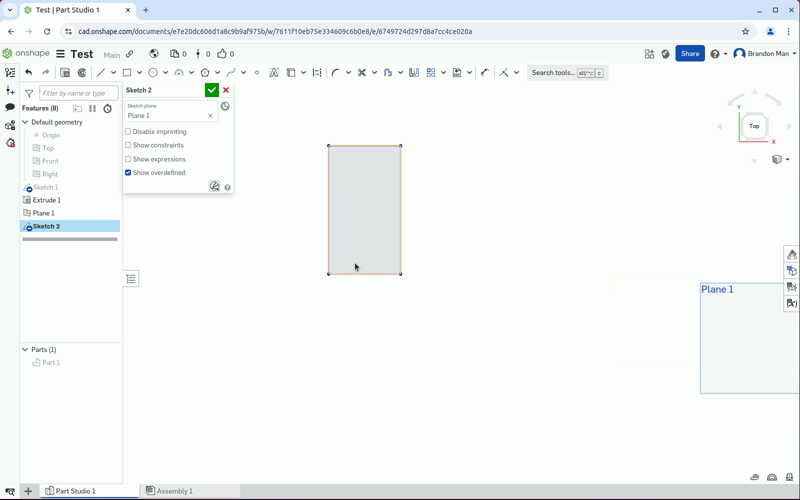
scroll(6)
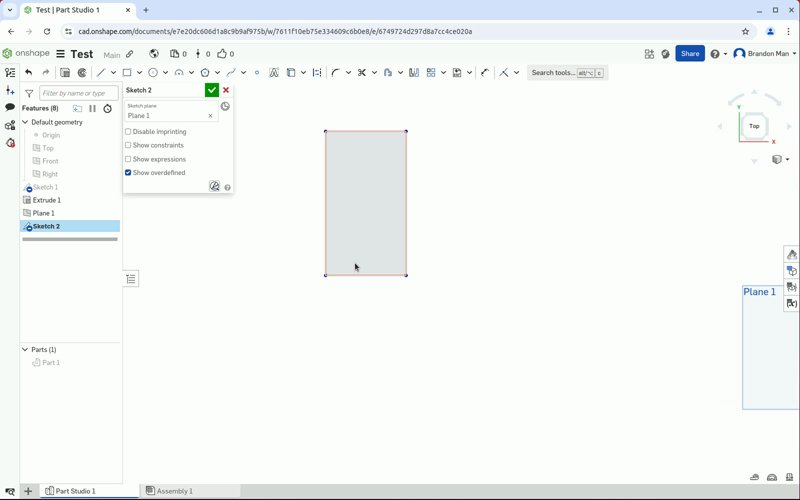
scroll(6)
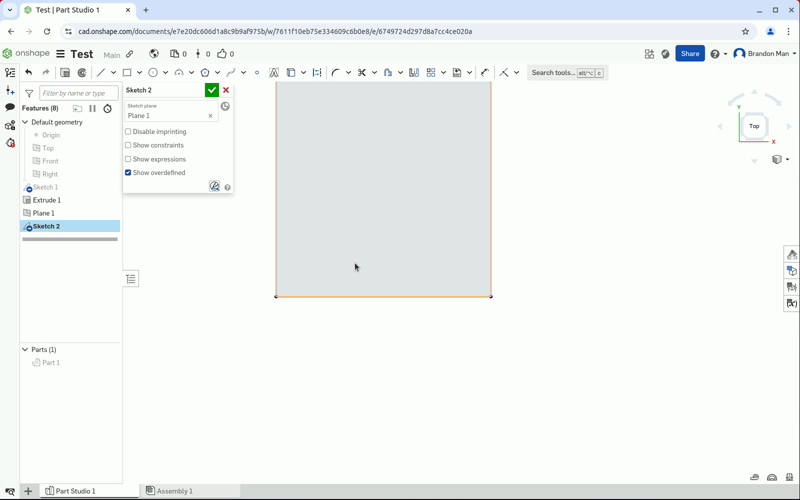
click(355, 262)
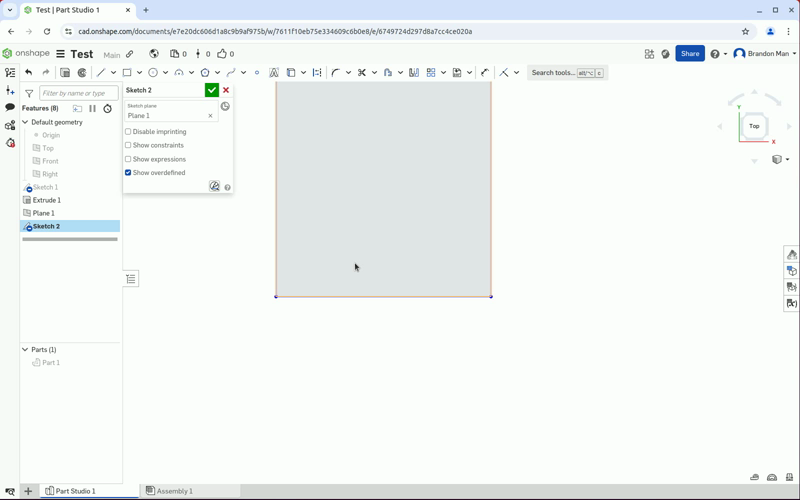
scroll(-6)
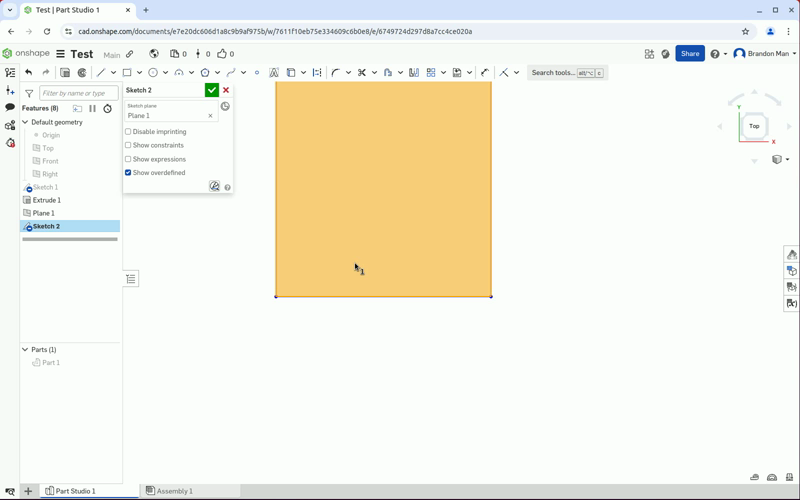
scroll(-6)
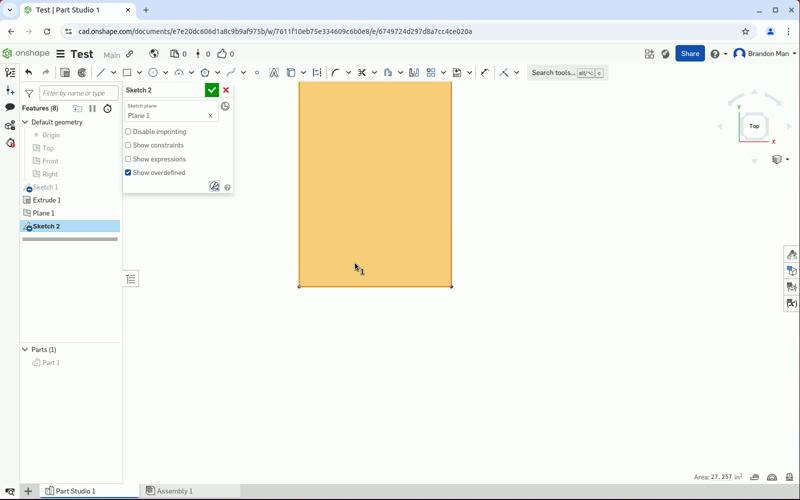
scroll(-6)
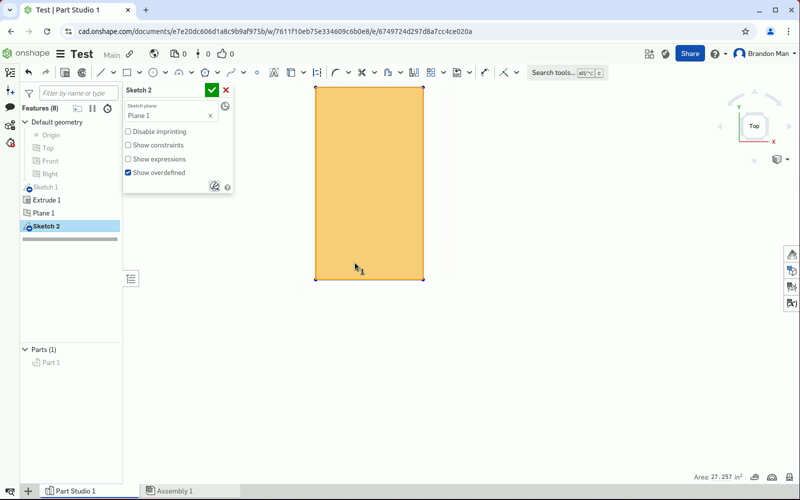
scroll(-6)
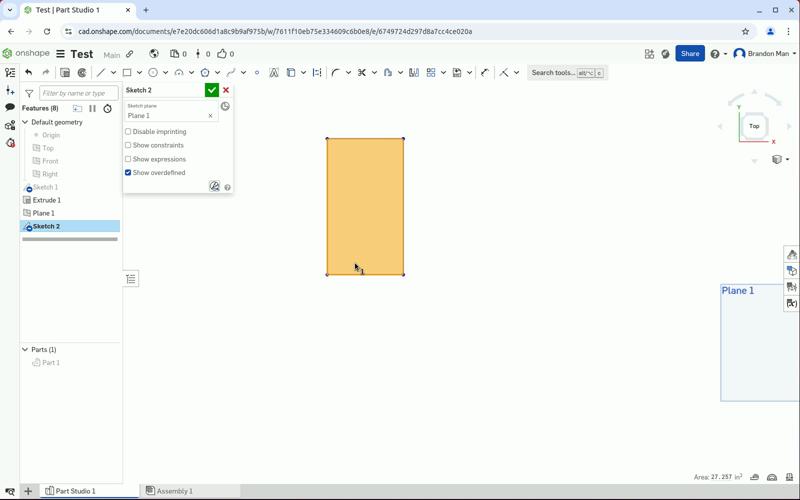
scroll(-6)
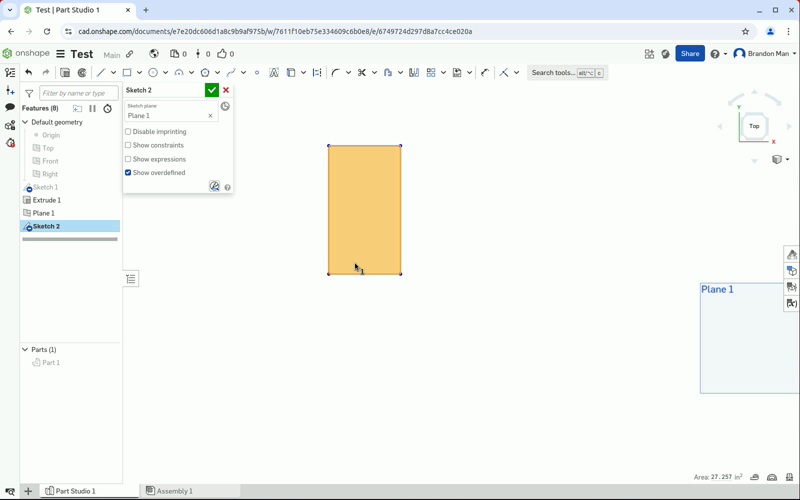
scroll(-6)
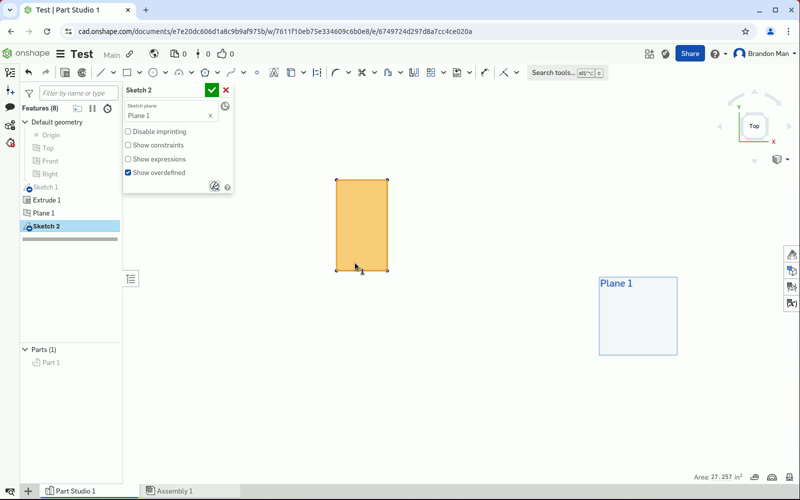
scroll(-6)
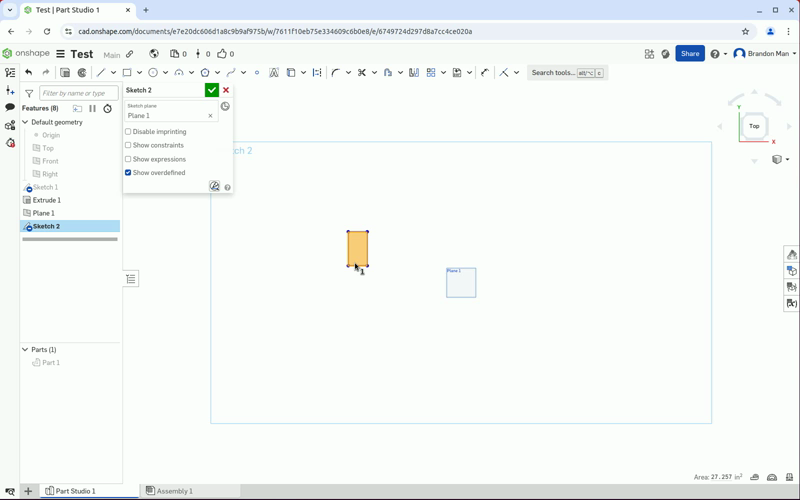
mouse_move(73, 352)
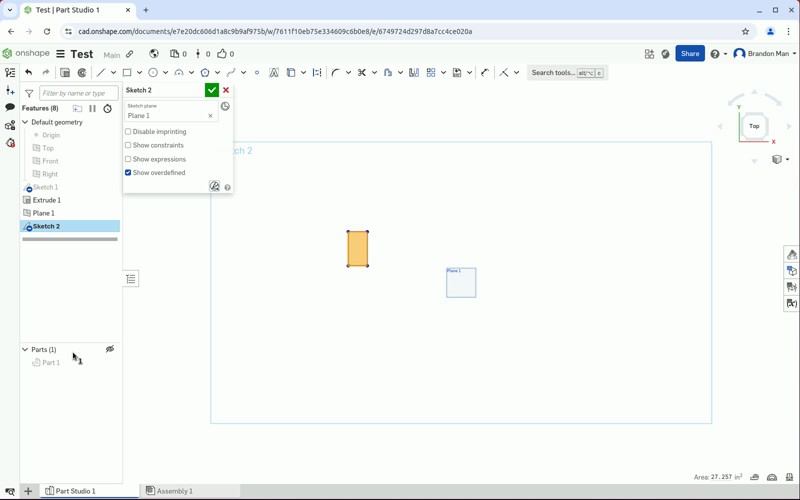
key(shift+y)
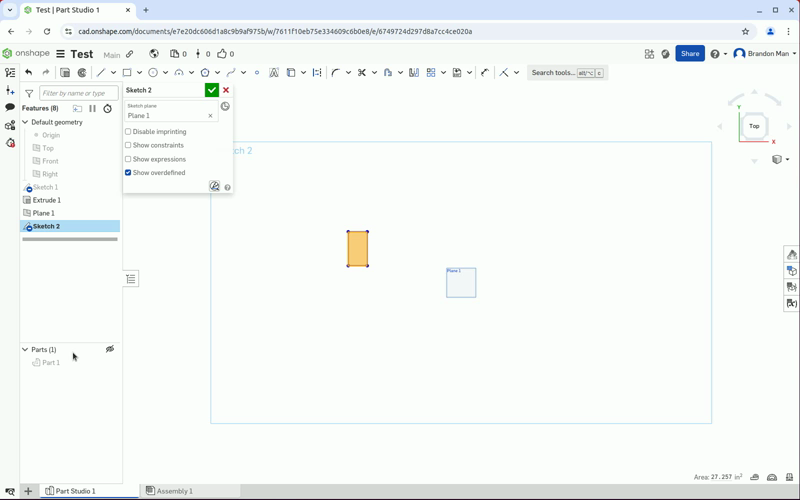
key(shift+e)
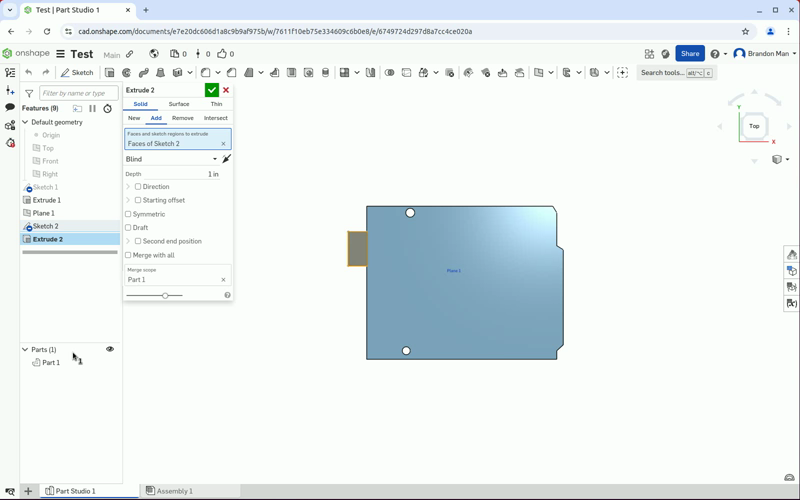
mouse_move(143, 106)
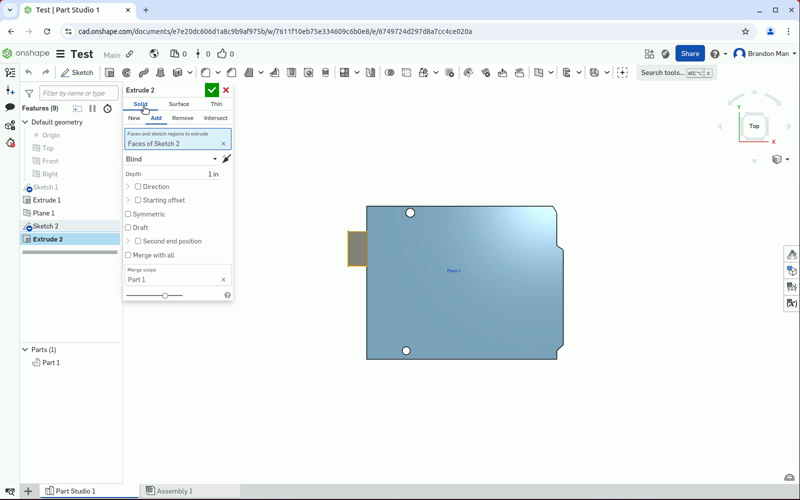
click(143, 106)
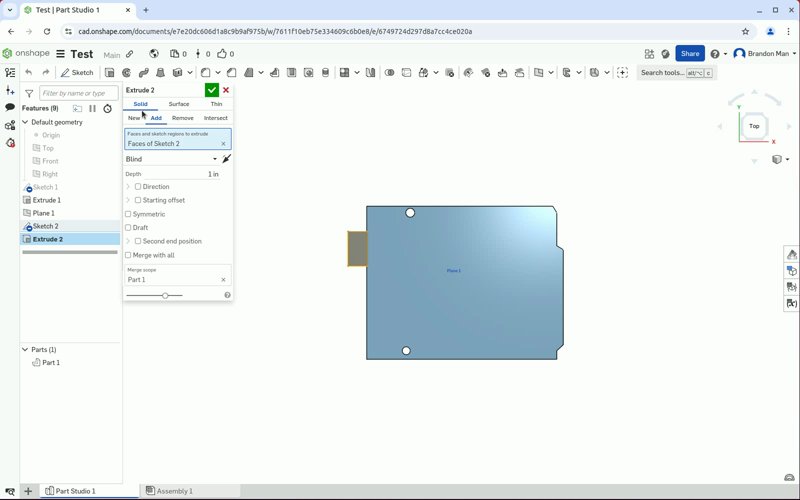
mouse_move(137, 120)
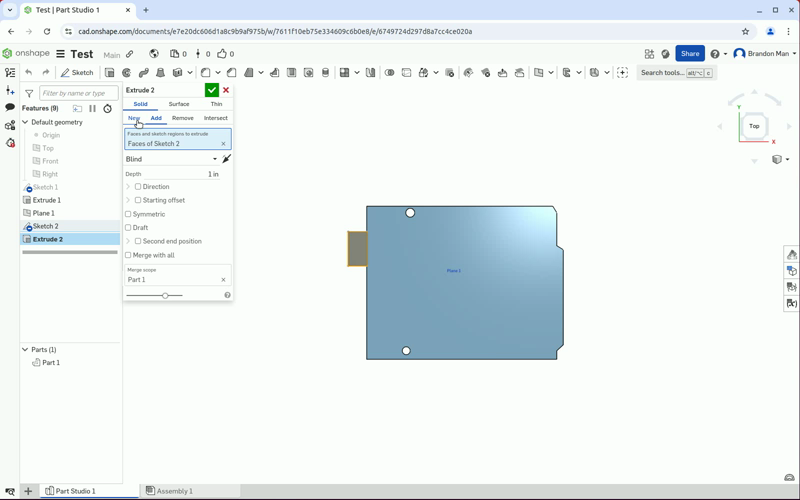
click(137, 120)
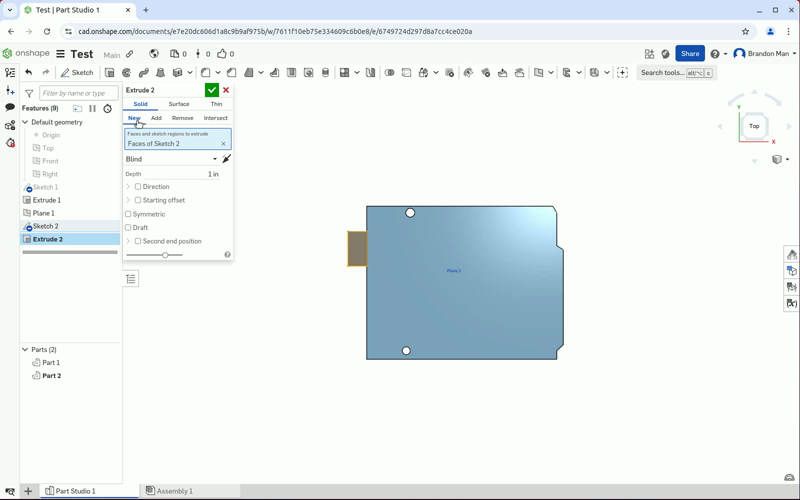
key(tab, 4)
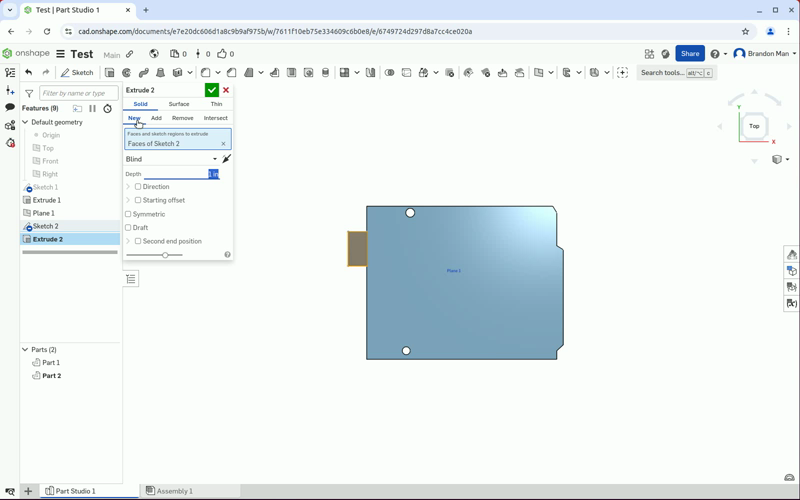
text(5.777)
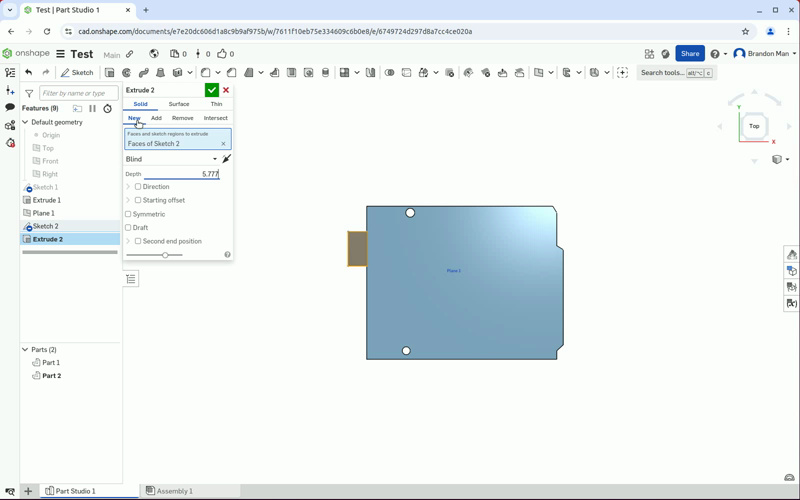
key(enter)
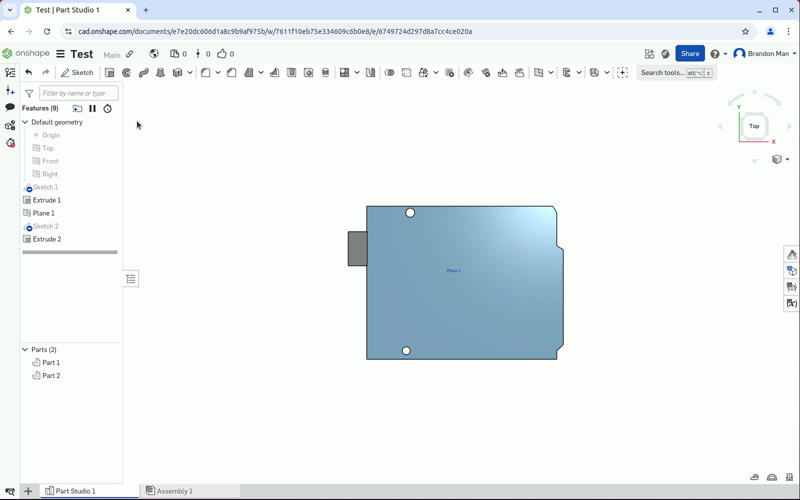
key(shift+h)
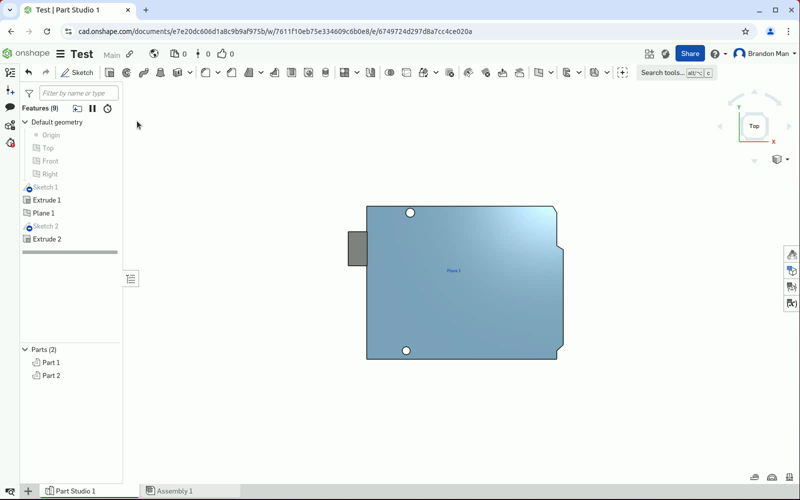
key(shift+h)
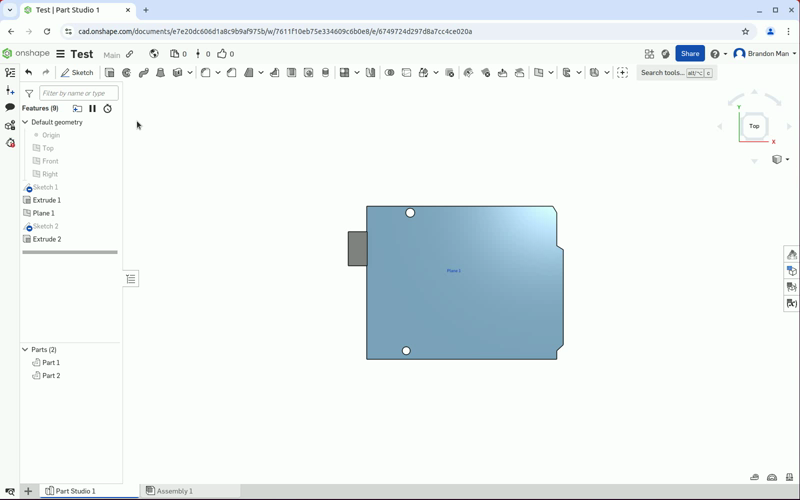
mouse_move(73, 189)
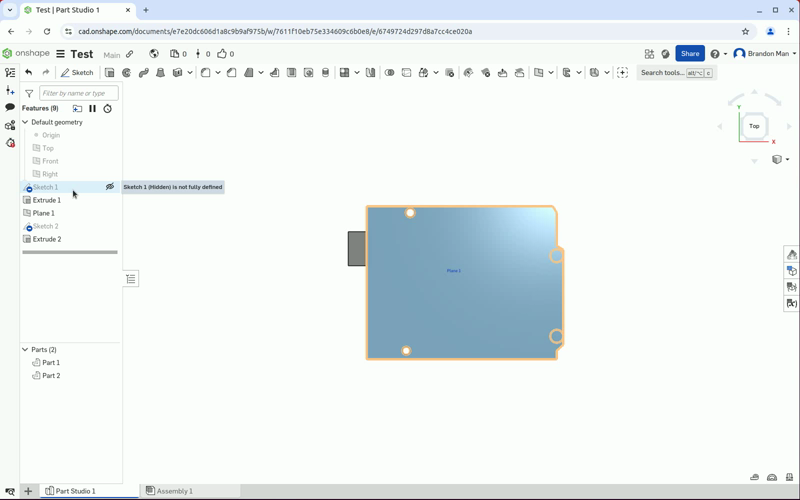
click(73, 189)
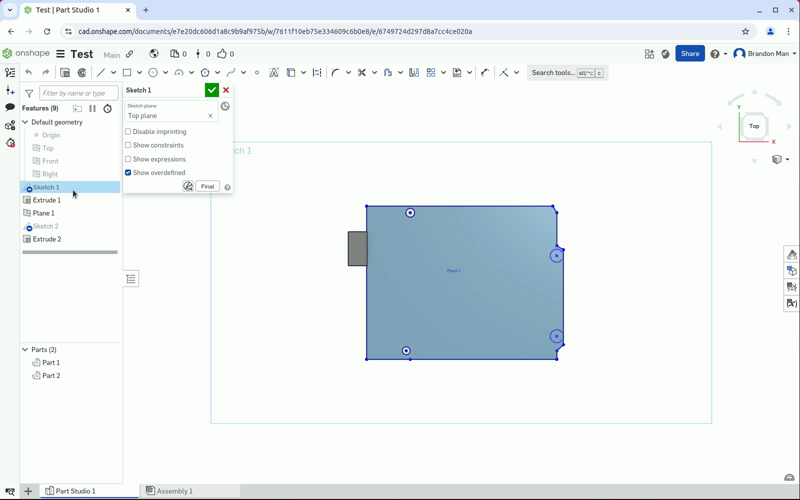
mouse_move(229, 92)
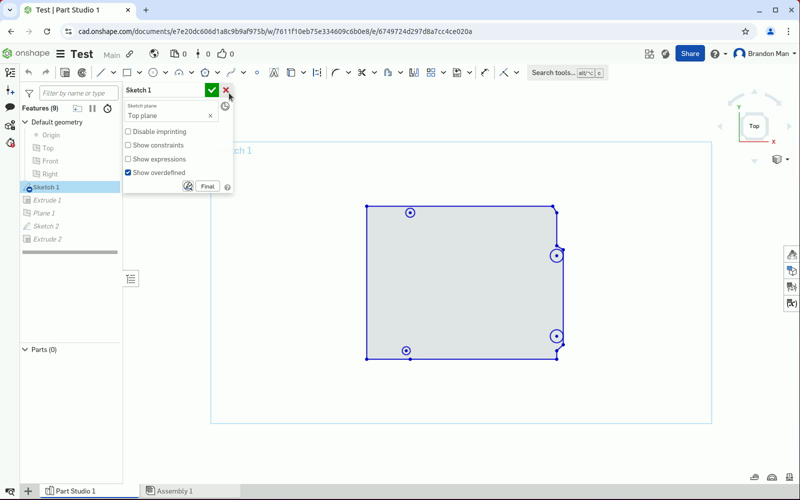
click(229, 92)
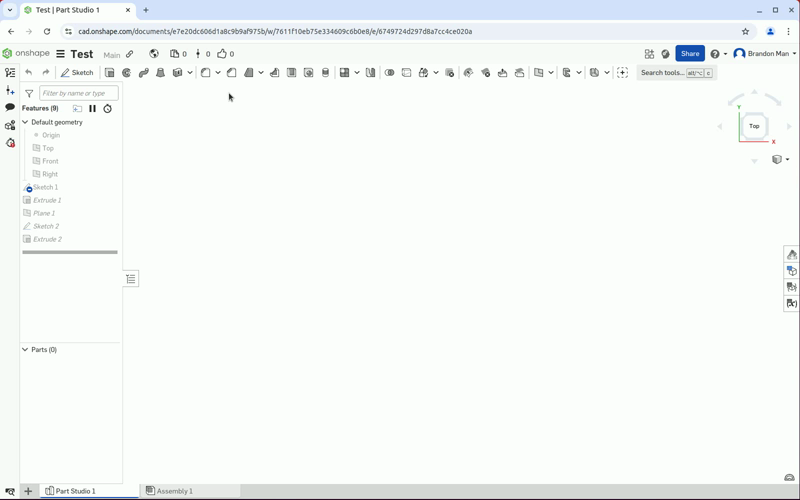
key(shift+s)
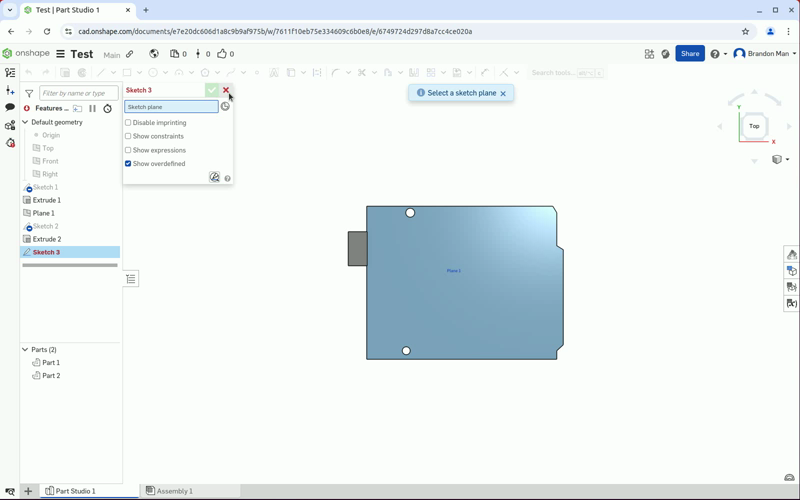
mouse_move(73, 215)
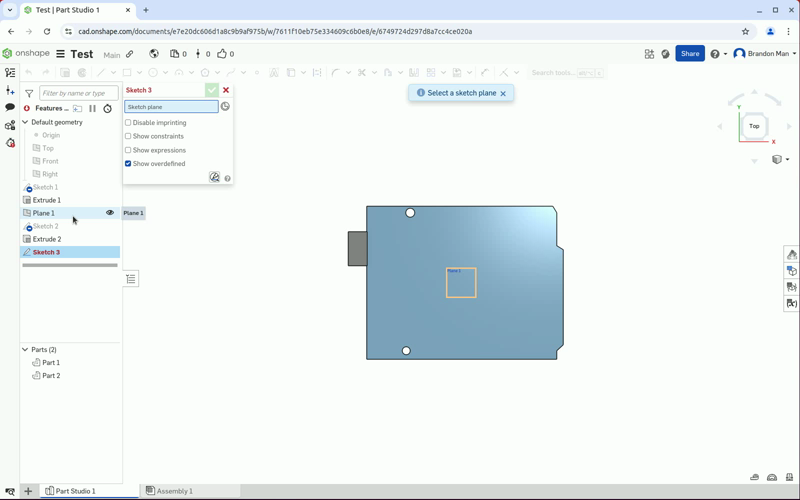
click(73, 215)
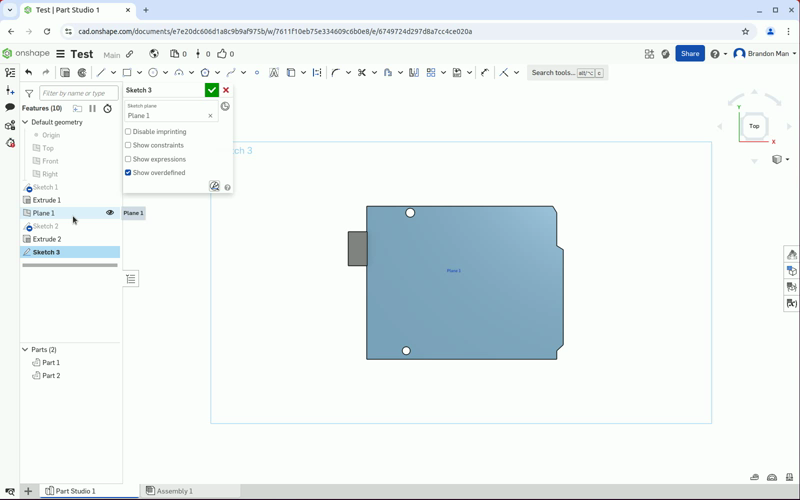
mouse_move(73, 352)
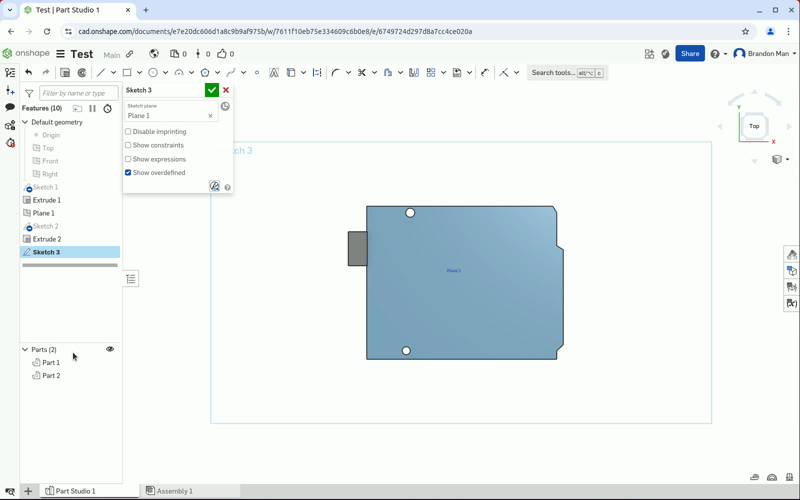
key(y)
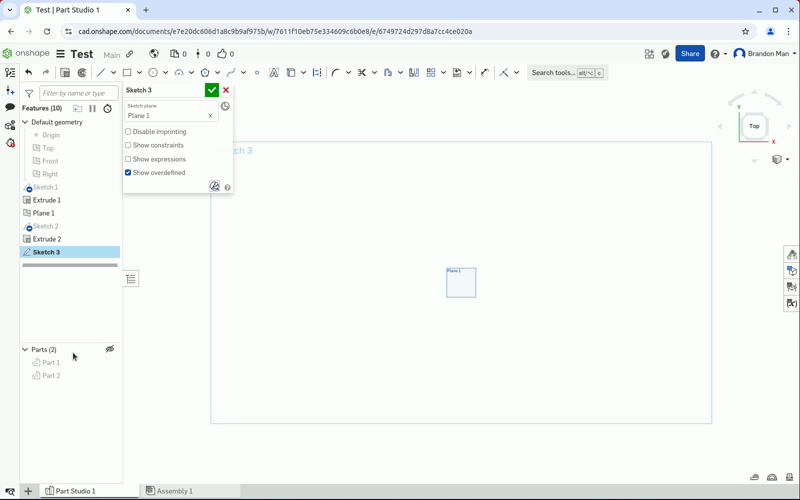
key(l)
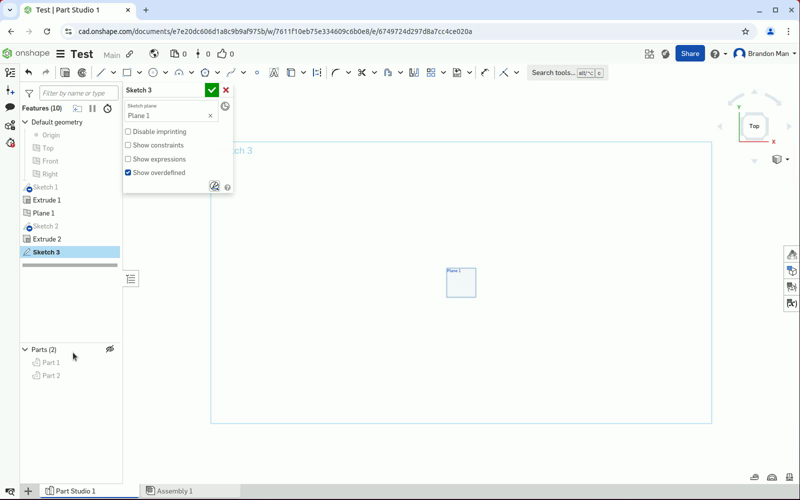
key_down(shift)
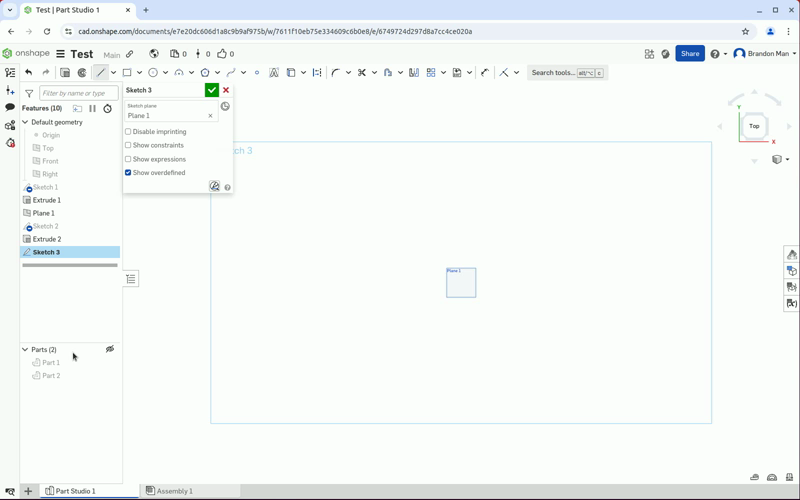
mouse_move(361, 349)
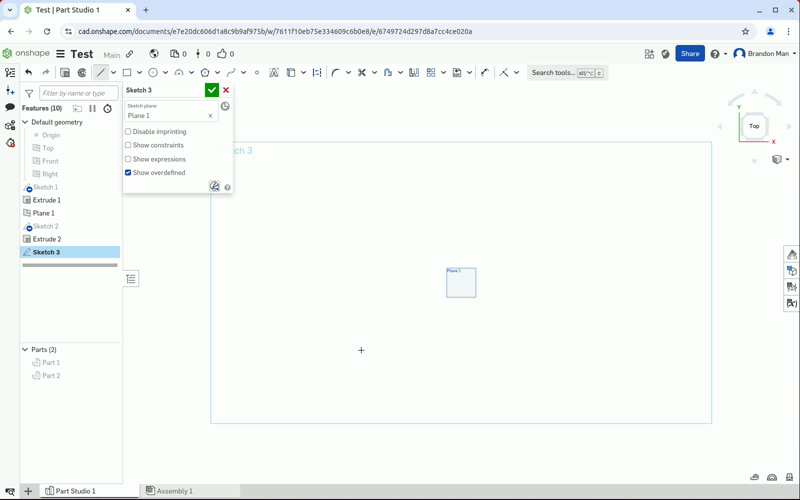
click(361, 349)
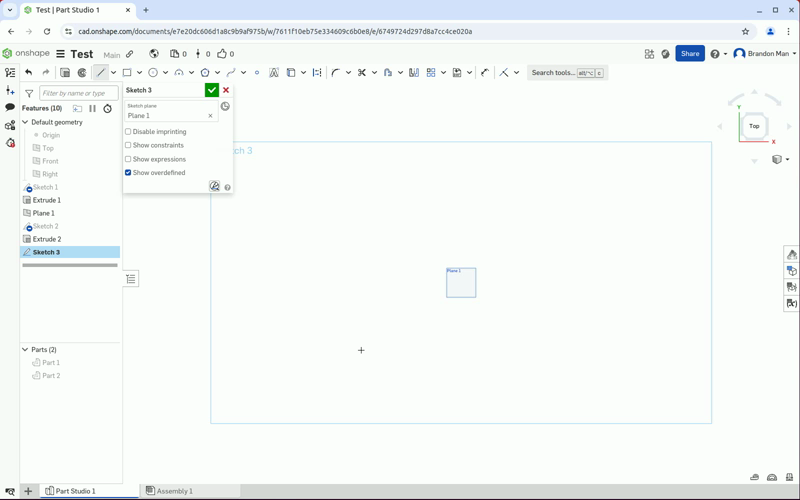
key_up(shift)
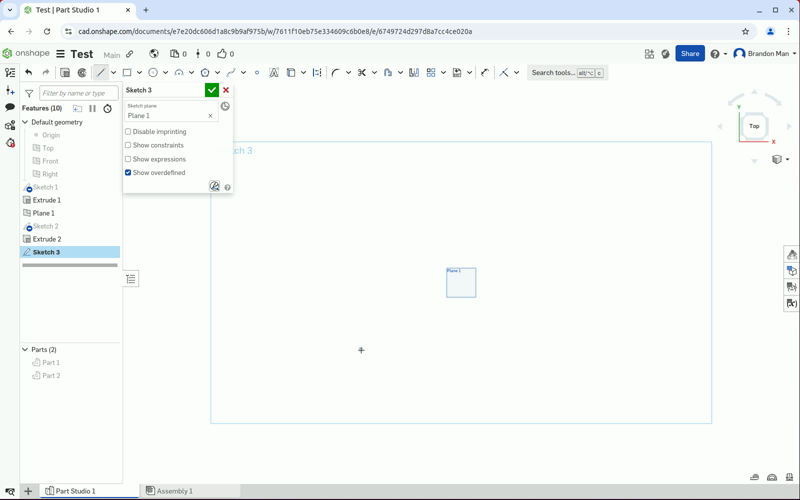
key_down(shift)
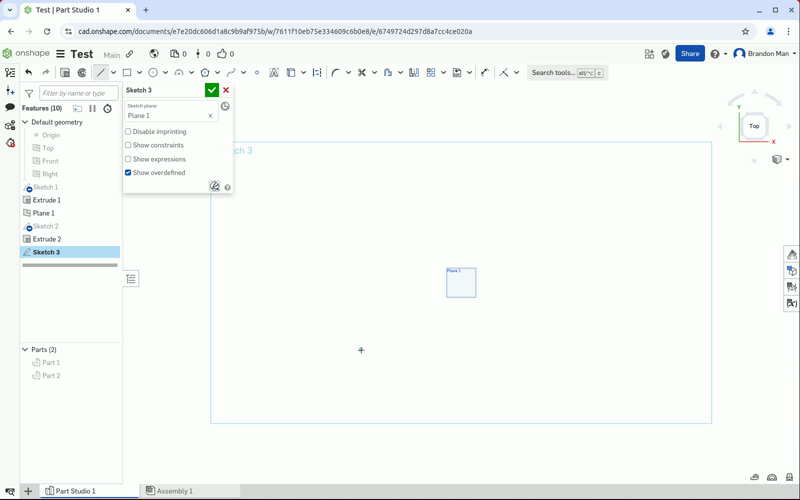
mouse_move(391, 349)
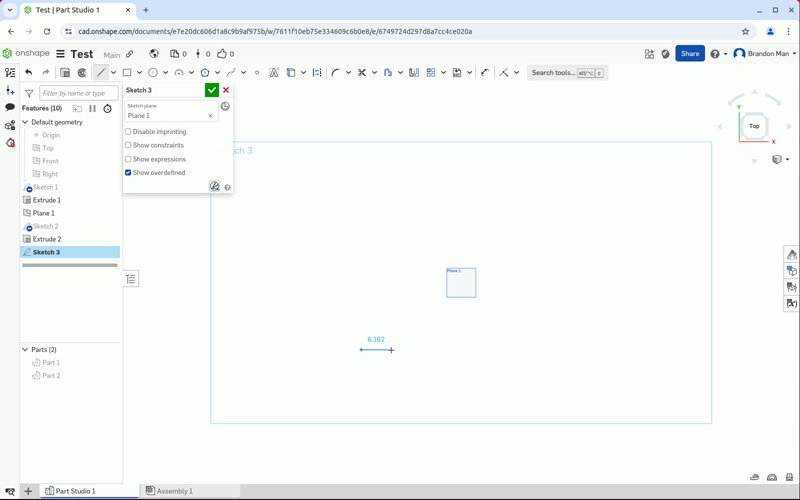
mouse_move(366, 349)
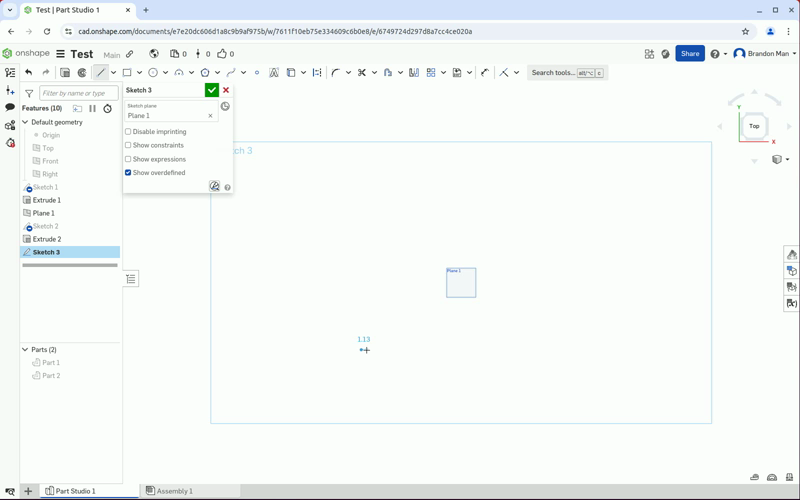
scroll(6)
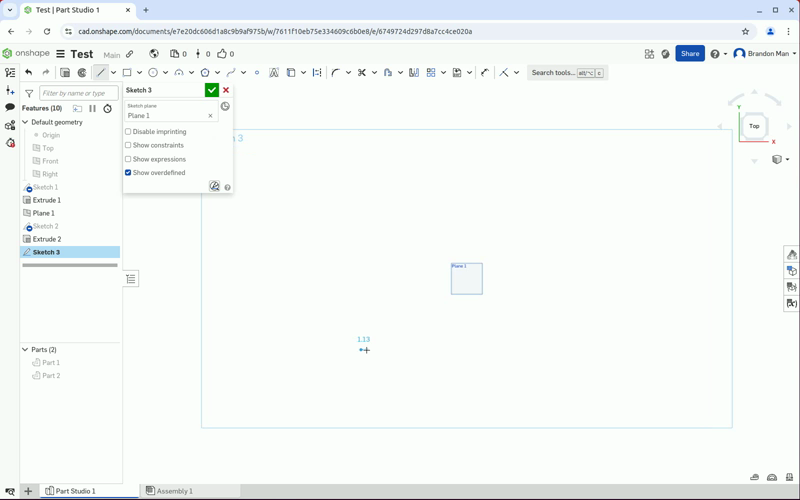
scroll(6)
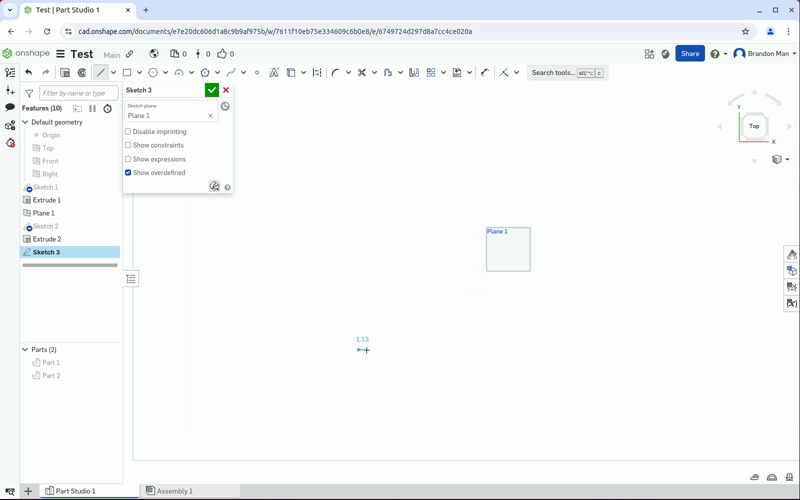
scroll(6)
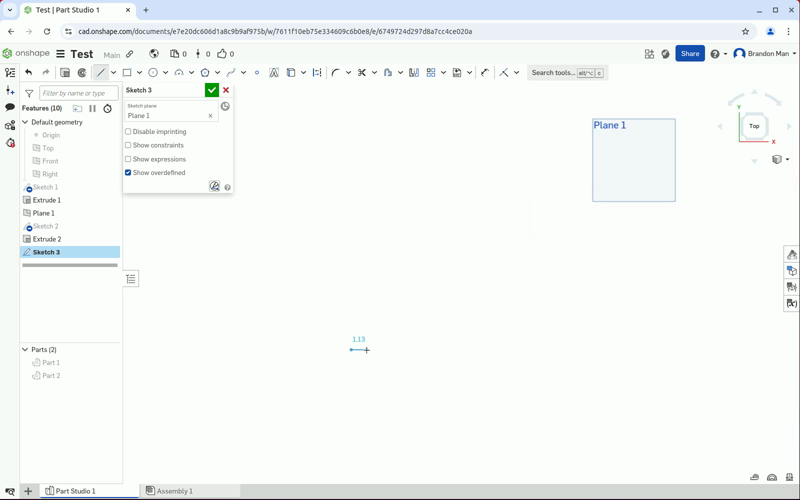
scroll(6)
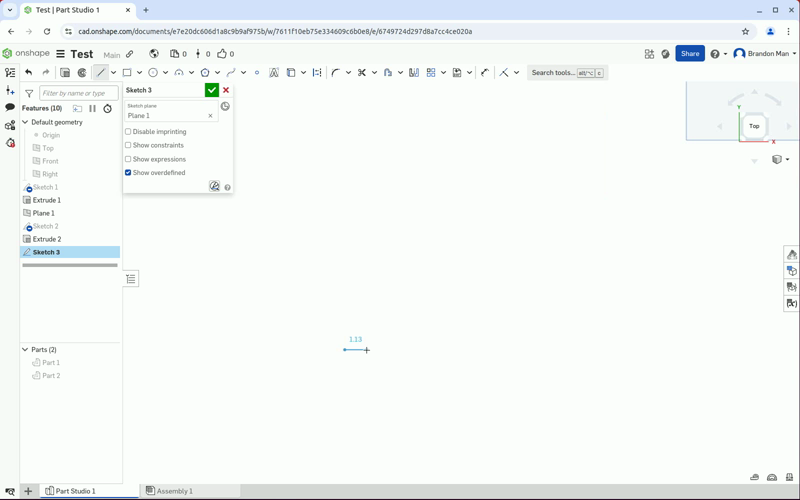
scroll(6)
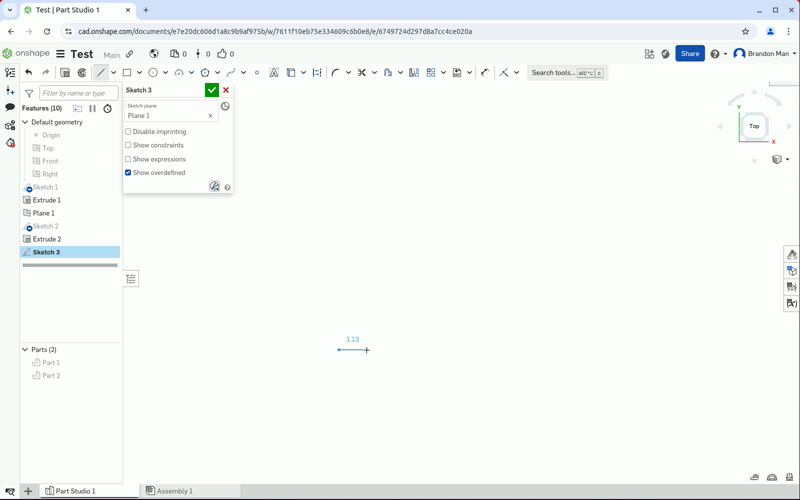
scroll(6)
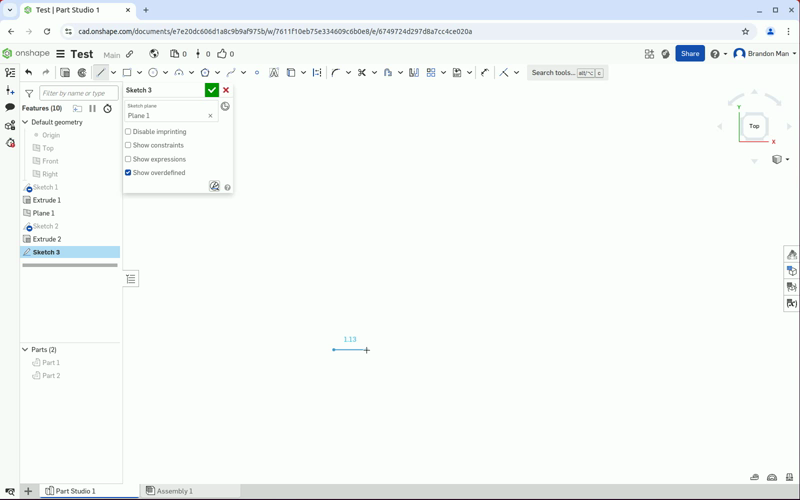
scroll(6)
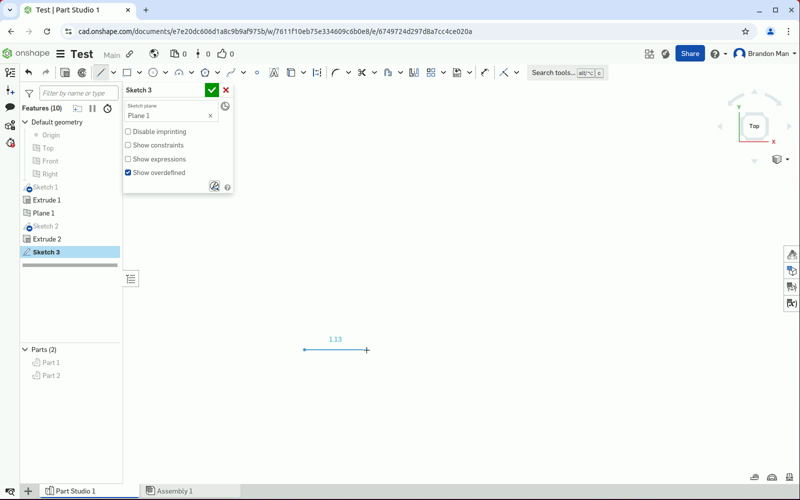
click(366, 349)
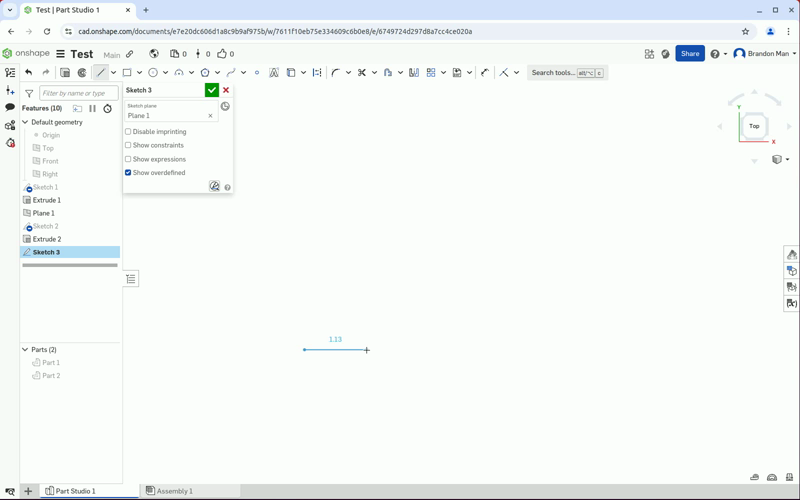
scroll(-6)
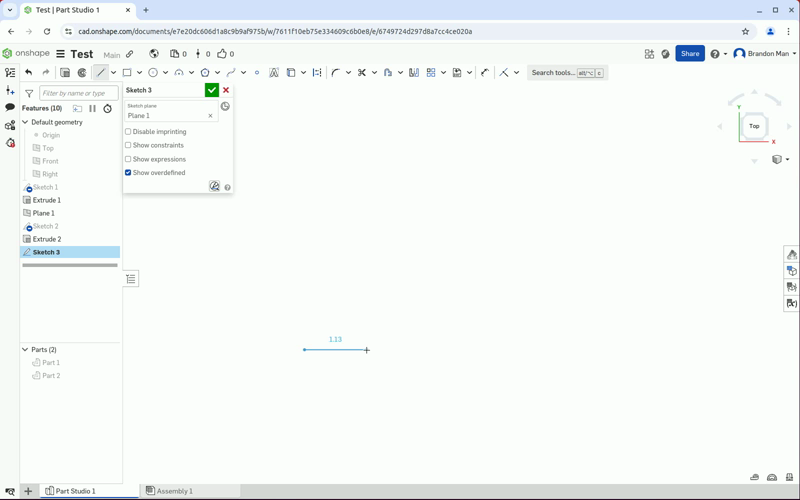
scroll(-6)
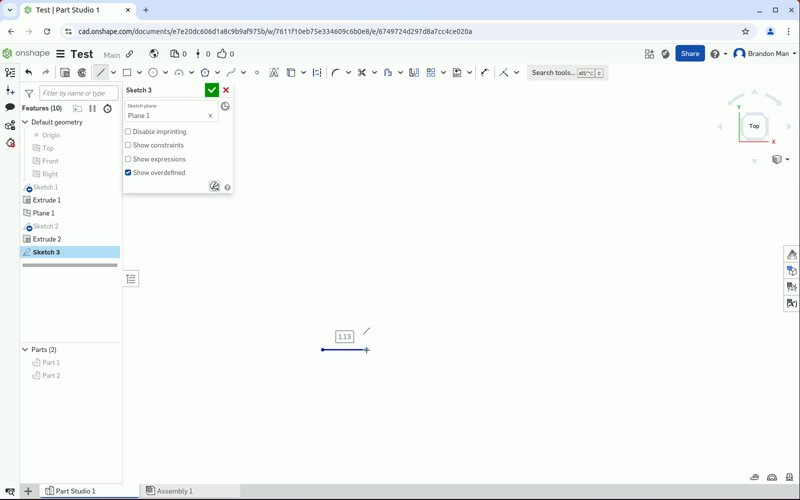
scroll(-6)
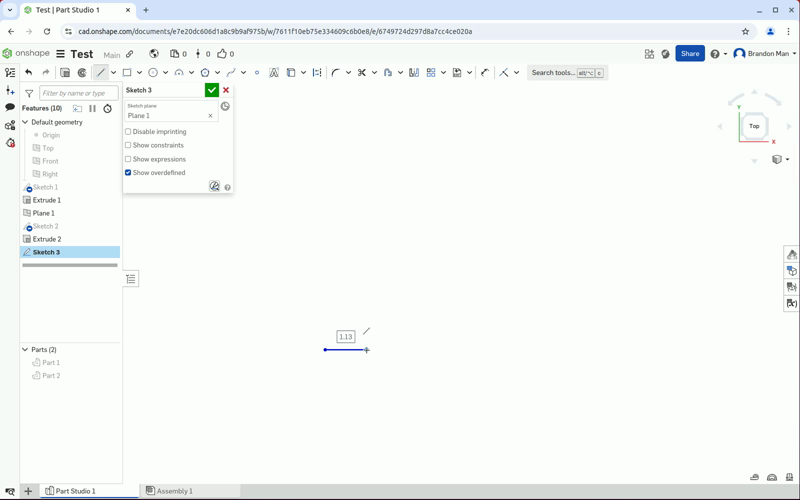
scroll(-6)
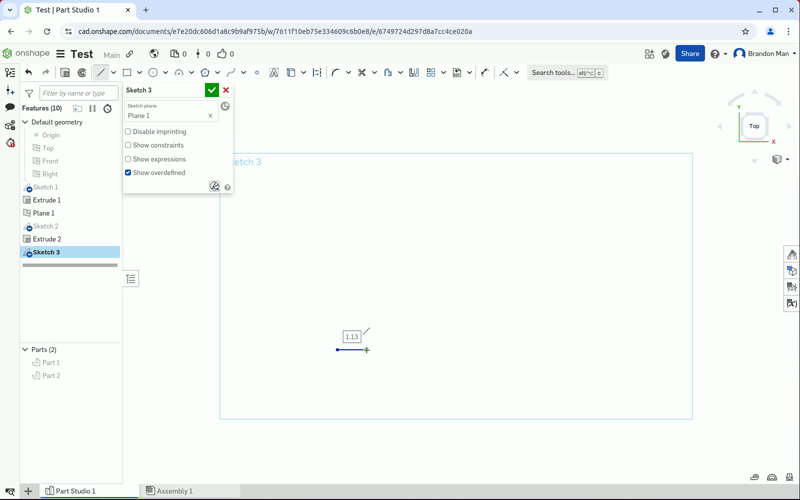
scroll(-6)
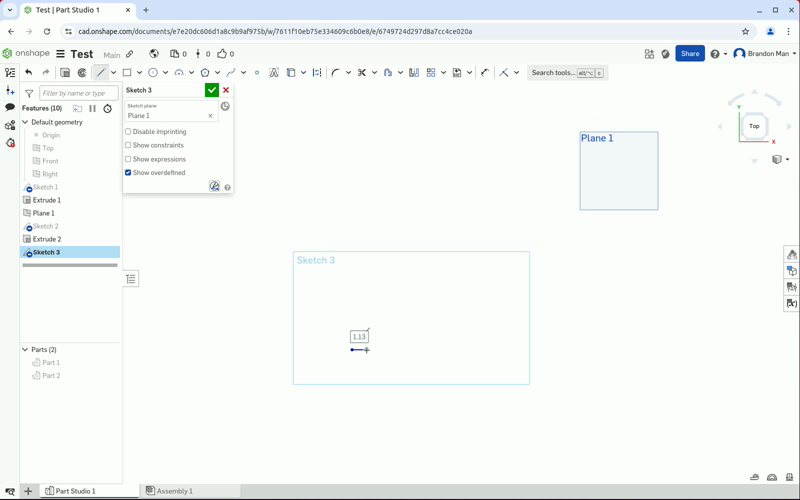
scroll(-6)
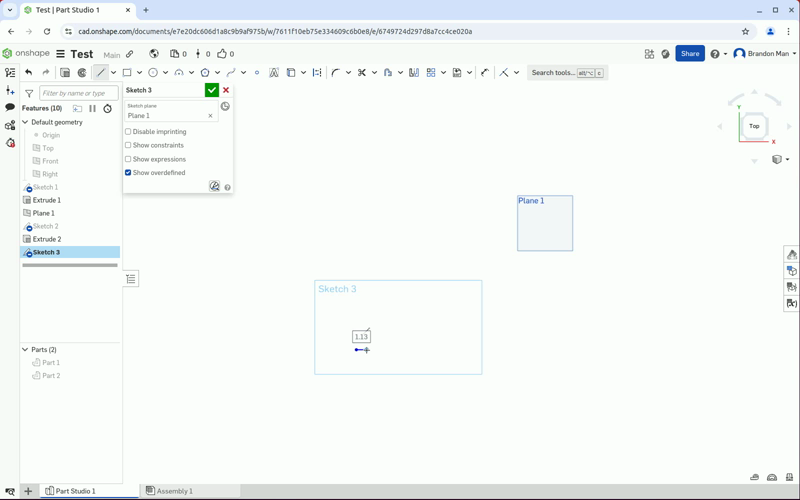
scroll(-6)
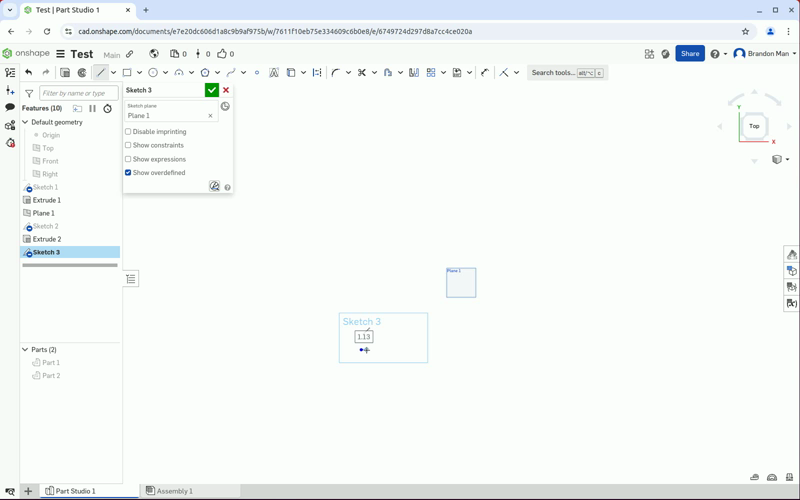
key_up(shift)
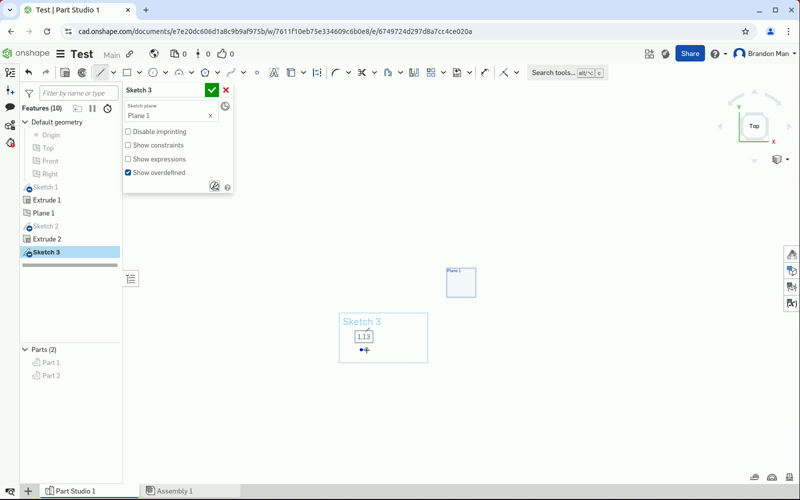
key_down(shift)
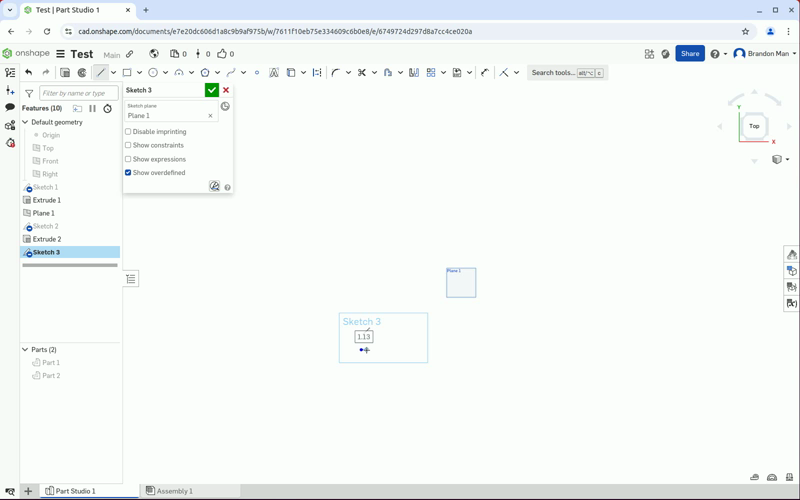
mouse_move(396, 349)
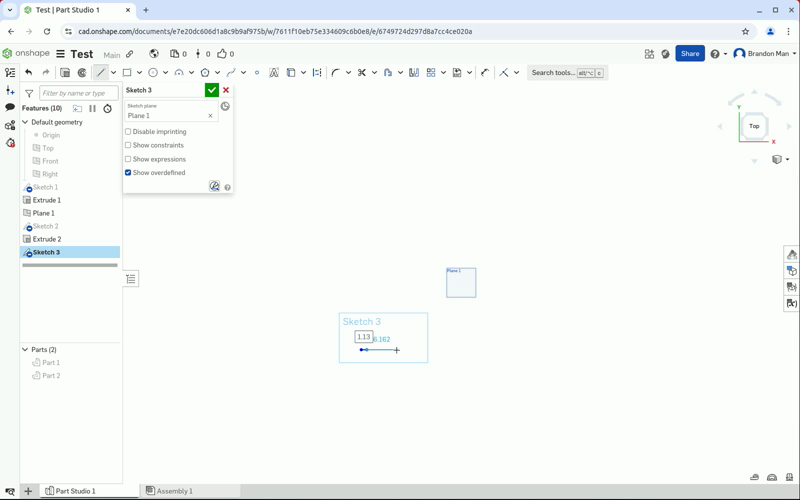
mouse_move(366, 323)
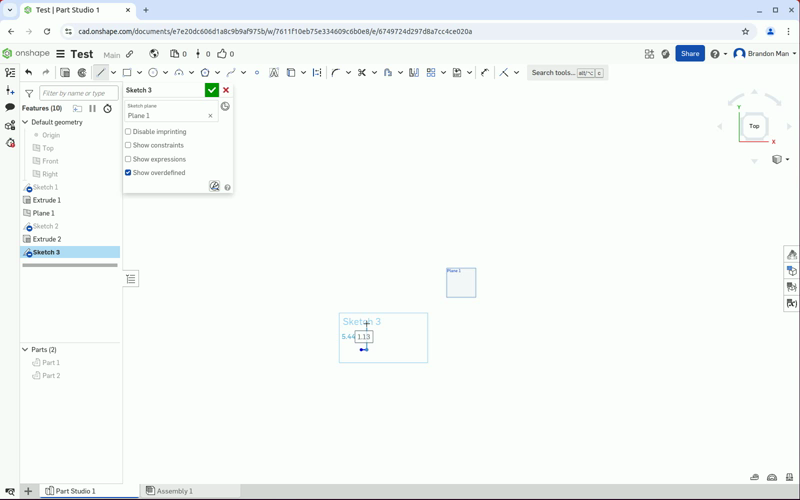
click(366, 323)
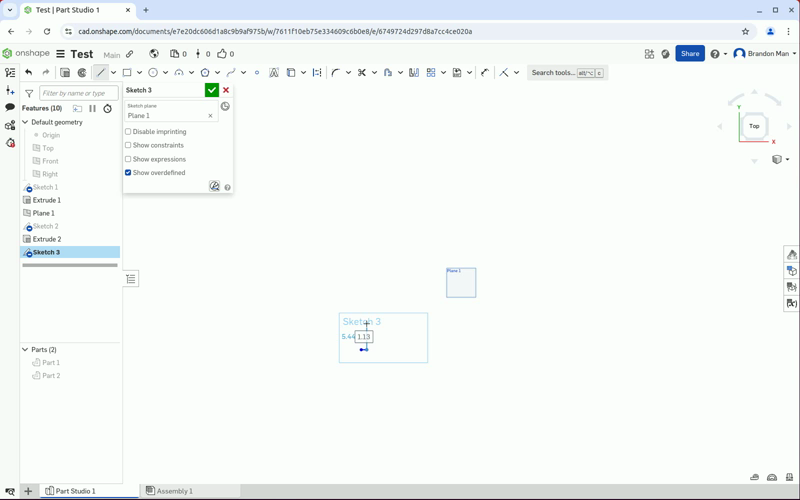
key_up(shift)
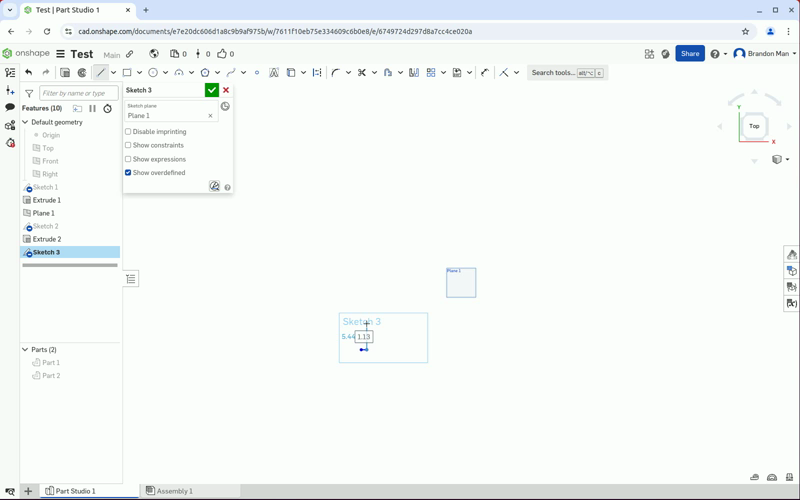
key_down(shift)
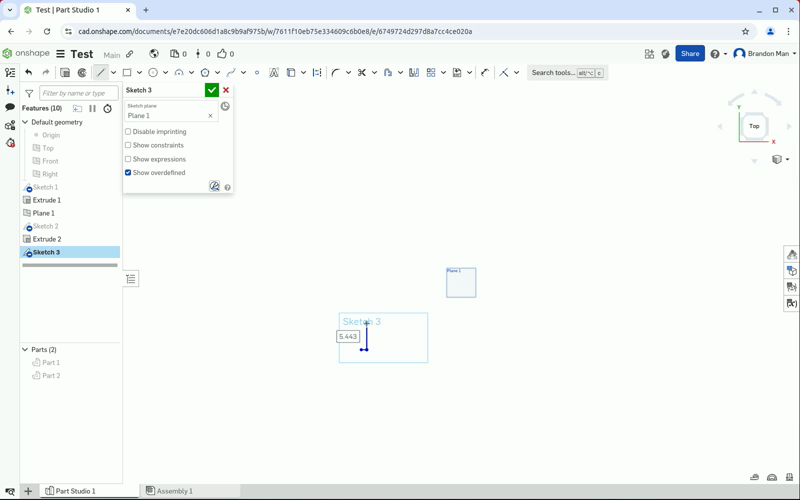
mouse_move(396, 323)
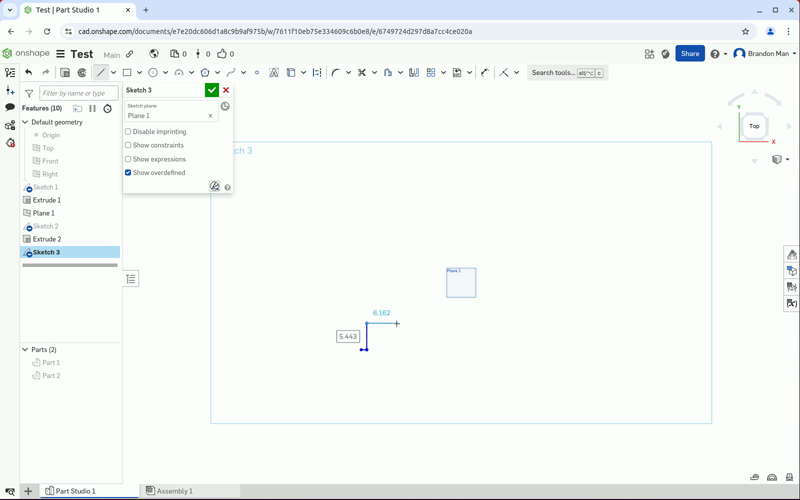
mouse_move(361, 323)
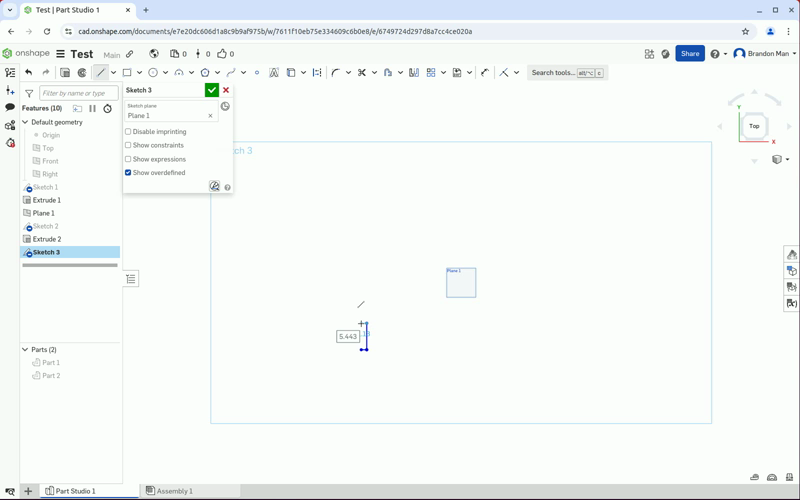
scroll(6)
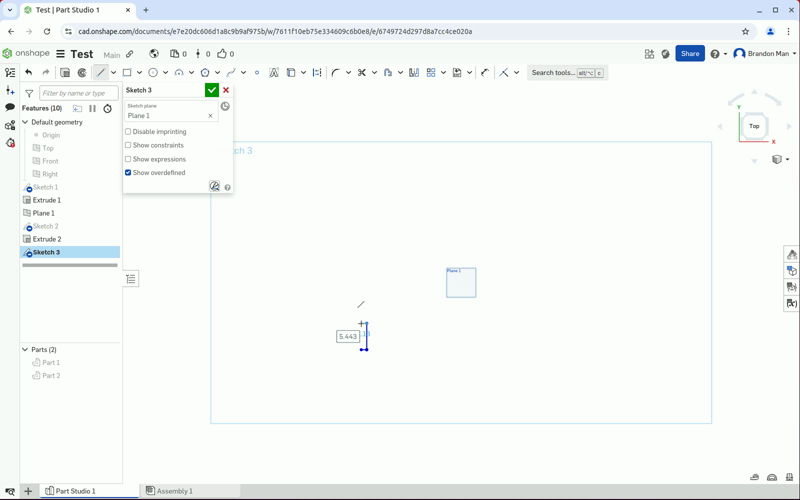
scroll(6)
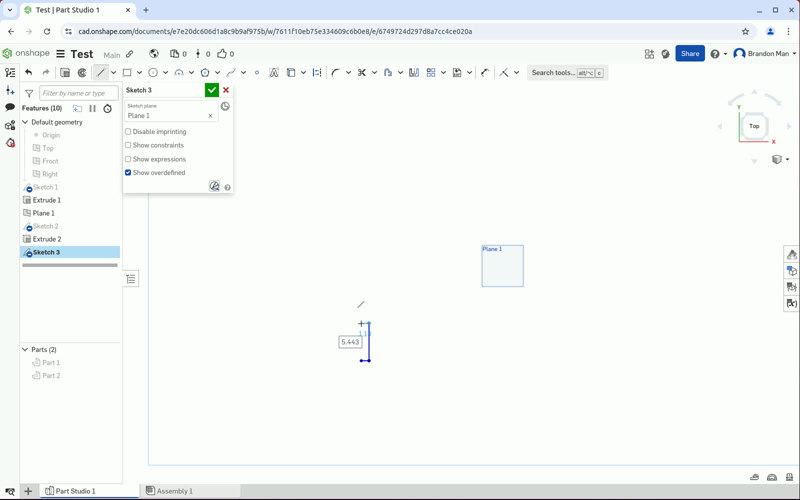
scroll(6)
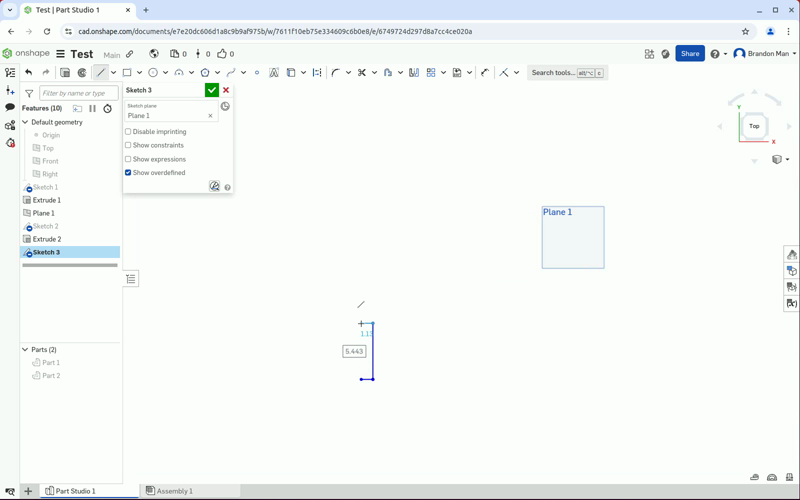
scroll(6)
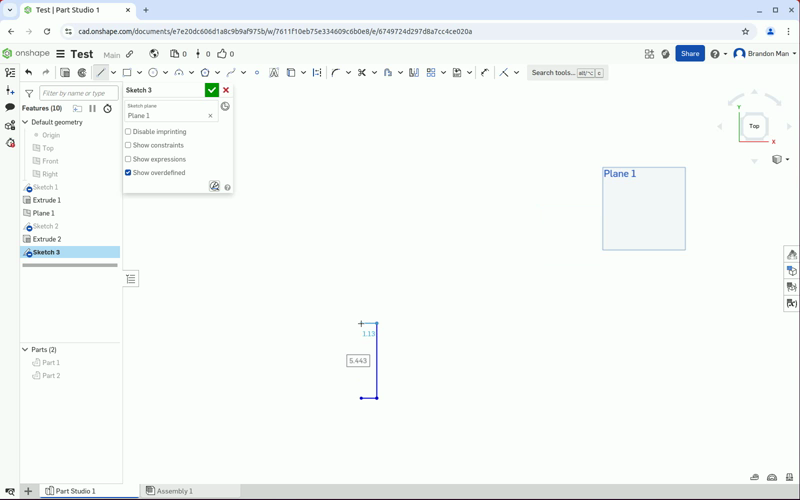
scroll(6)
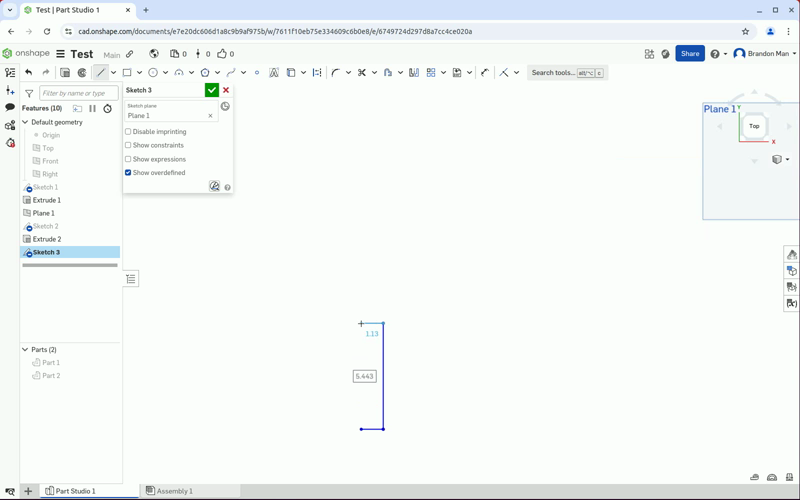
scroll(6)
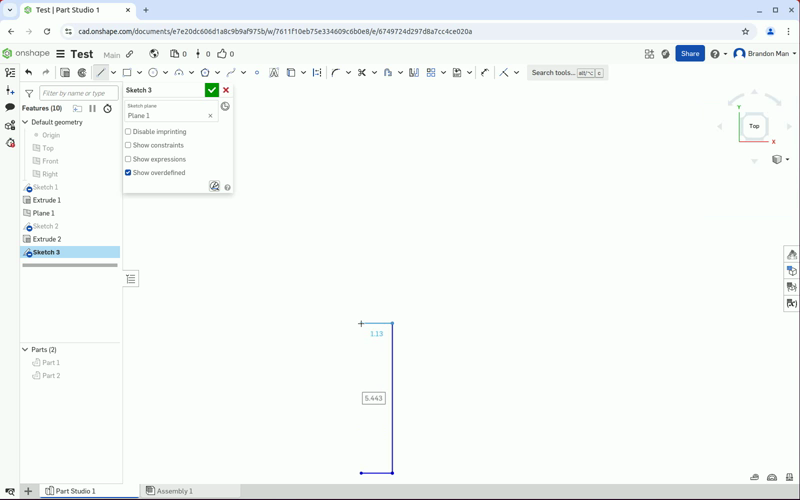
scroll(6)
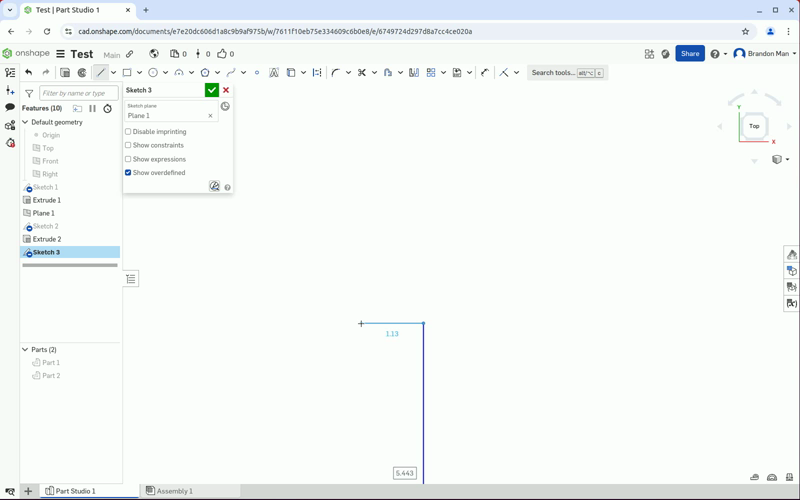
click(361, 323)
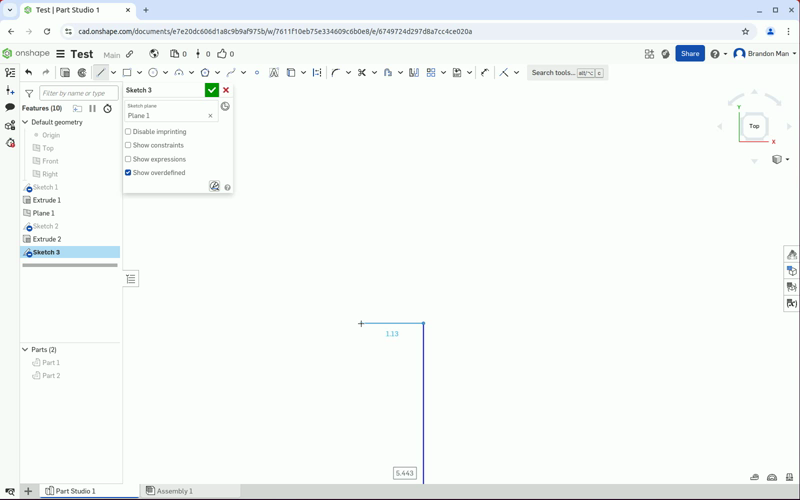
scroll(-6)
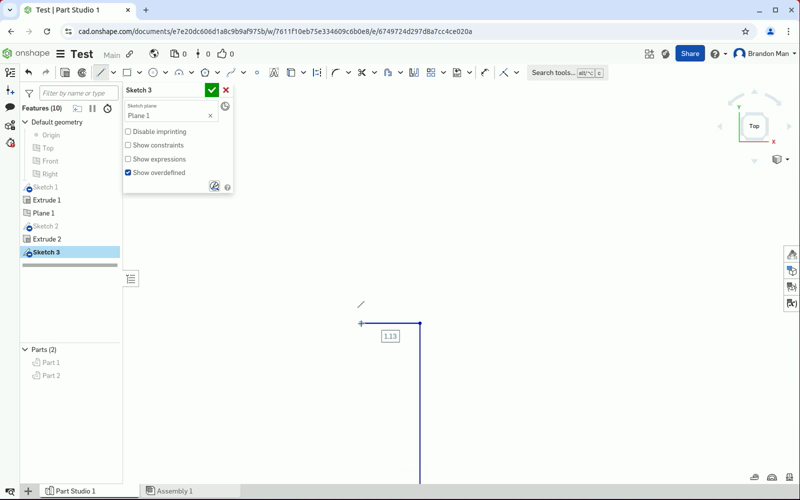
scroll(-6)
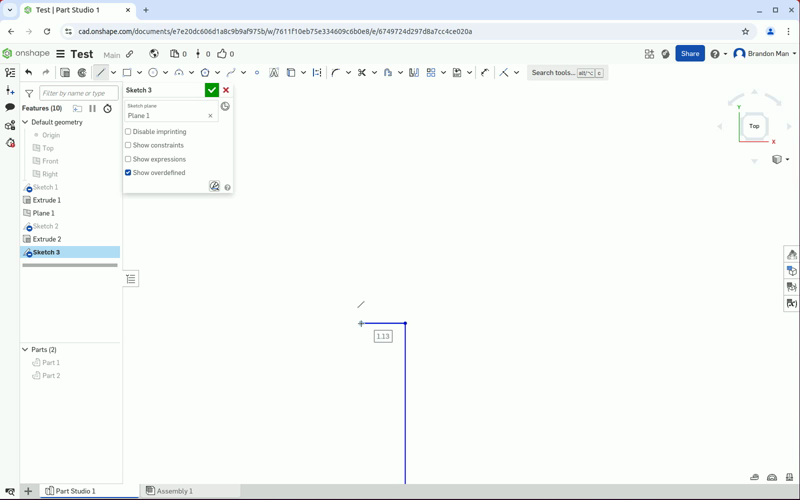
scroll(-6)
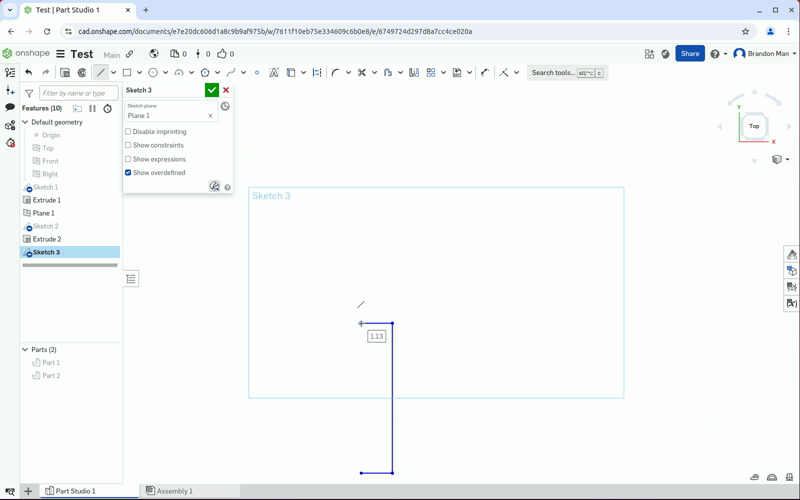
scroll(-6)
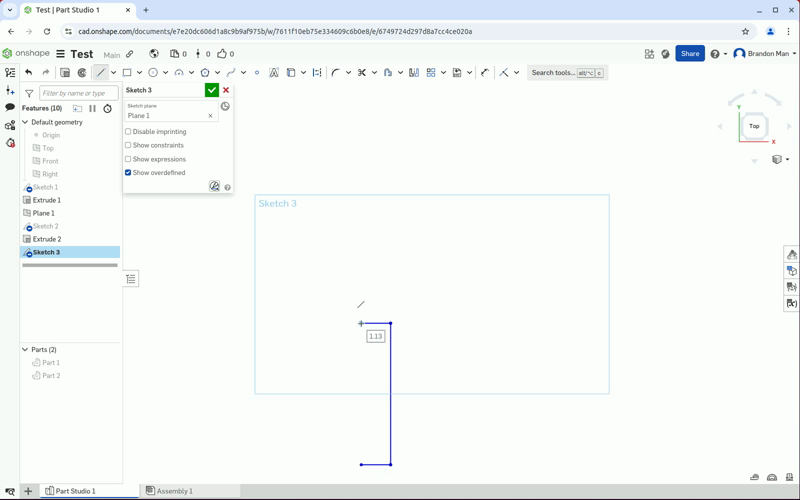
scroll(-6)
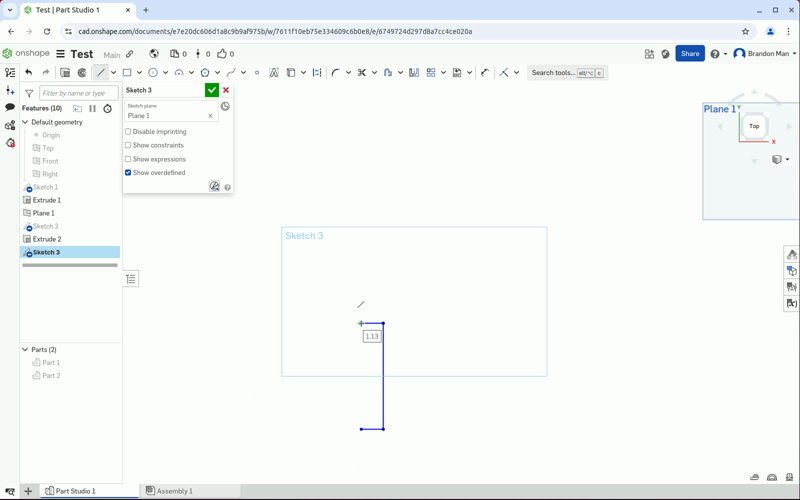
scroll(-6)
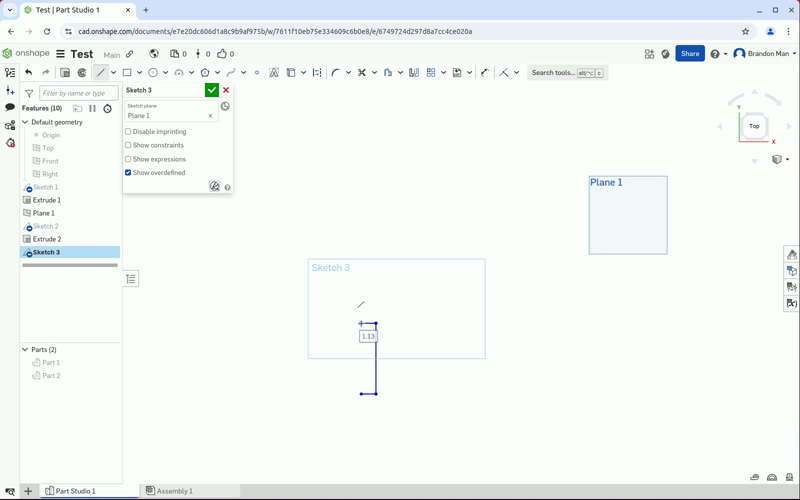
scroll(-6)
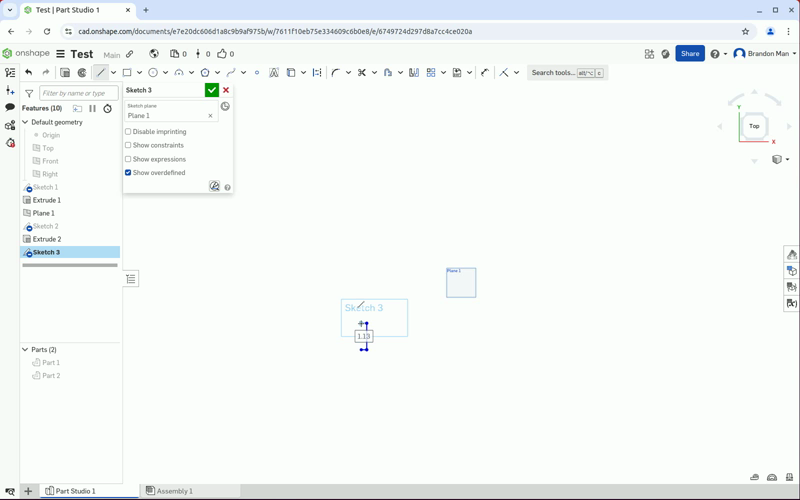
key_up(shift)
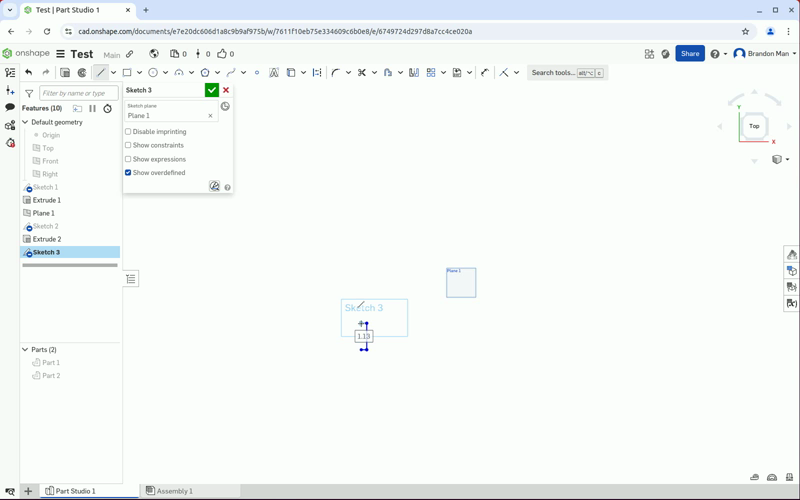
mouse_move(391, 323)
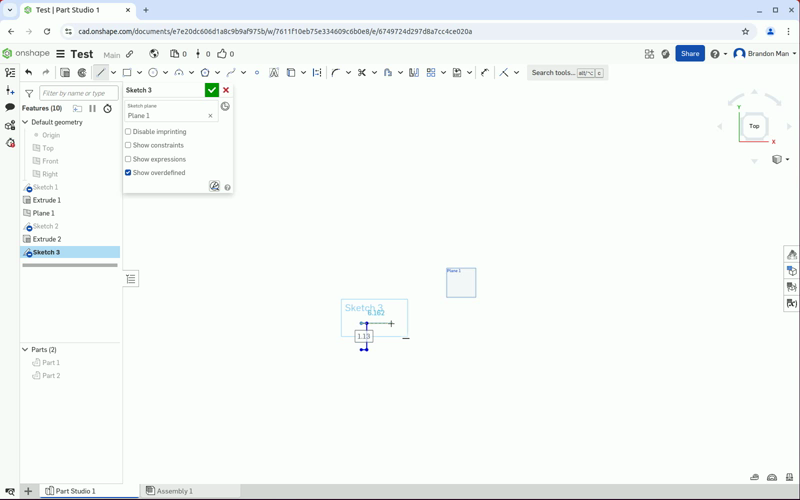
key_down(shift)
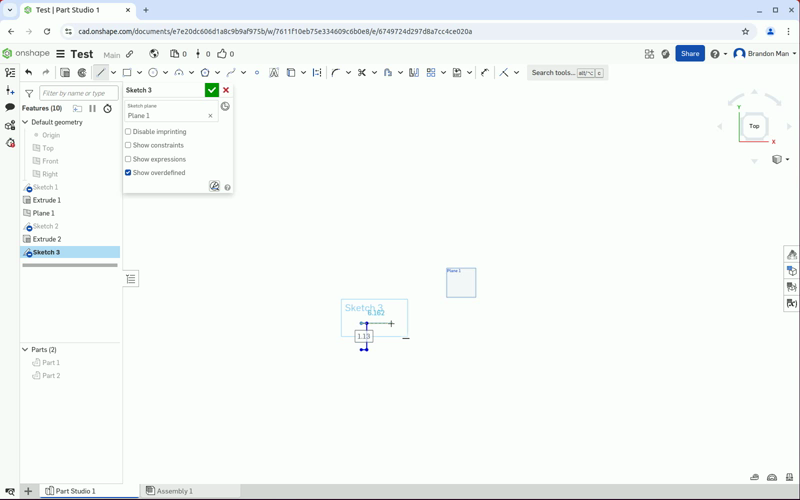
mouse_move(361, 349)
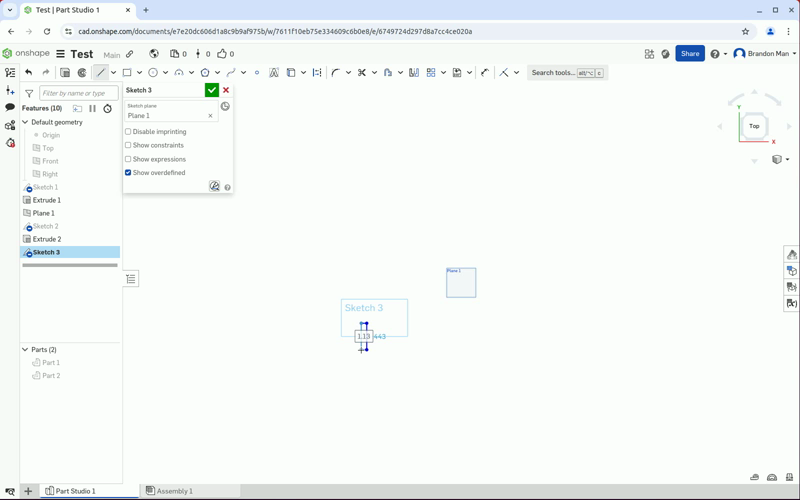
key_up(shift)
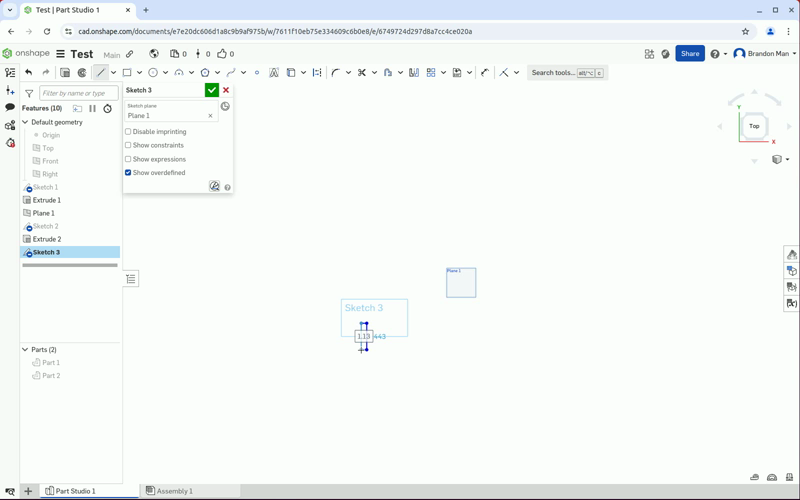
click(361, 349)
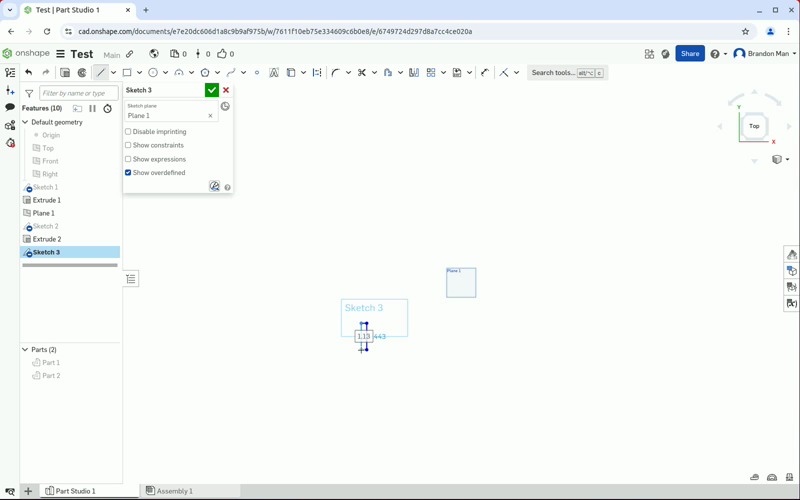
key(esc)
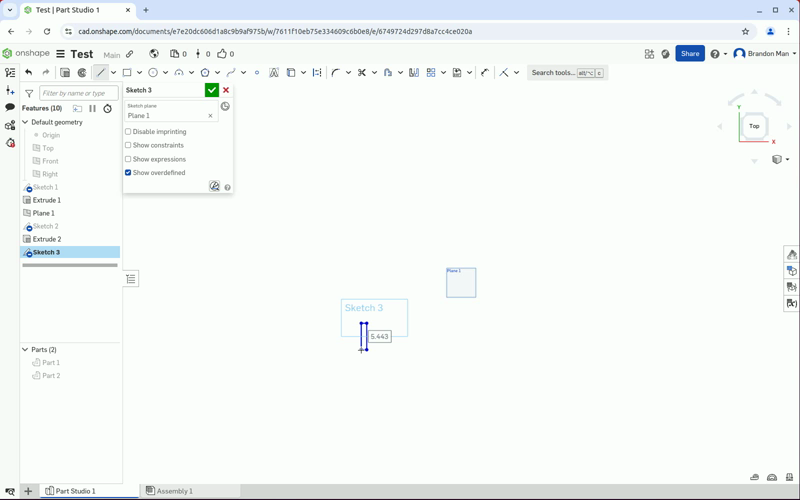
mouse_move(365, 327)
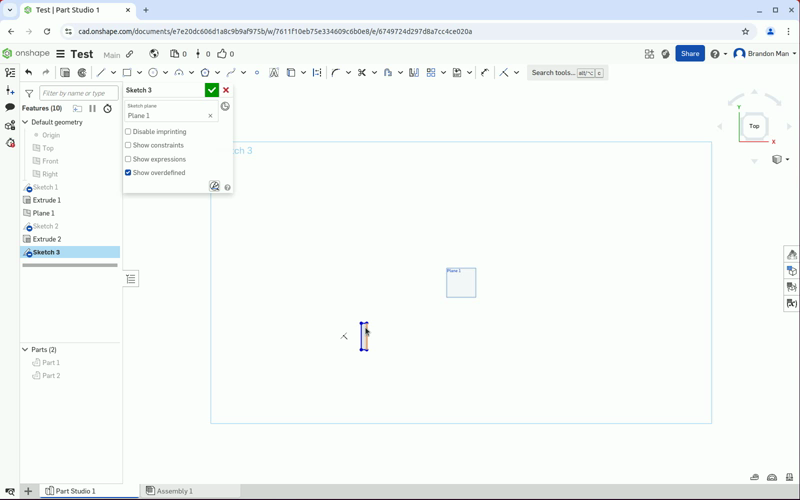
scroll(6)
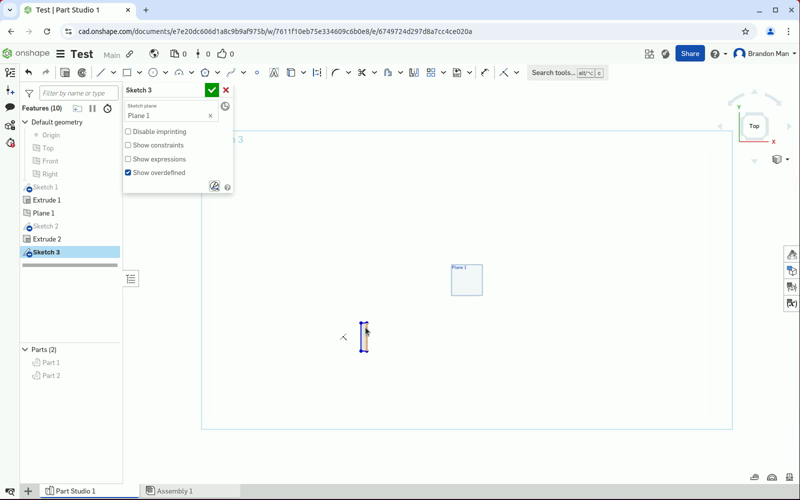
scroll(6)
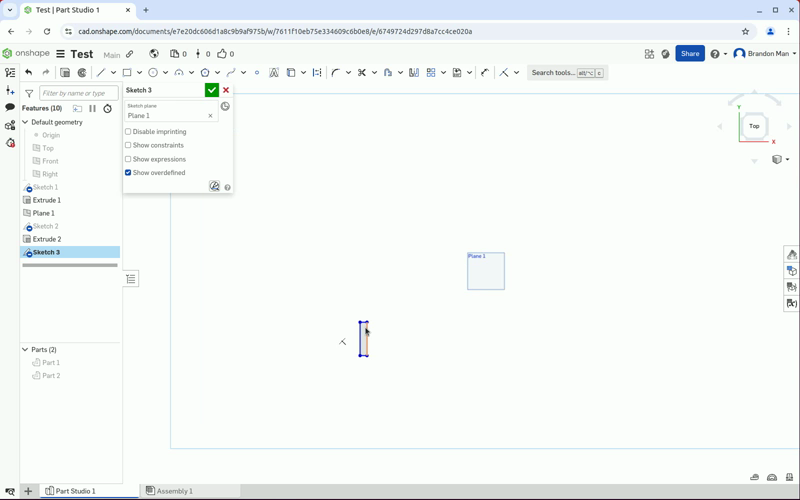
scroll(6)
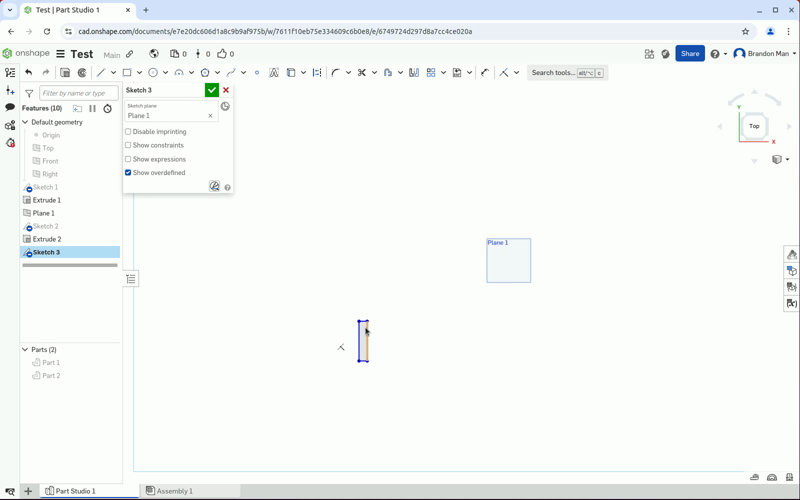
scroll(6)
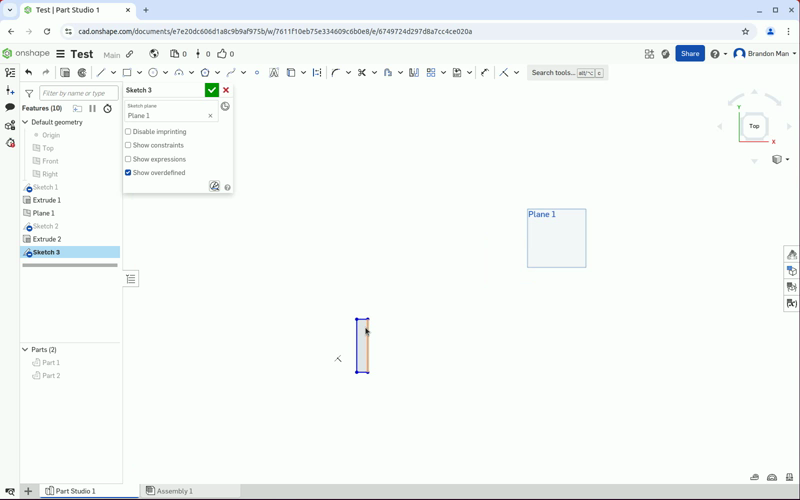
scroll(6)
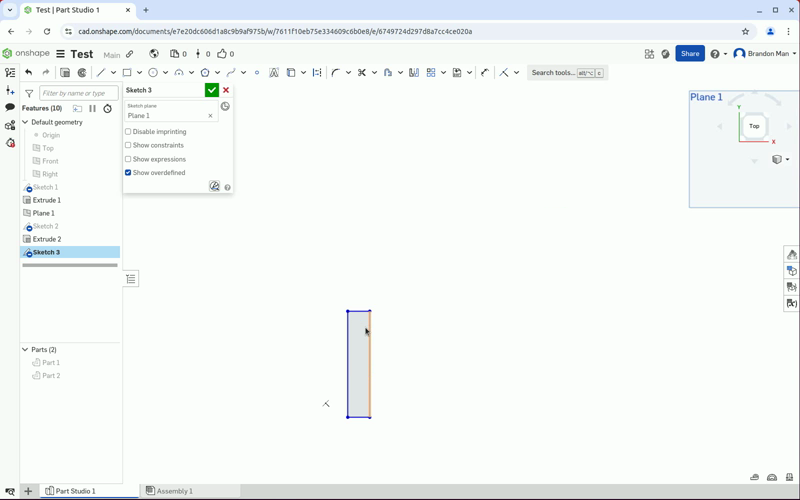
scroll(6)
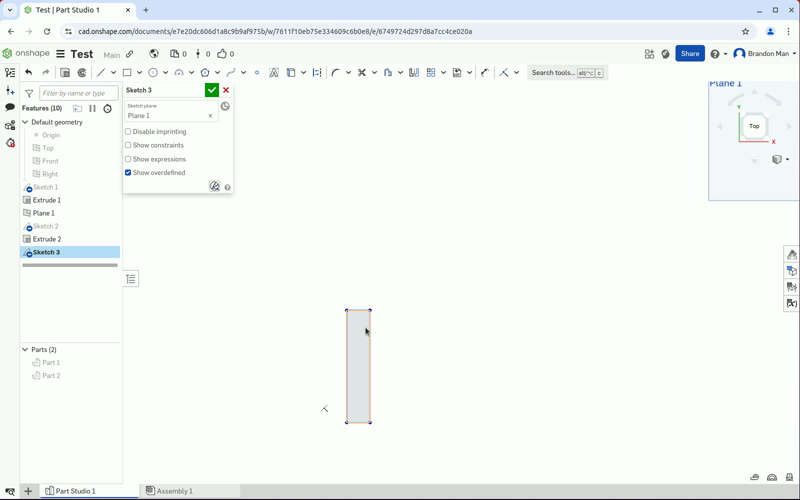
scroll(6)
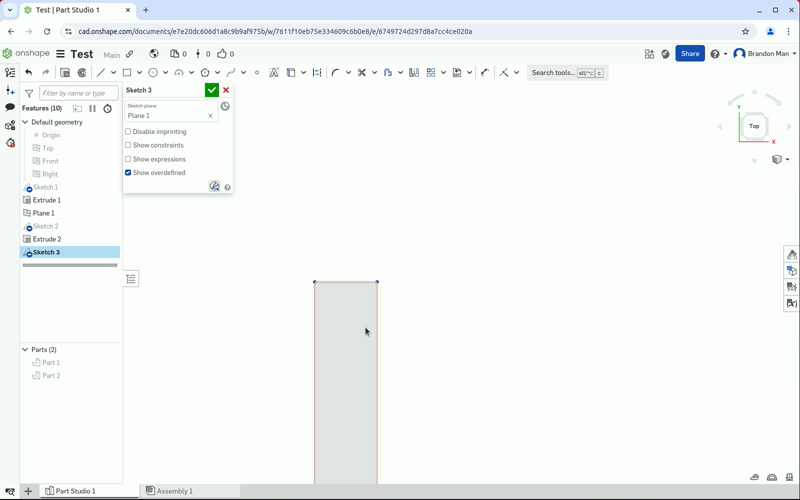
click(365, 327)
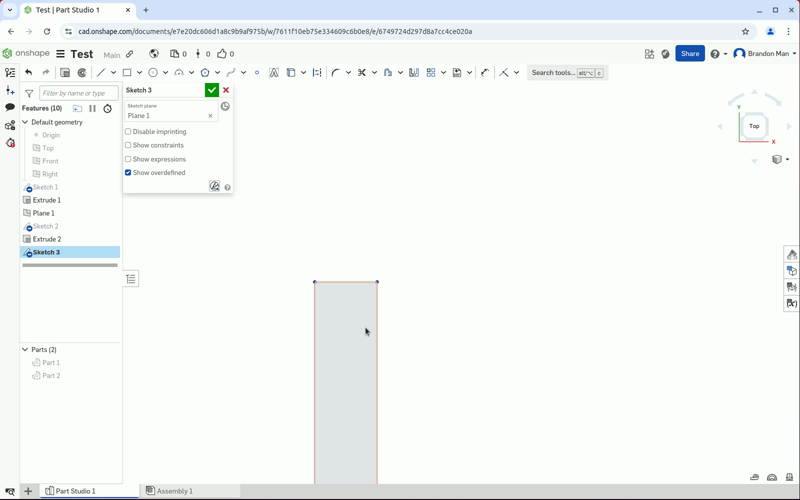
scroll(-6)
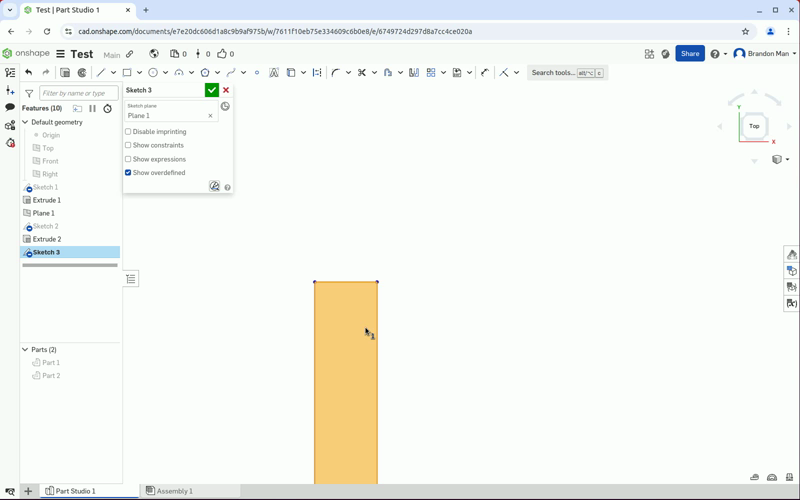
scroll(-6)
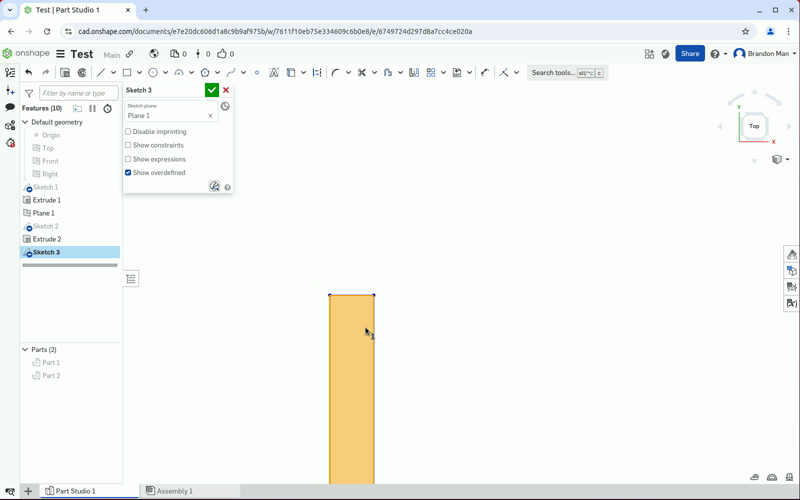
scroll(-6)
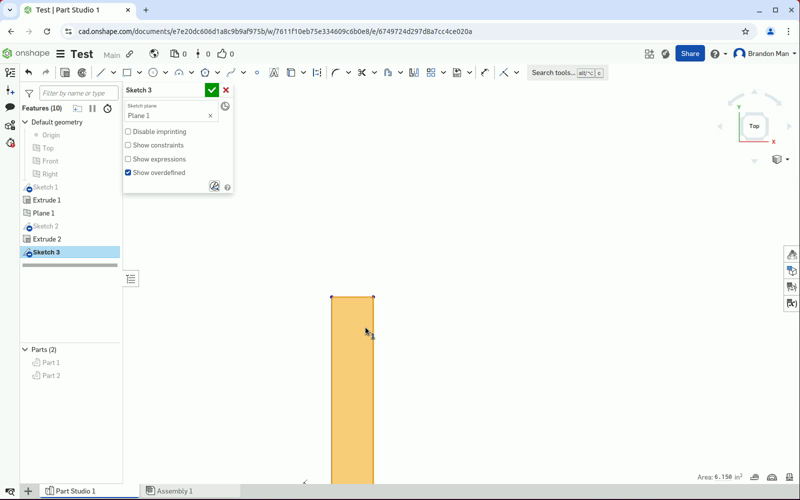
scroll(-6)
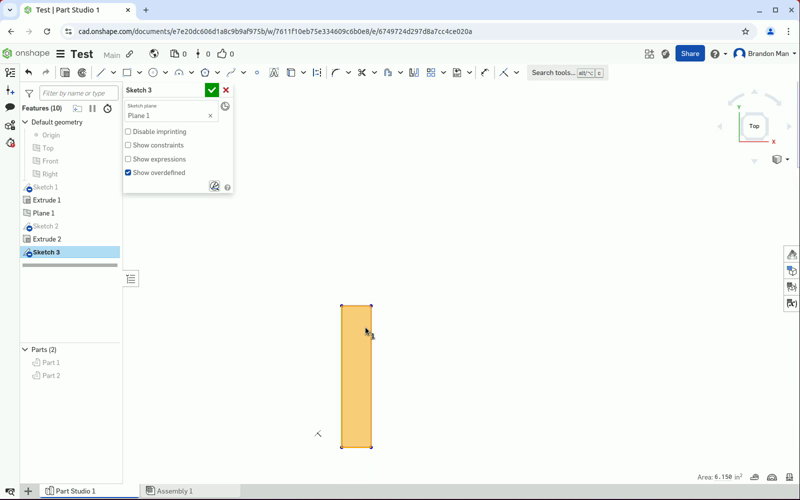
scroll(-6)
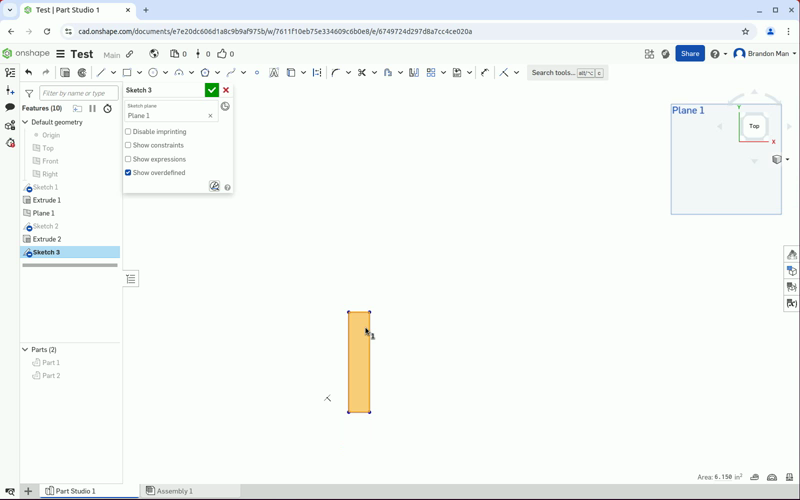
scroll(-6)
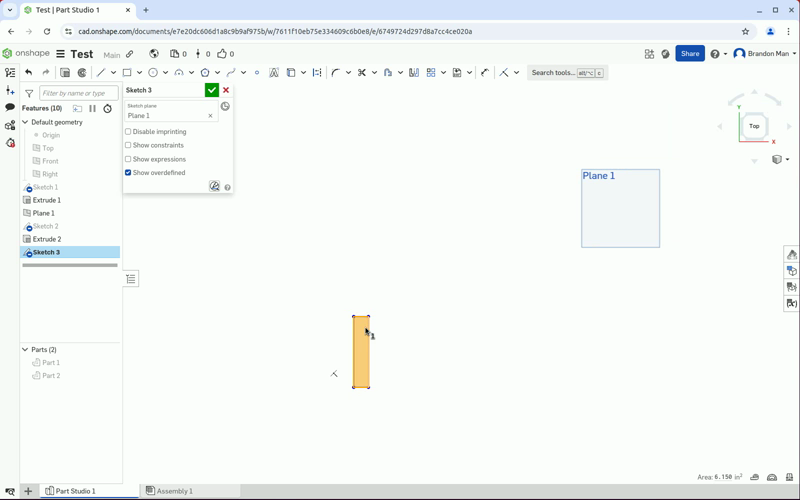
scroll(-6)
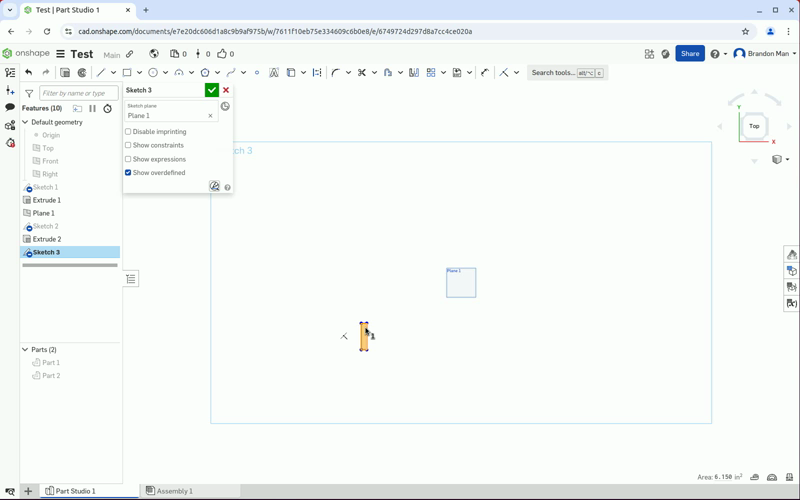
mouse_move(73, 352)
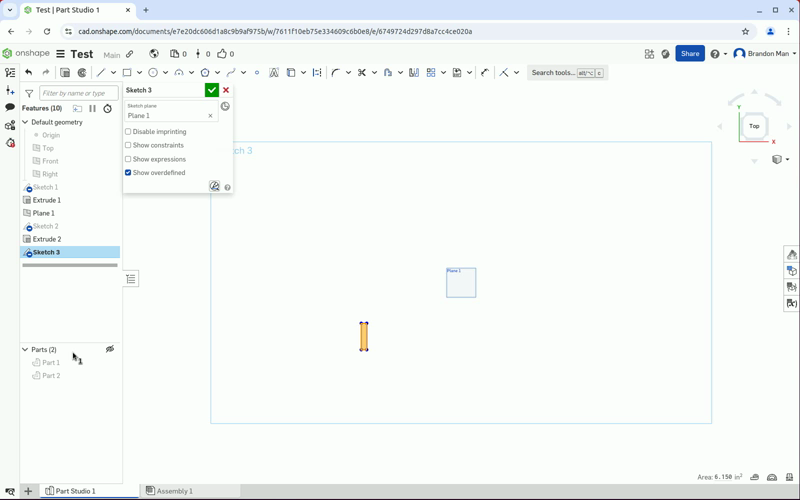
key(shift+y)
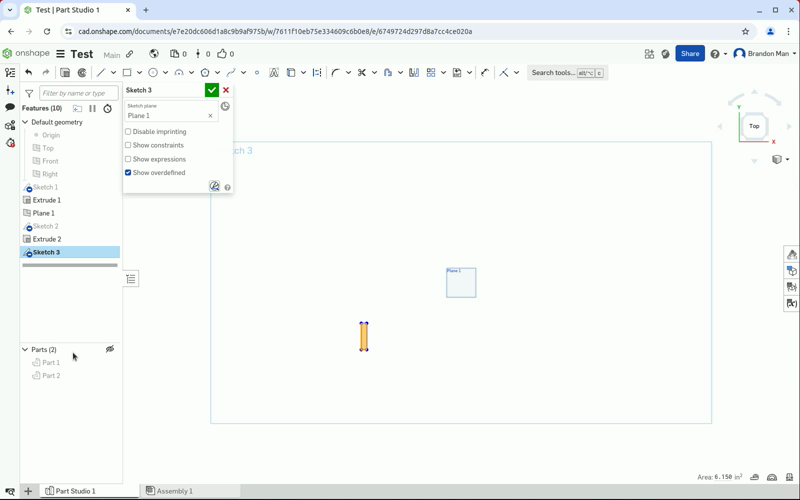
key(shift+e)
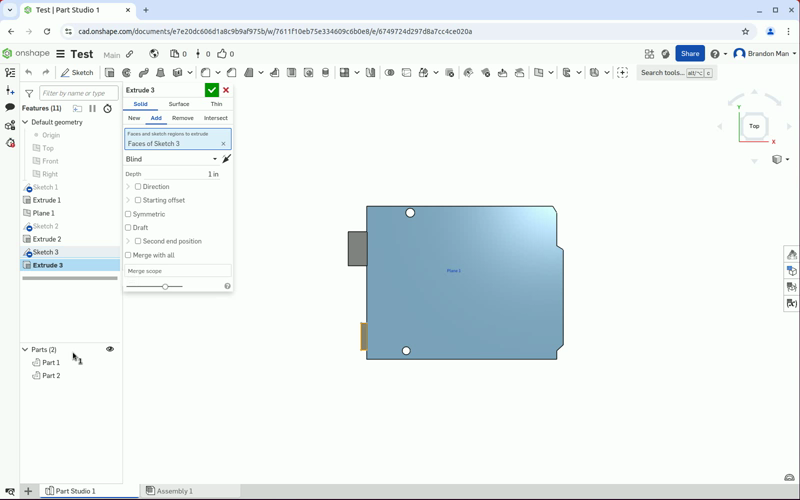
mouse_move(143, 106)
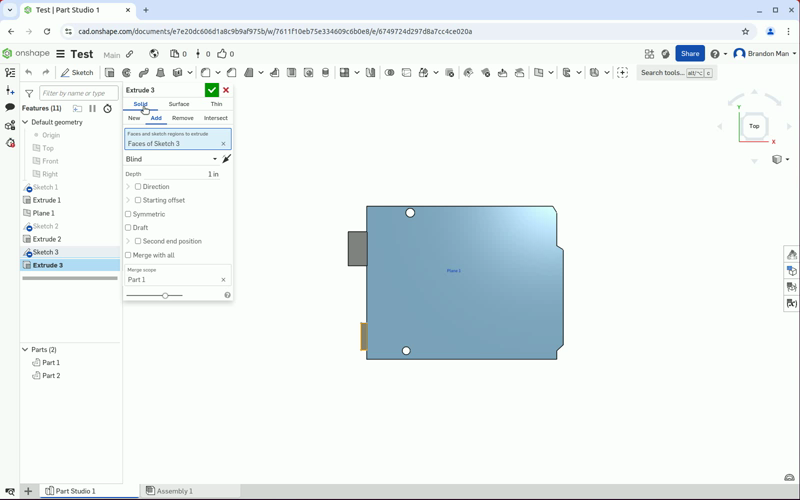
click(143, 106)
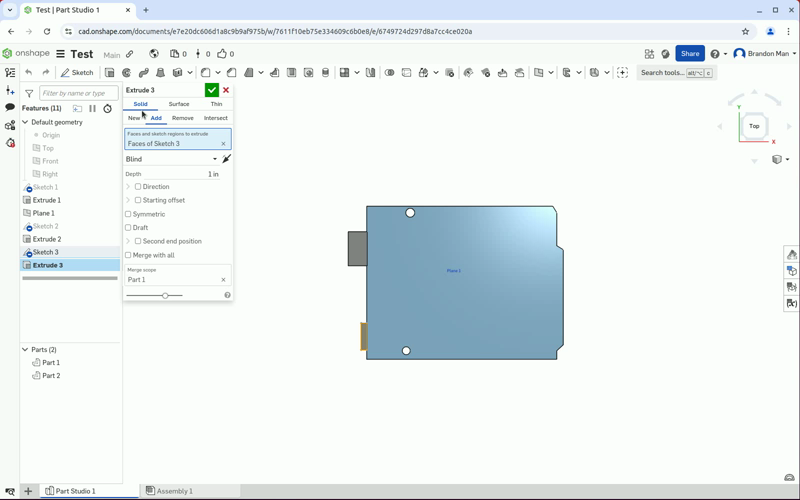
mouse_move(137, 120)
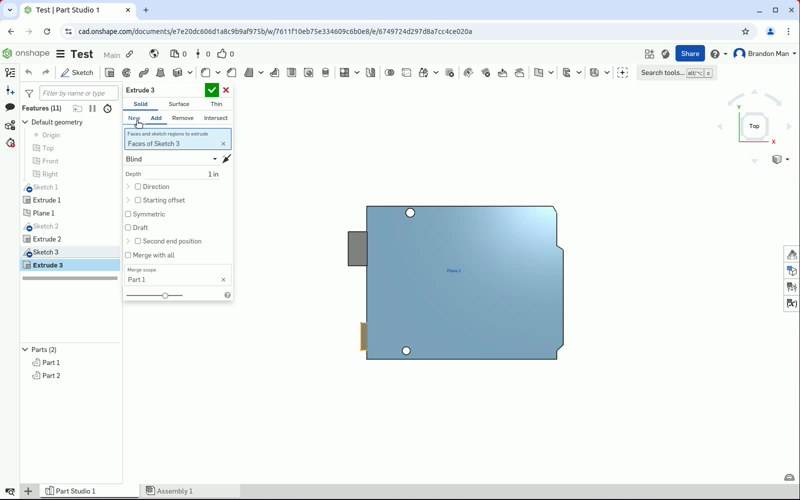
click(137, 120)
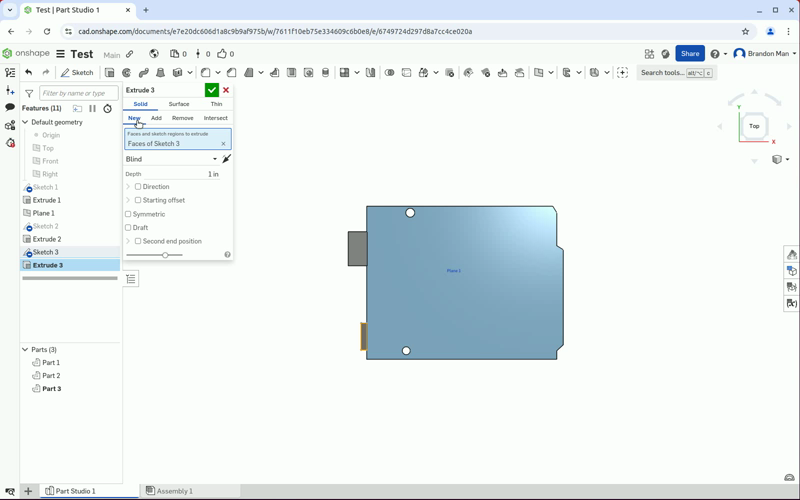
key(tab, 4)
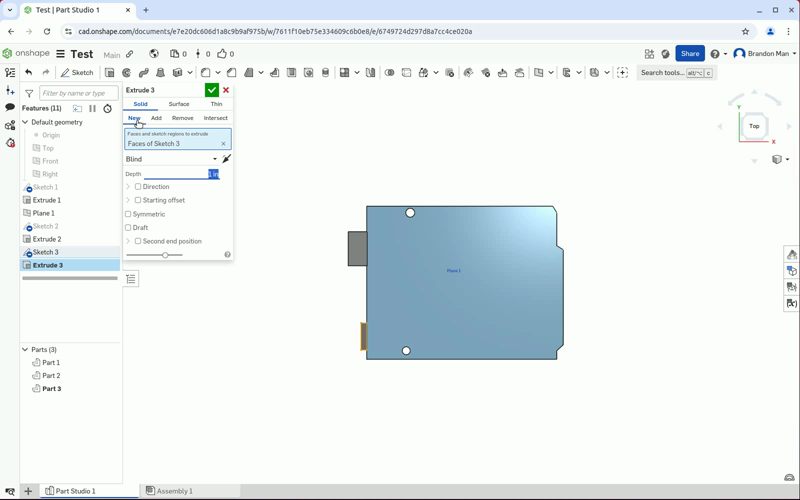
text(5.777)
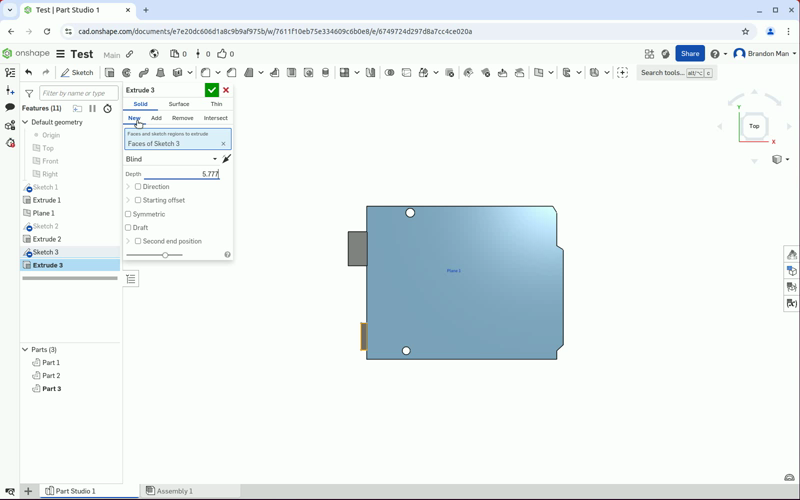
key(enter)
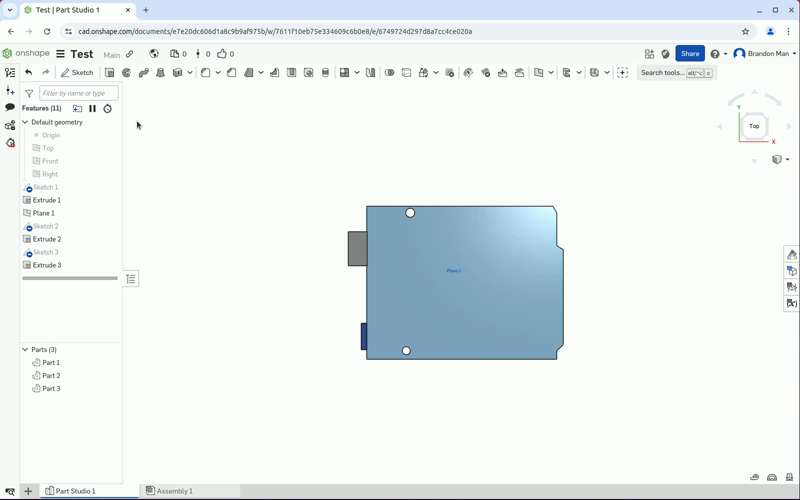
key(shift+h)
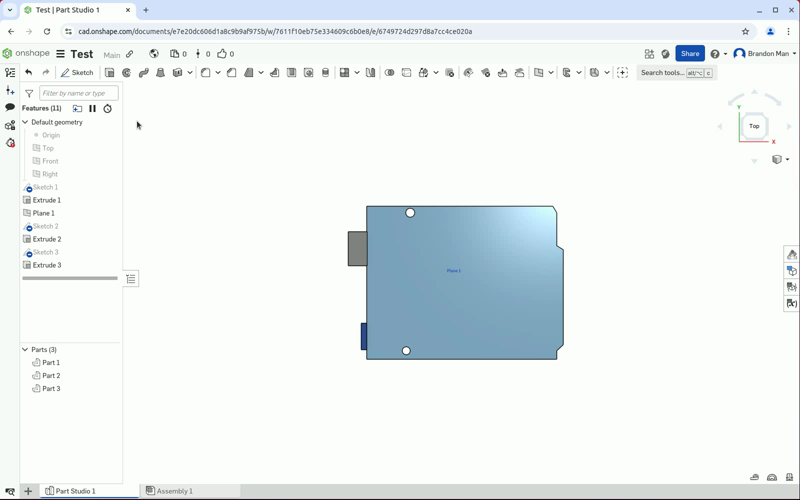
key(shift+h)
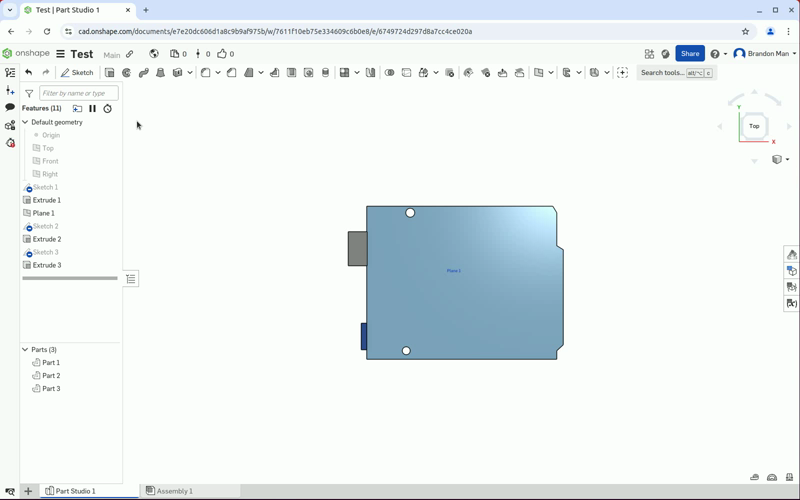
mouse_move(73, 189)
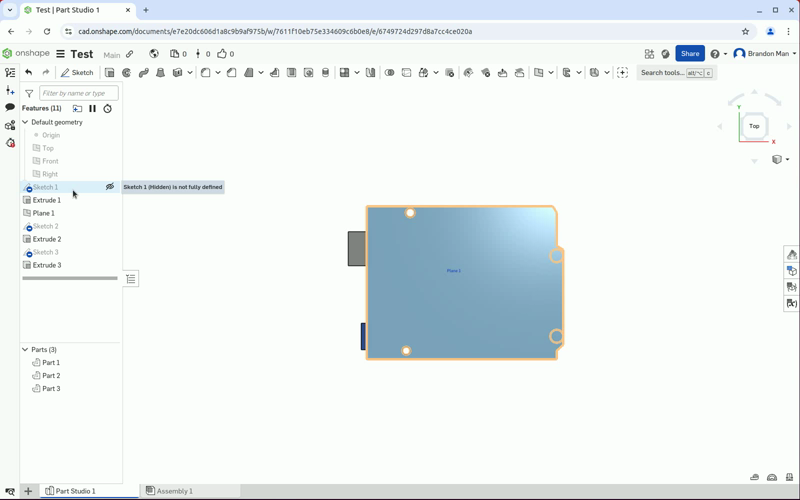
click(73, 189)
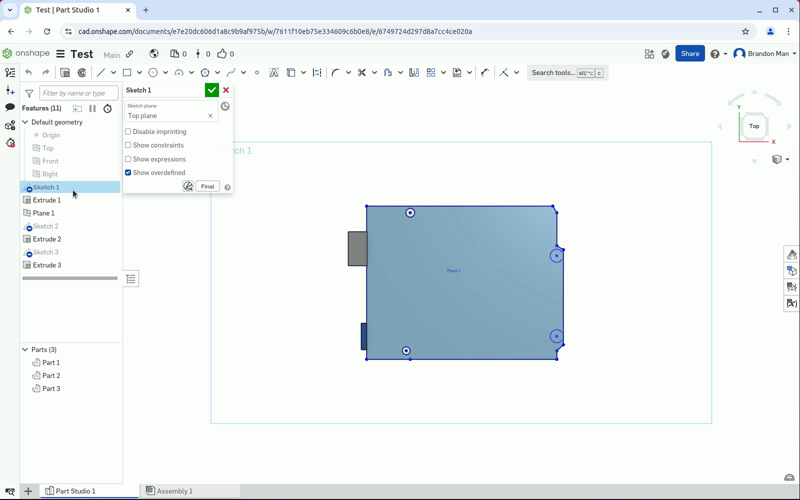
mouse_move(229, 92)
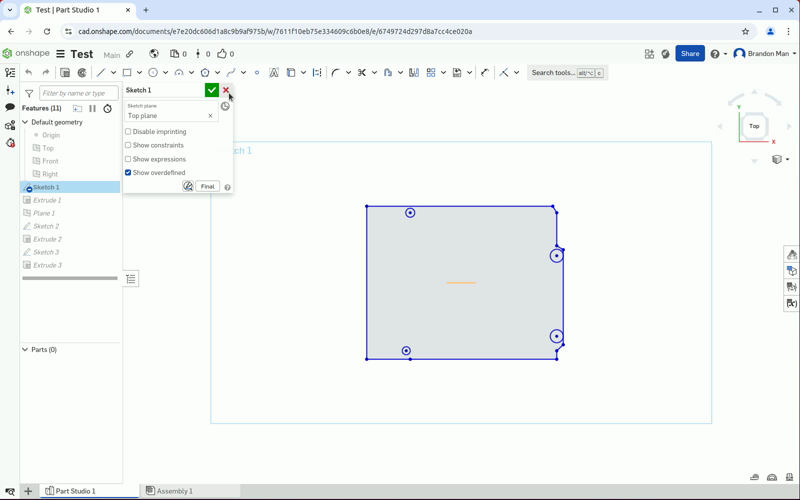
click(229, 92)
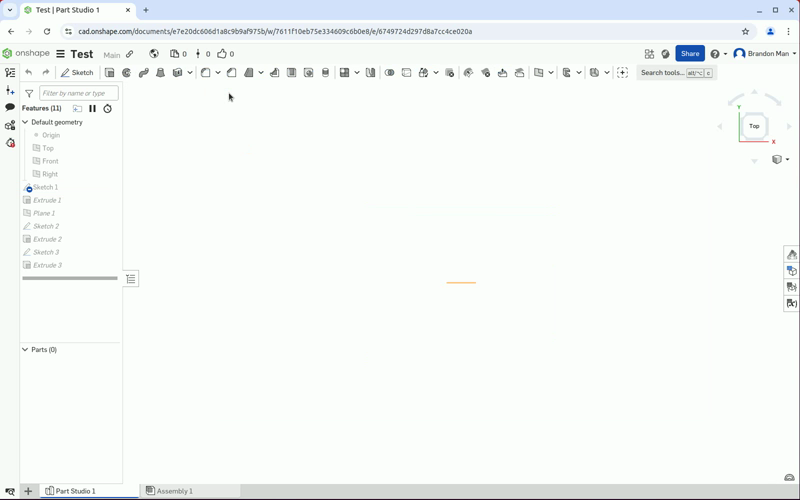
key(shift+s)
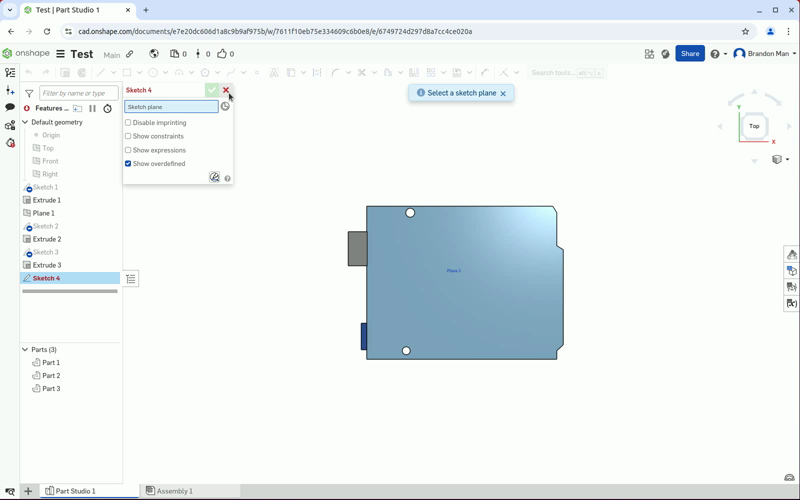
mouse_move(73, 215)
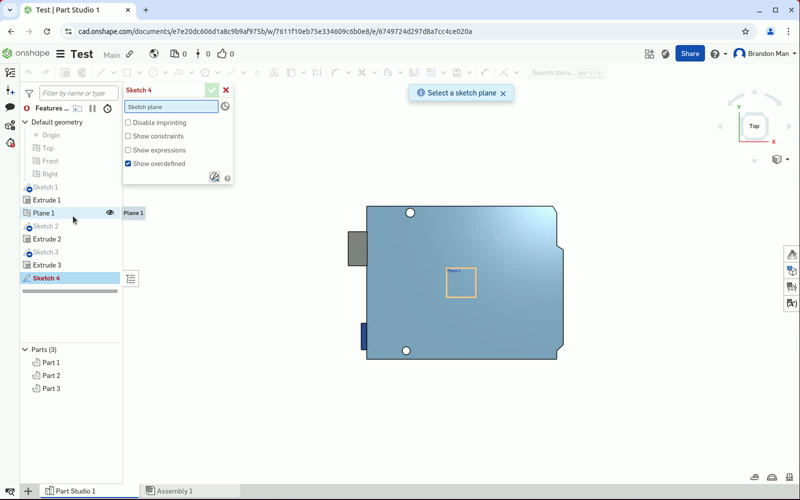
click(73, 215)
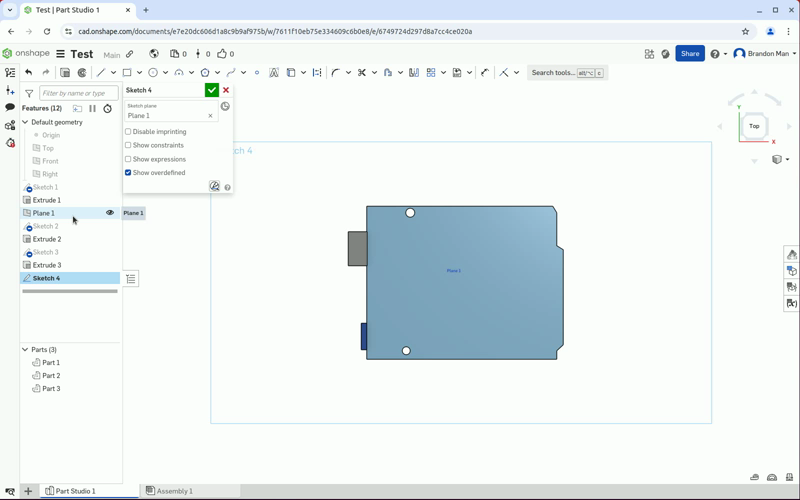
mouse_move(73, 352)
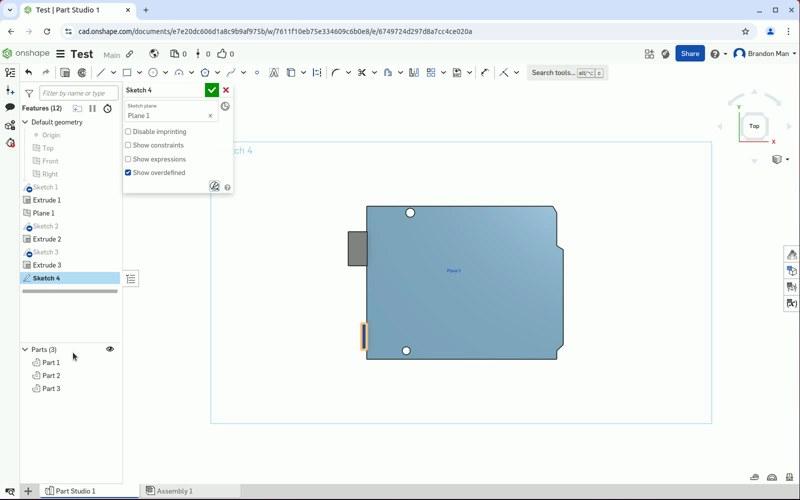
key(y)
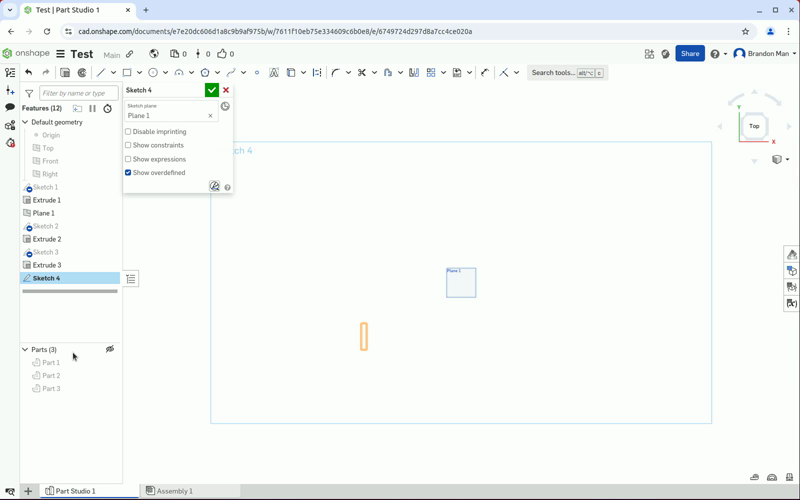
key(l)
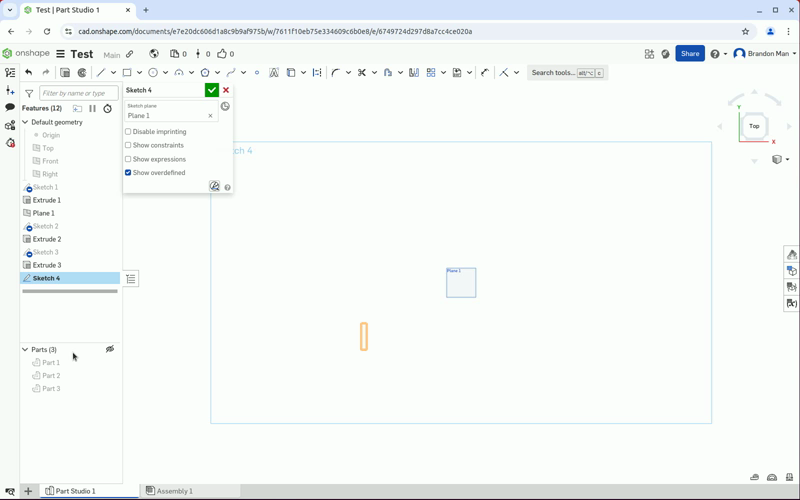
key_down(shift)
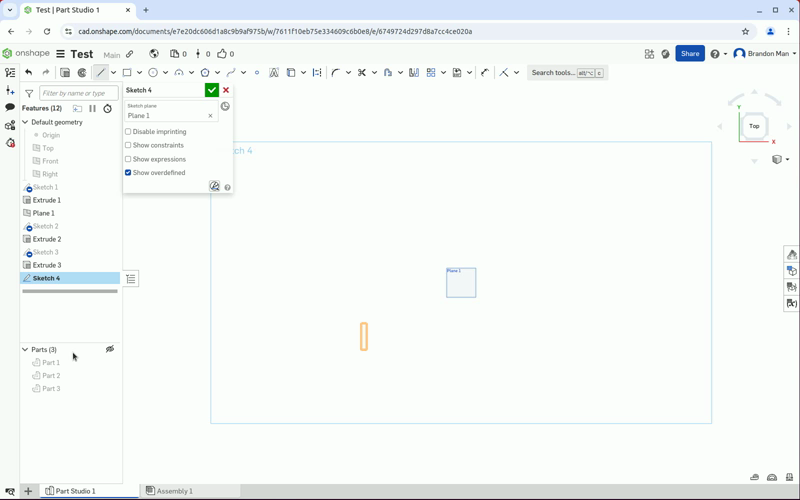
mouse_move(366, 265)
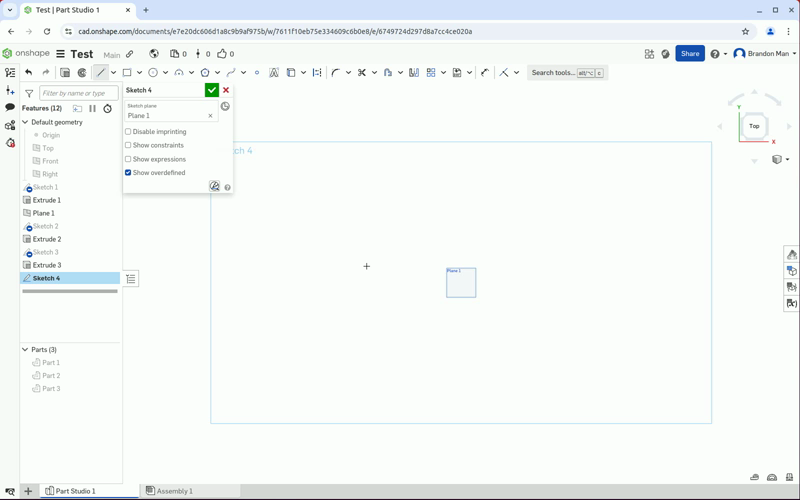
click(366, 265)
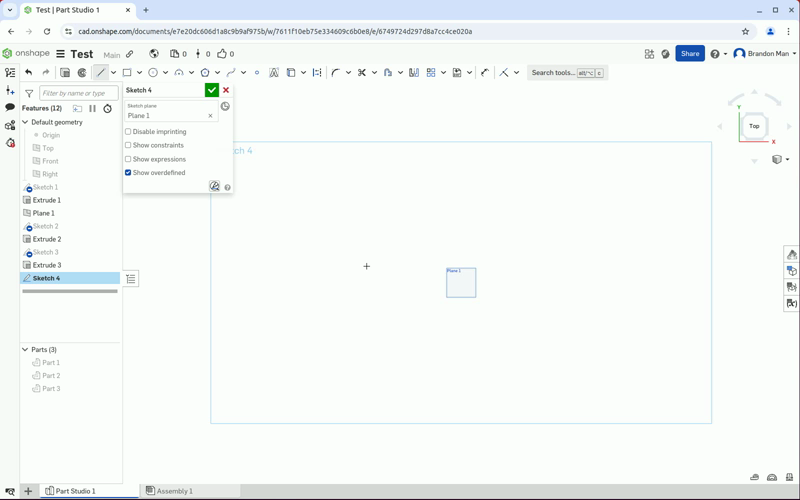
key_up(shift)
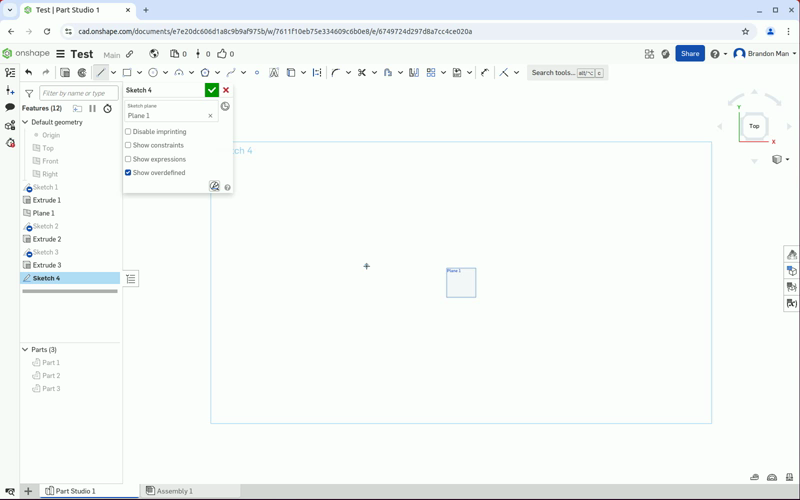
key_down(shift)
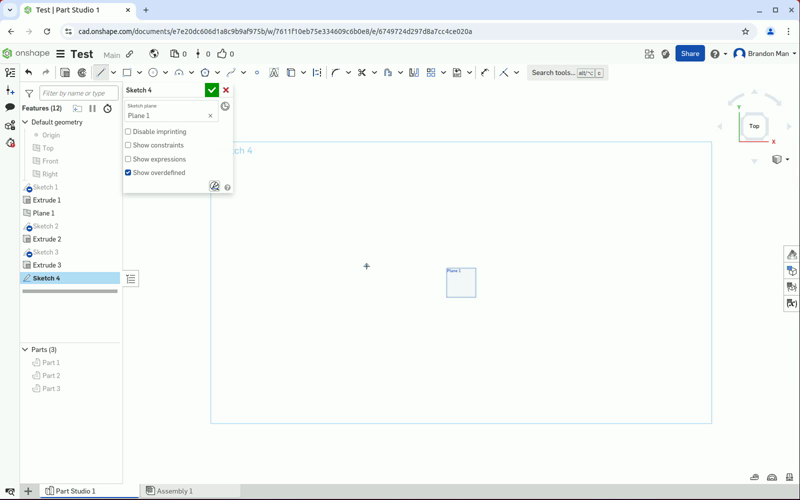
mouse_move(396, 265)
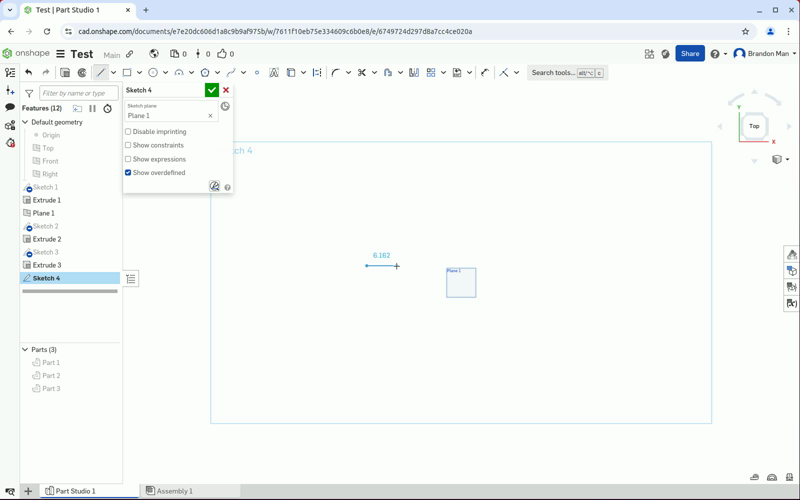
mouse_move(366, 231)
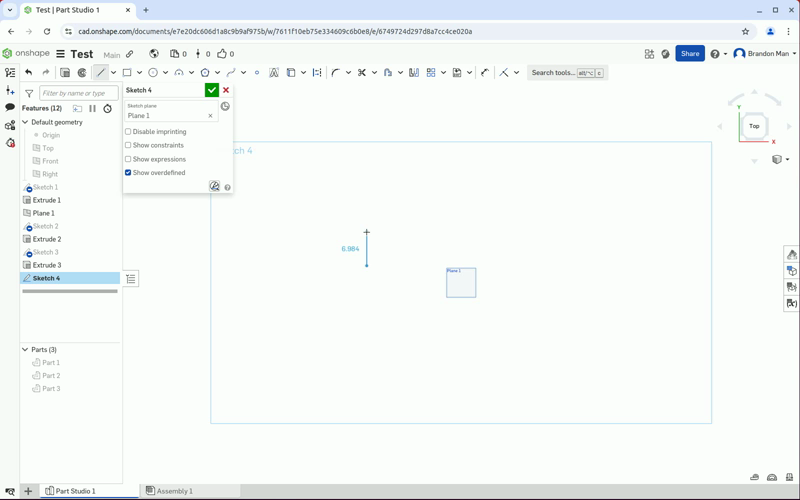
click(366, 231)
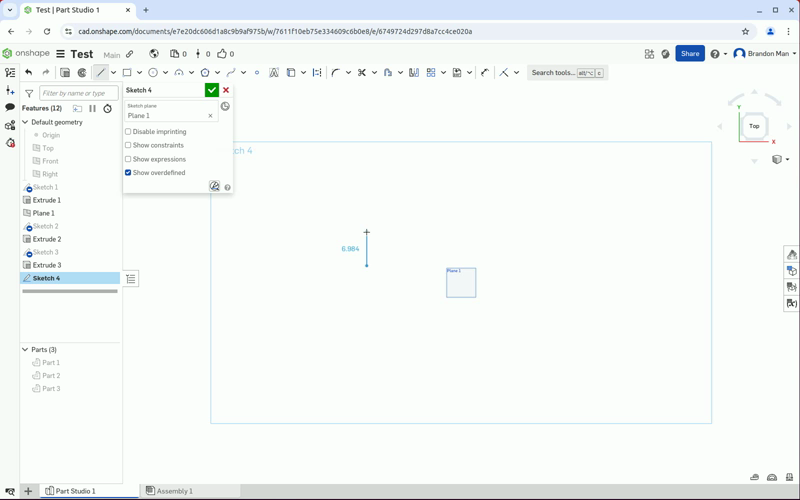
key_up(shift)
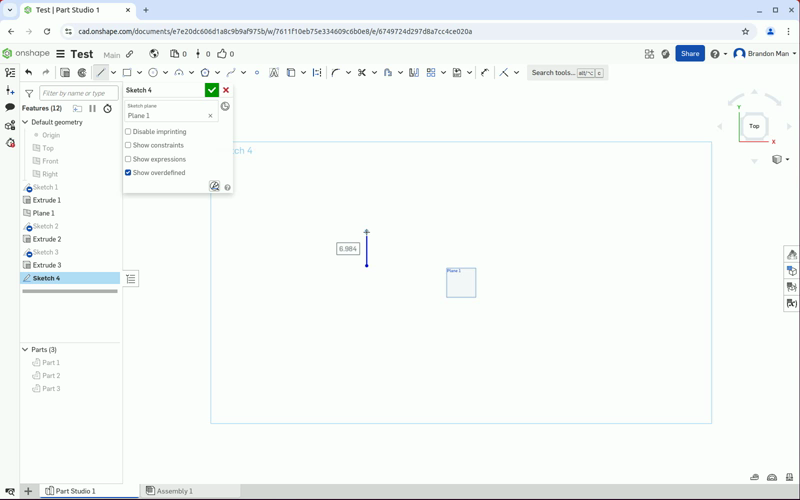
key_down(shift)
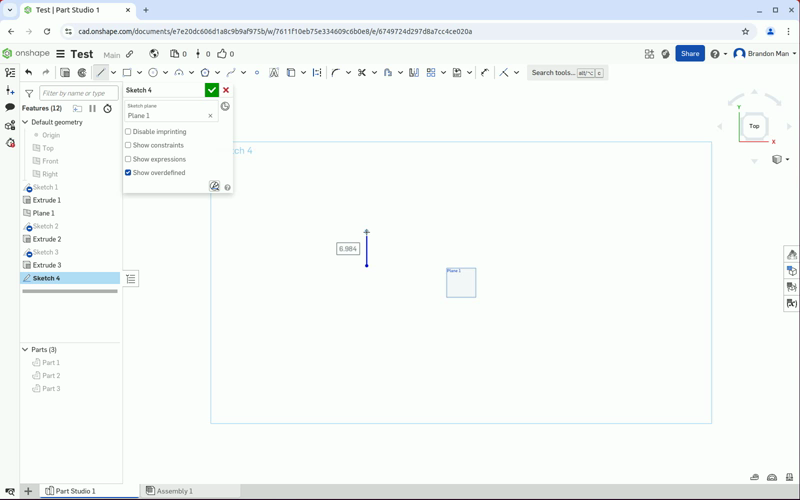
mouse_move(396, 231)
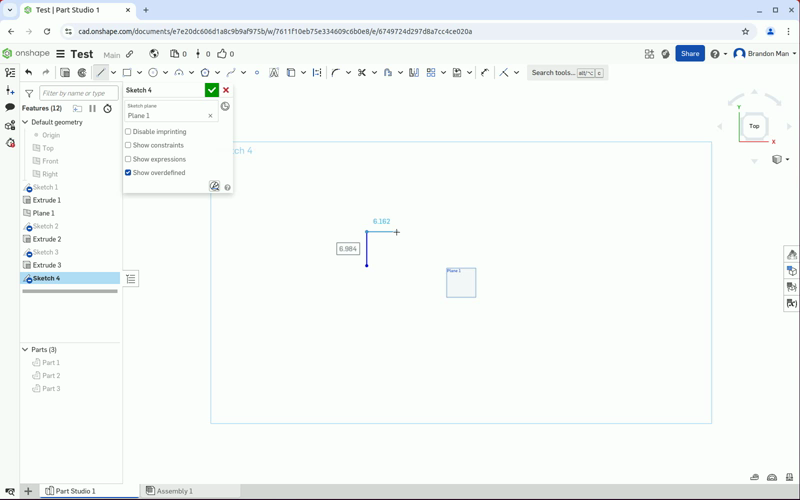
mouse_move(395, 231)
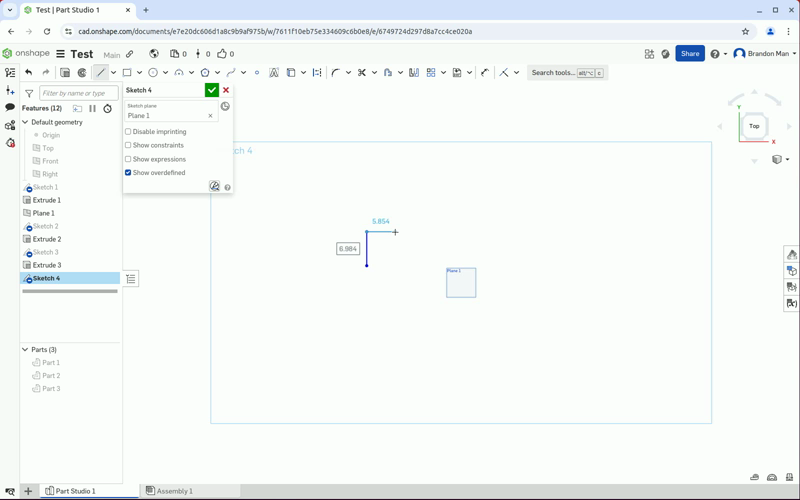
click(395, 231)
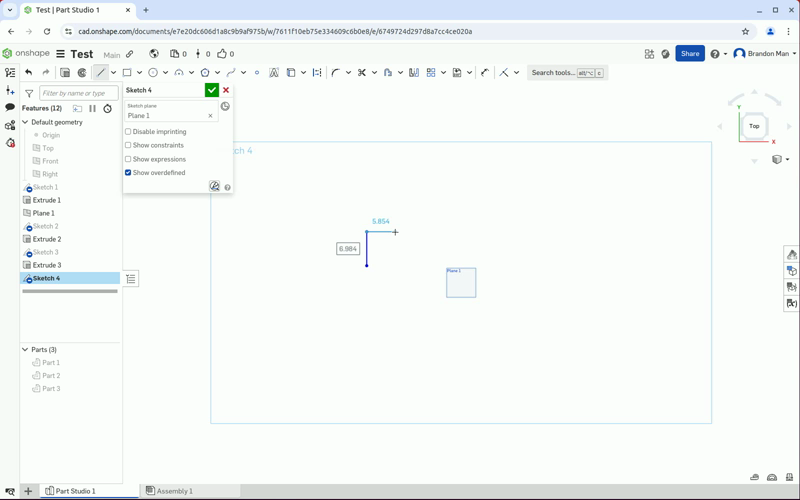
key_up(shift)
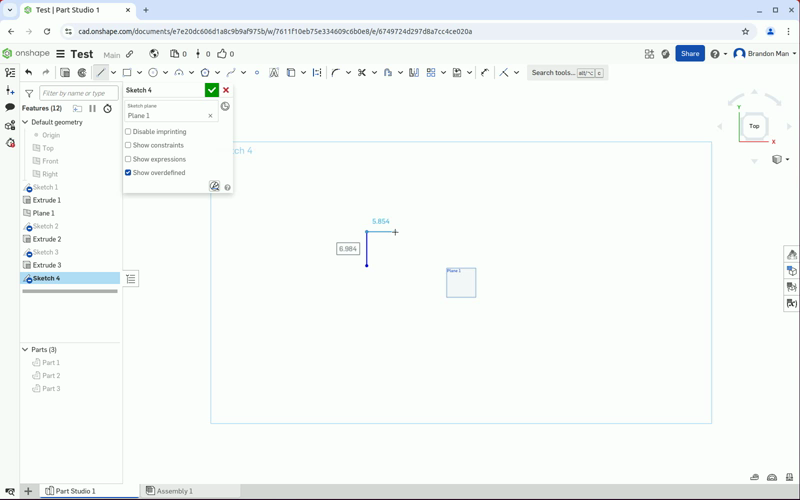
key_down(shift)
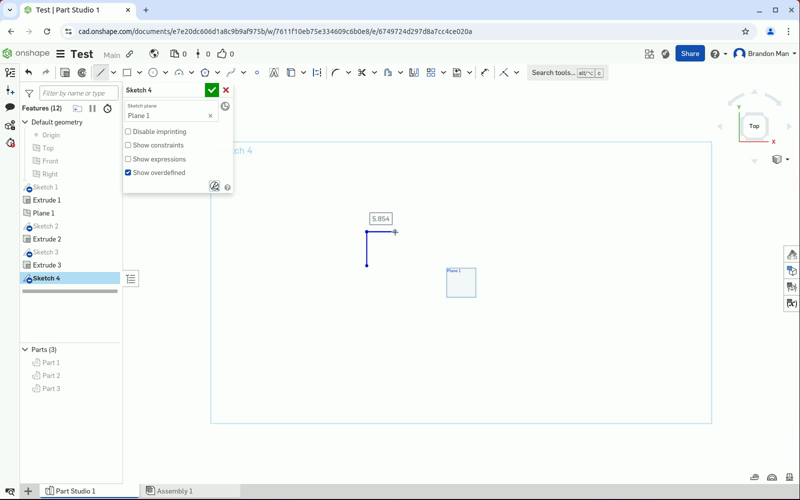
mouse_move(425, 231)
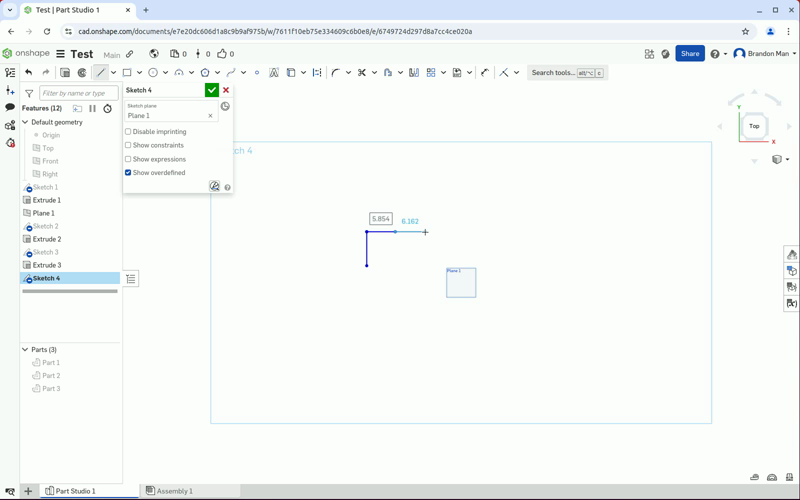
mouse_move(395, 265)
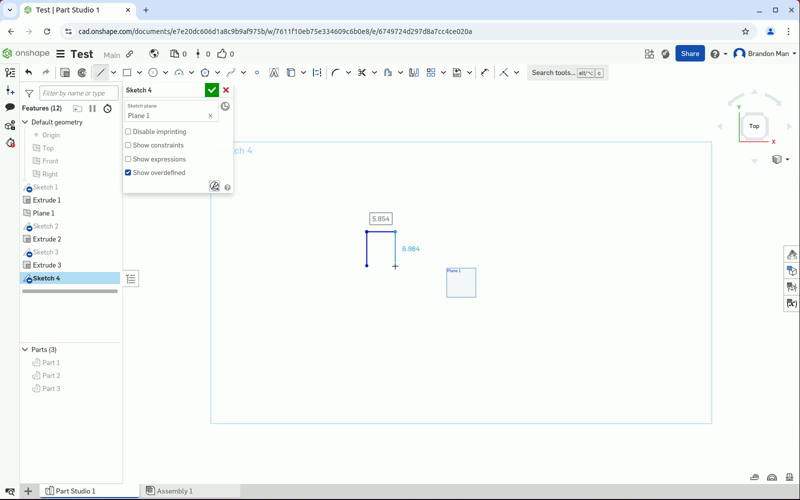
click(395, 265)
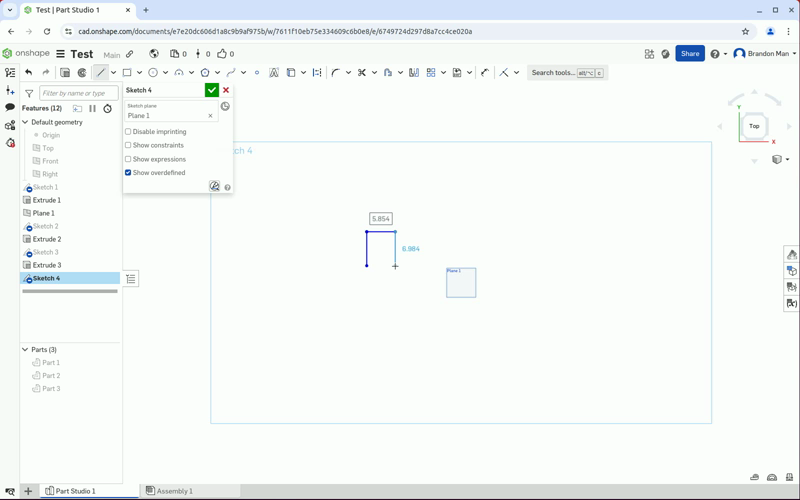
key_up(shift)
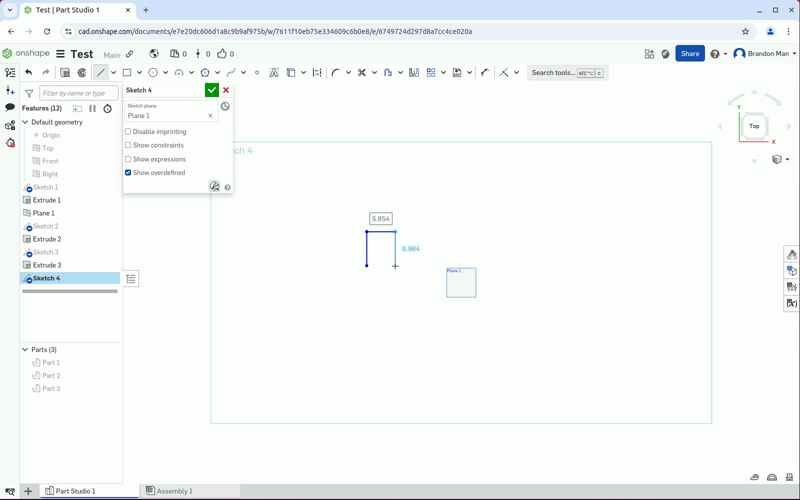
key_down(shift)
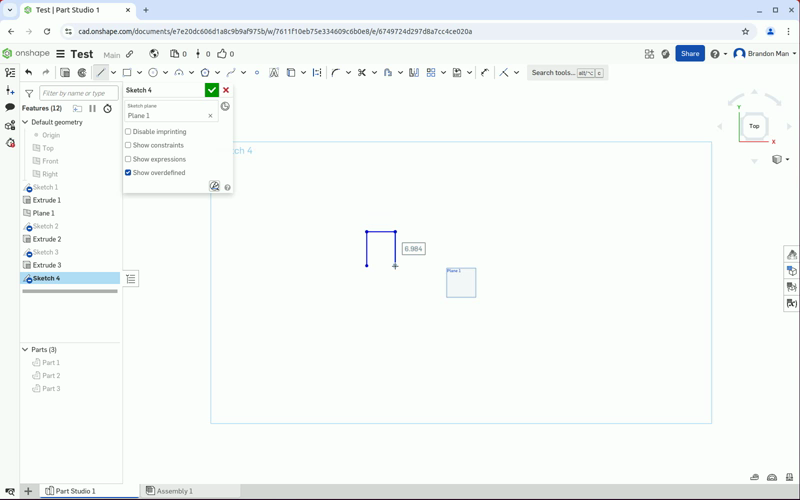
key_up(shift)
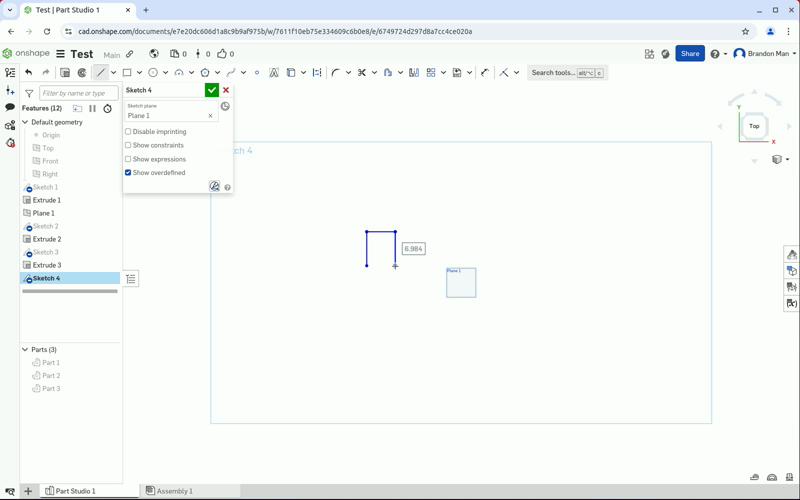
key_down(shift)
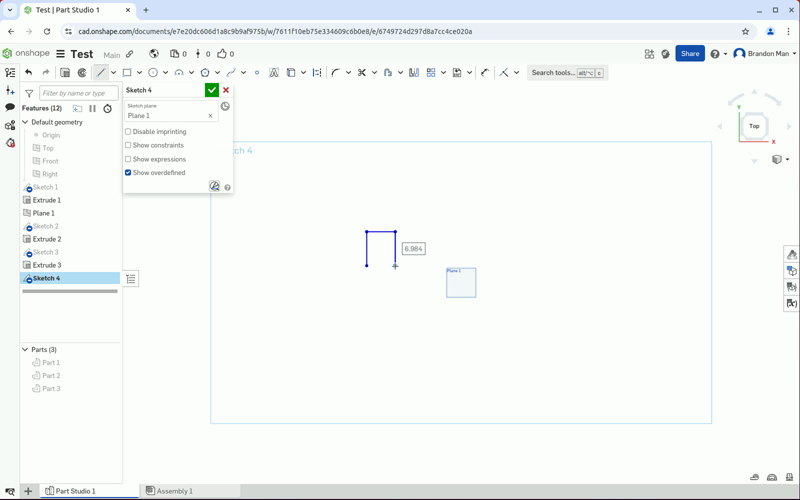
mouse_move(424, 265)
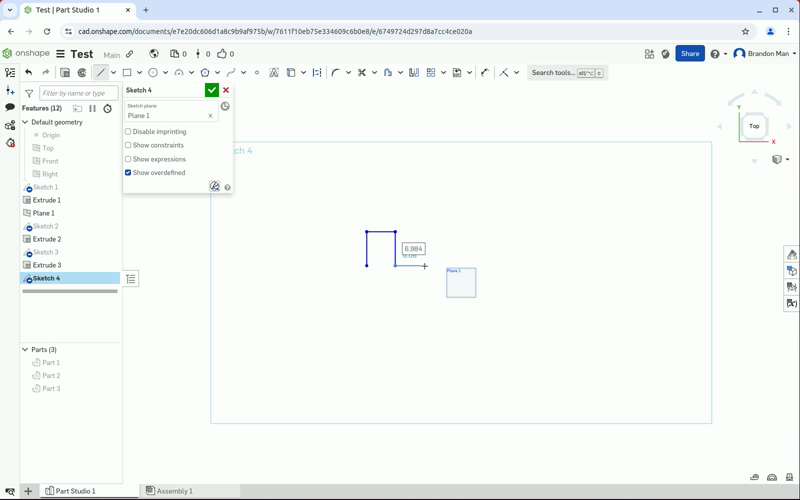
mouse_move(366, 265)
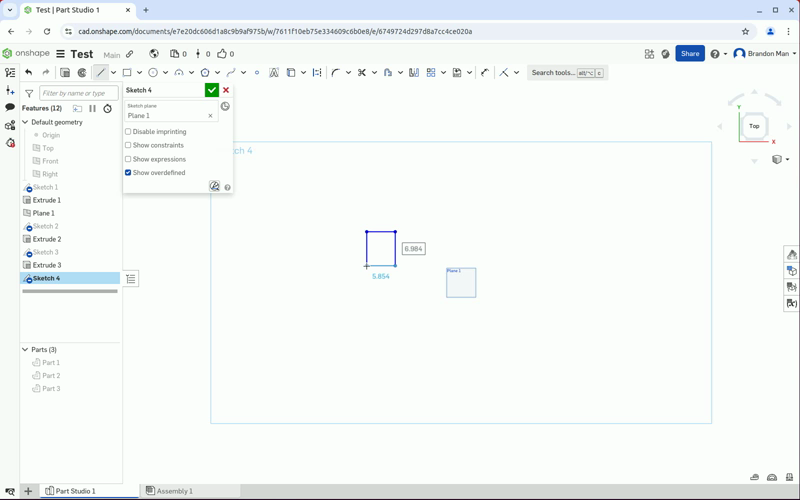
click(366, 265)
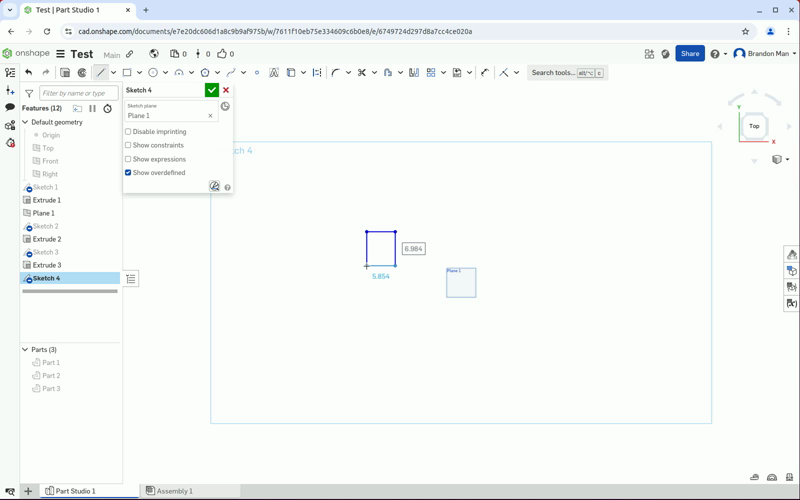
key_up(shift)
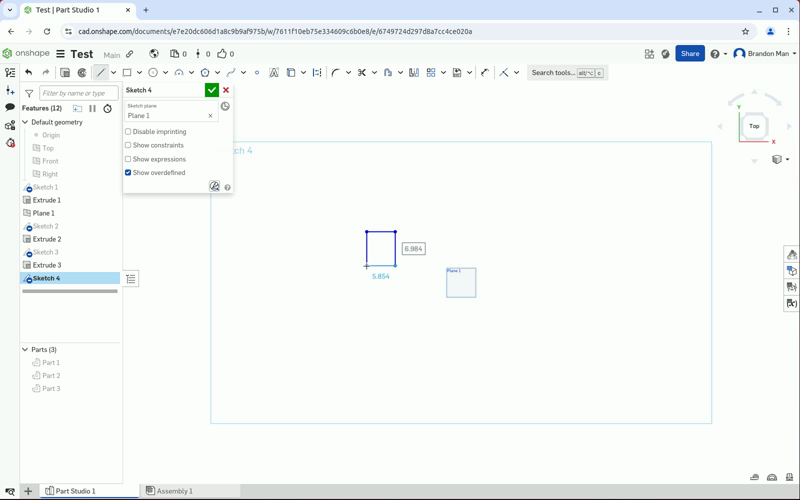
key(esc)
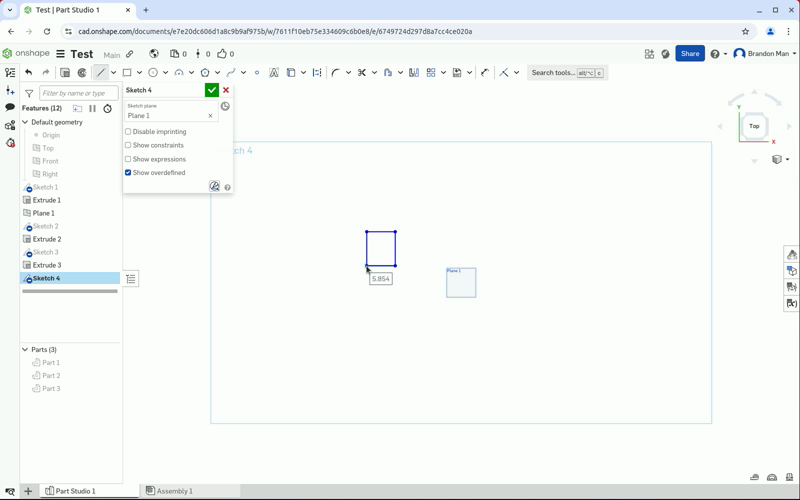
mouse_move(374, 240)
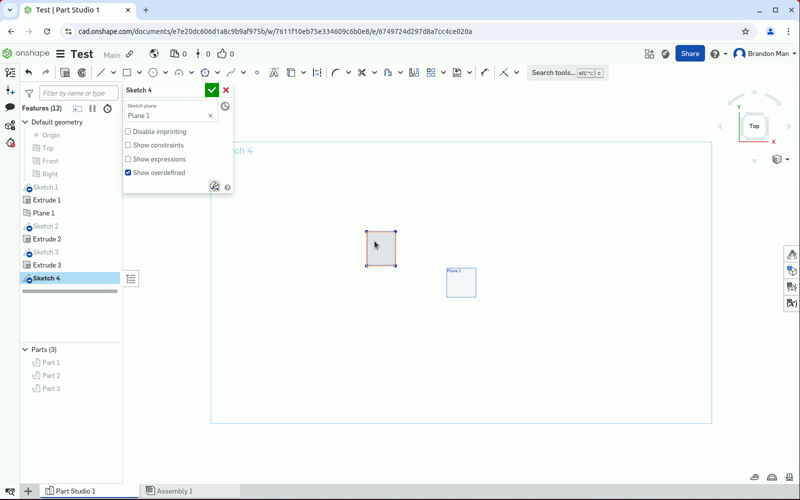
scroll(6)
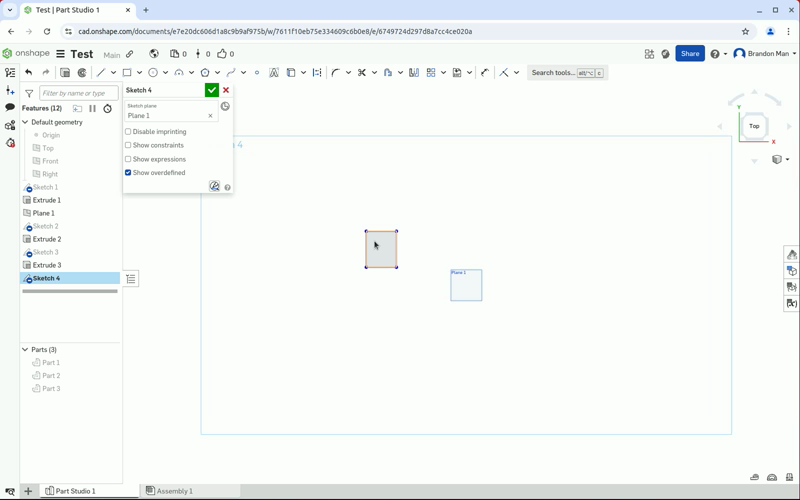
scroll(6)
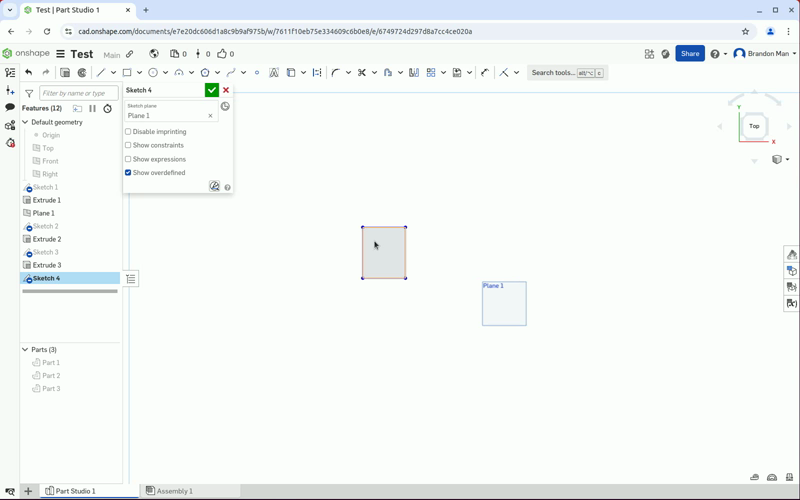
scroll(6)
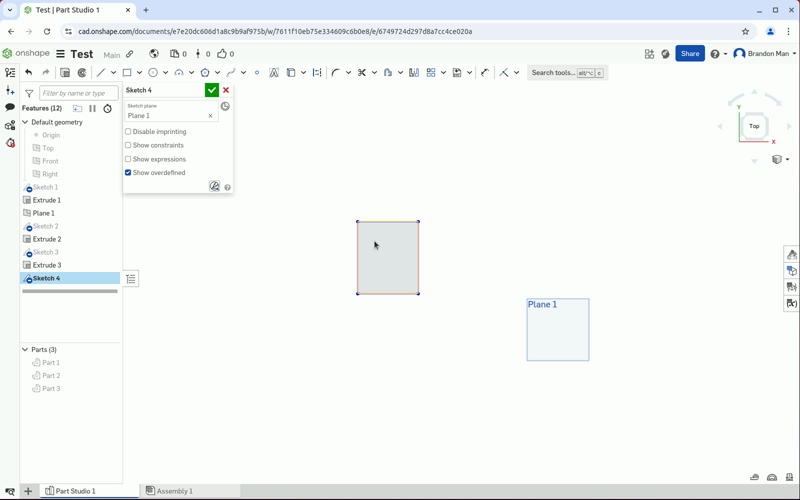
scroll(6)
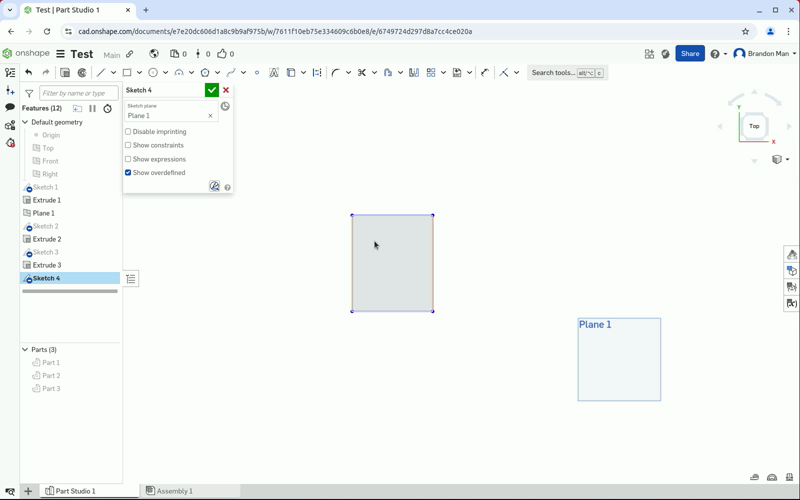
scroll(6)
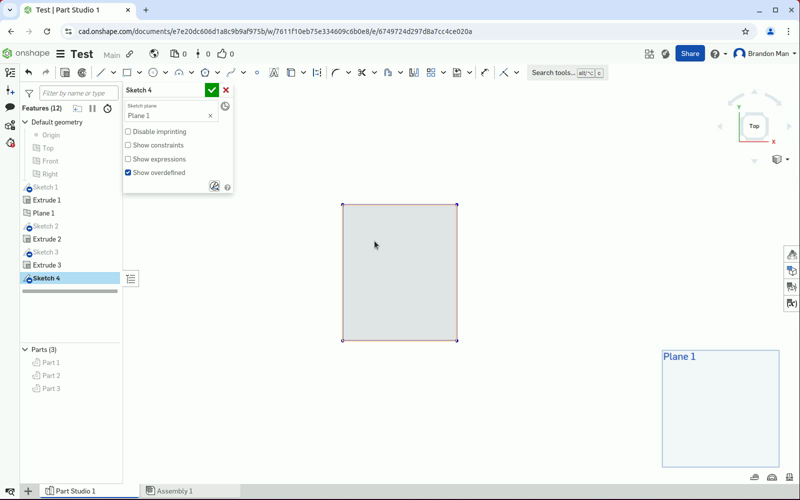
scroll(6)
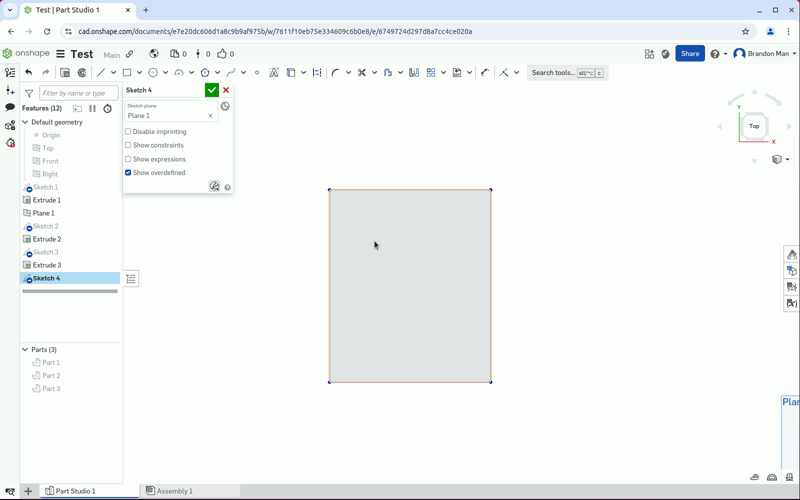
scroll(6)
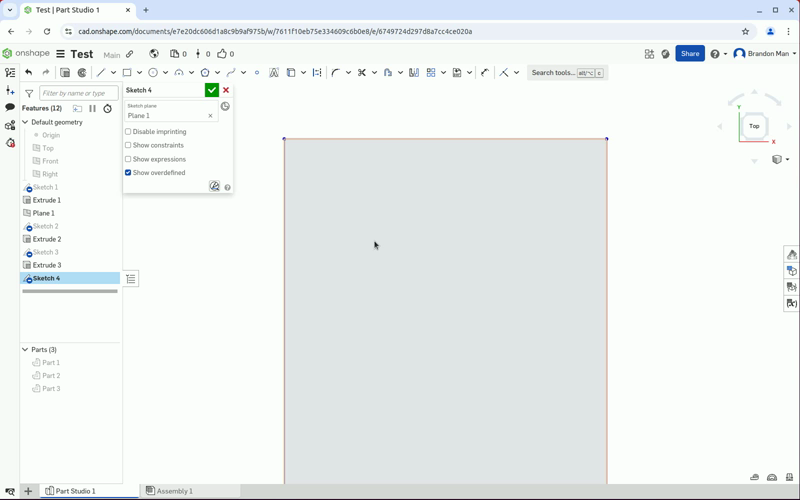
click(374, 240)
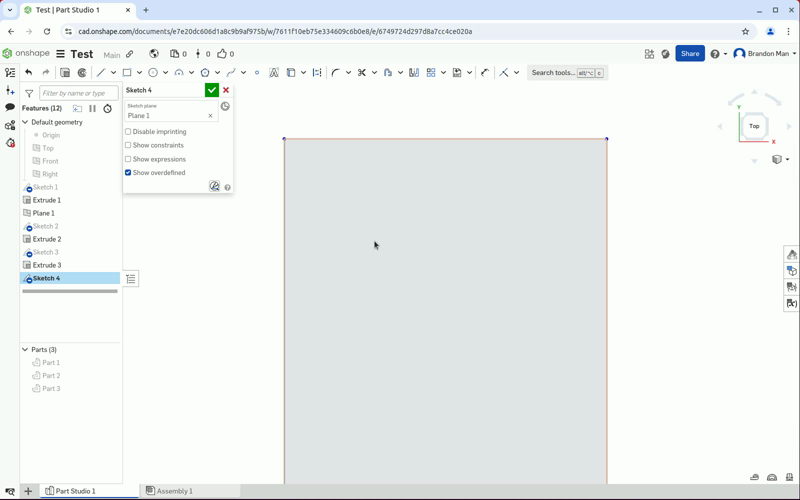
scroll(-6)
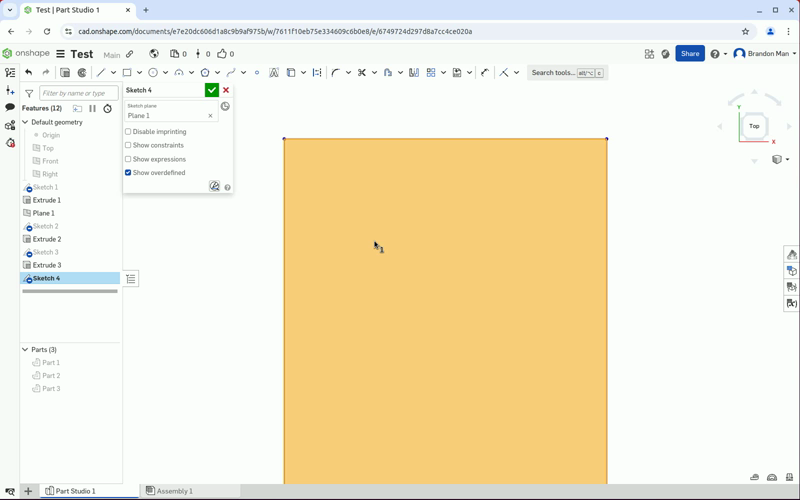
scroll(-6)
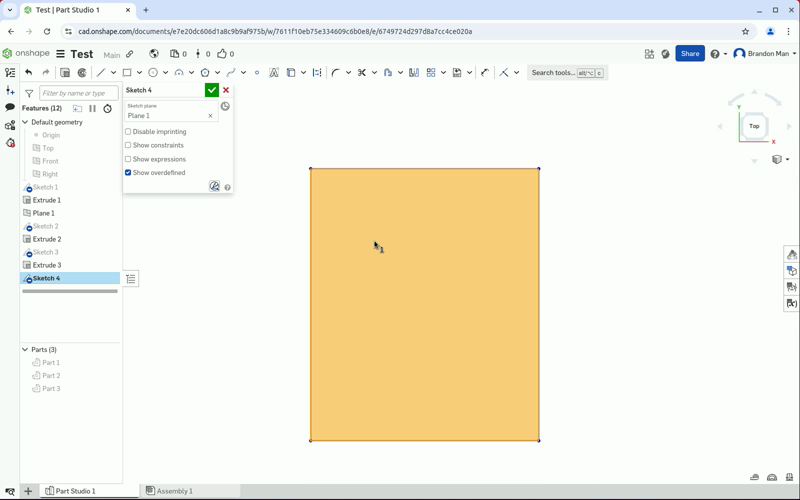
scroll(-6)
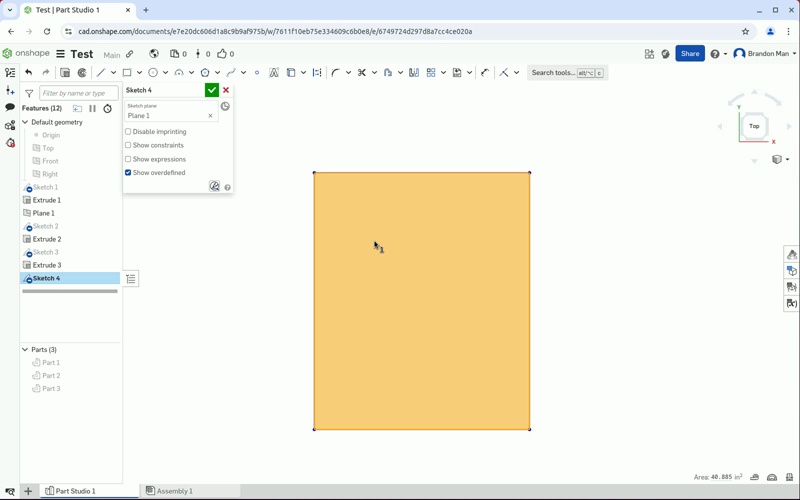
scroll(-6)
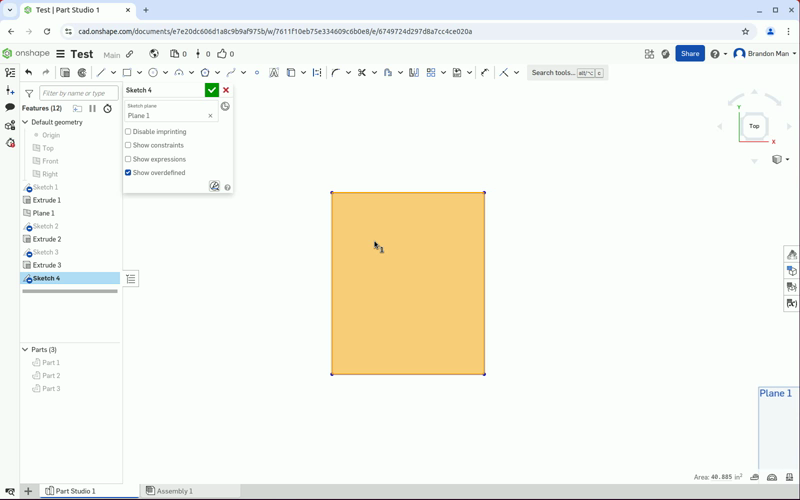
scroll(-6)
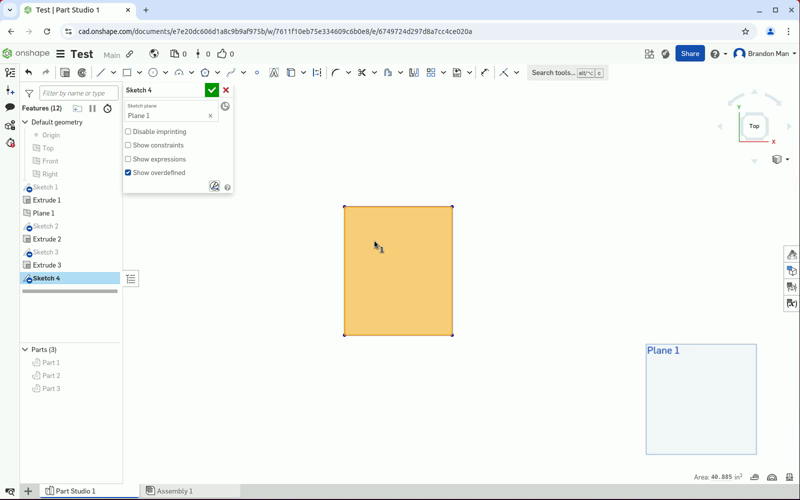
scroll(-6)
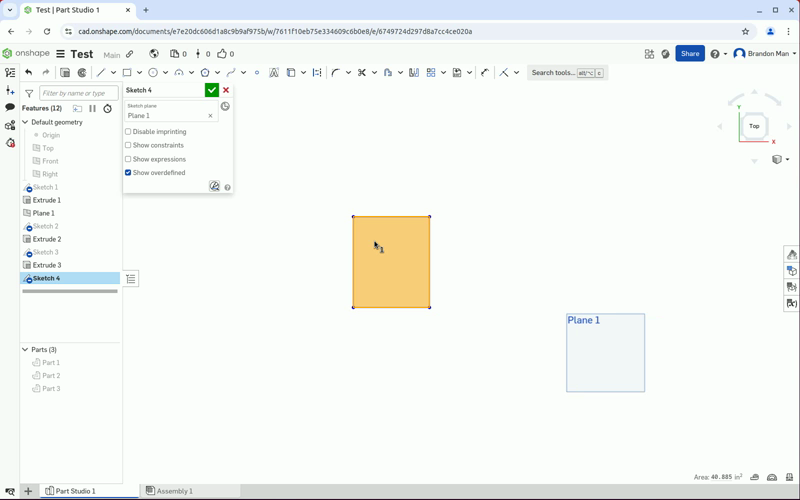
scroll(-6)
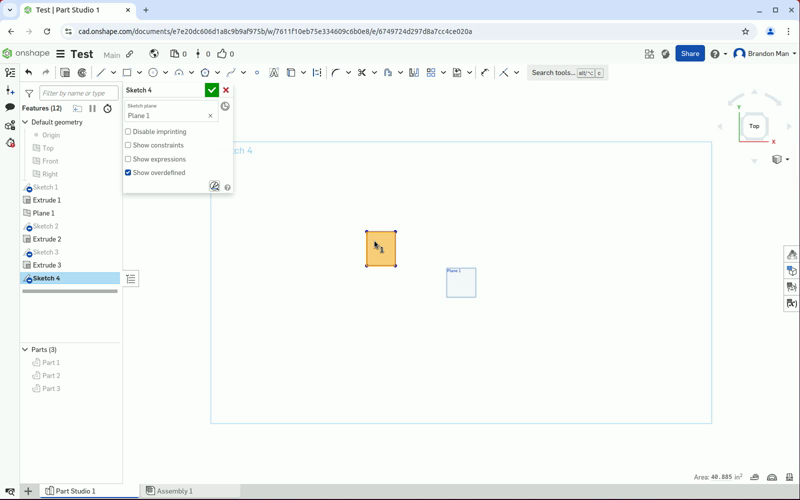
mouse_move(73, 352)
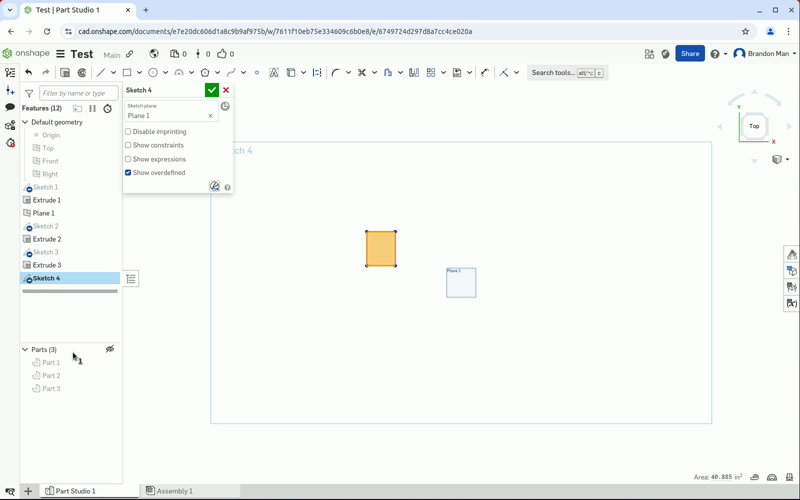
key(shift+y)
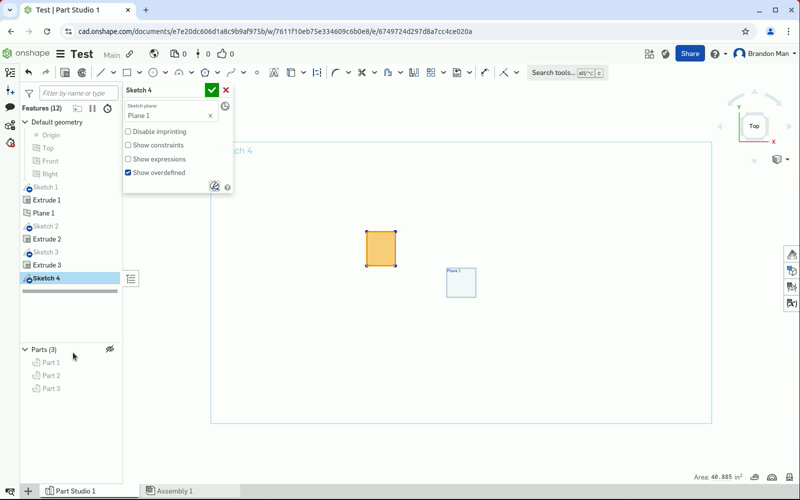
key(shift+e)
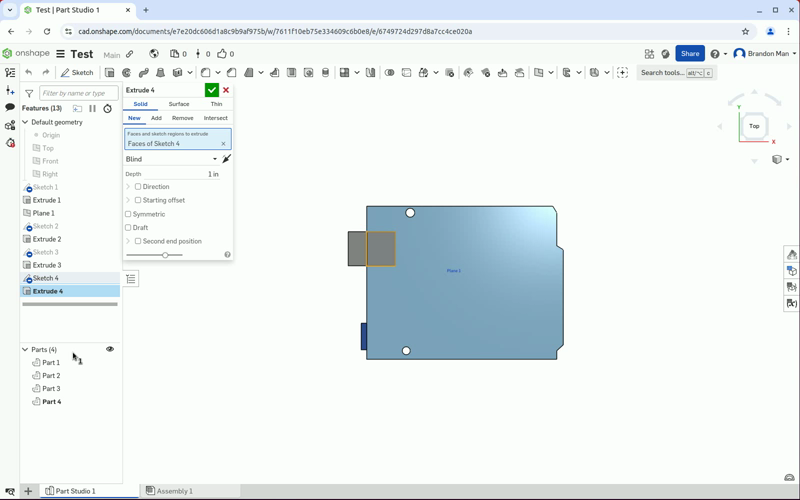
mouse_move(143, 106)
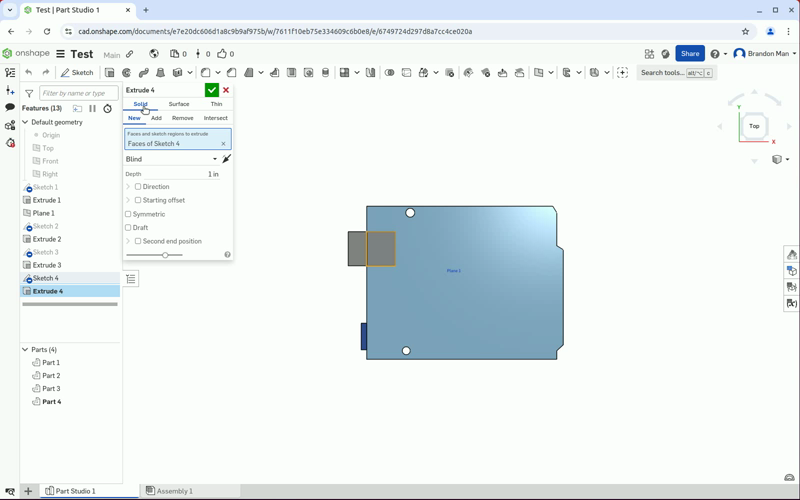
click(143, 106)
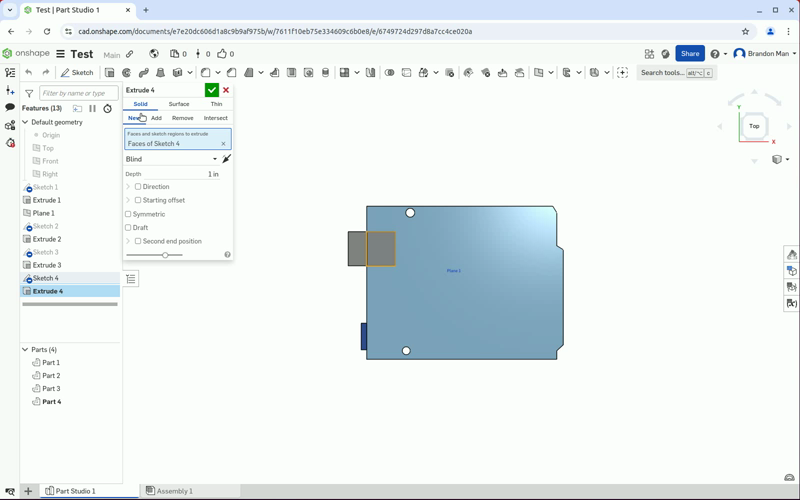
mouse_move(137, 120)
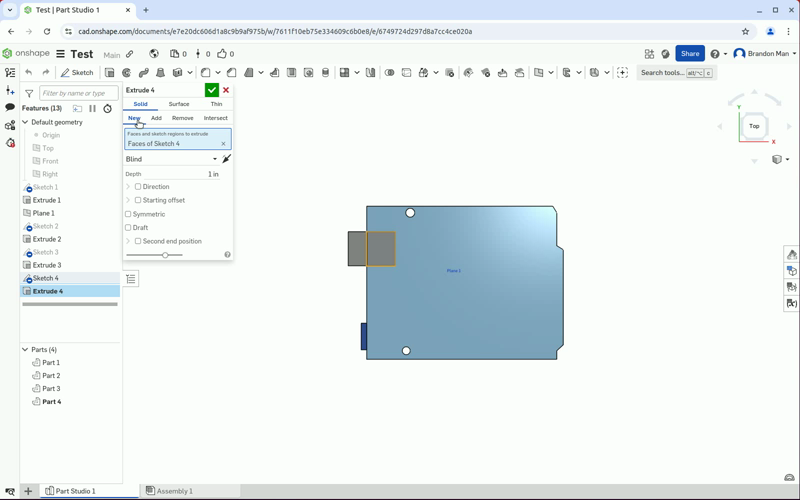
click(137, 120)
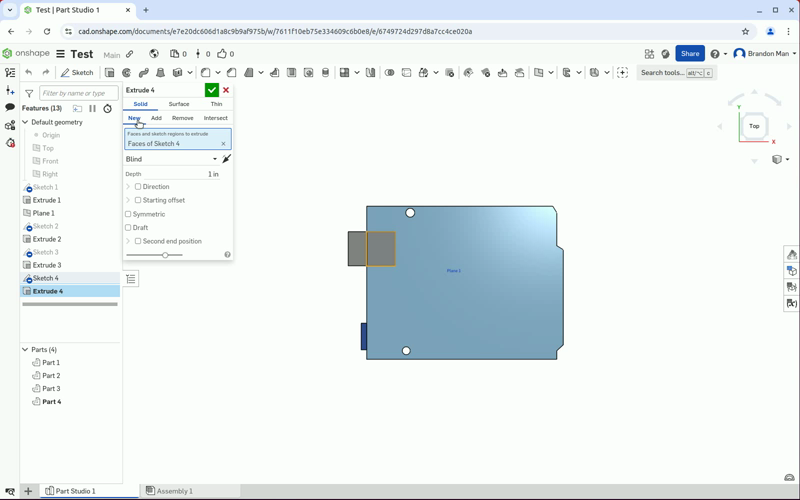
key(tab, 4)
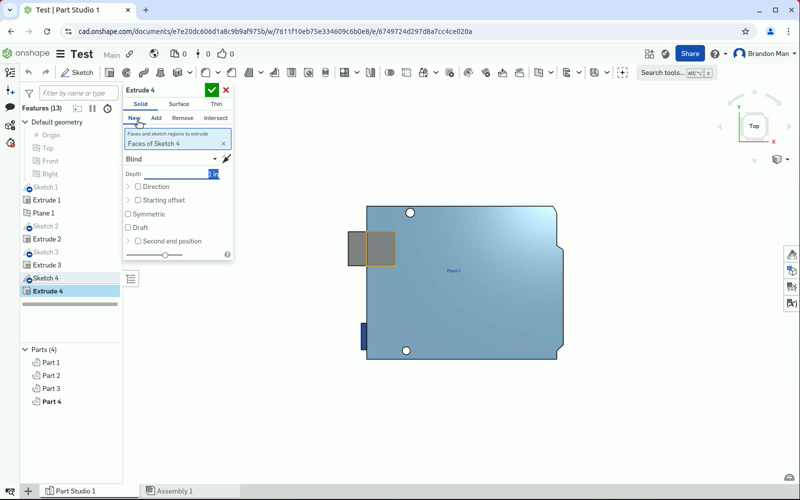
text(5.777)
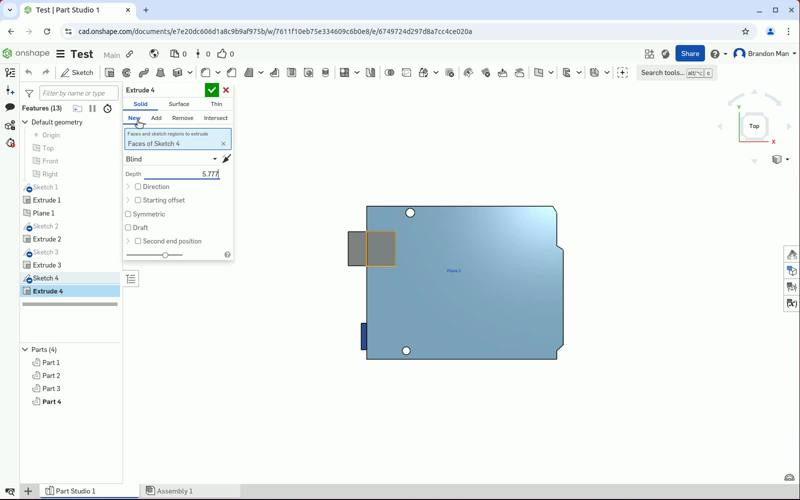
key(enter)
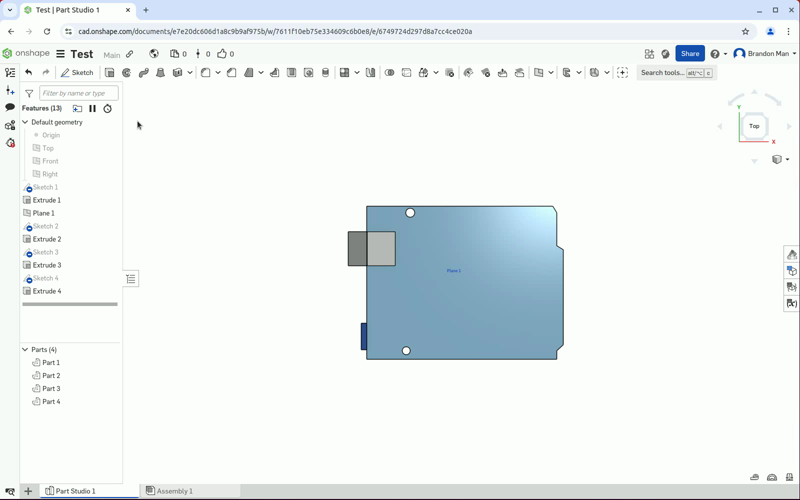
key(shift+h)
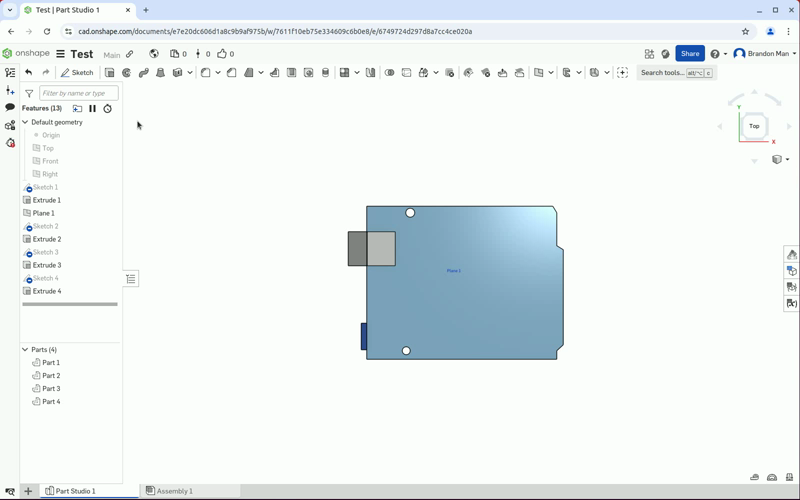
key(shift+h)
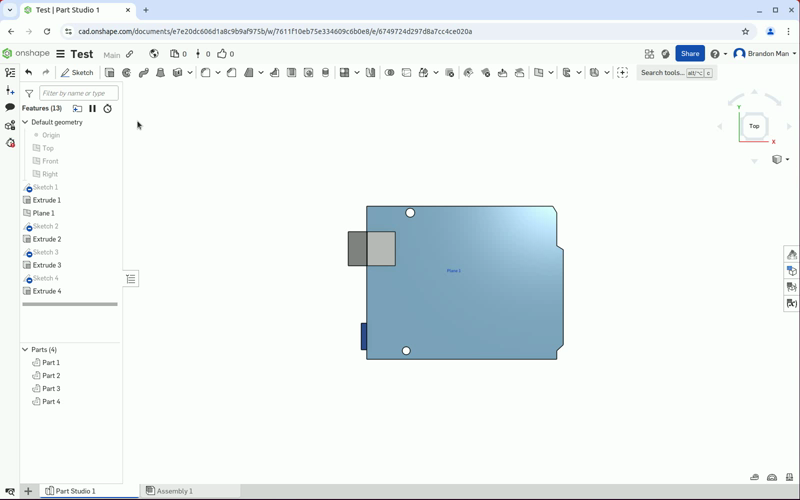
mouse_move(73, 189)
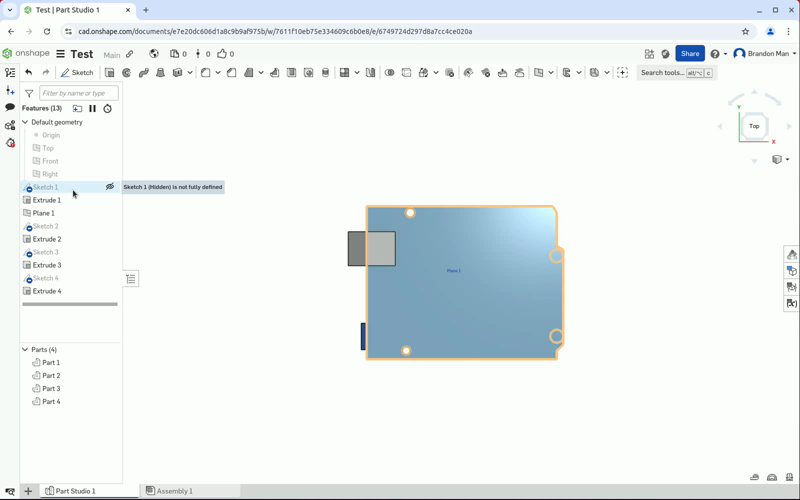
click(73, 189)
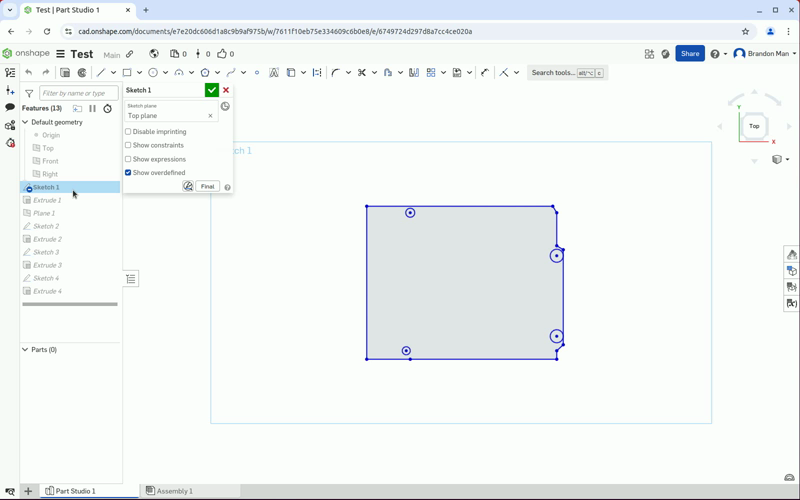
mouse_move(229, 92)
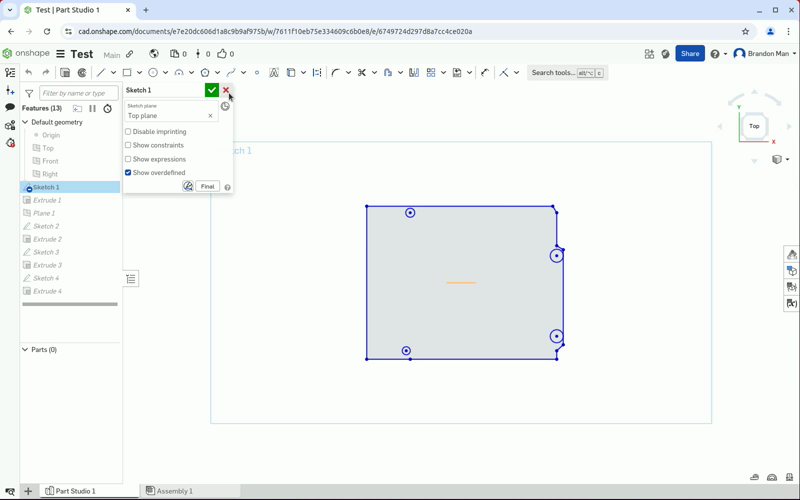
click(229, 92)
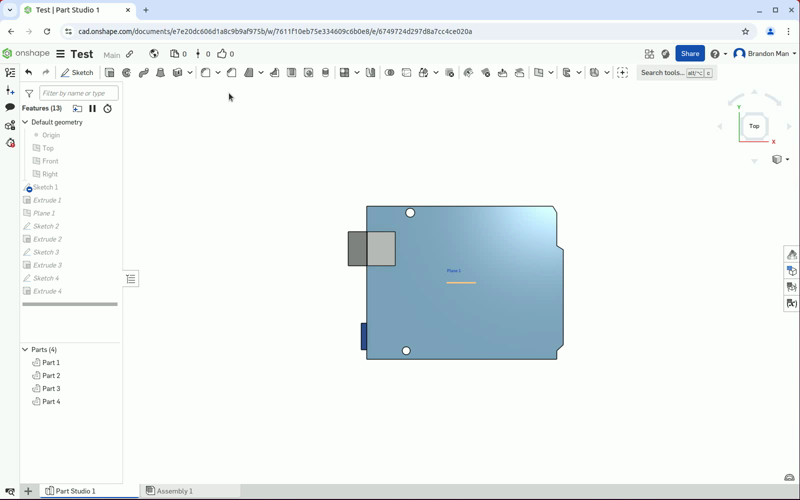
key(shift+s)
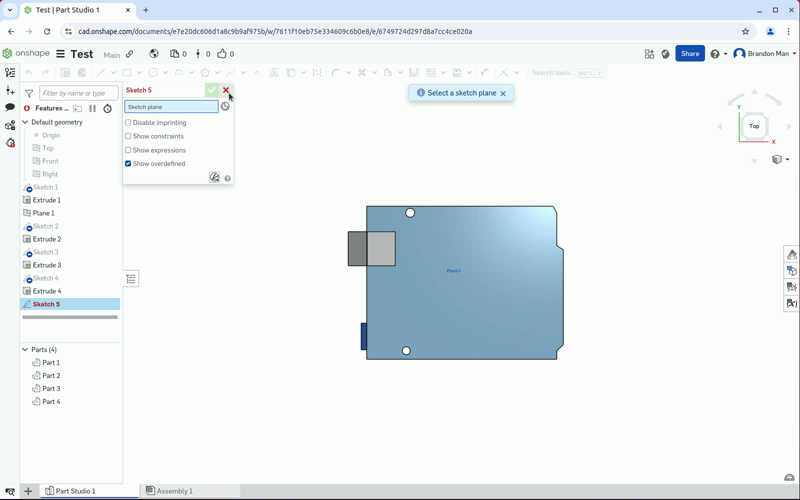
mouse_move(73, 215)
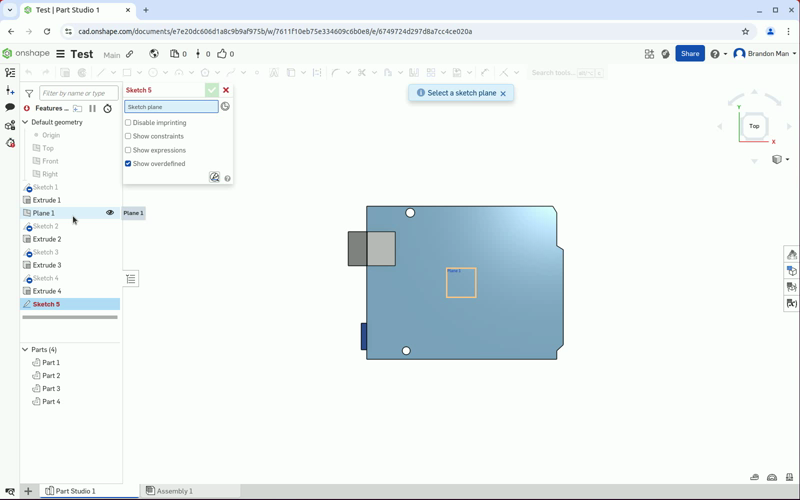
click(73, 215)
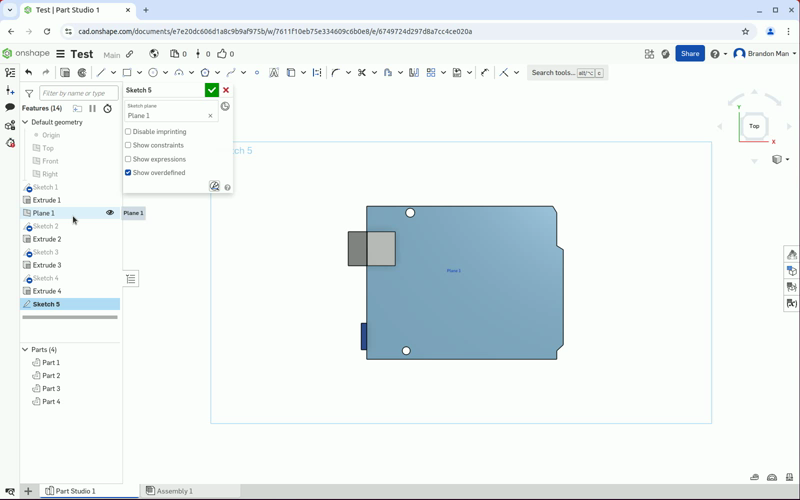
mouse_move(73, 352)
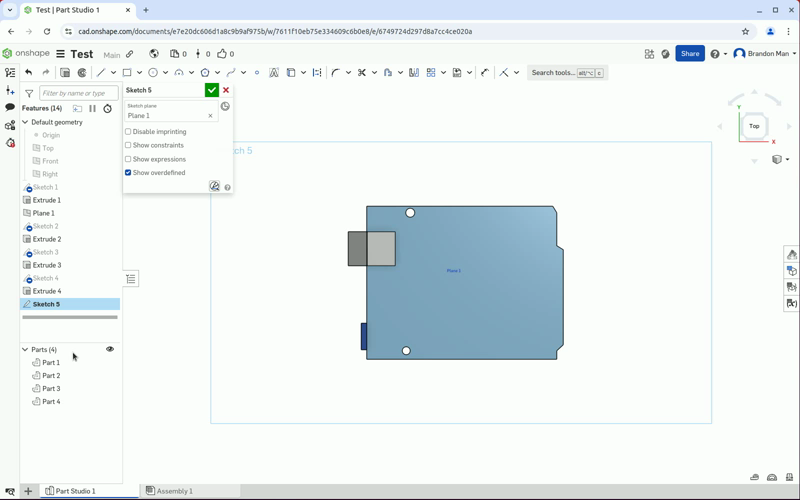
key(y)
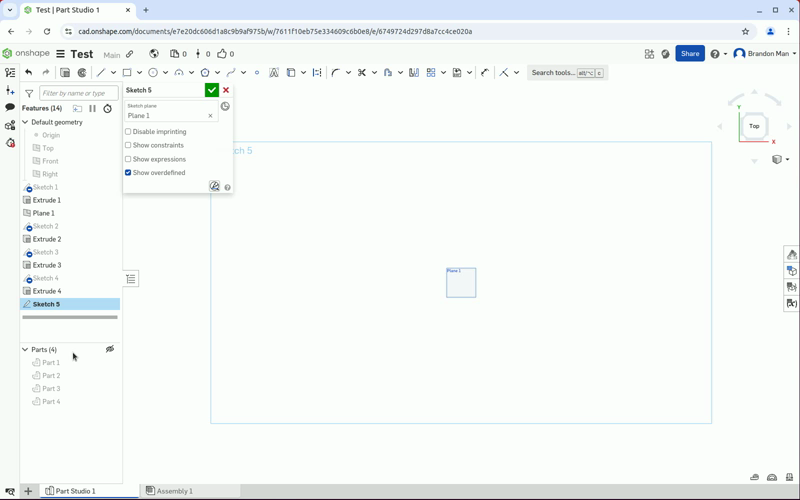
key(l)
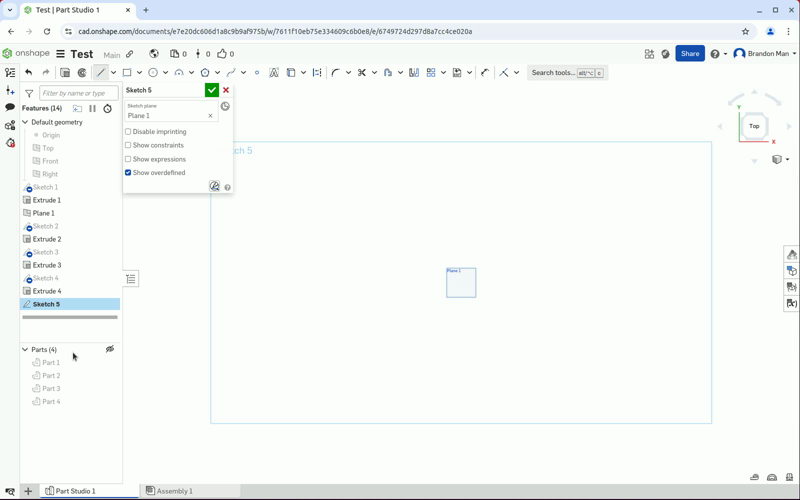
key_down(shift)
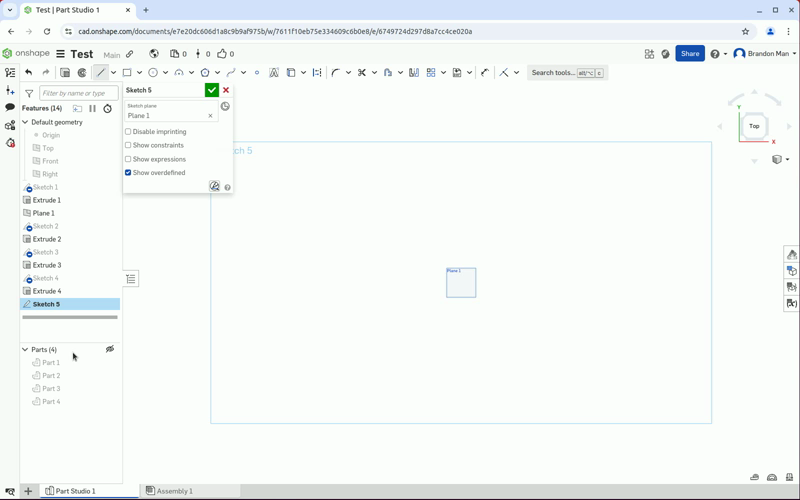
mouse_move(366, 349)
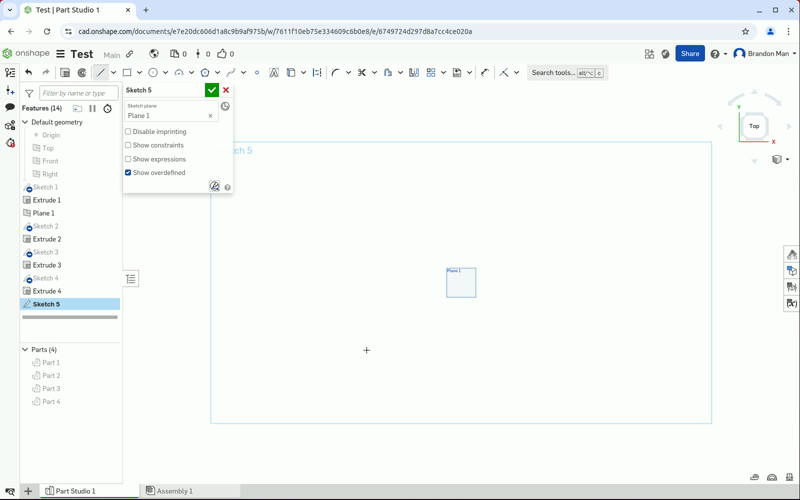
click(366, 349)
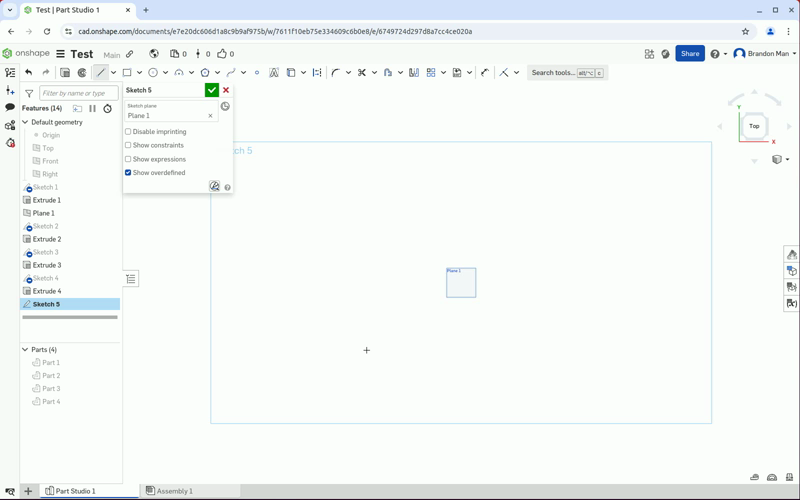
key_up(shift)
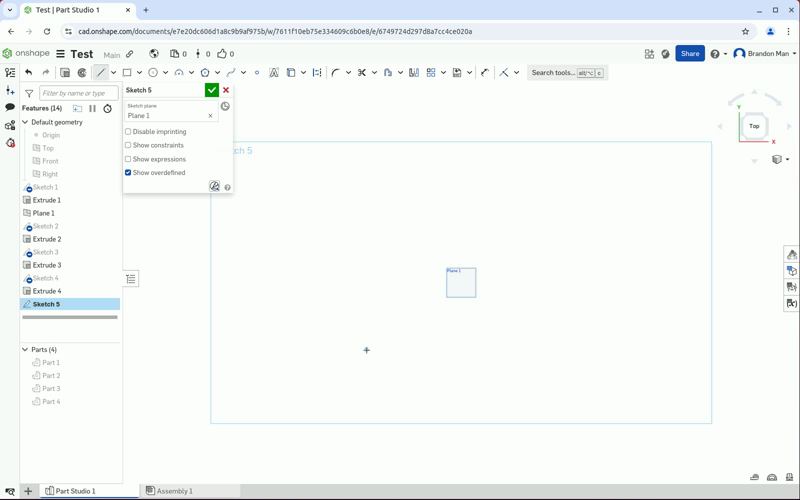
key_down(shift)
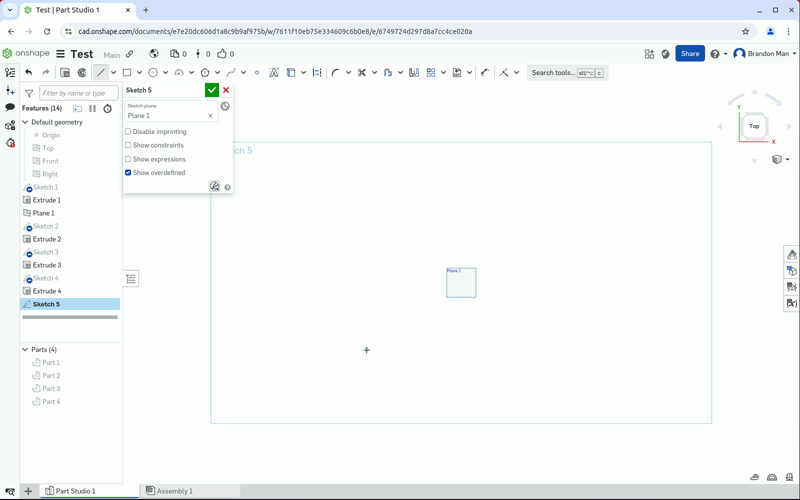
mouse_move(396, 349)
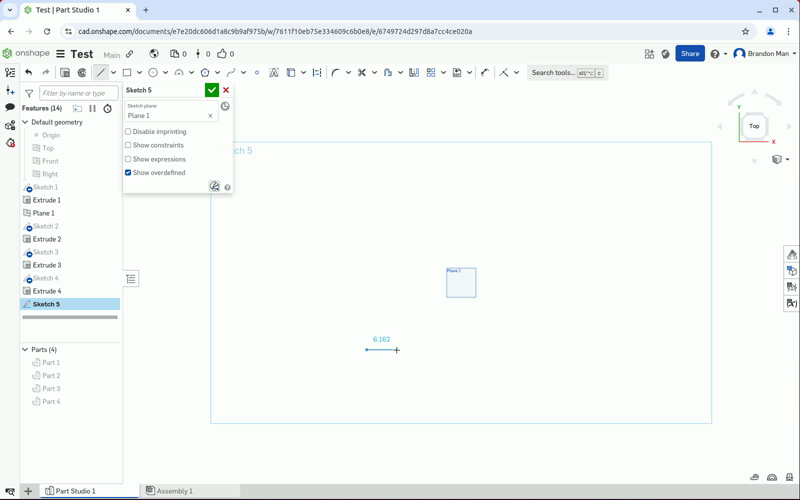
mouse_move(400, 349)
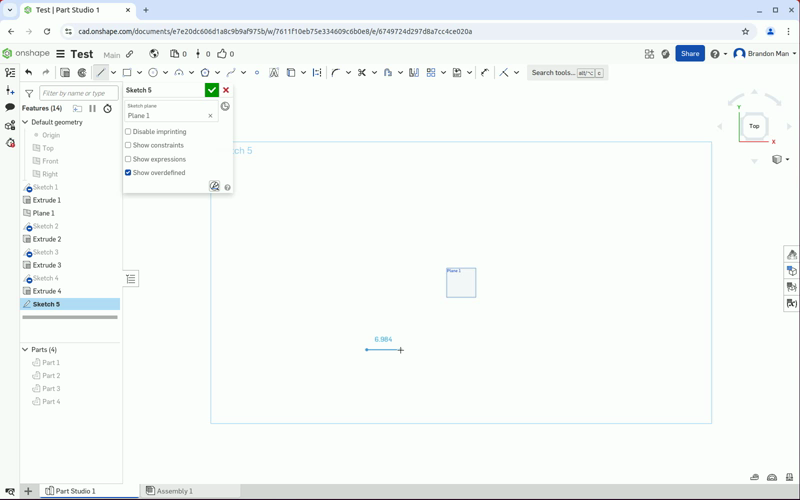
click(400, 349)
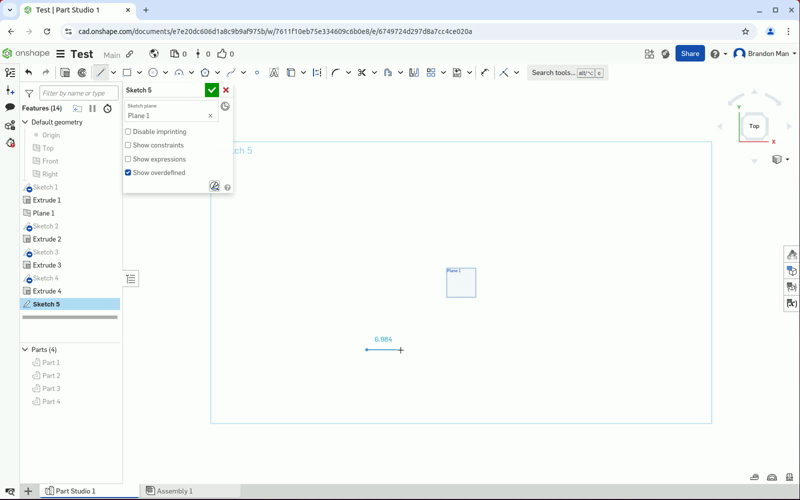
key_up(shift)
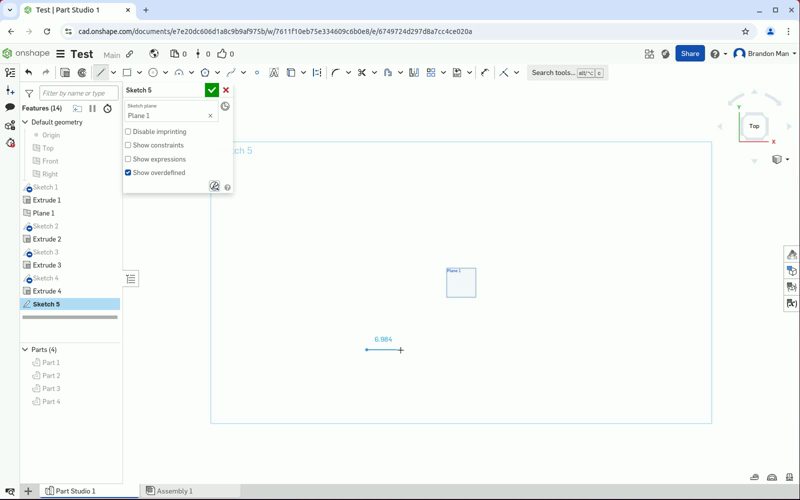
key_down(shift)
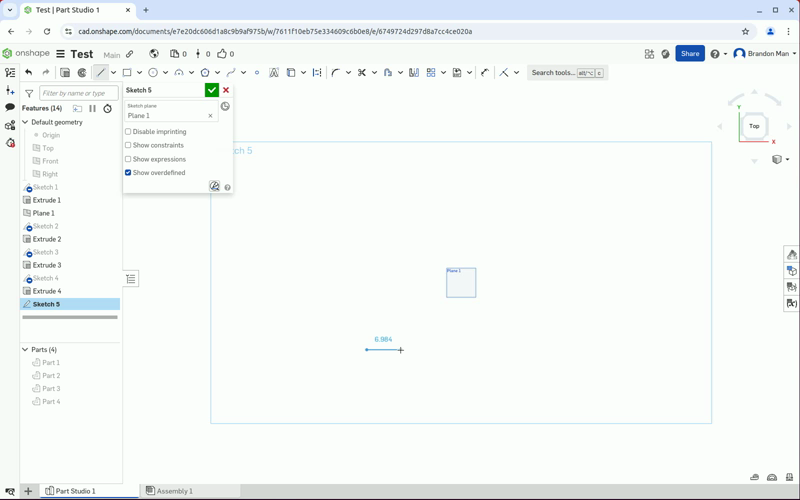
mouse_move(430, 349)
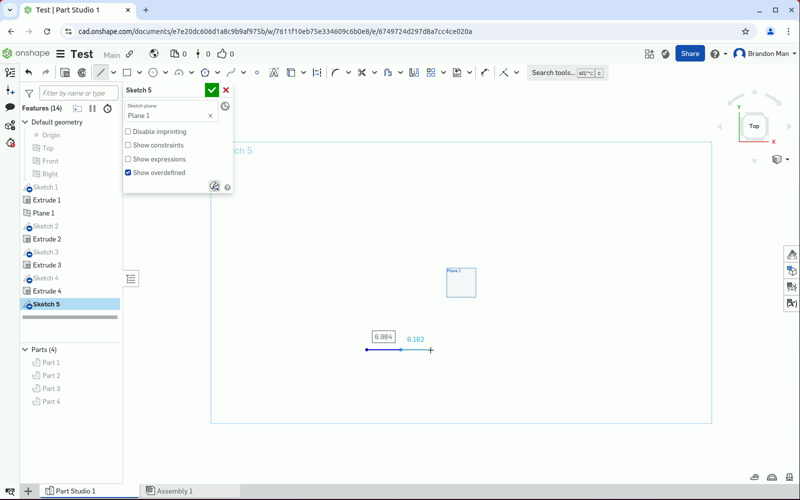
mouse_move(400, 323)
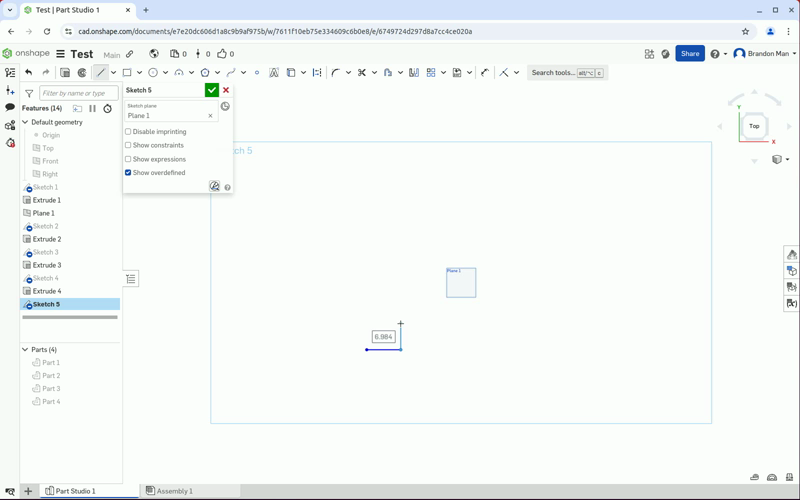
click(400, 323)
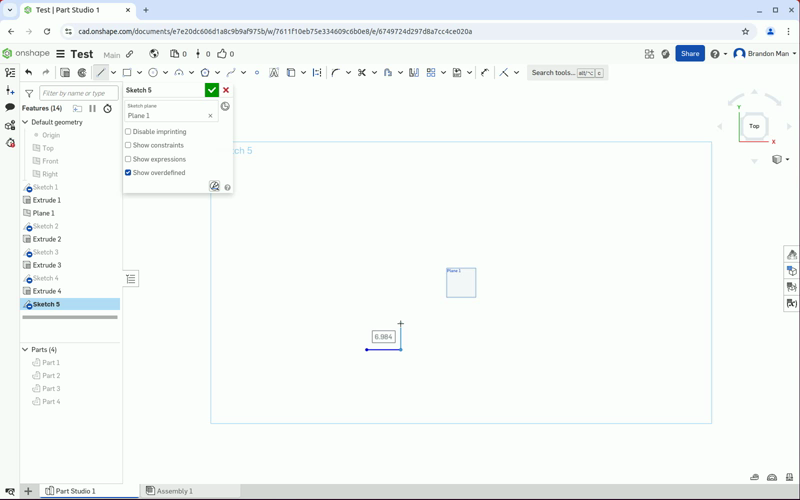
key_up(shift)
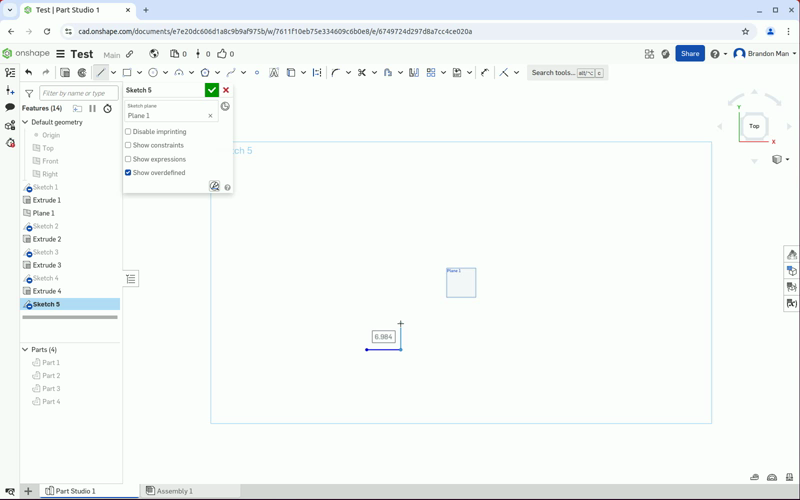
key_down(shift)
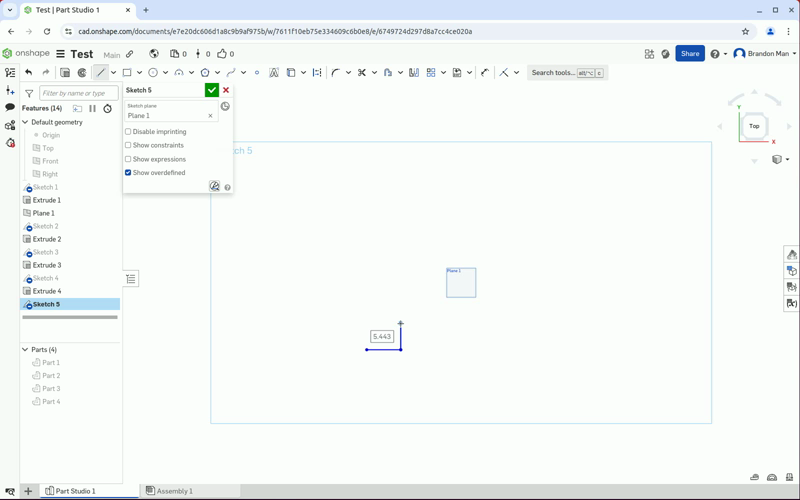
mouse_move(430, 323)
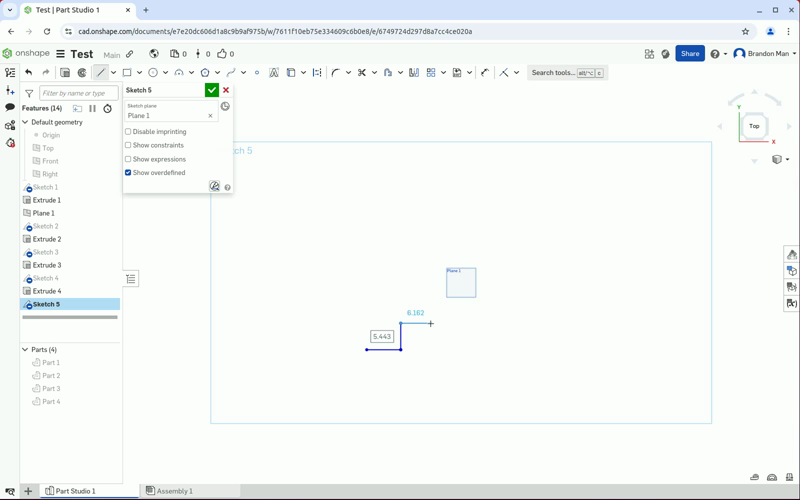
mouse_move(366, 323)
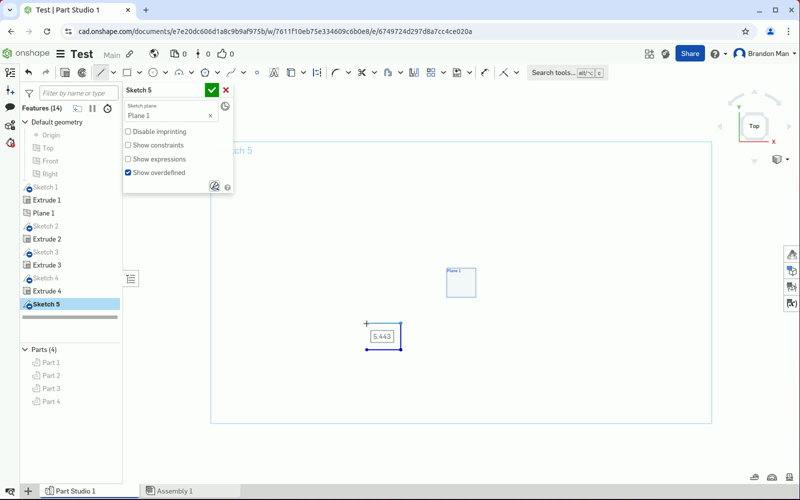
click(366, 323)
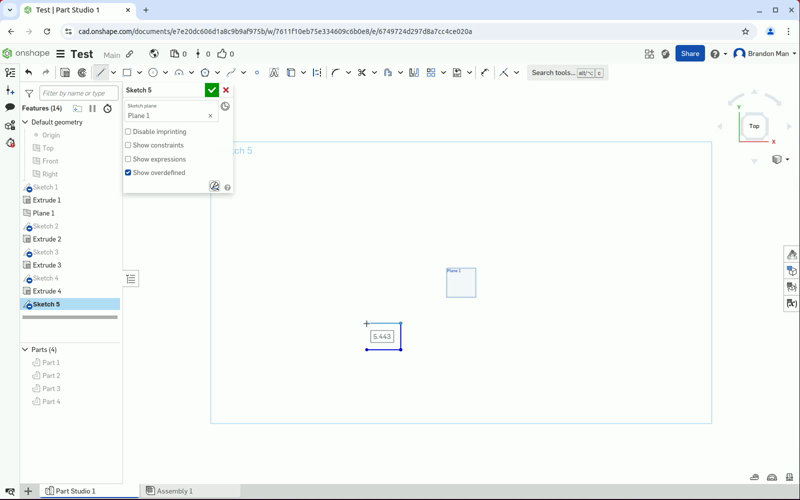
key_up(shift)
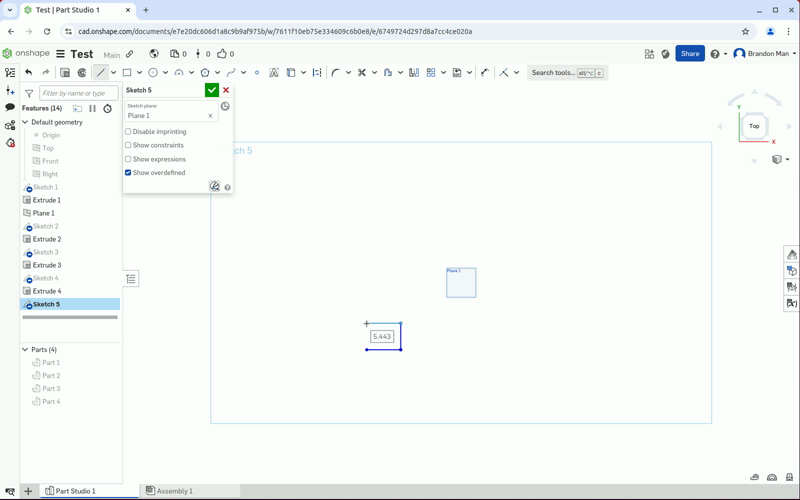
mouse_move(396, 323)
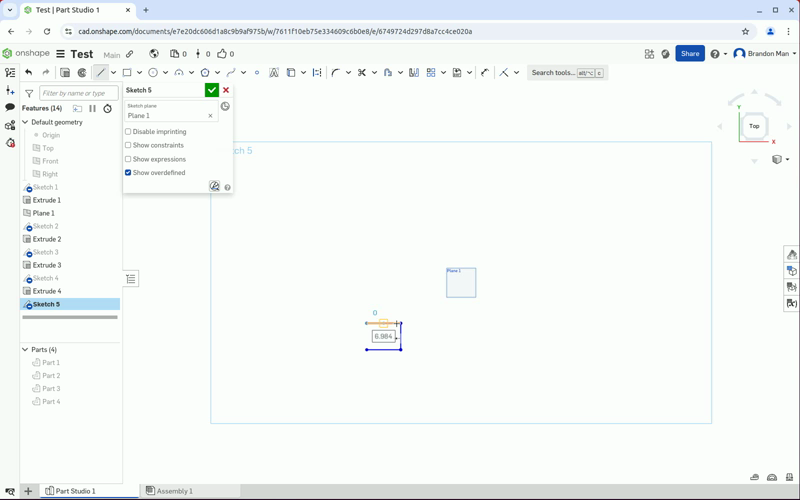
key_down(shift)
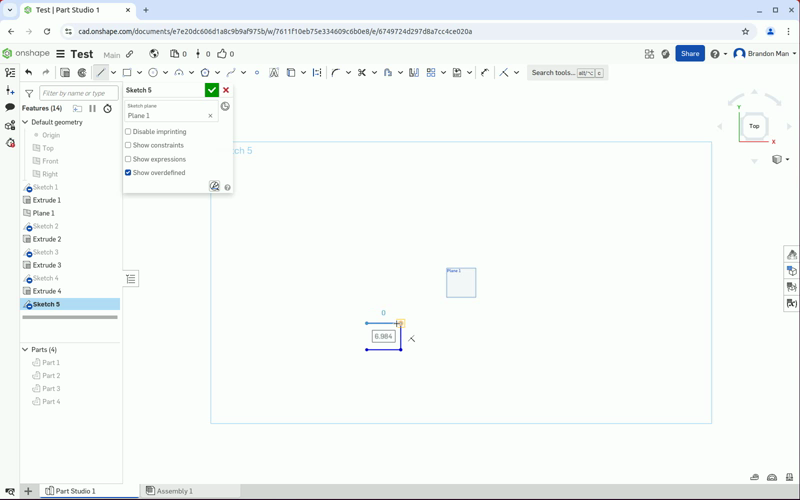
mouse_move(366, 349)
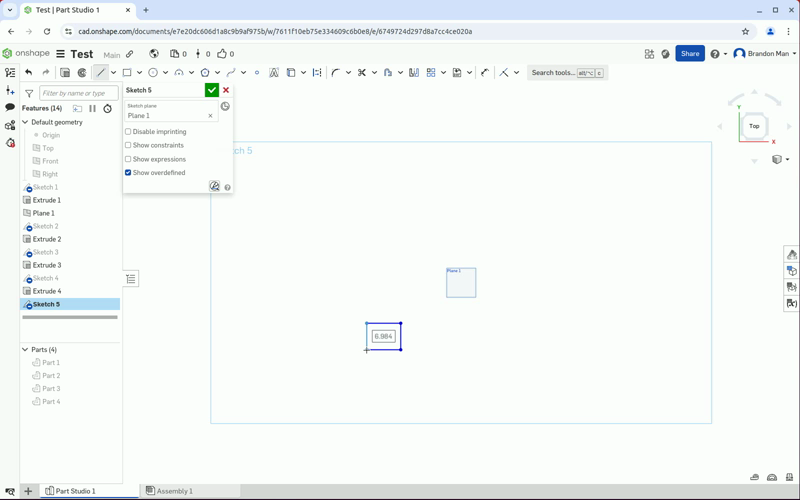
key_up(shift)
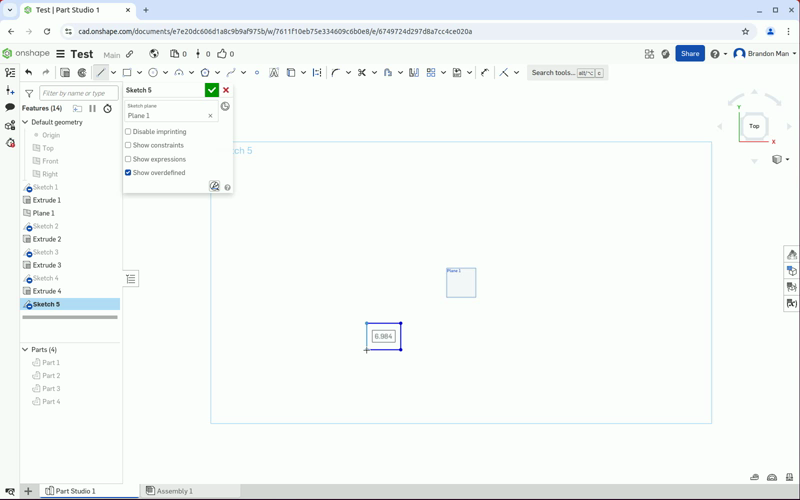
click(366, 349)
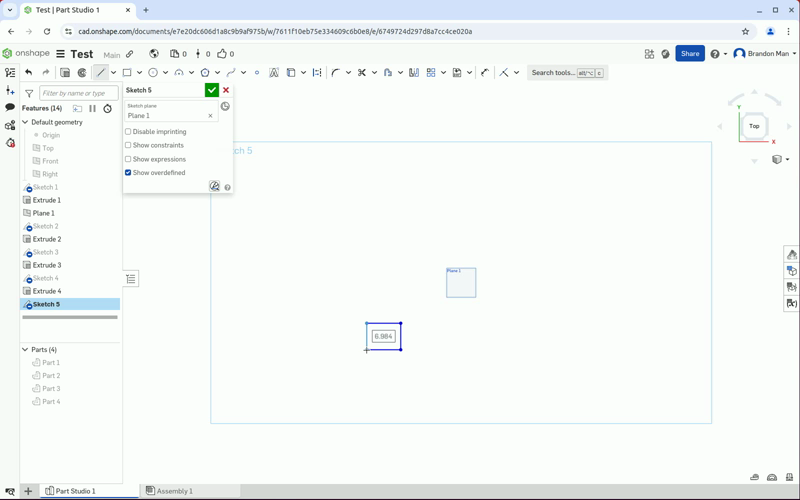
key(esc)
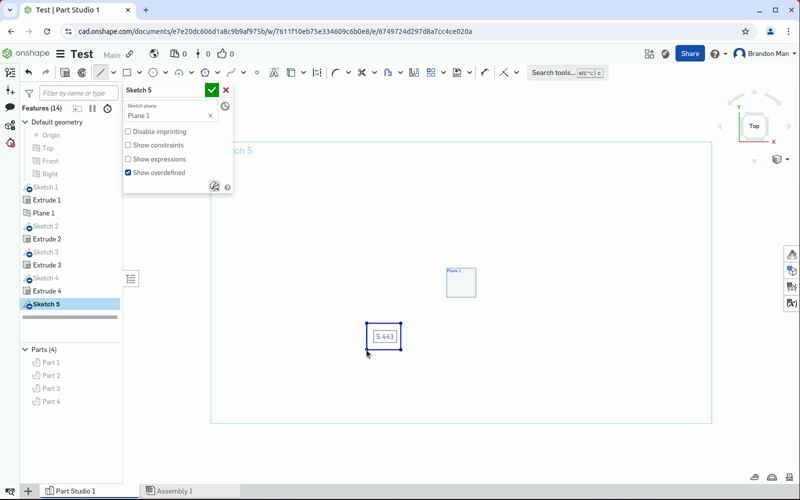
mouse_move(370, 325)
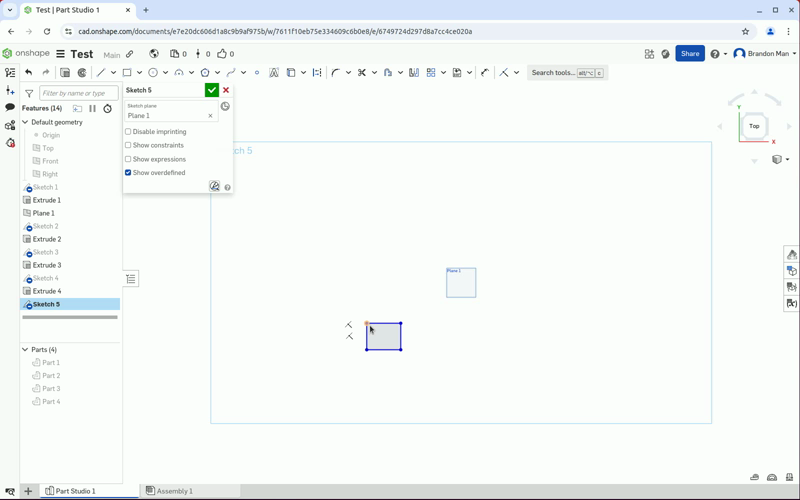
scroll(6)
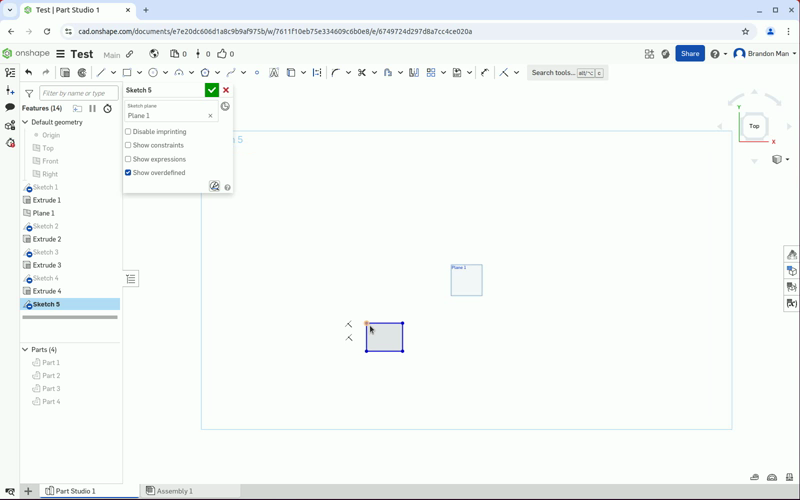
scroll(6)
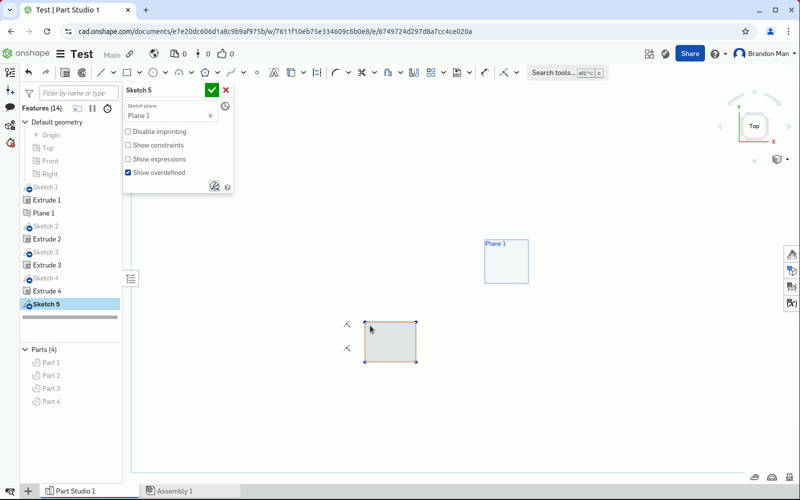
scroll(6)
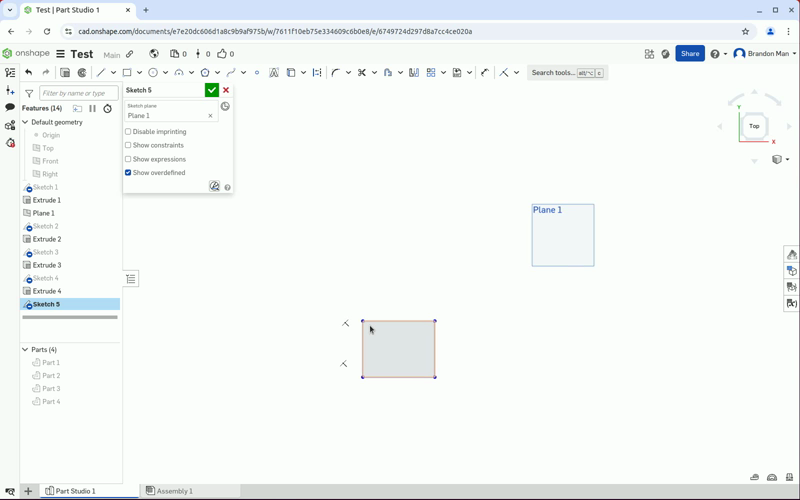
scroll(6)
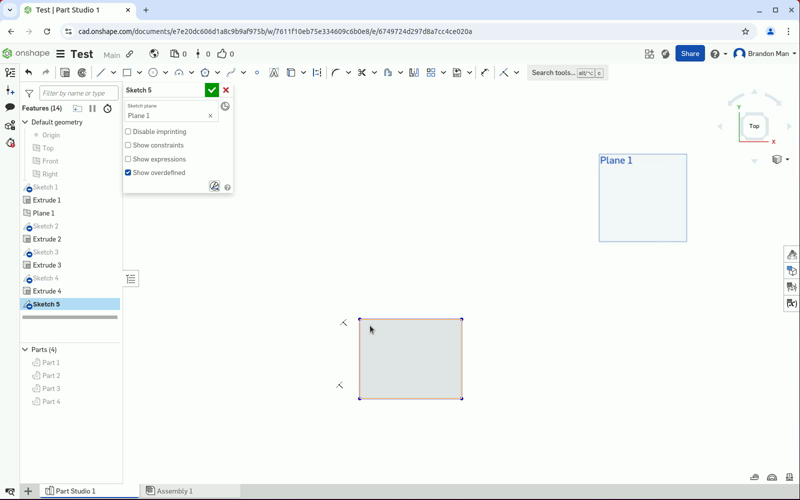
scroll(6)
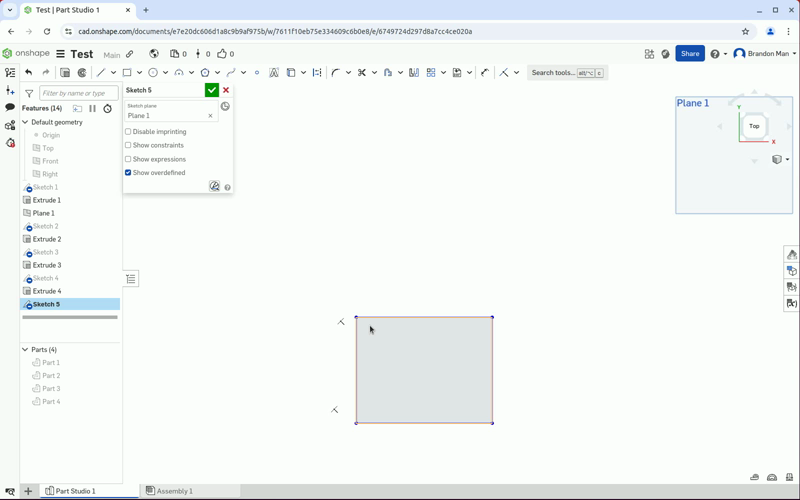
scroll(6)
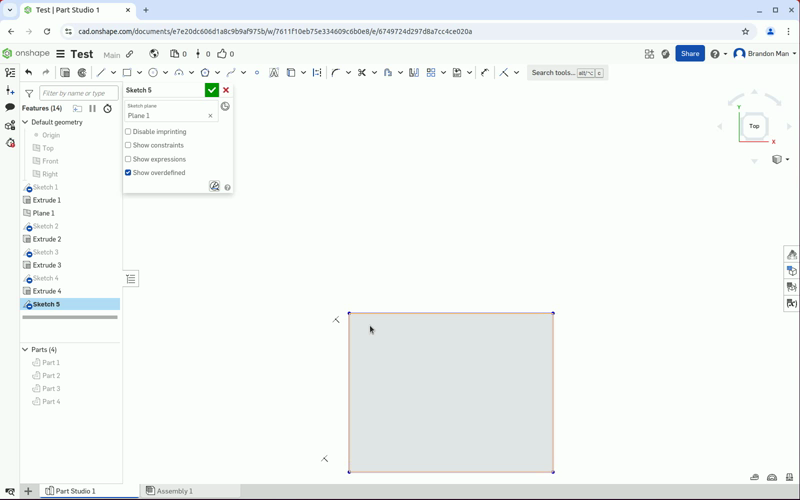
scroll(6)
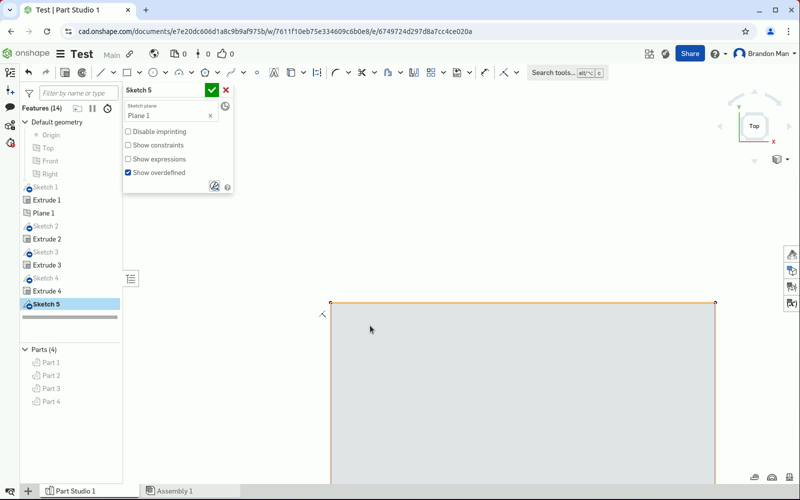
click(370, 325)
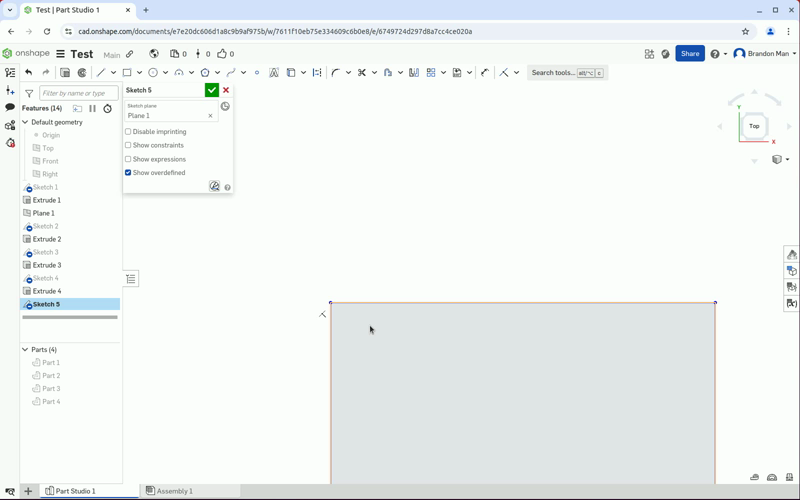
scroll(-6)
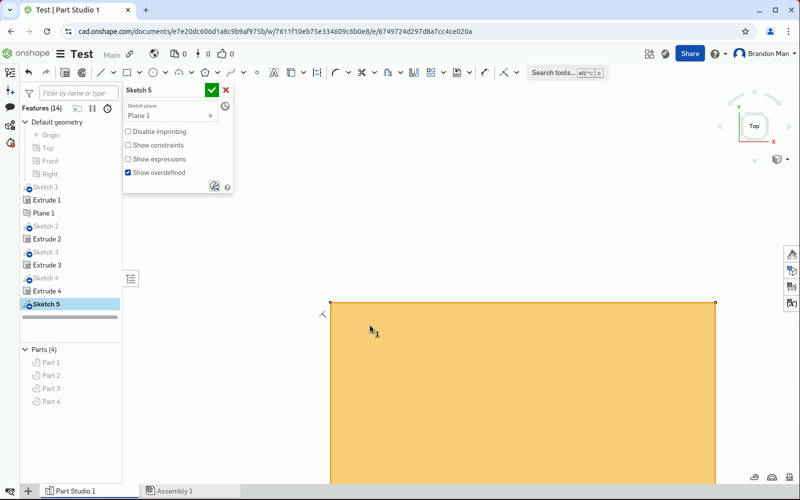
scroll(-6)
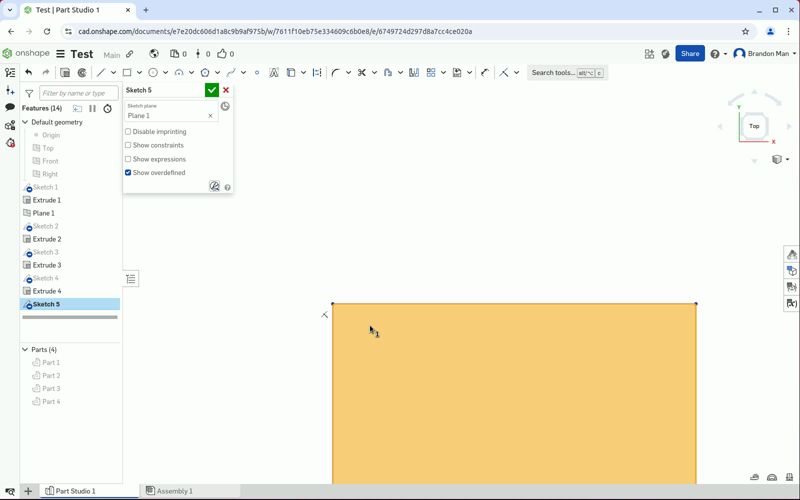
scroll(-6)
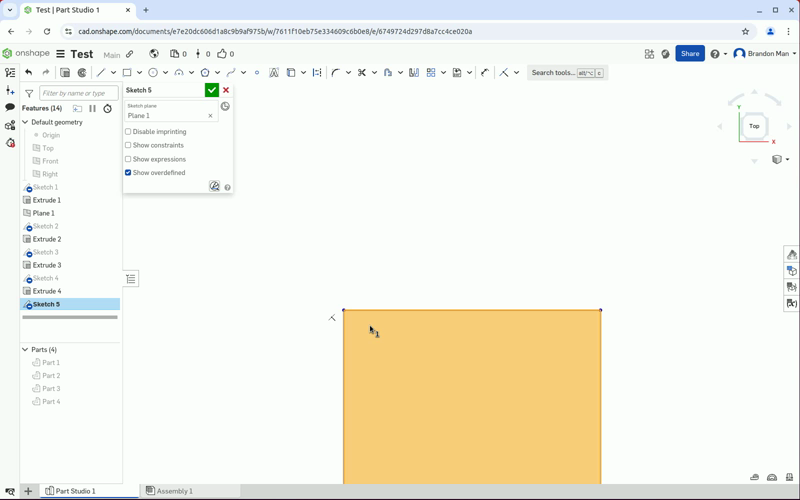
scroll(-6)
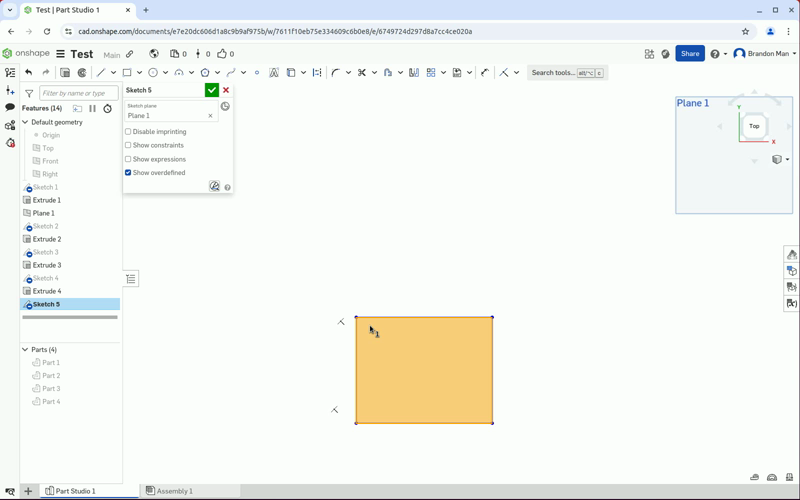
scroll(-6)
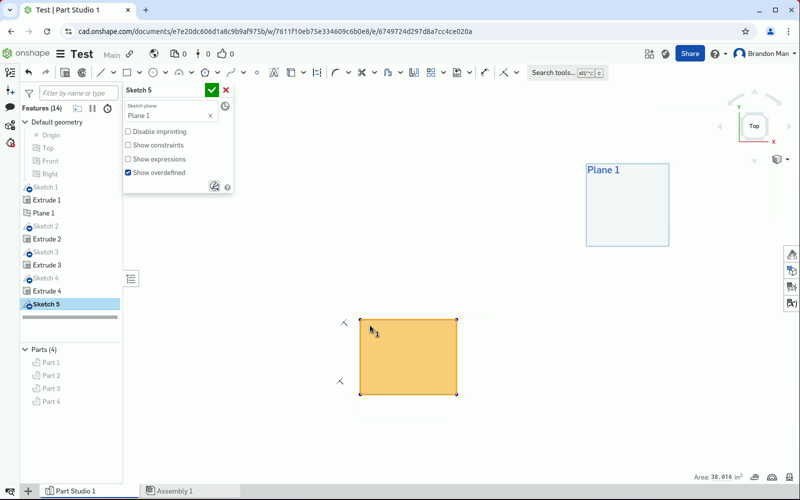
scroll(-6)
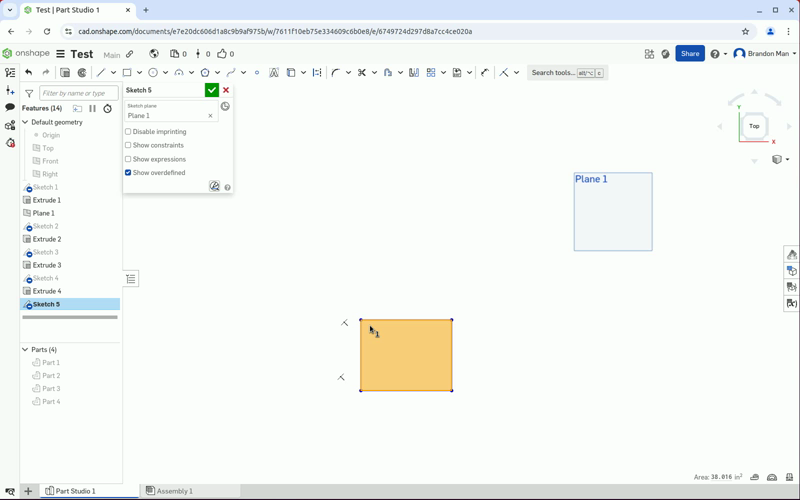
scroll(-6)
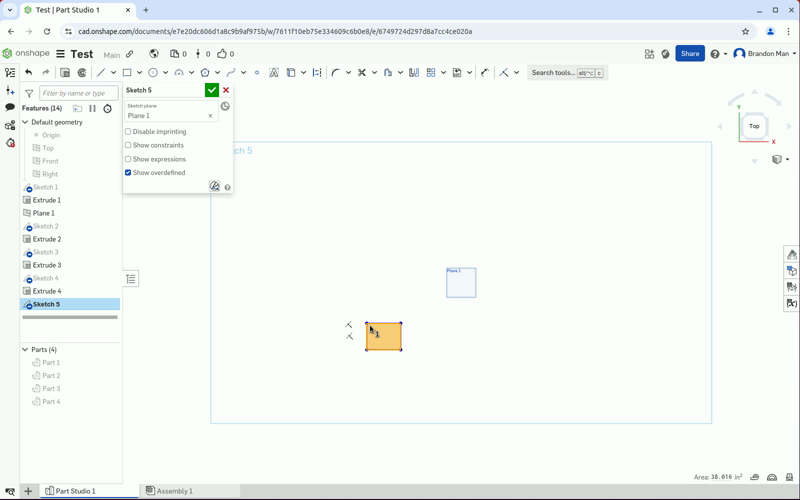
mouse_move(73, 352)
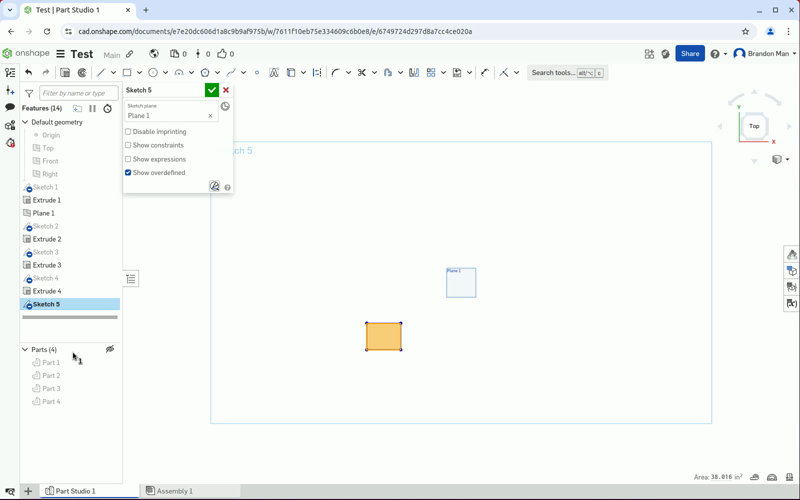
key(shift+y)
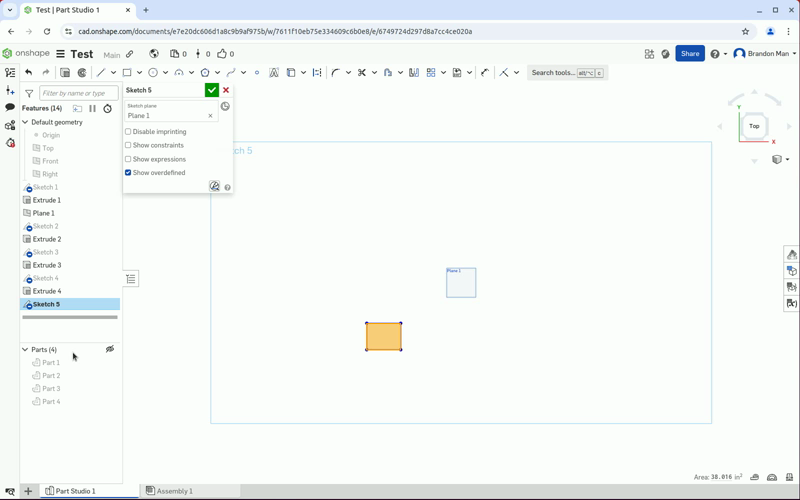
key(shift+e)
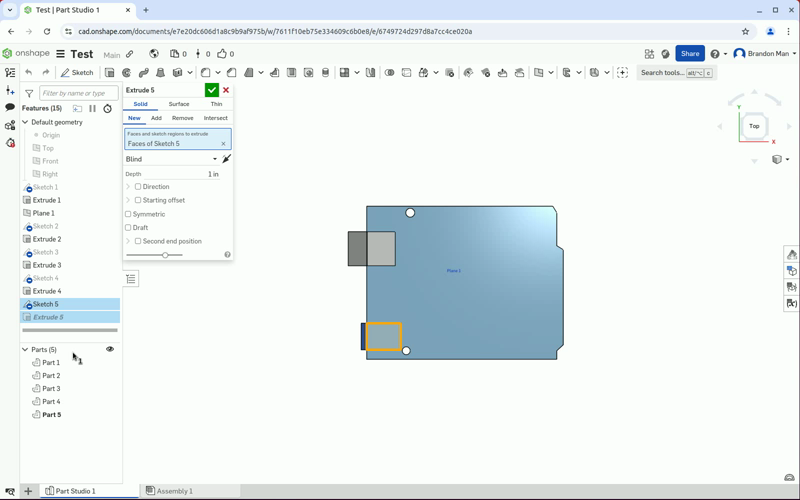
mouse_move(143, 106)
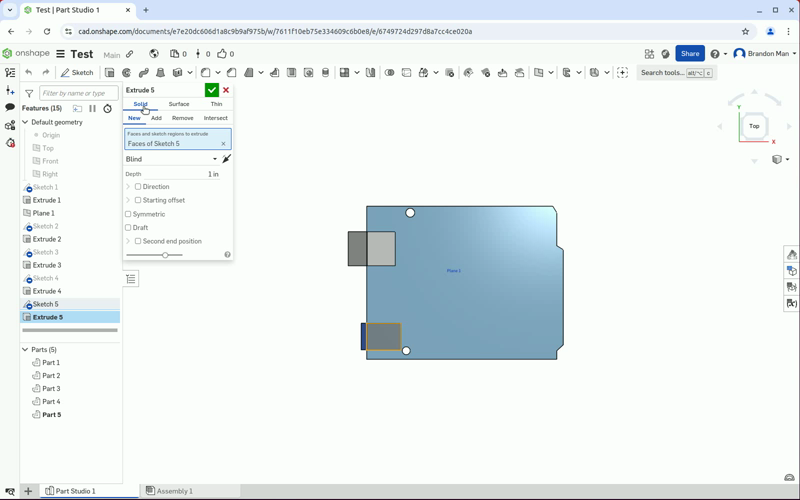
click(143, 106)
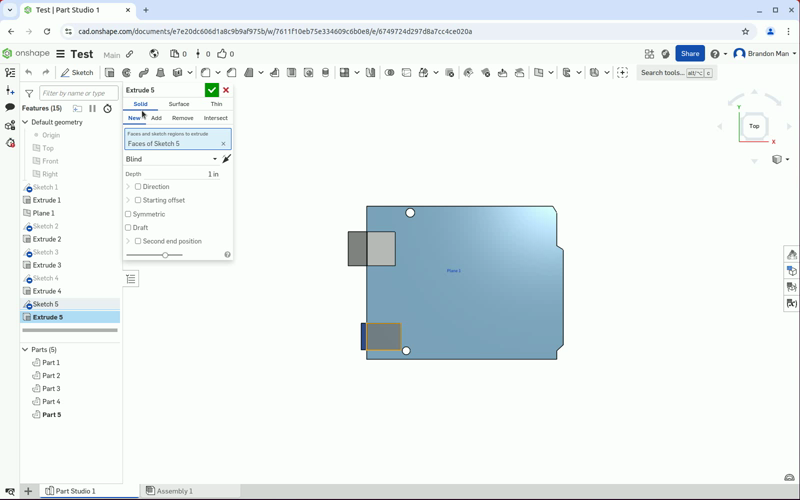
mouse_move(137, 120)
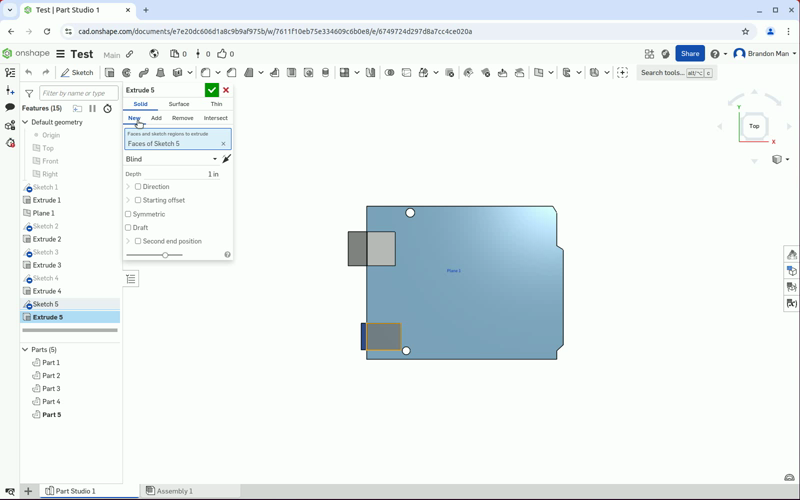
click(137, 120)
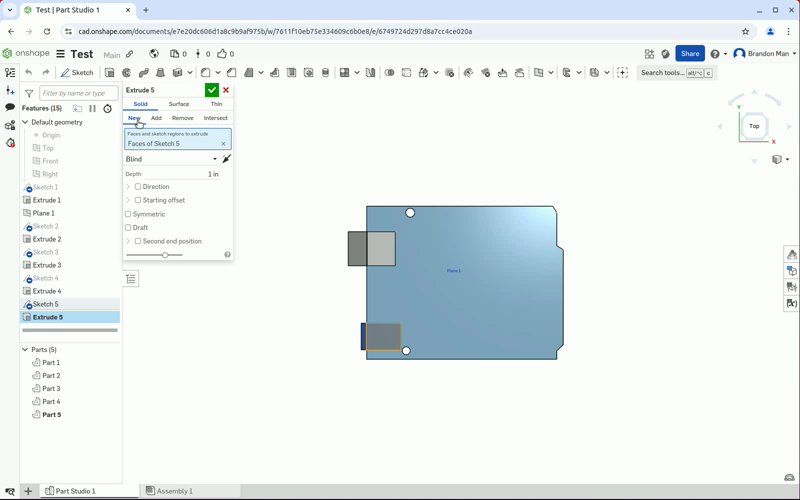
key(tab, 4)
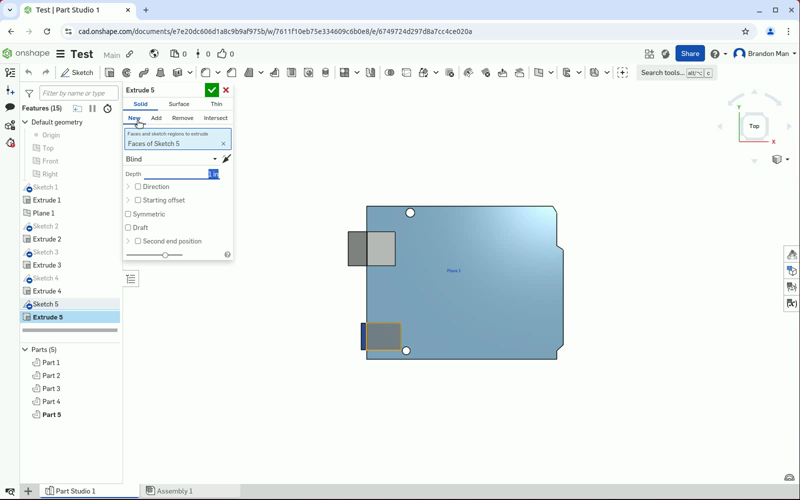
text(5.777)
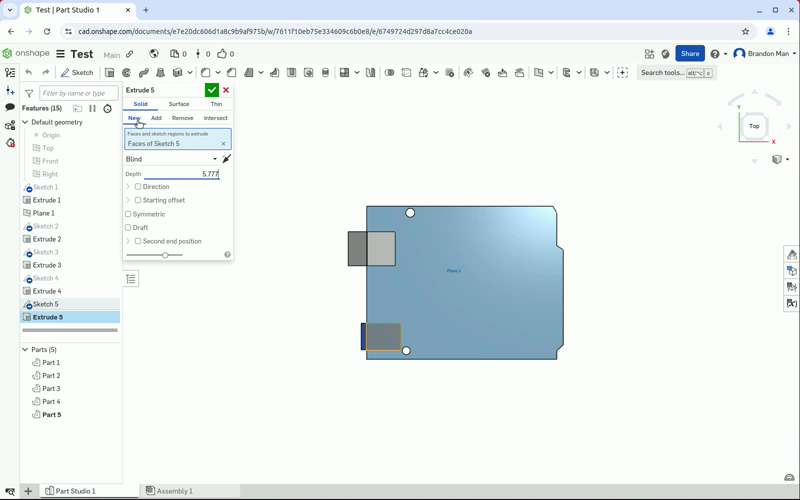
key(enter)
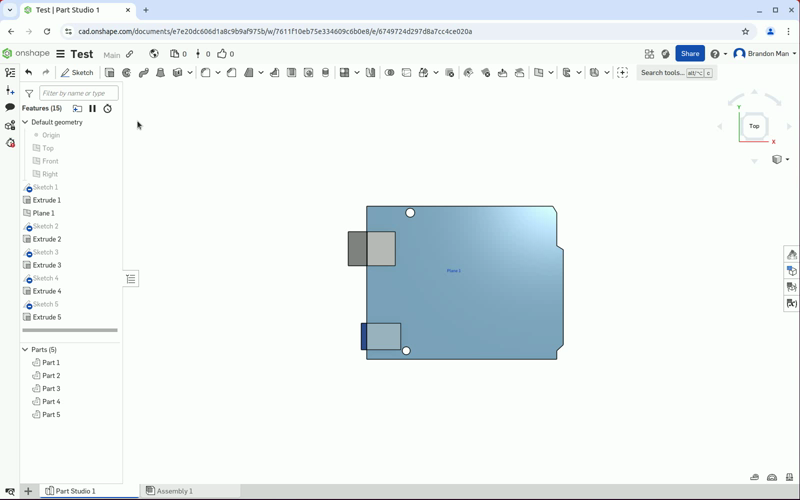
key(shift+h)
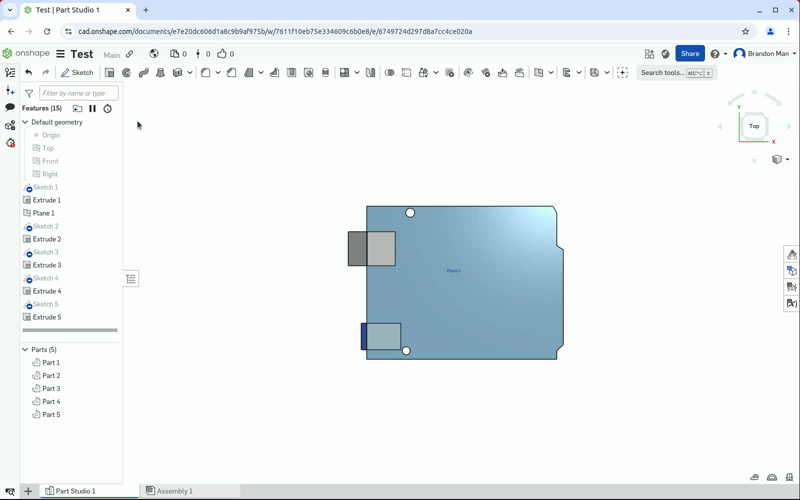
key(shift+h)
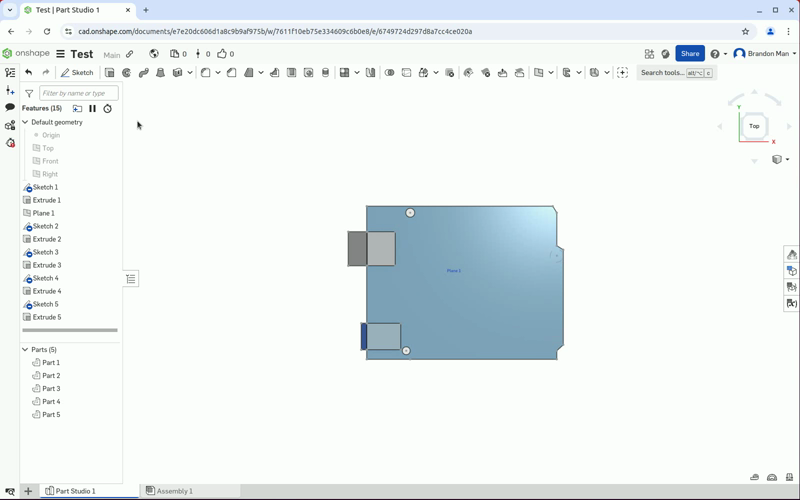
key(shift+7)
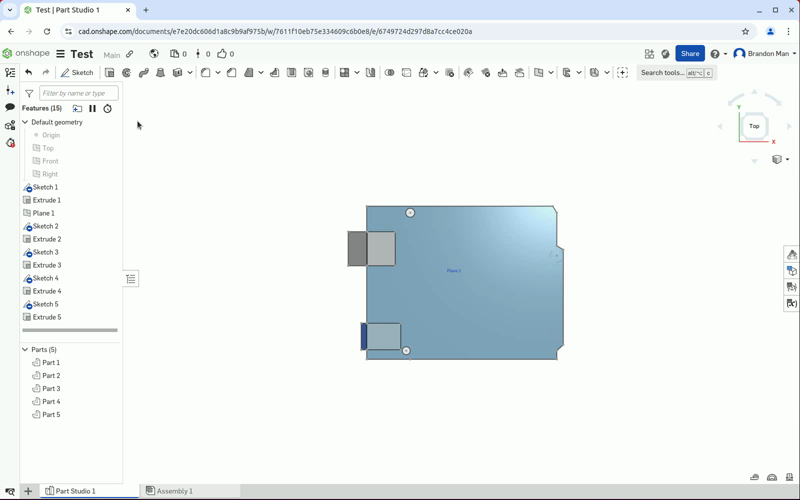
key(up, 3)
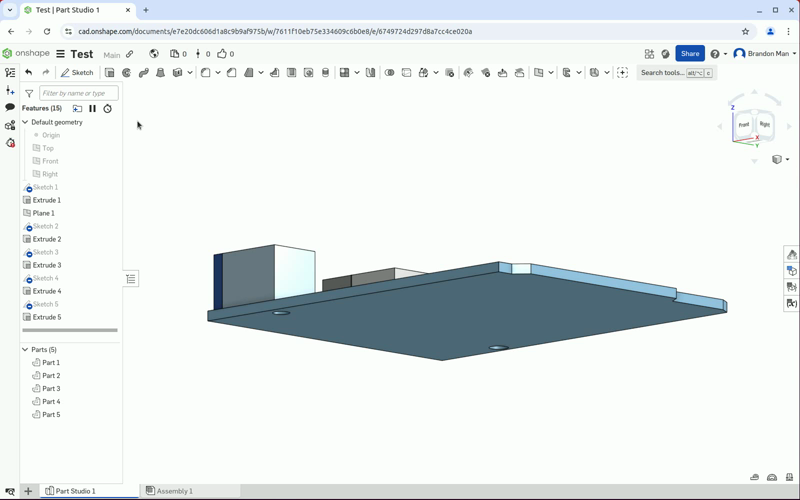
key(left, 3)
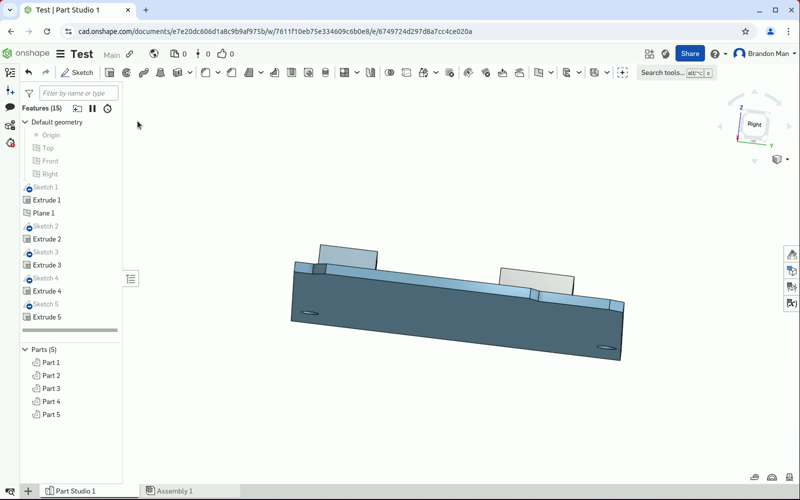
key(right, 3)
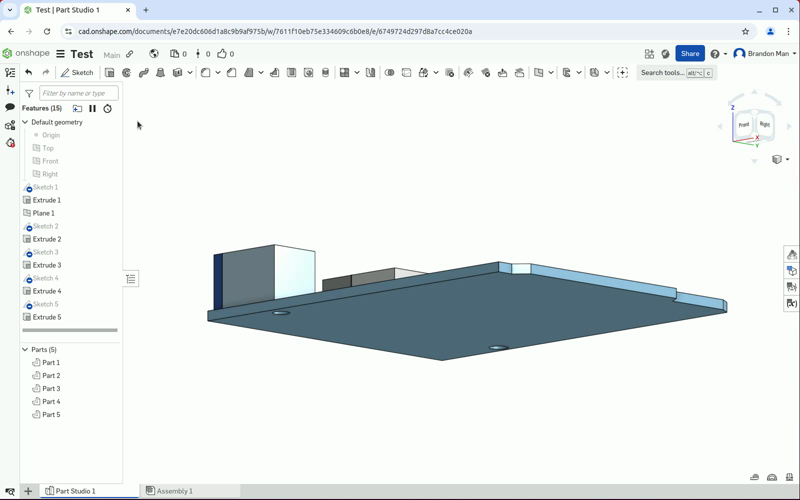
key(down, 3)
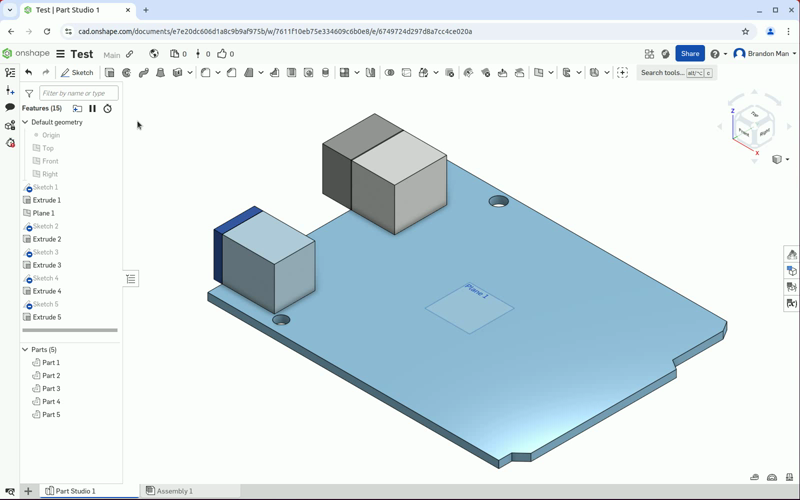
mouse_move(73, 189)
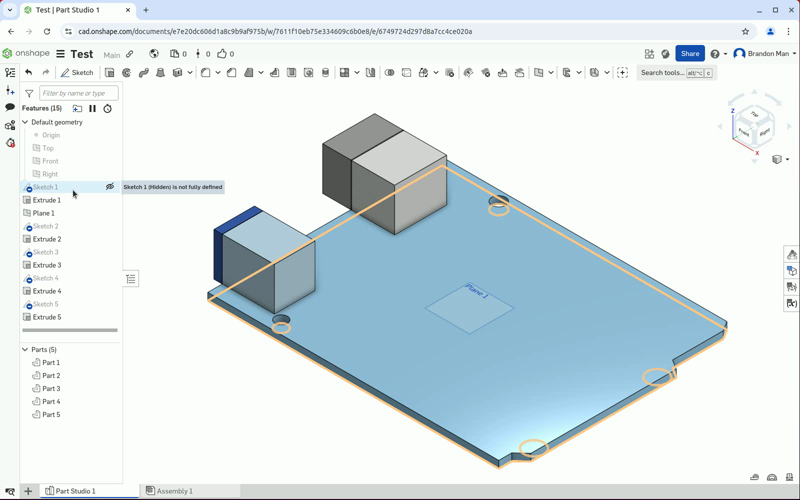
click(73, 189)